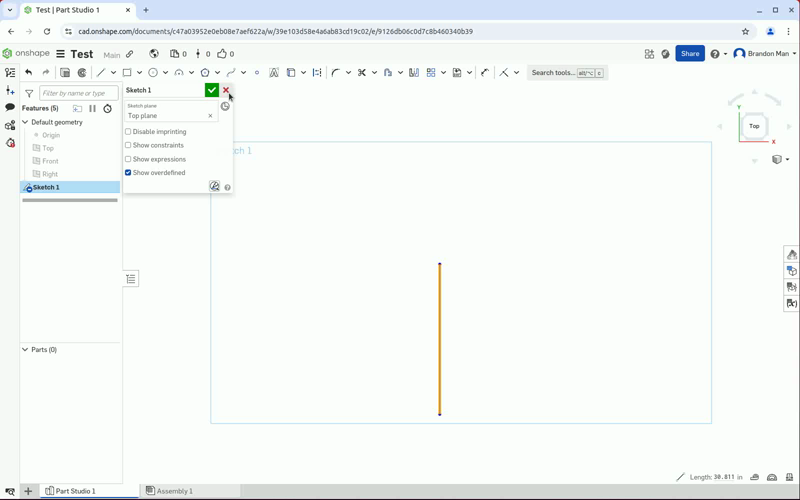
key(shift+h)
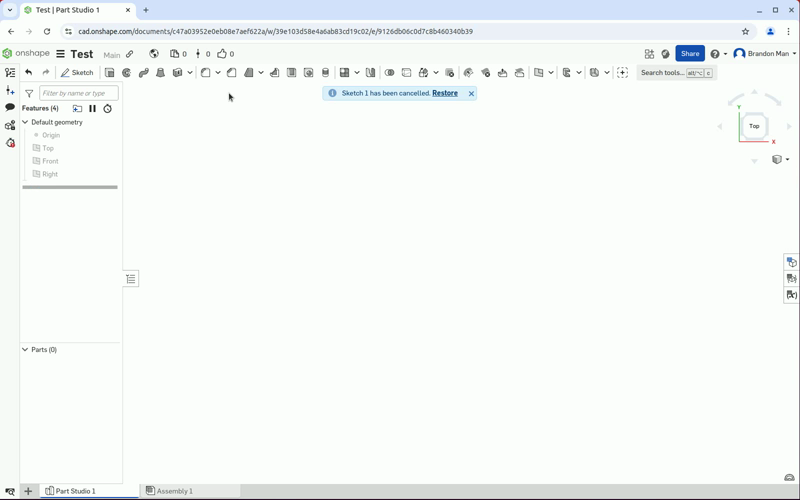
mouse_move(73, 352)
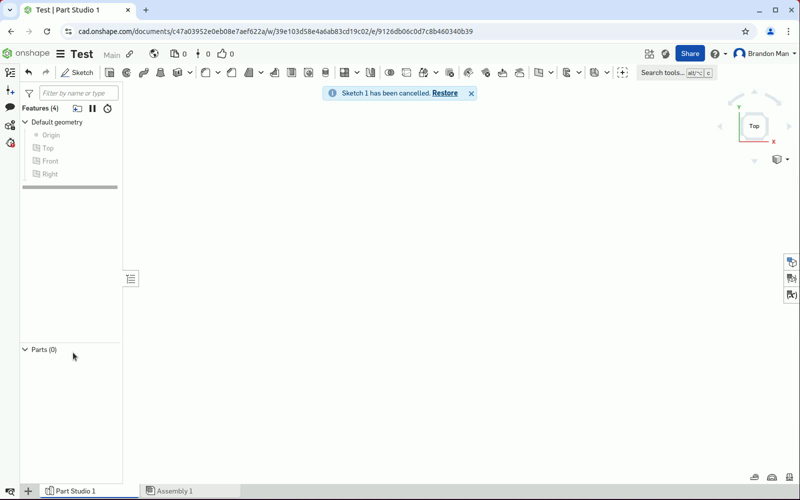
key(y)
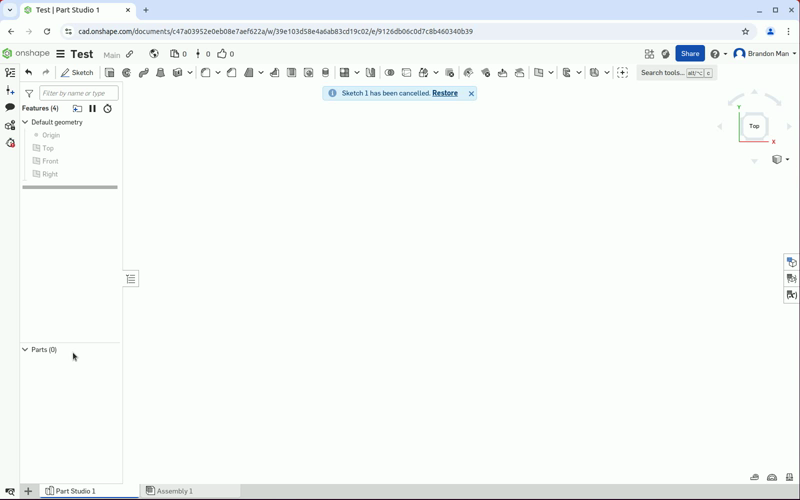
key(shift+p)
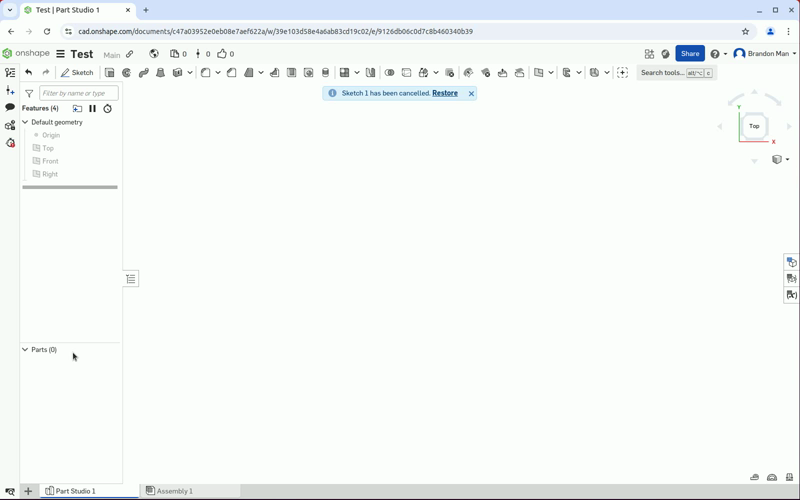
key(space)
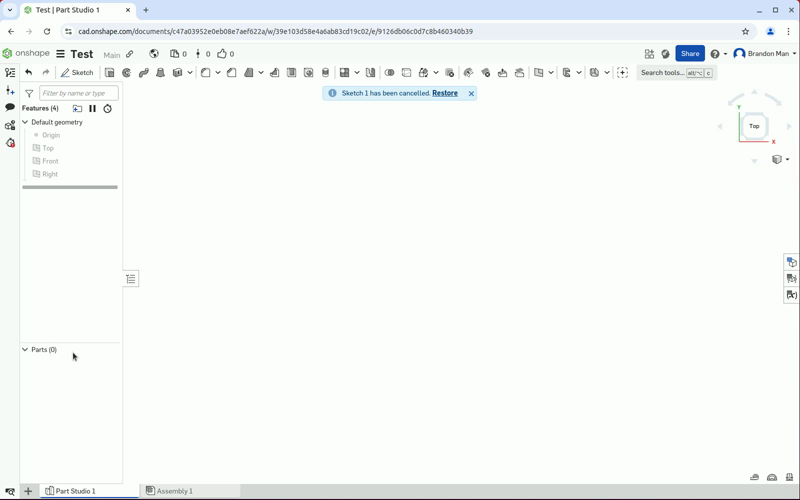
key_down(shift)
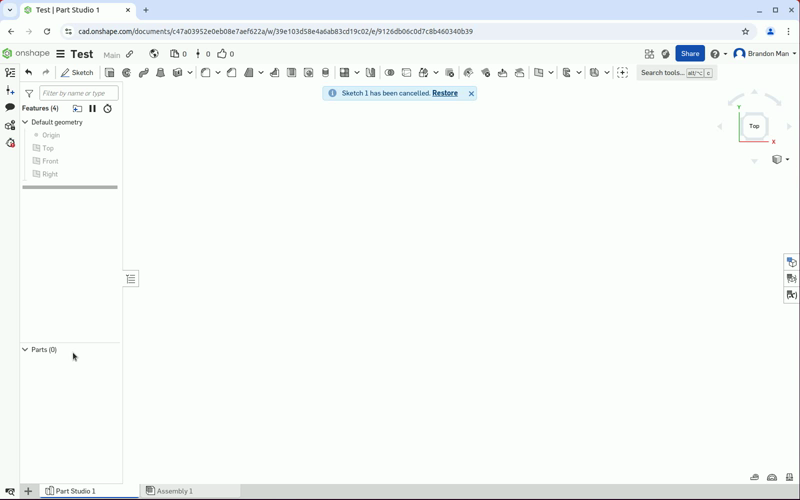
key(up)
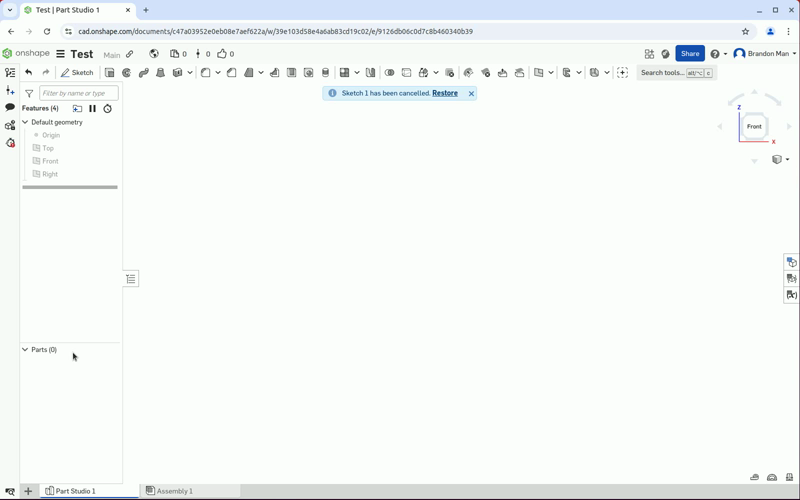
key_up(shift)
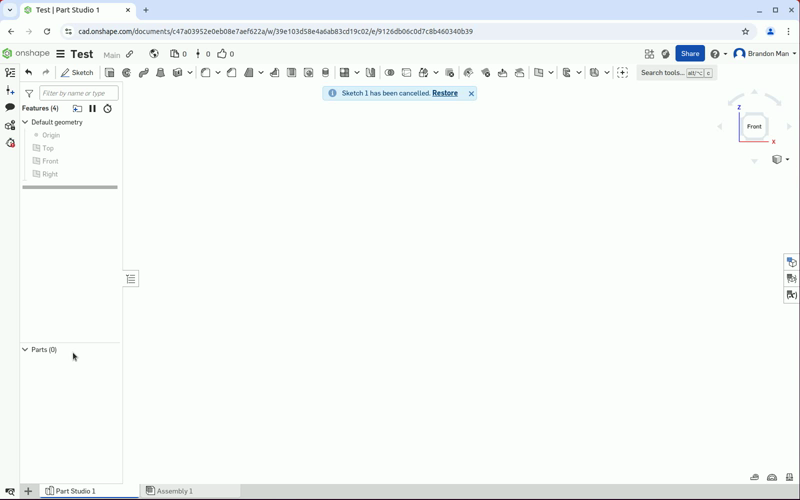
mouse_move(73, 352)
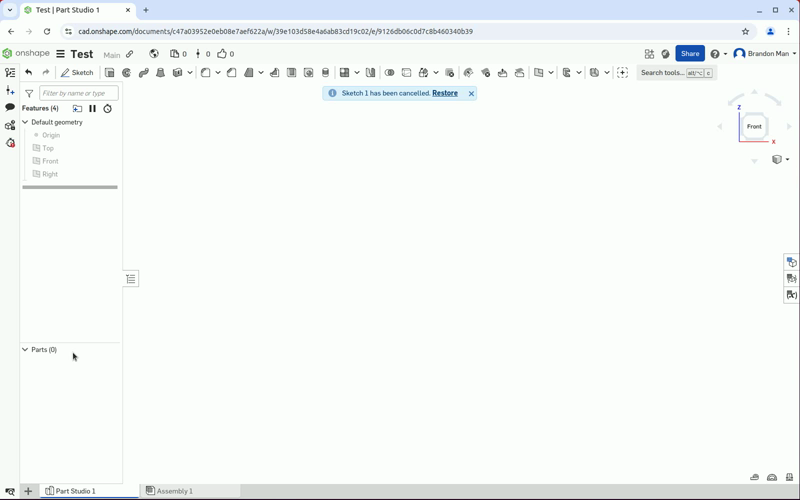
key(shift+y)
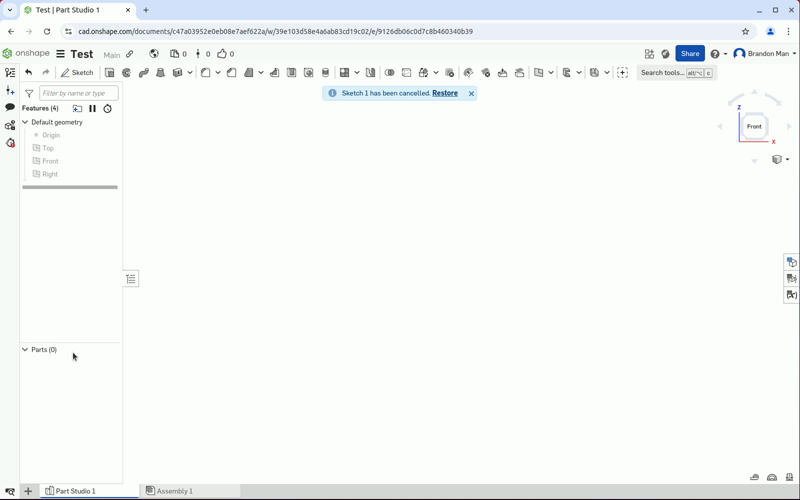
key(shift+s)
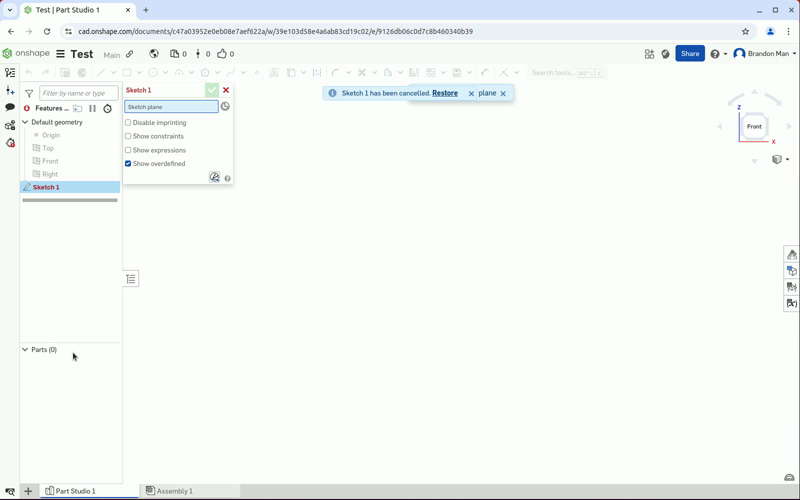
mouse_move(73, 163)
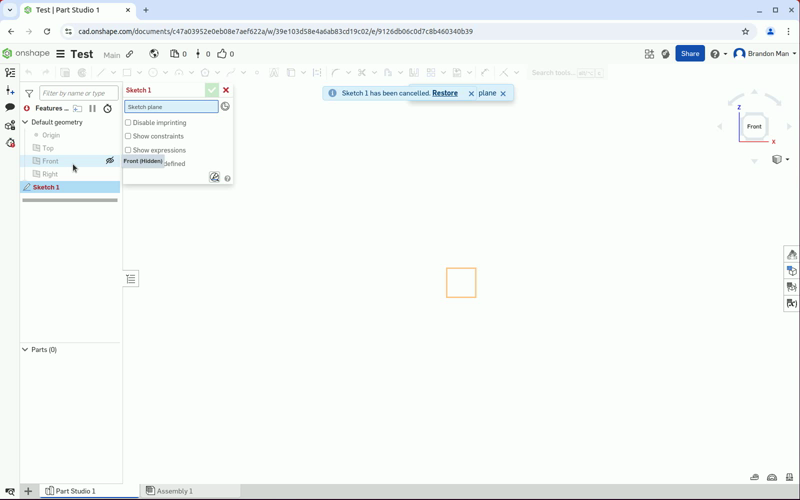
click(73, 163)
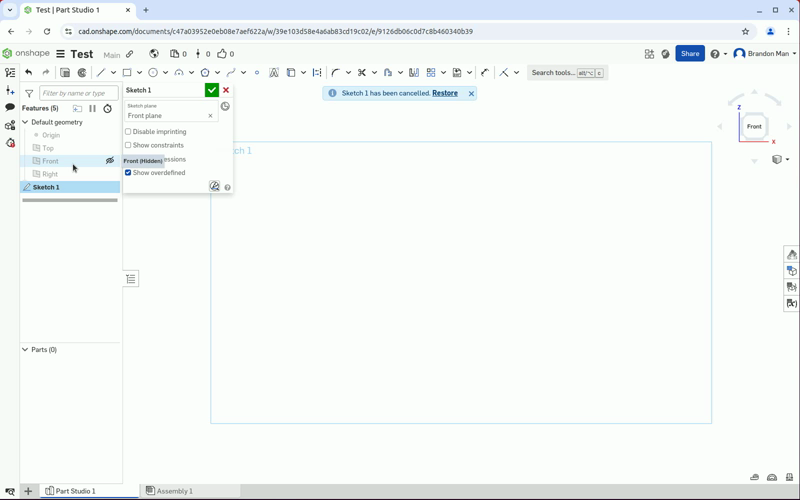
mouse_move(73, 352)
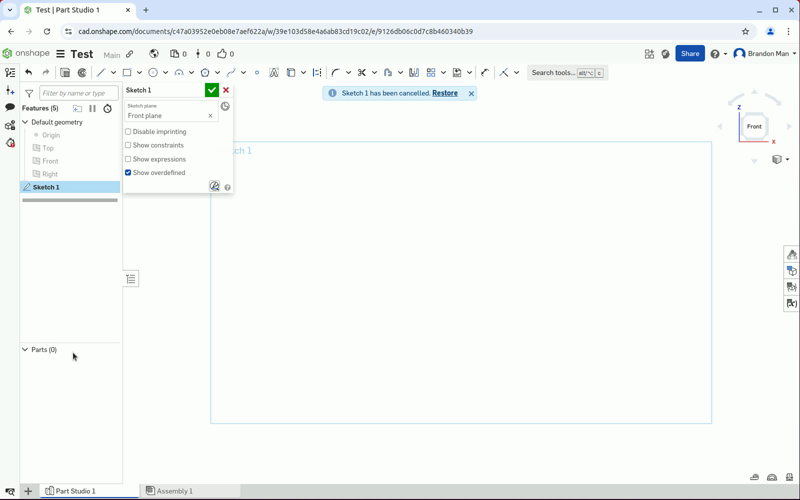
key(y)
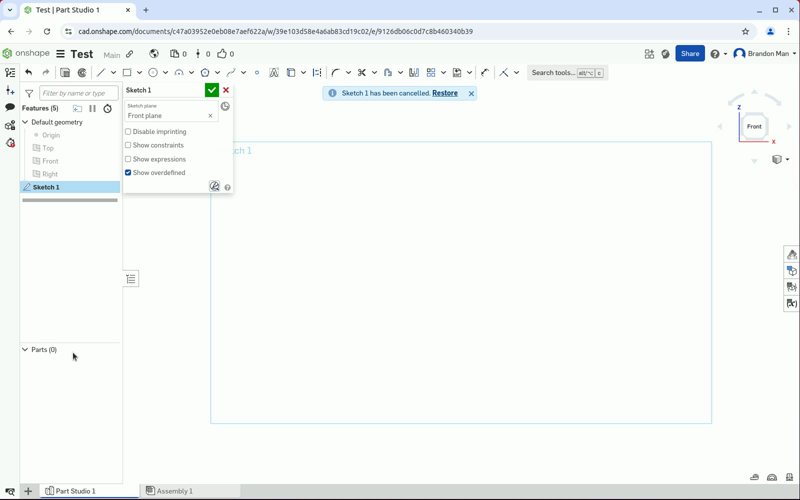
key(l)
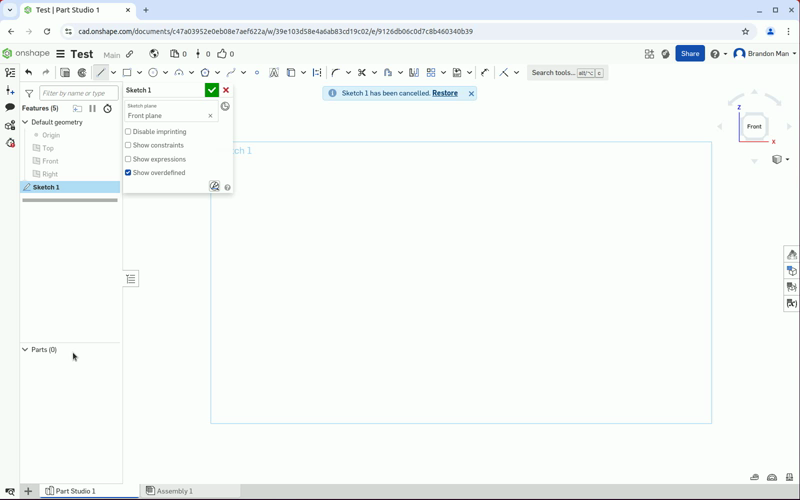
key_down(shift)
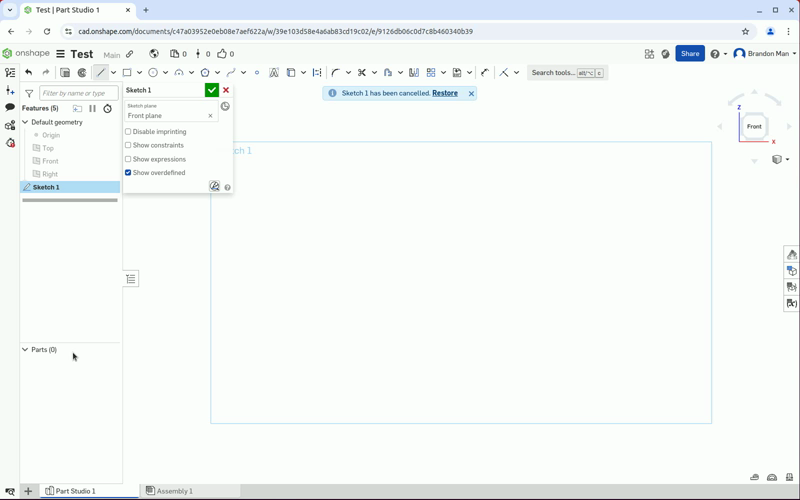
mouse_move(386, 395)
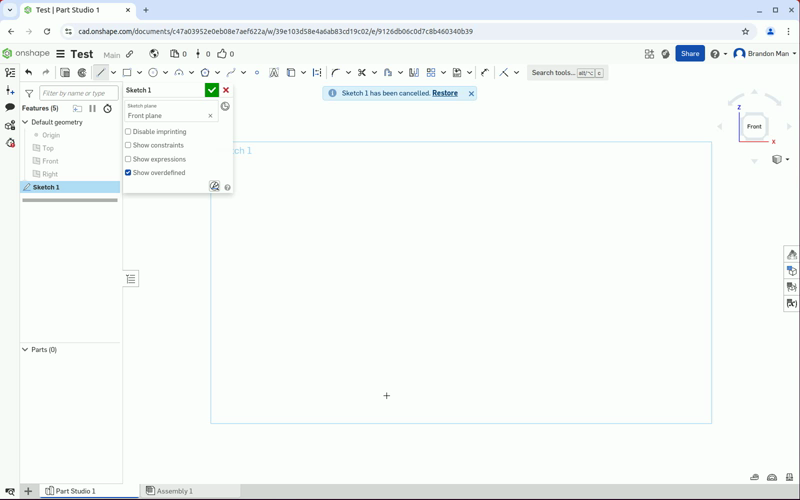
click(386, 395)
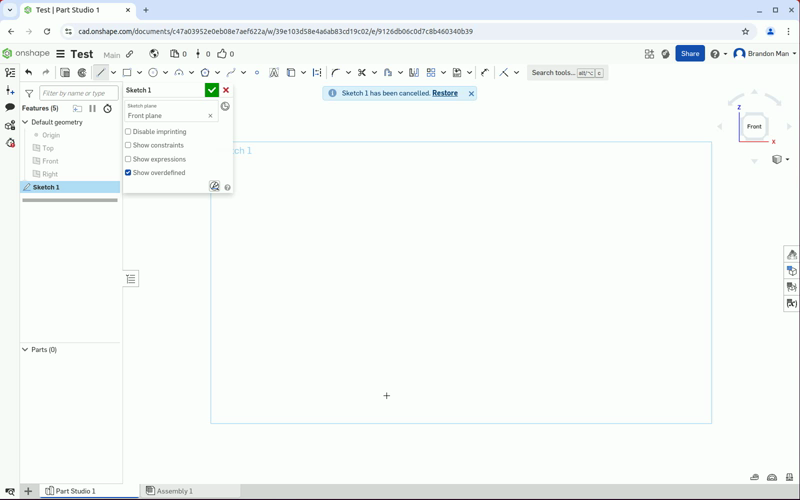
key_up(shift)
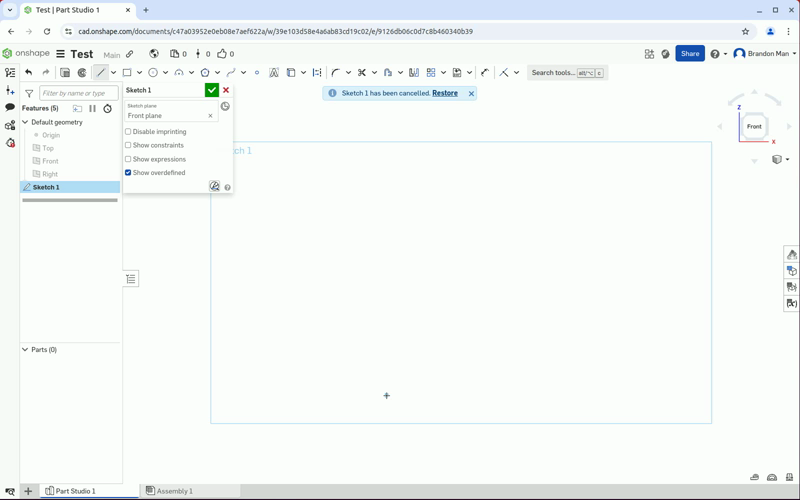
key_down(shift)
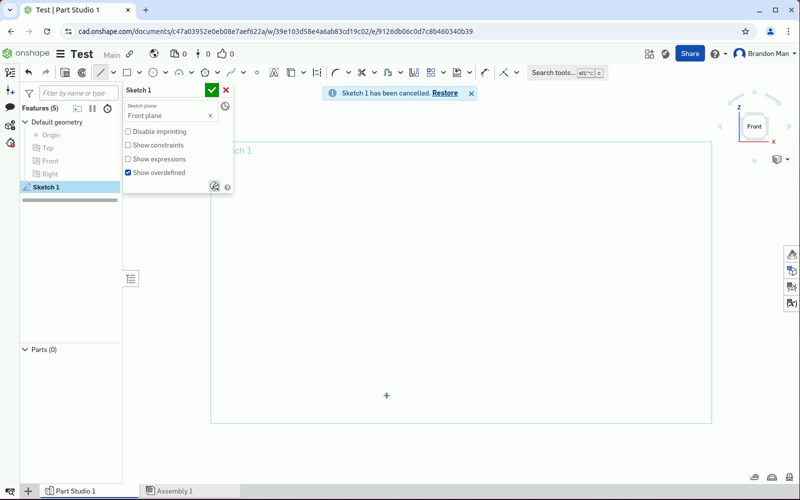
mouse_move(529, 395)
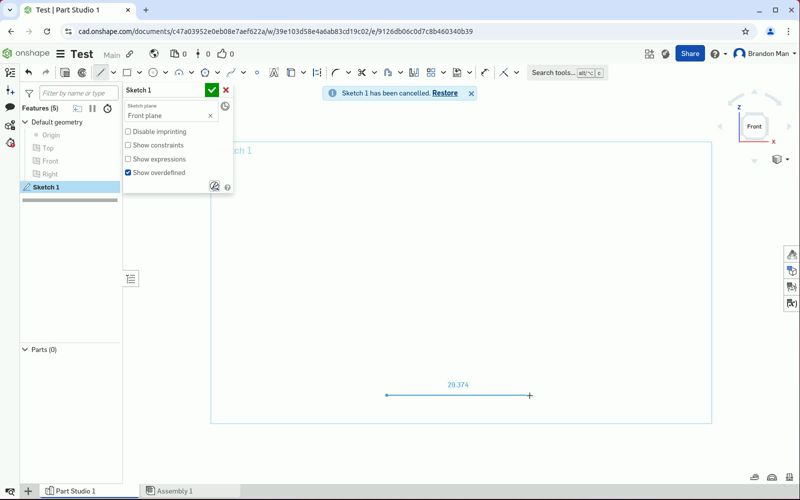
click(529, 395)
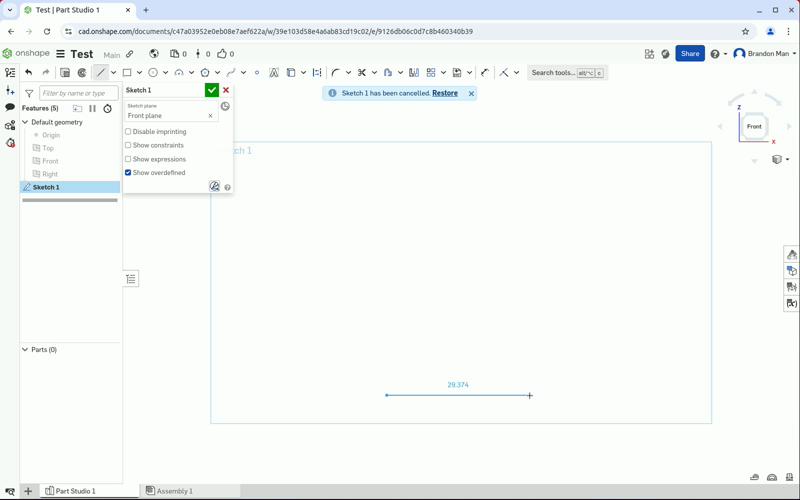
key_up(shift)
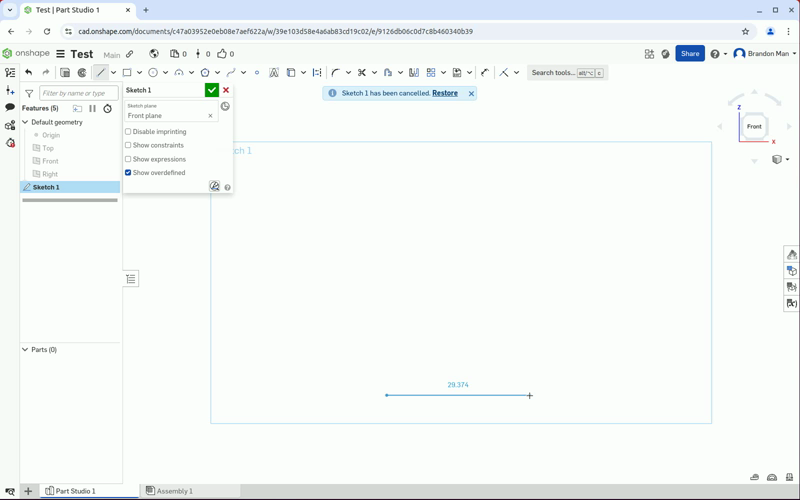
key_down(shift)
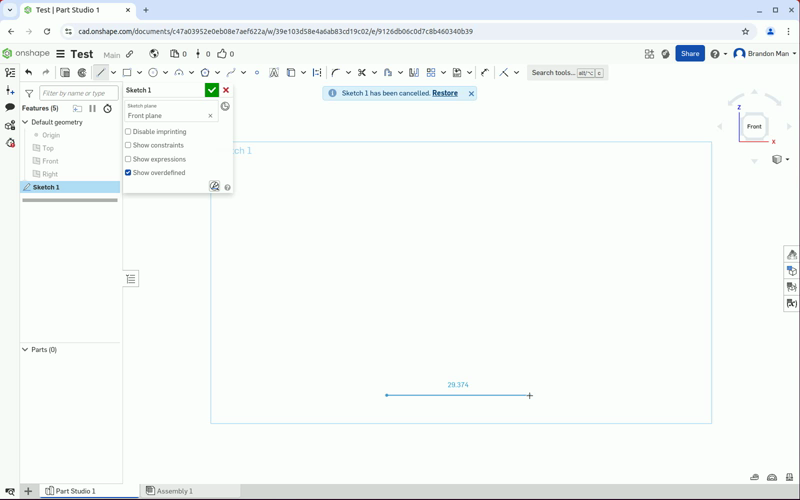
mouse_move(529, 186)
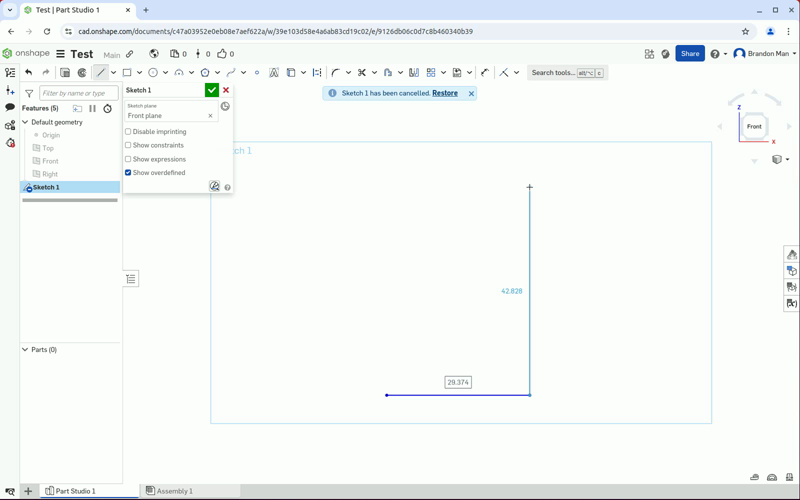
click(529, 186)
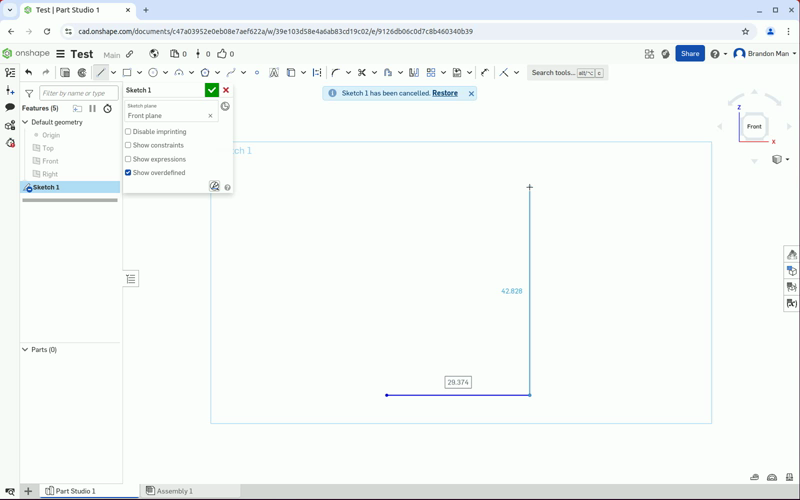
key_up(shift)
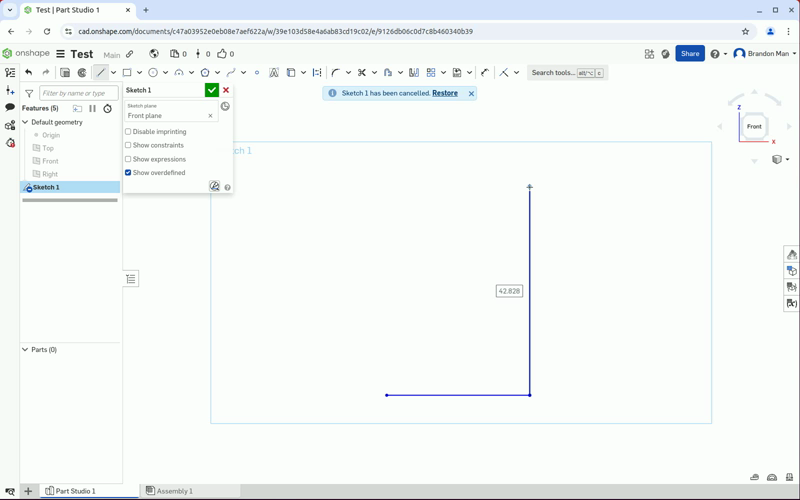
key_down(shift)
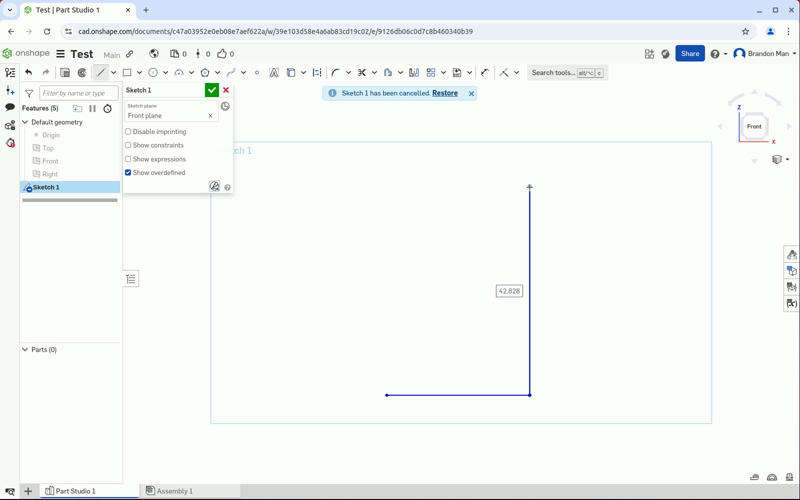
mouse_move(386, 186)
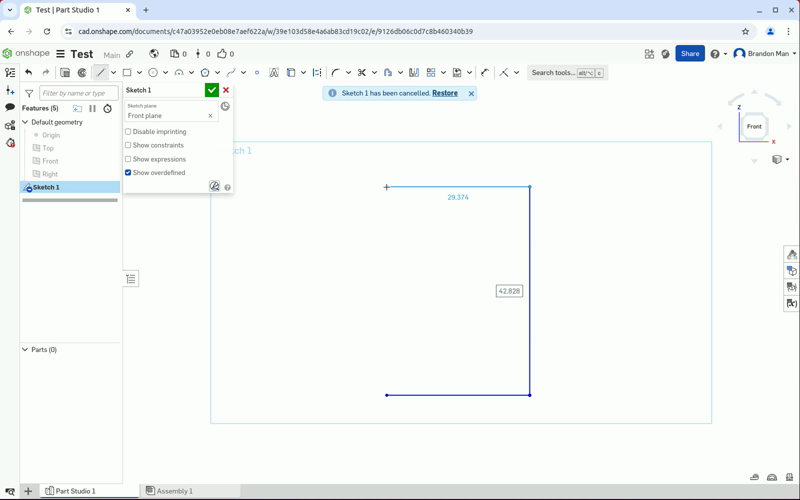
click(386, 186)
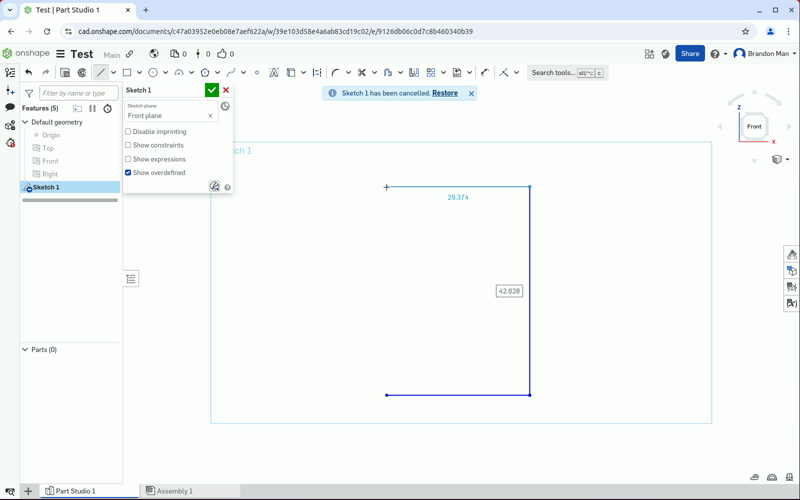
key_up(shift)
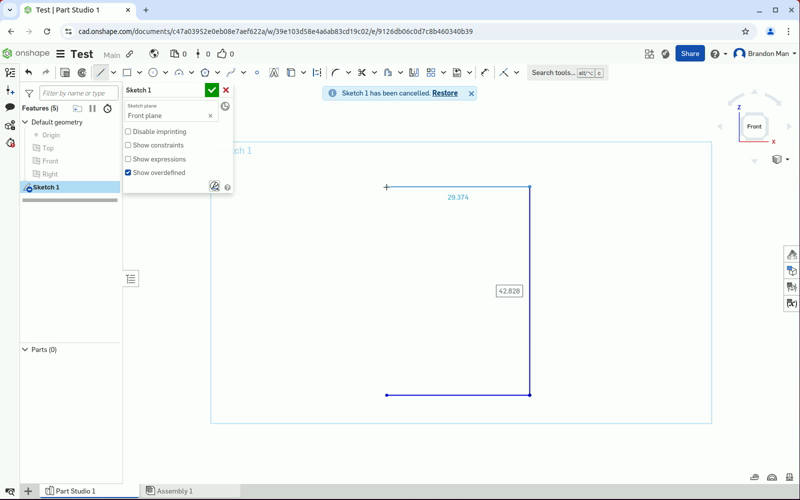
key_down(shift)
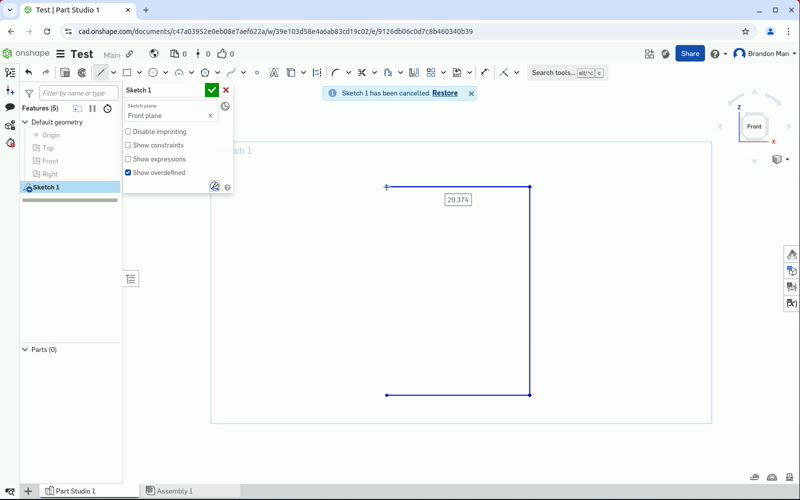
mouse_move(386, 395)
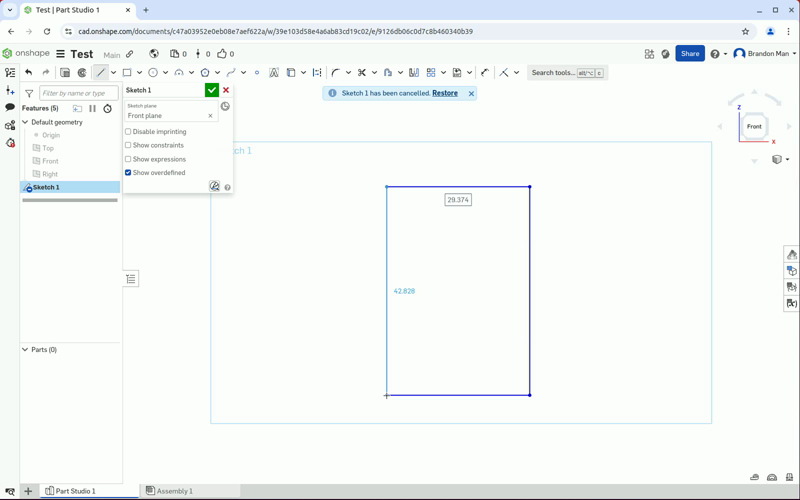
key_up(shift)
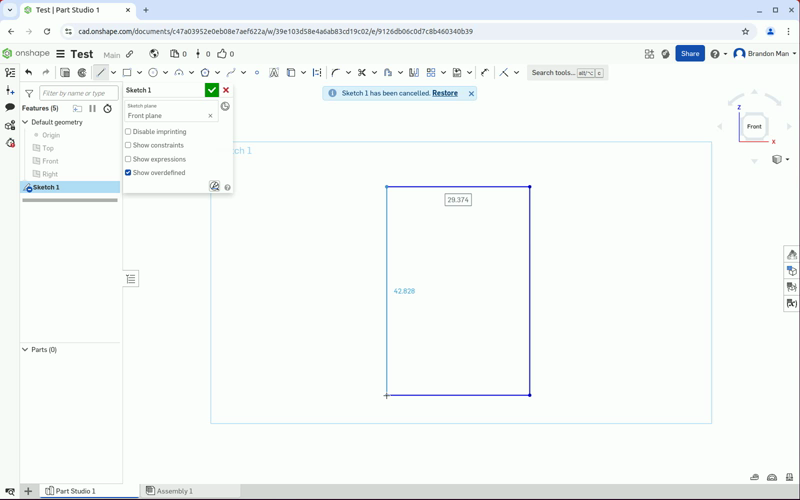
click(386, 395)
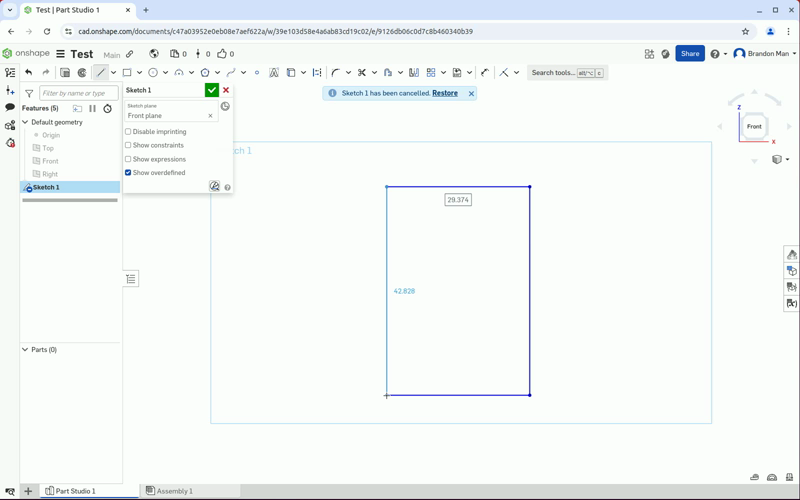
key(esc)
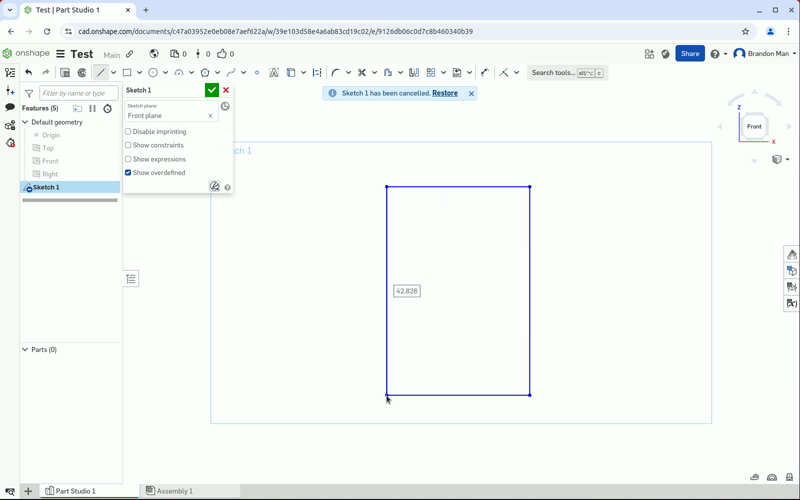
mouse_move(439, 237)
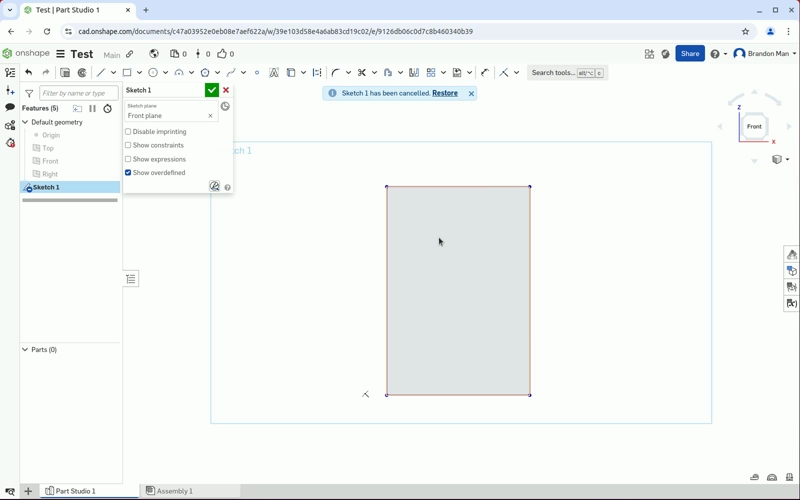
click(439, 237)
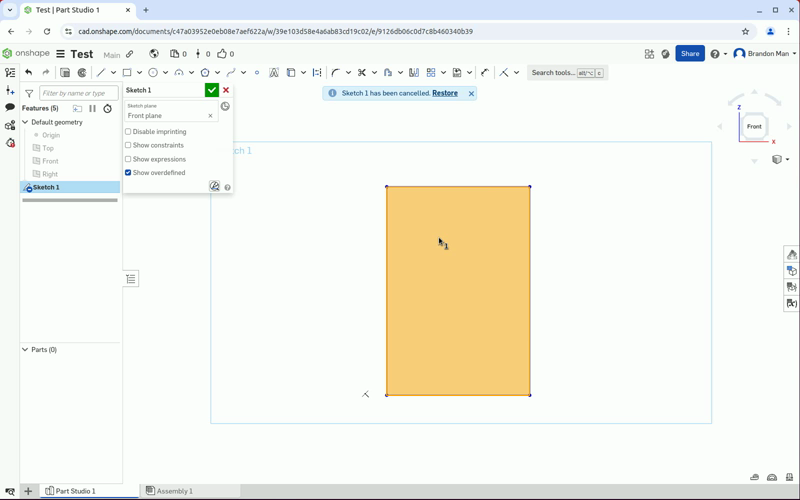
mouse_move(73, 352)
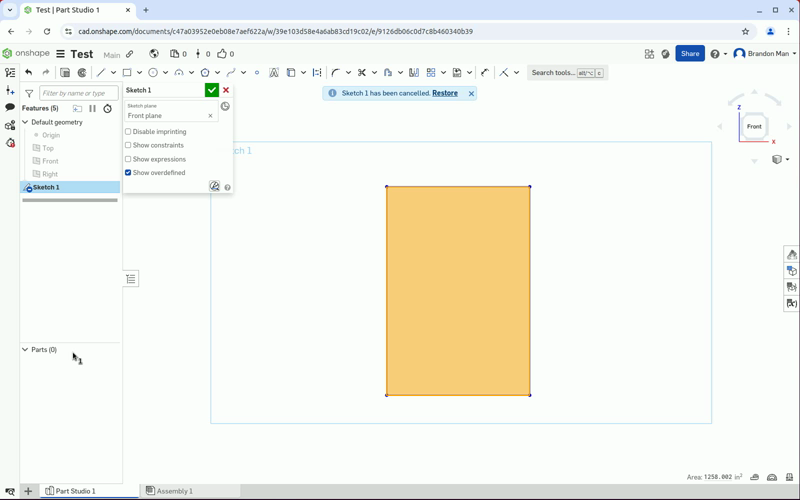
key(shift+y)
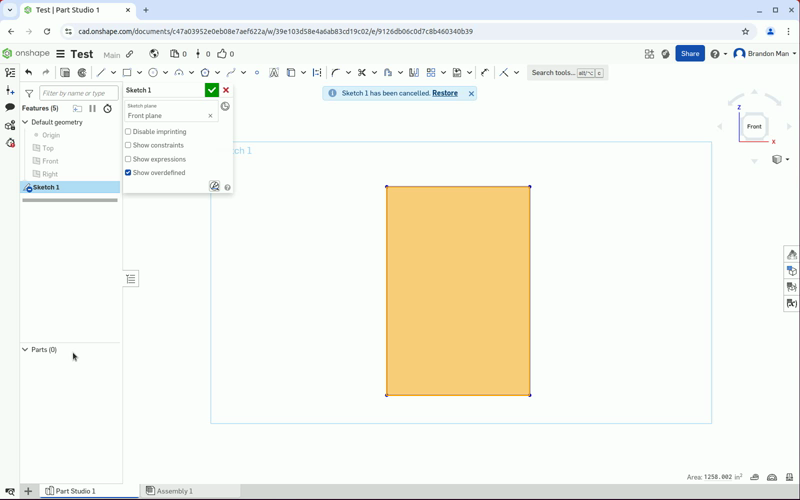
key(shift+e)
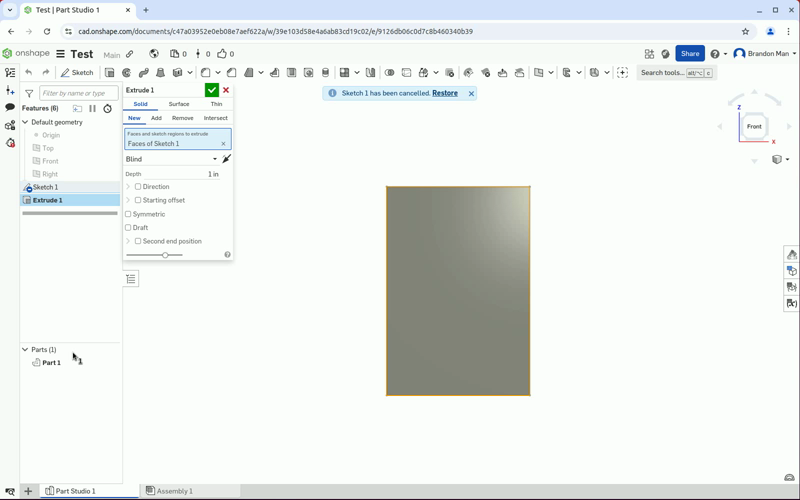
mouse_move(143, 106)
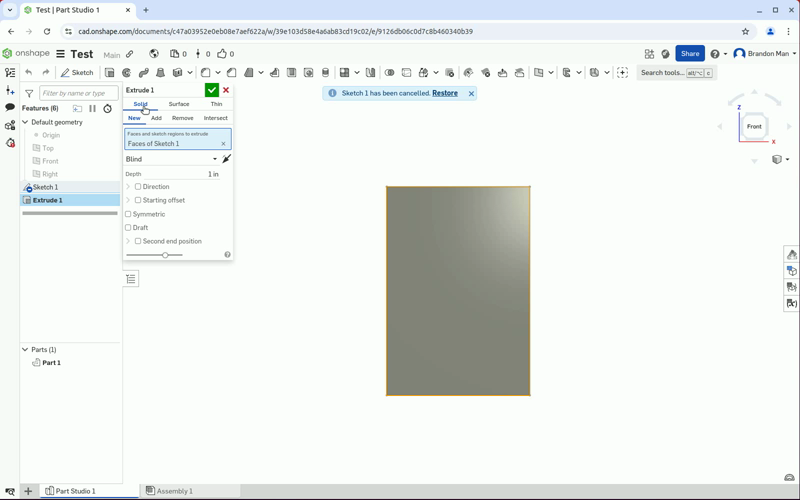
click(143, 106)
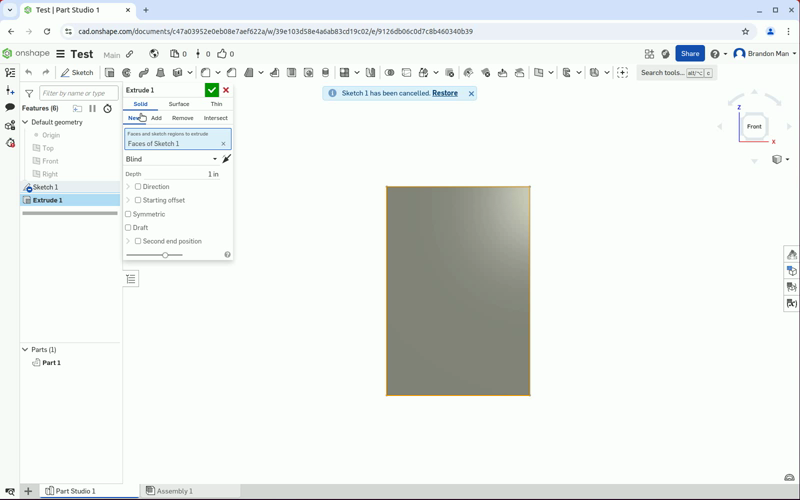
mouse_move(137, 120)
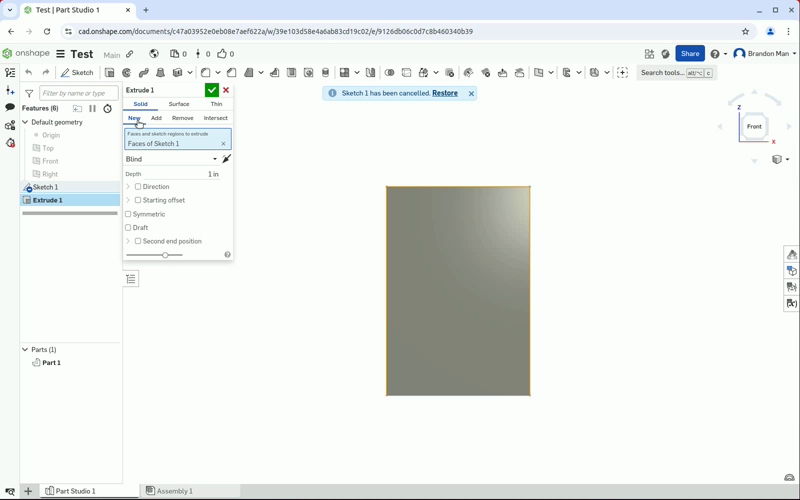
click(137, 120)
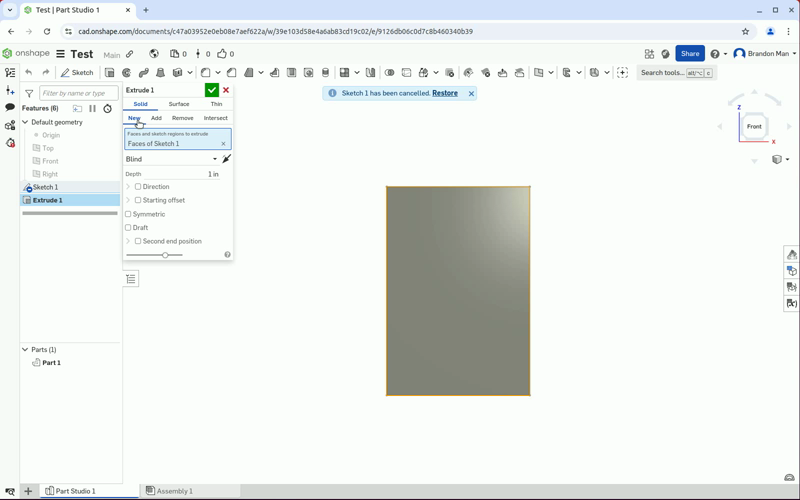
key(tab, 4)
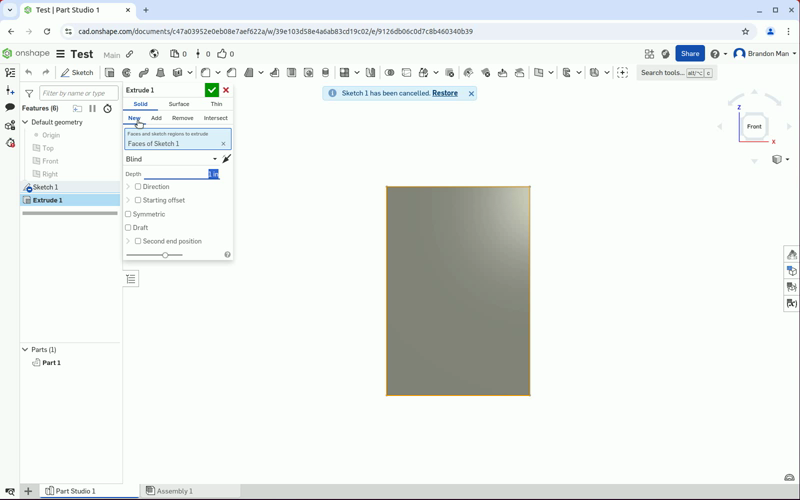
text(11.554)
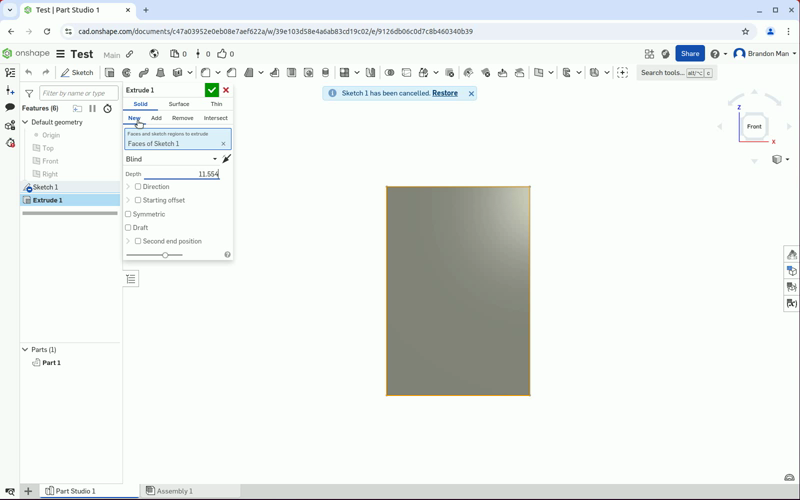
key(enter)
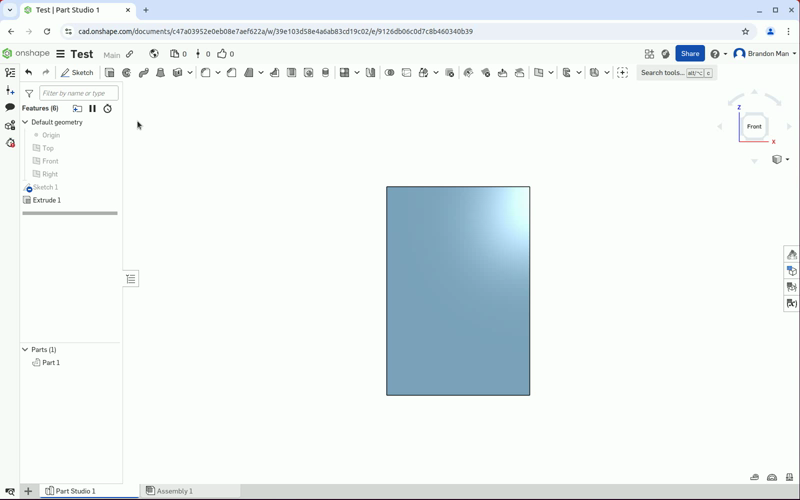
key(shift+h)
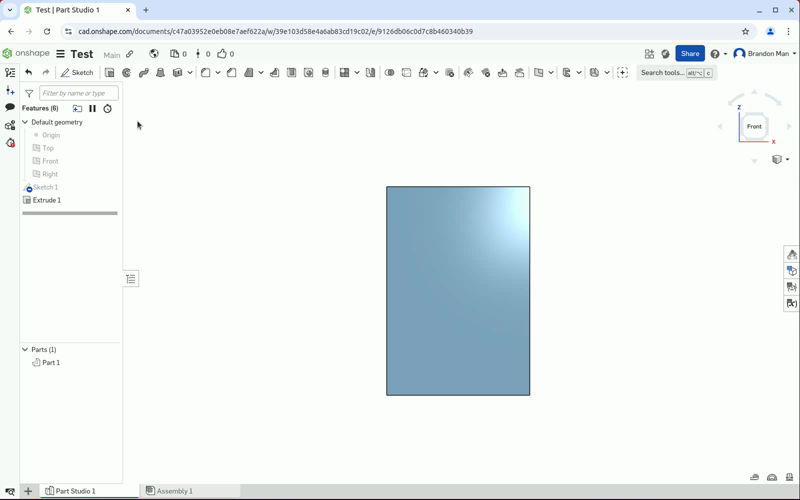
key(shift+h)
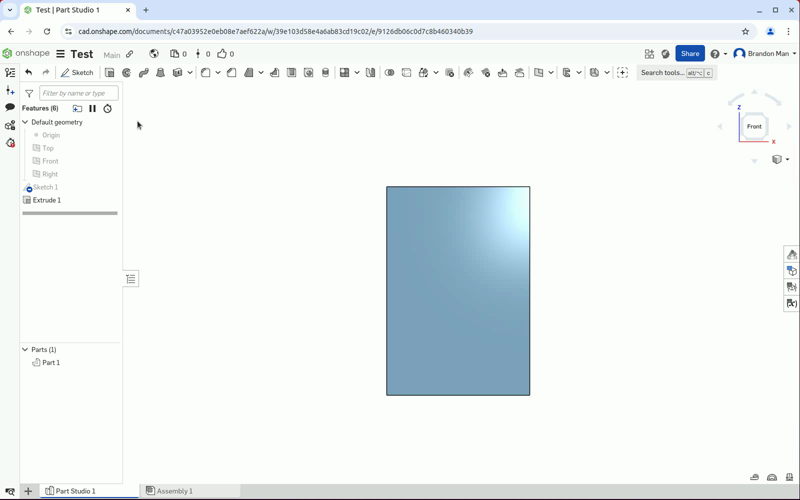
mouse_move(73, 189)
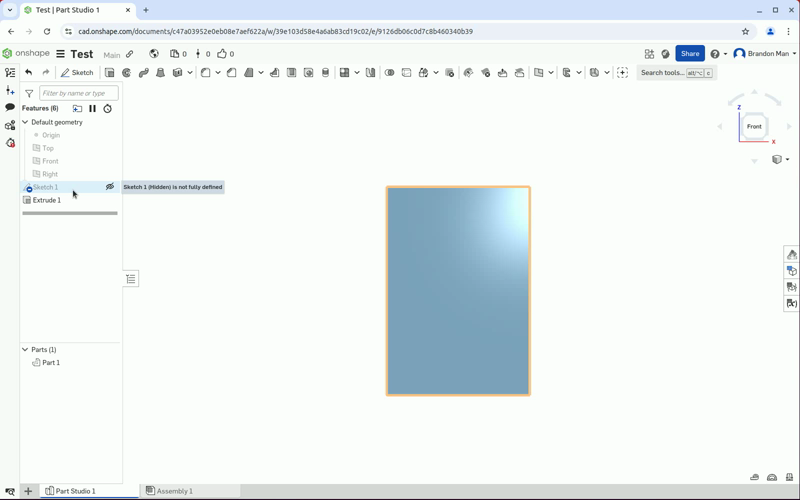
click(73, 189)
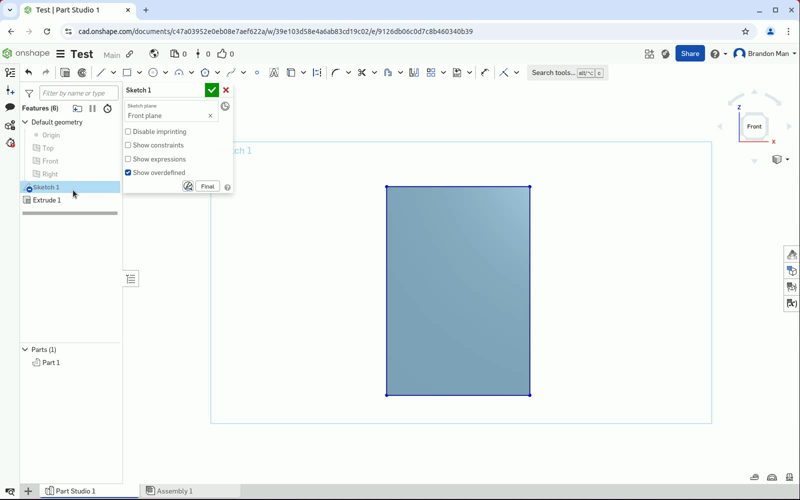
mouse_move(229, 92)
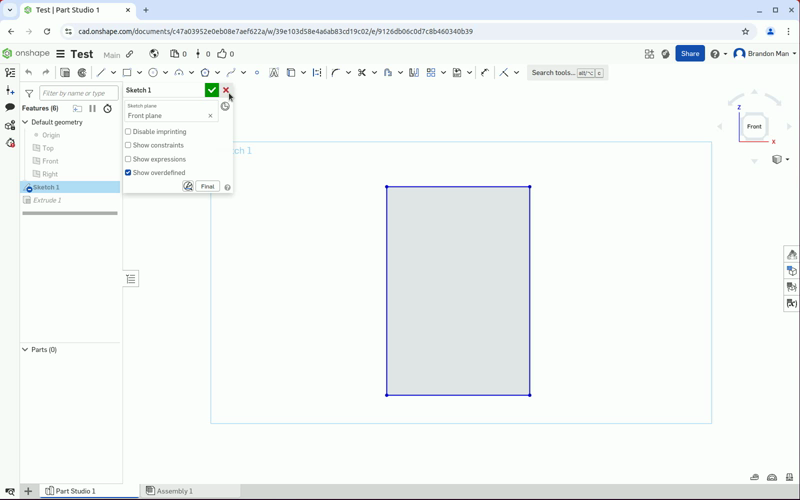
click(229, 92)
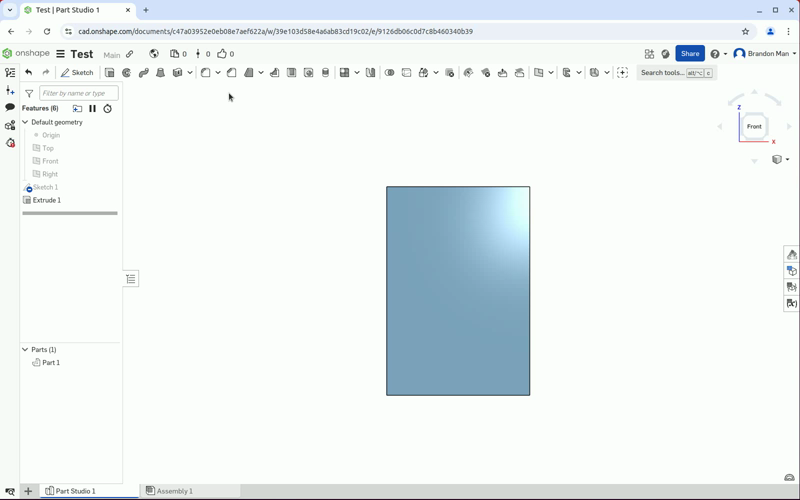
mouse_move(541, 75)
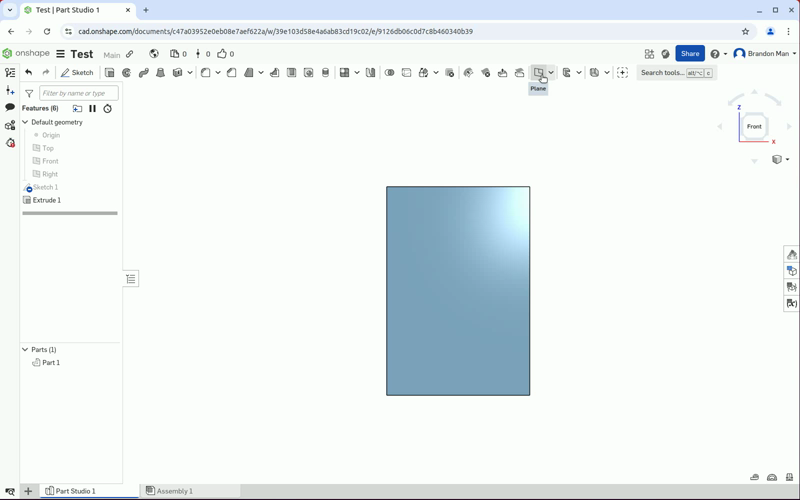
click(541, 75)
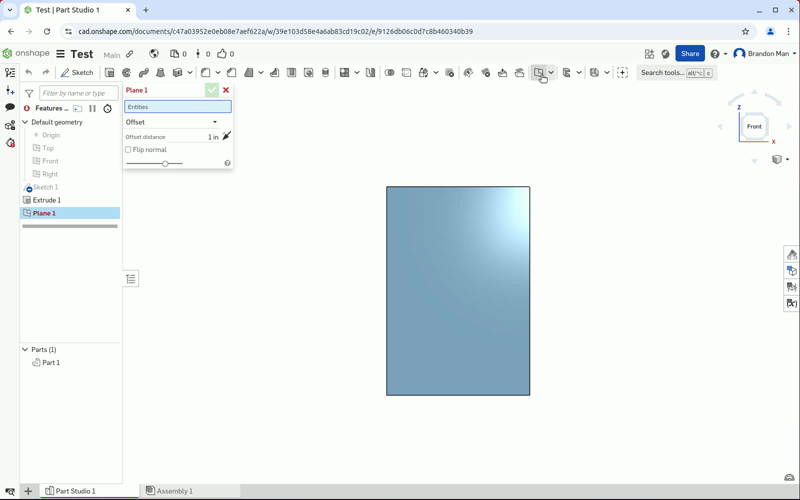
mouse_move(73, 163)
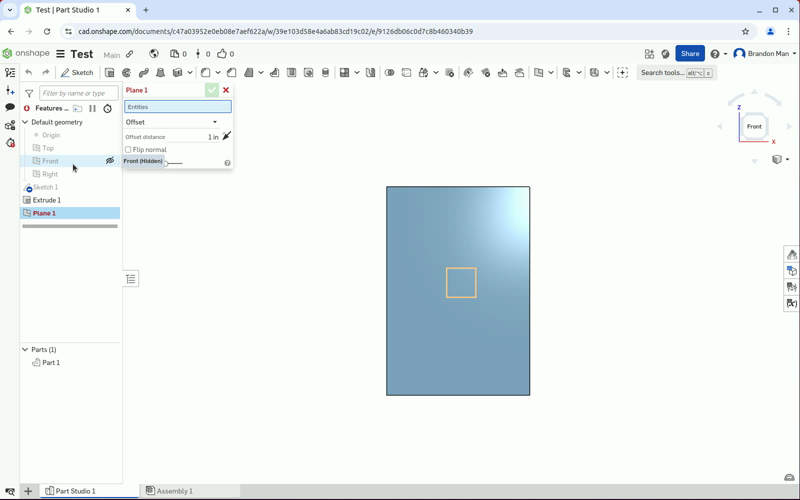
click(73, 163)
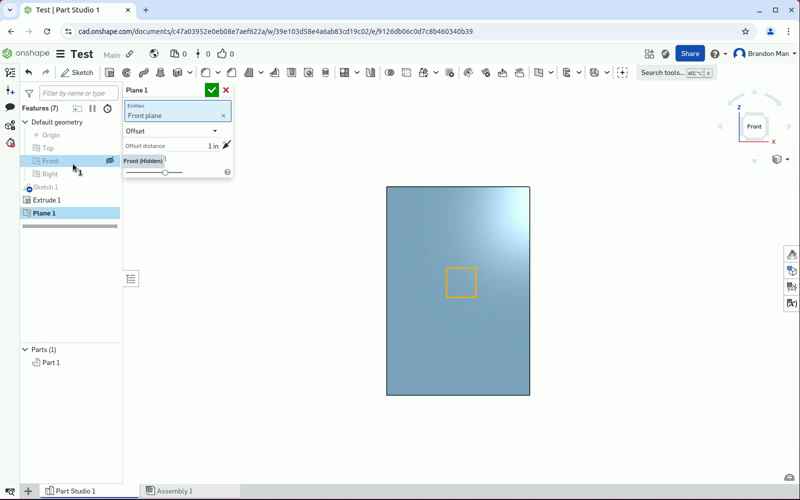
key(tab, 2)
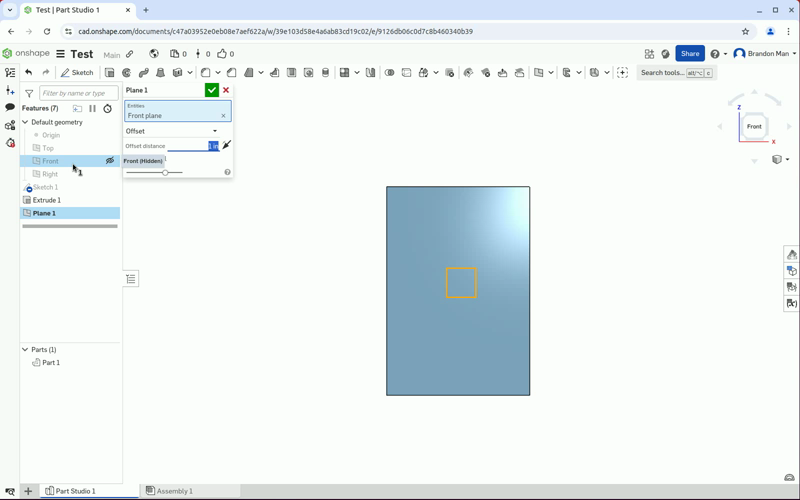
text(11.554)
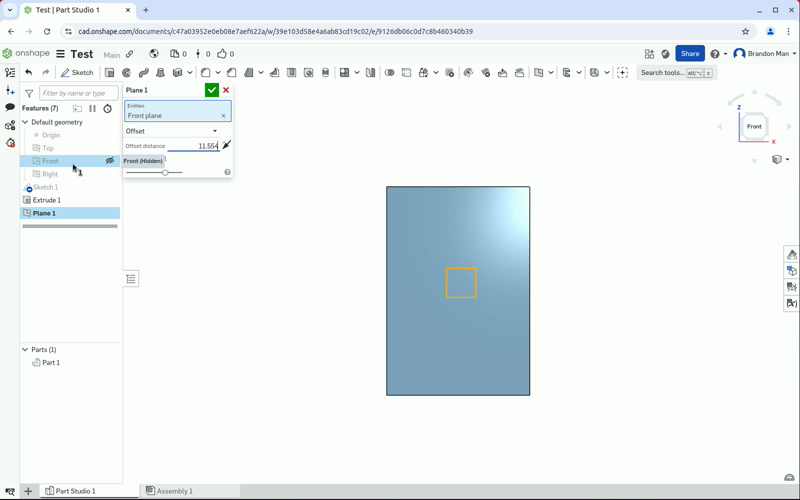
key(enter, 2)
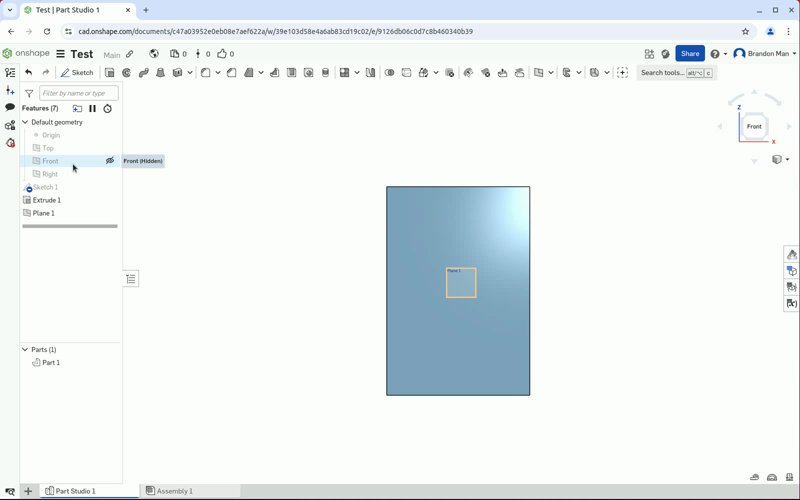
key(shift+s)
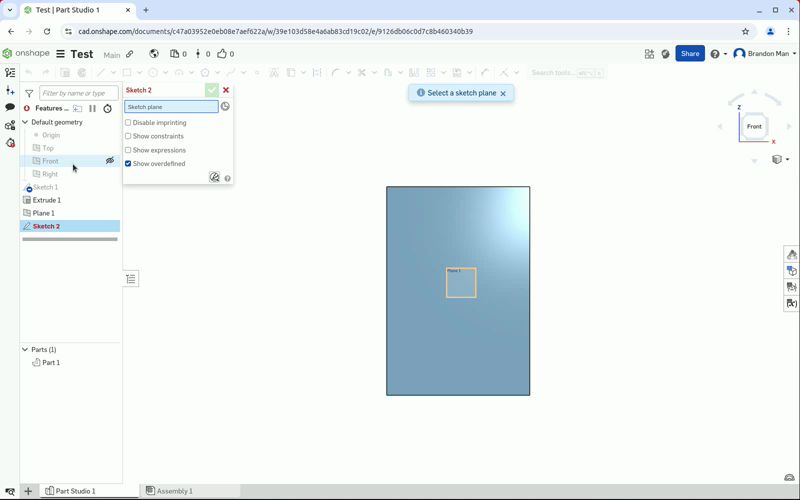
mouse_move(73, 215)
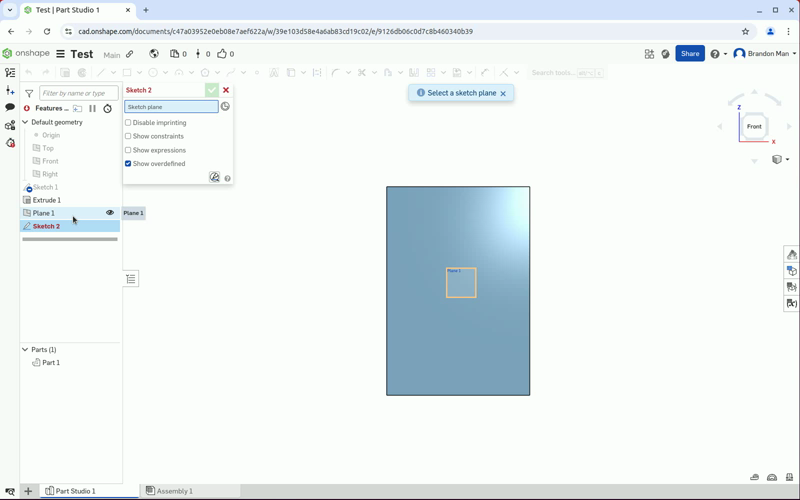
click(73, 215)
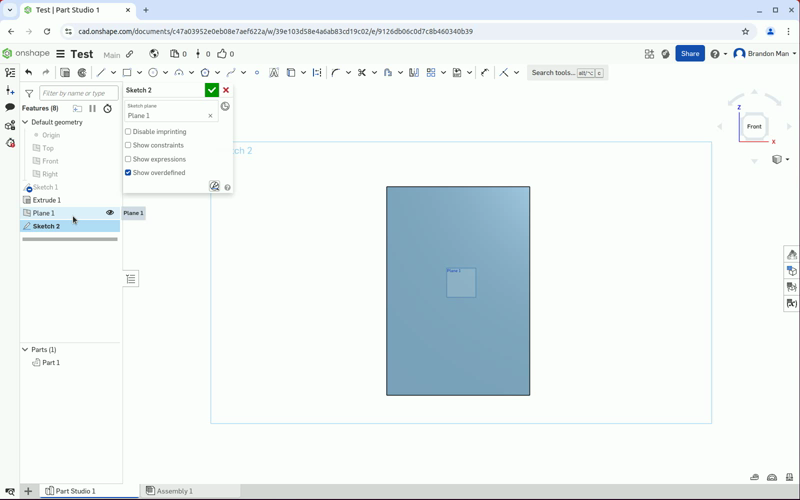
mouse_move(73, 352)
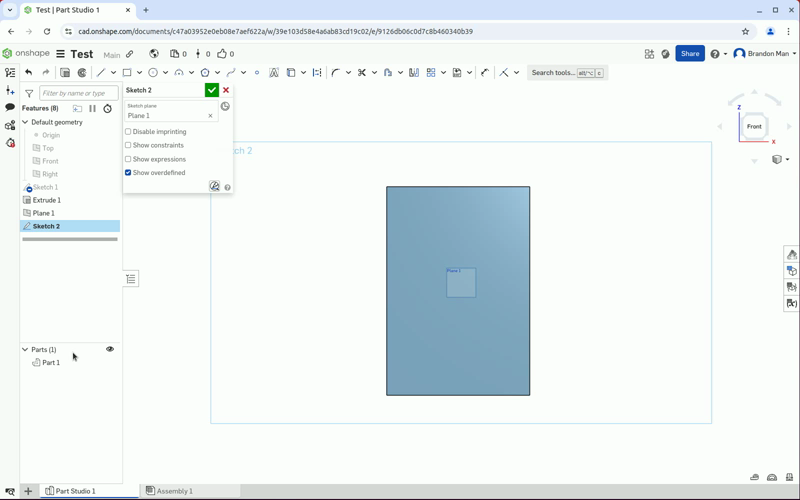
key(y)
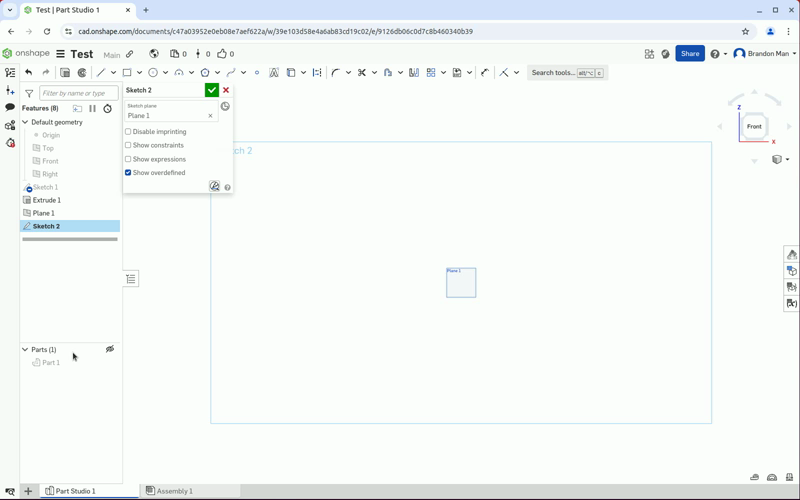
key(l)
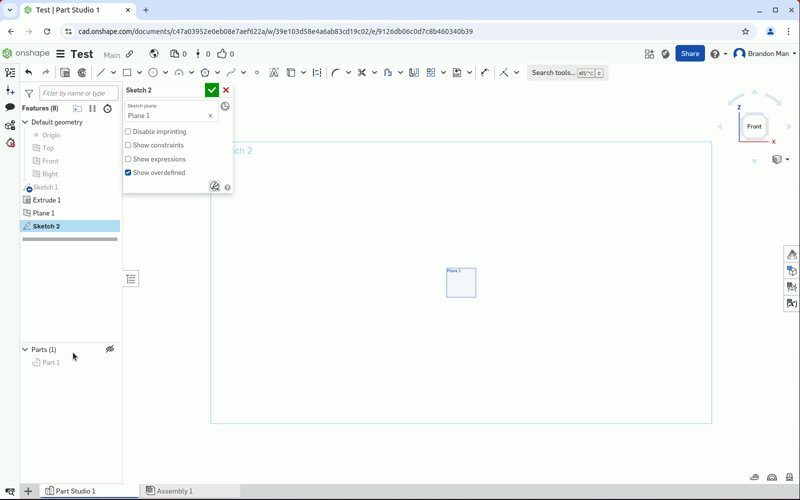
key_down(shift)
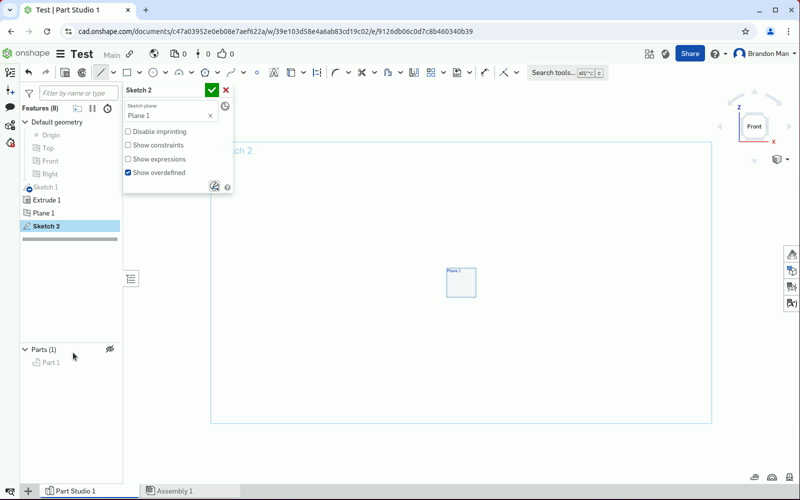
mouse_move(434, 282)
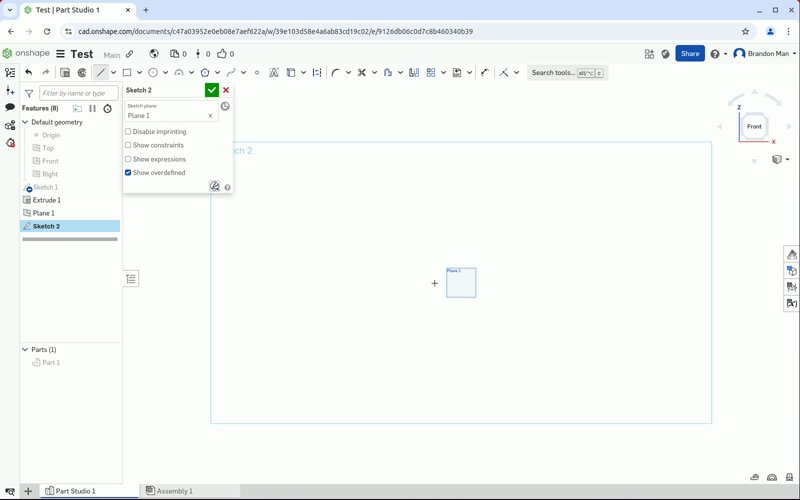
click(434, 282)
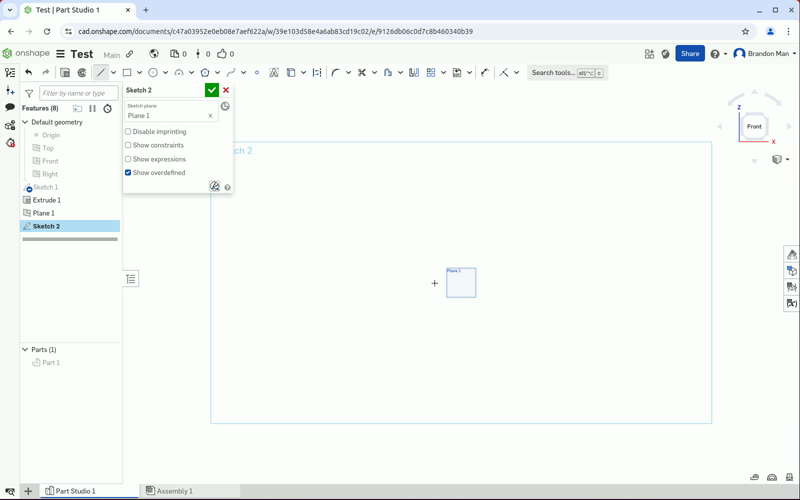
key_up(shift)
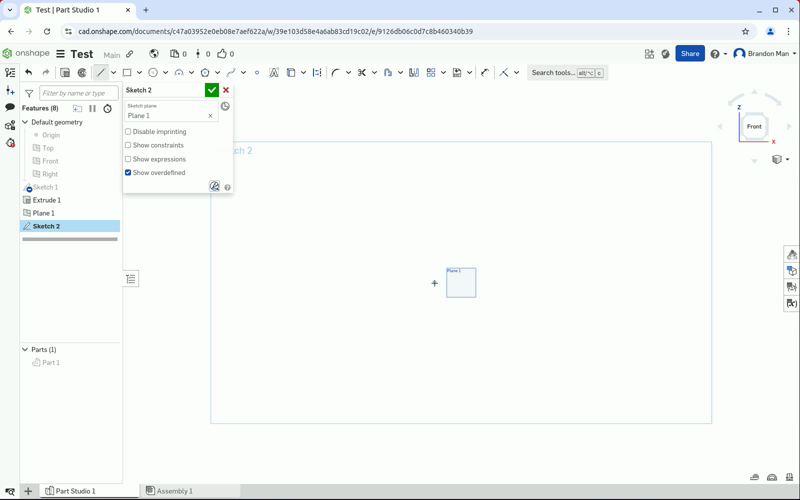
key_down(shift)
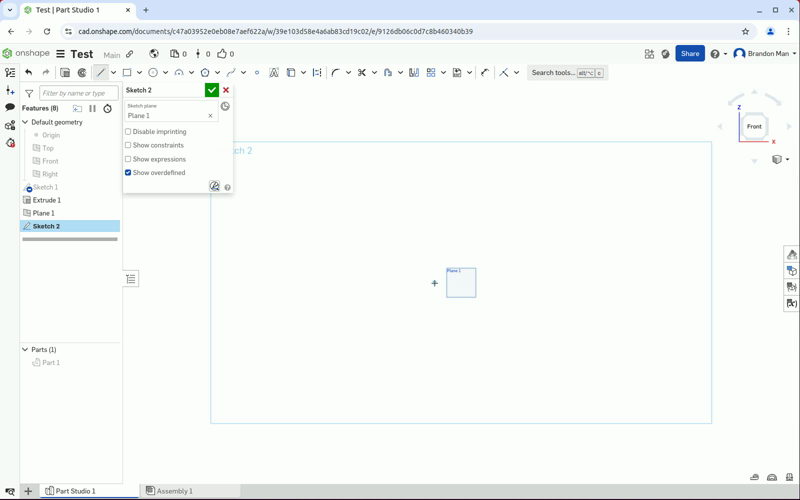
mouse_move(464, 282)
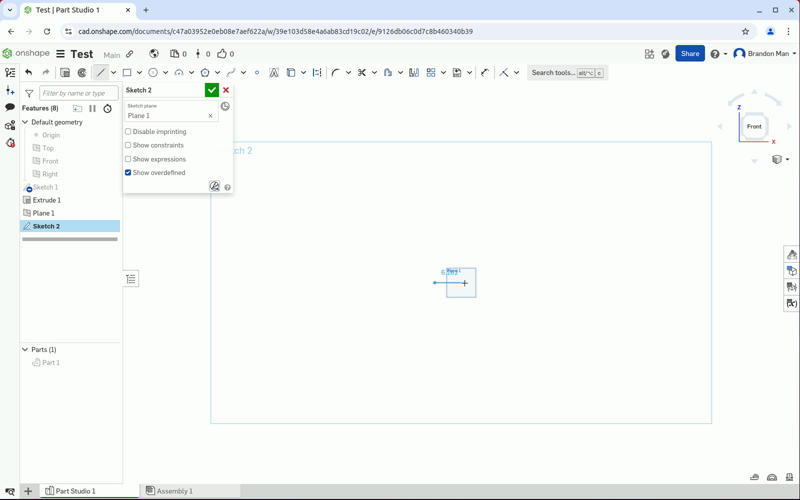
mouse_move(451, 282)
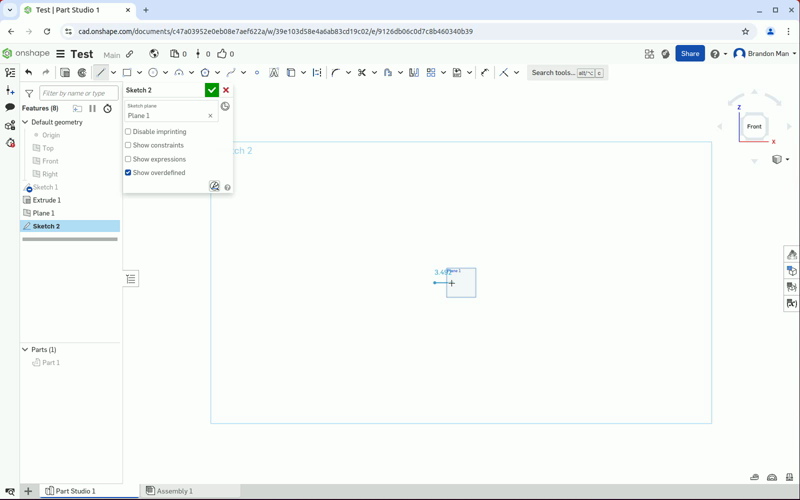
click(451, 282)
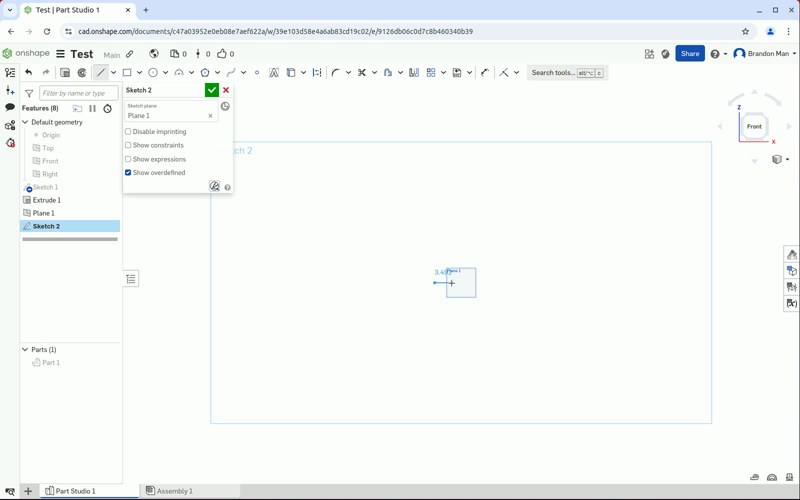
key_up(shift)
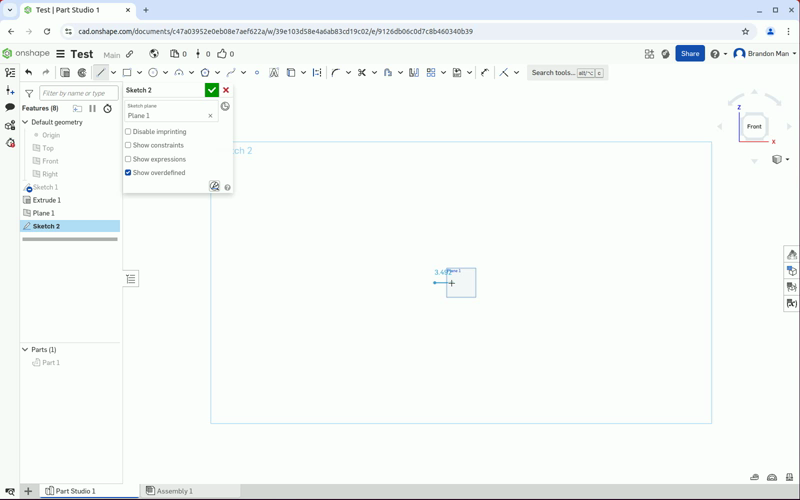
key_down(shift)
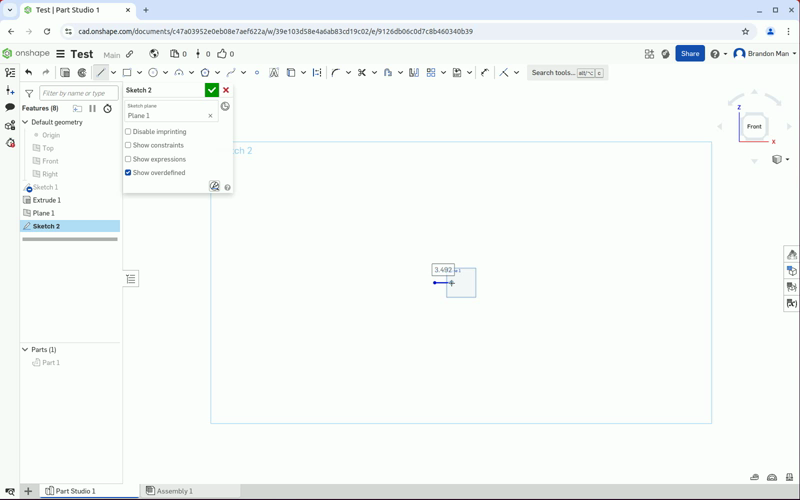
mouse_move(481, 282)
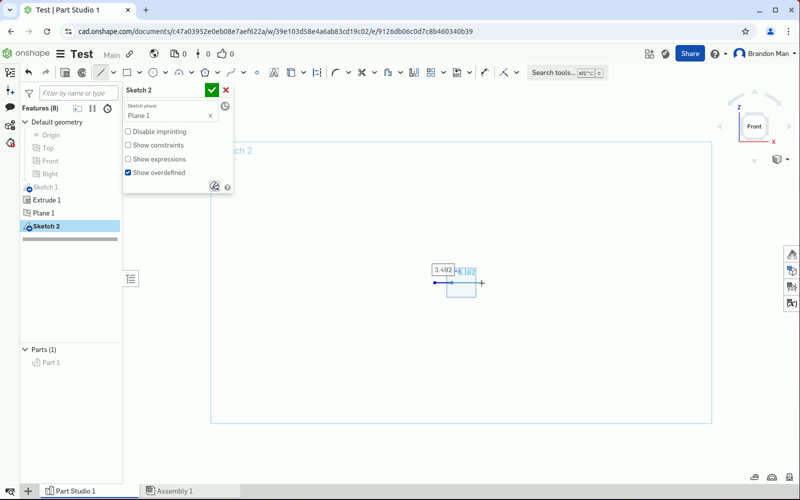
mouse_move(451, 300)
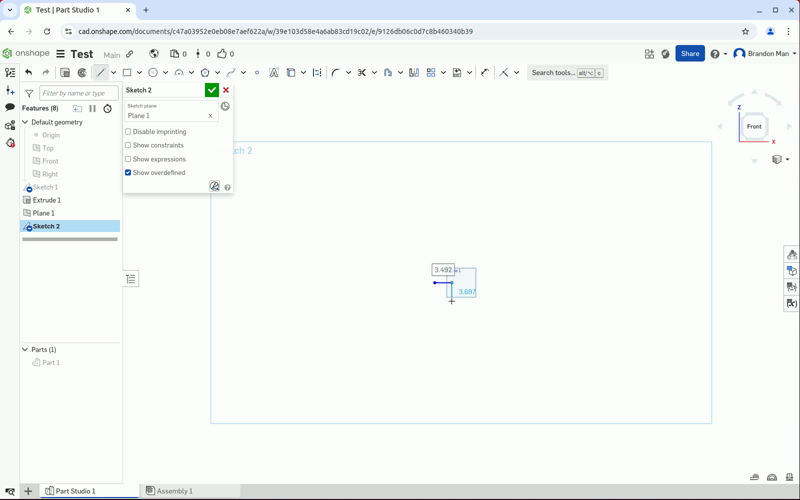
click(451, 300)
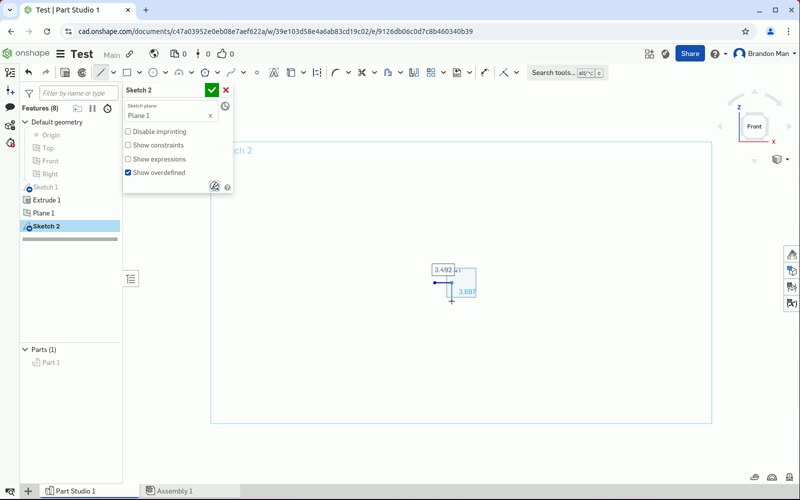
key_up(shift)
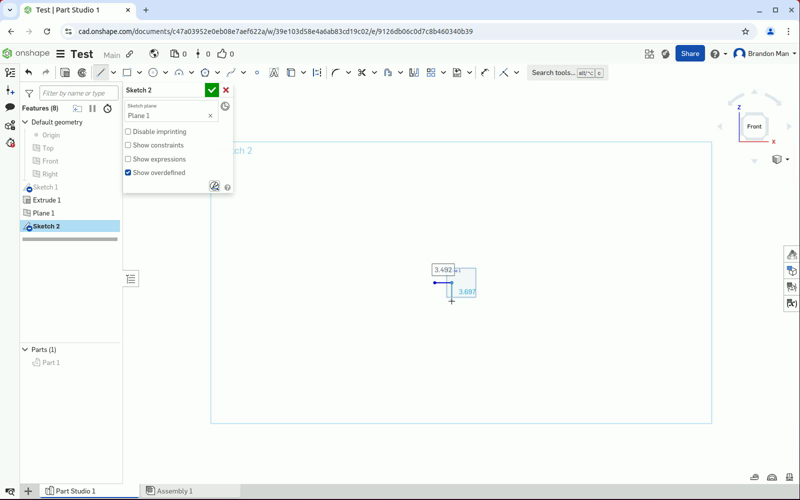
key_down(shift)
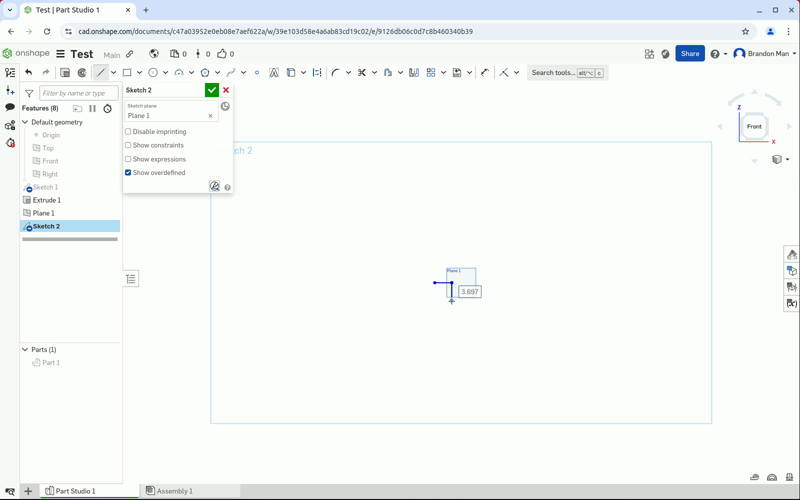
mouse_move(481, 300)
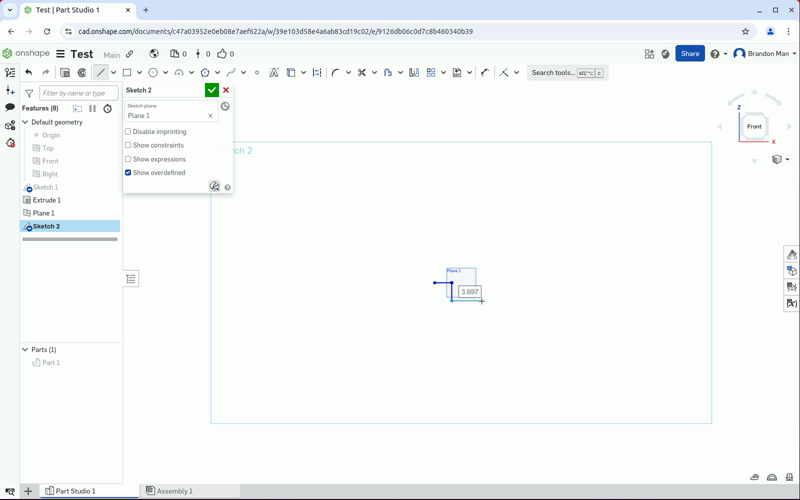
mouse_move(474, 300)
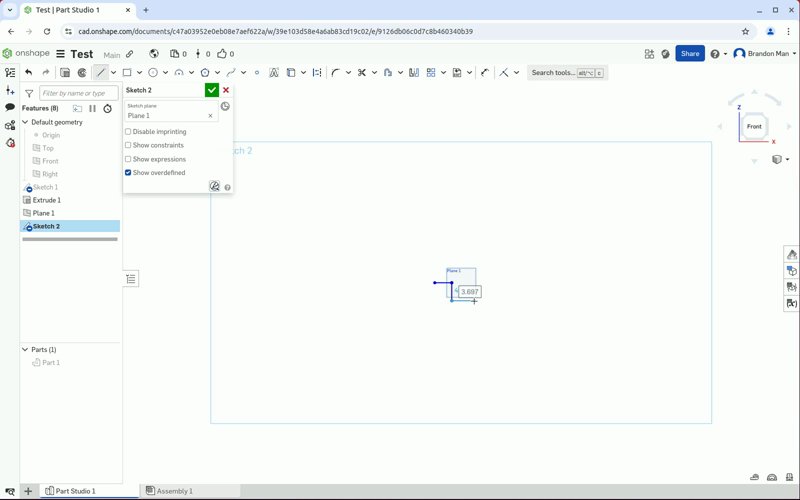
click(474, 300)
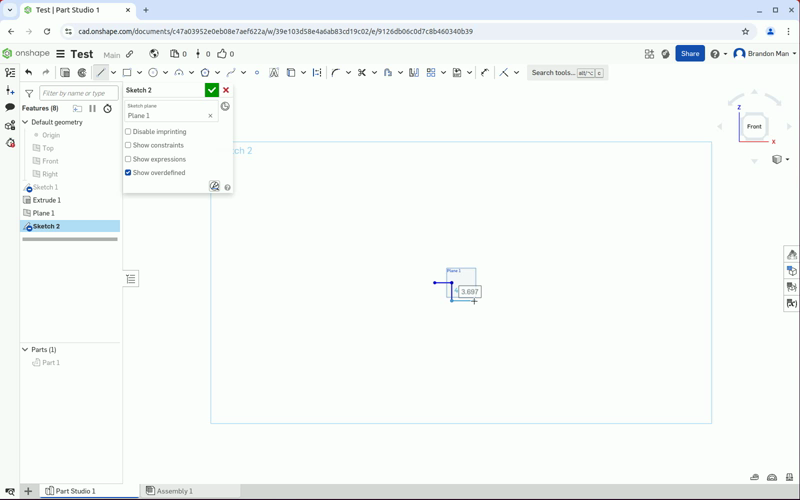
key_up(shift)
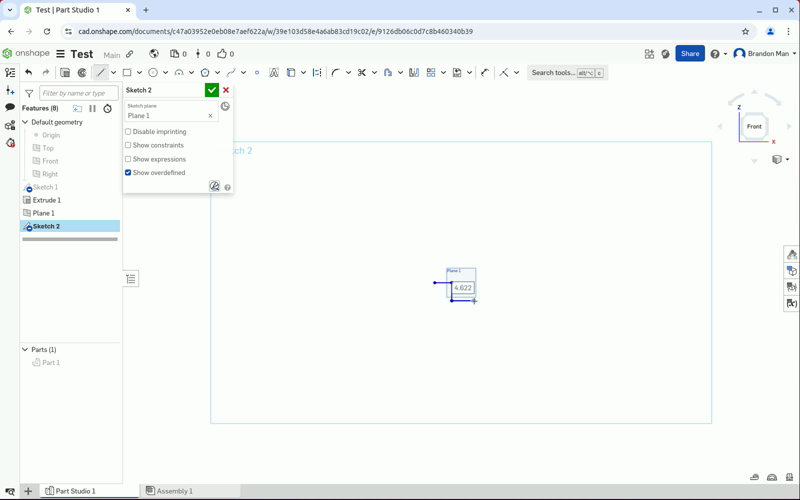
key_down(shift)
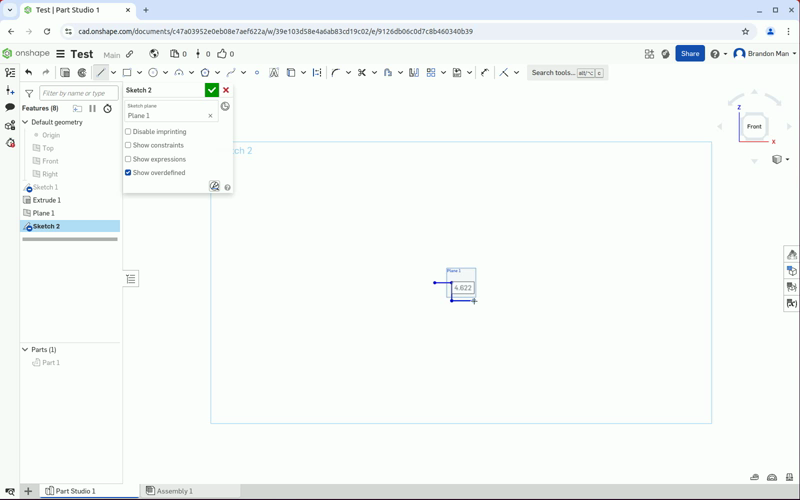
mouse_move(504, 300)
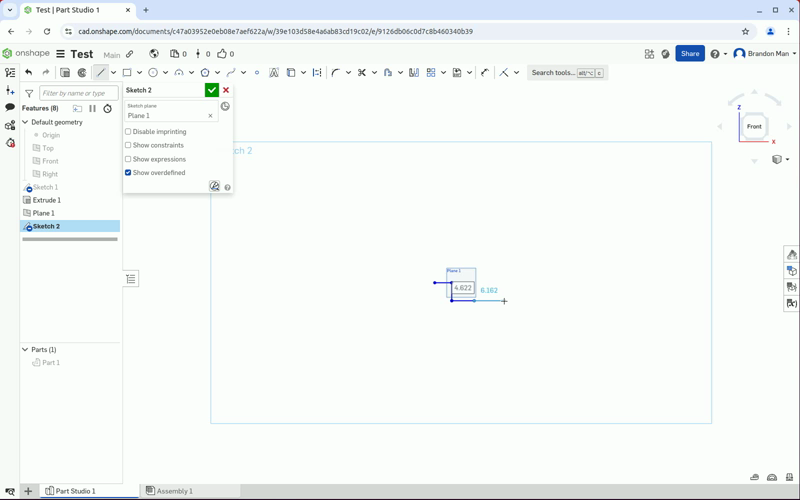
mouse_move(474, 282)
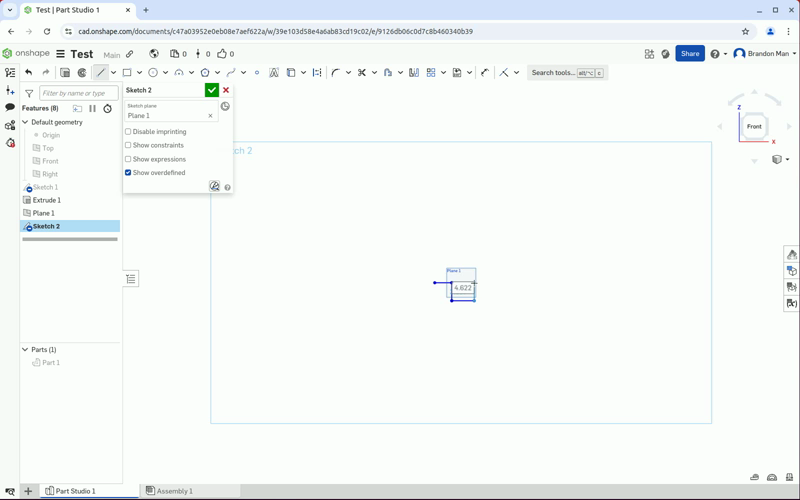
click(474, 282)
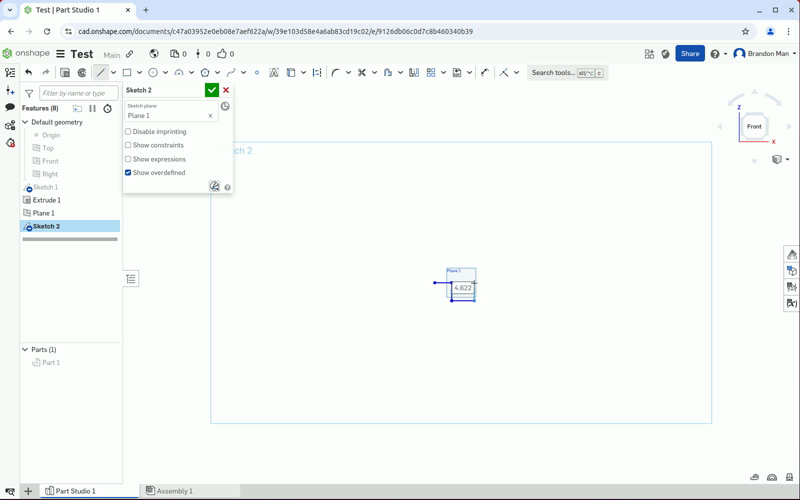
key_up(shift)
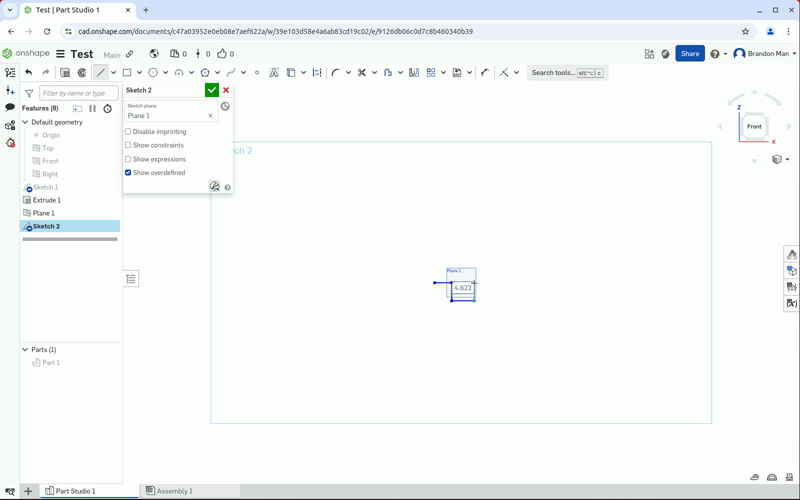
key_down(shift)
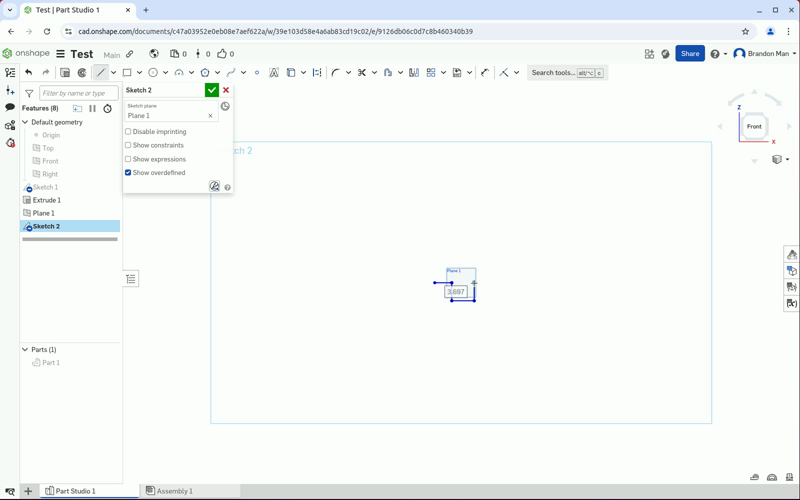
mouse_move(504, 282)
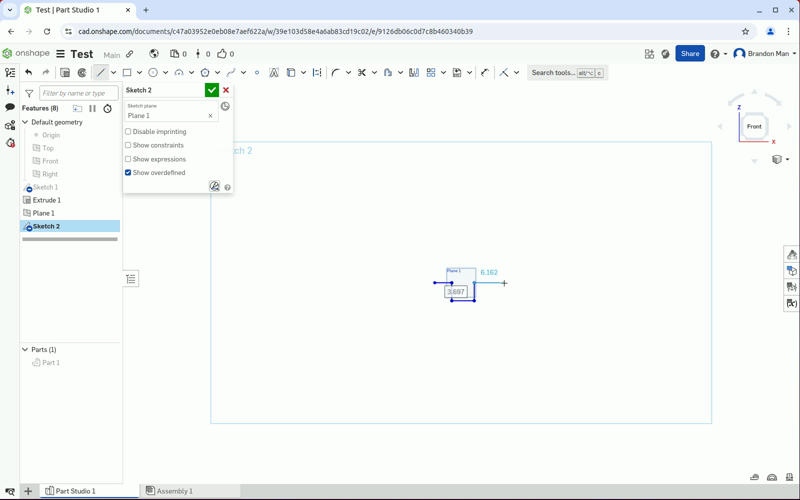
mouse_move(487, 282)
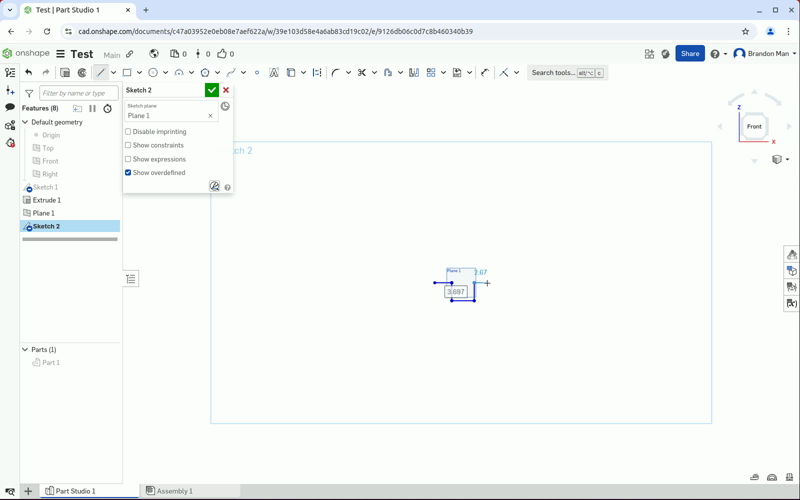
click(487, 282)
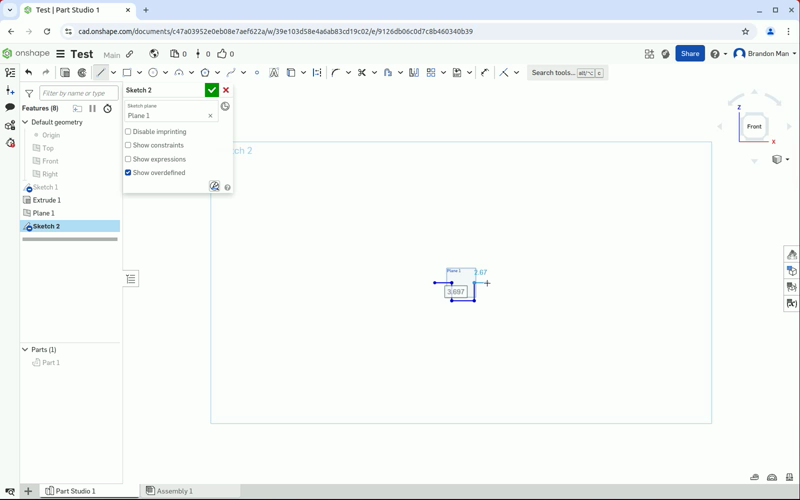
key_up(shift)
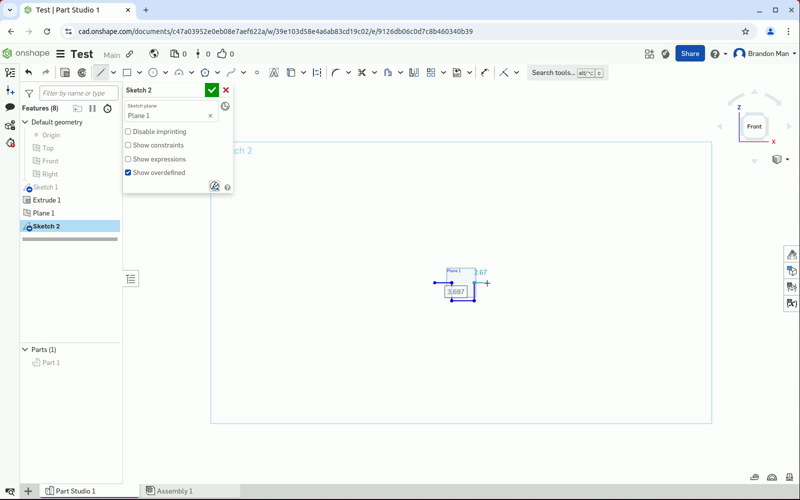
key_down(shift)
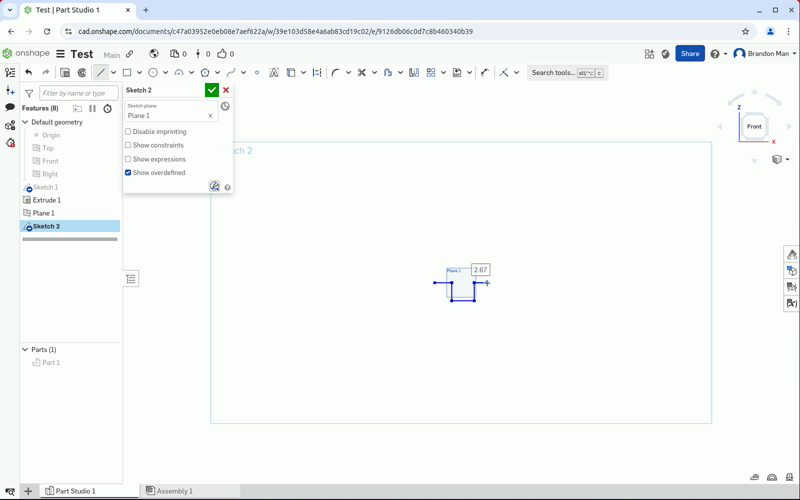
mouse_move(517, 282)
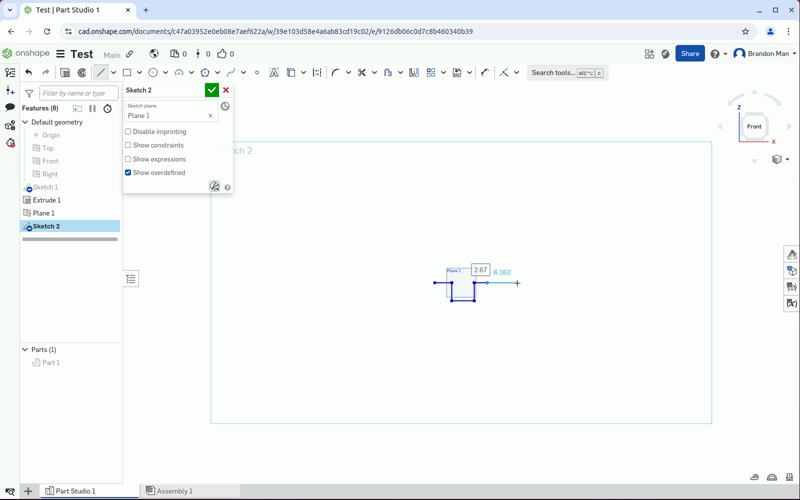
mouse_move(487, 251)
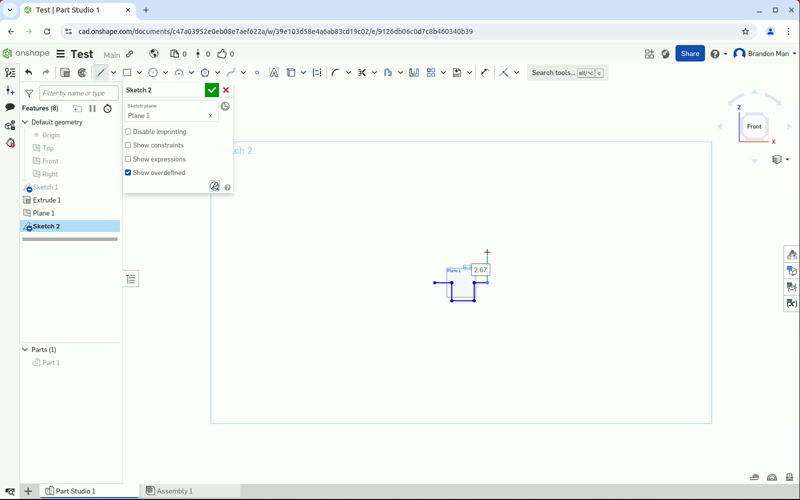
click(487, 251)
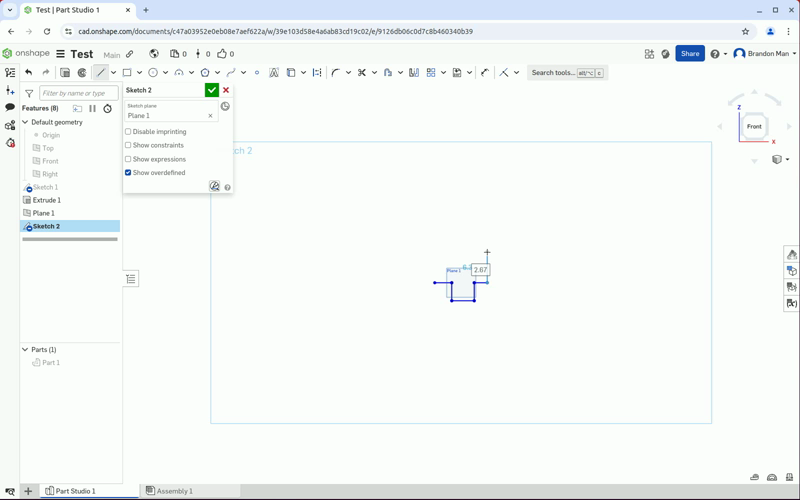
key_up(shift)
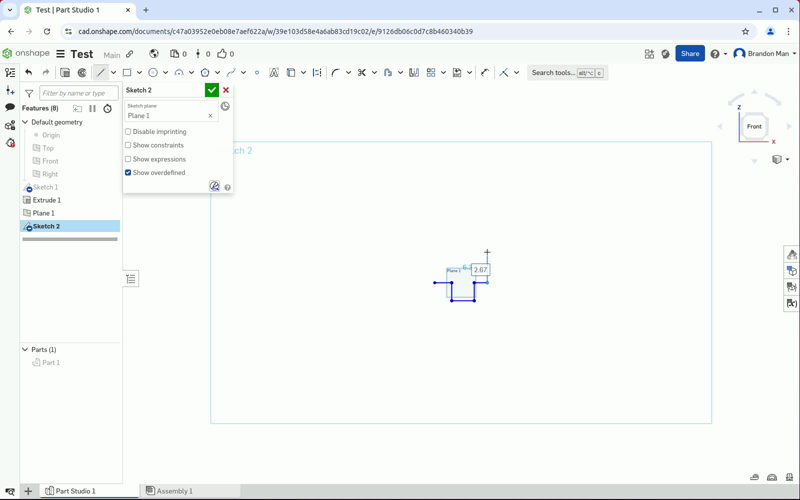
key_down(shift)
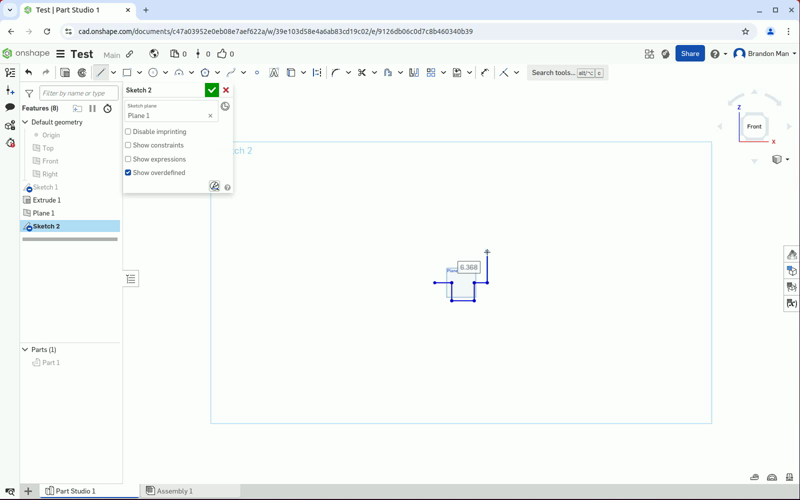
mouse_move(517, 251)
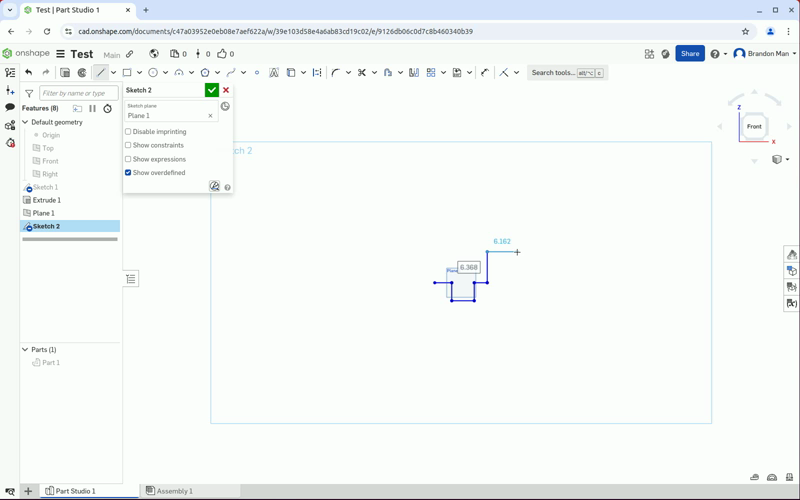
mouse_move(434, 251)
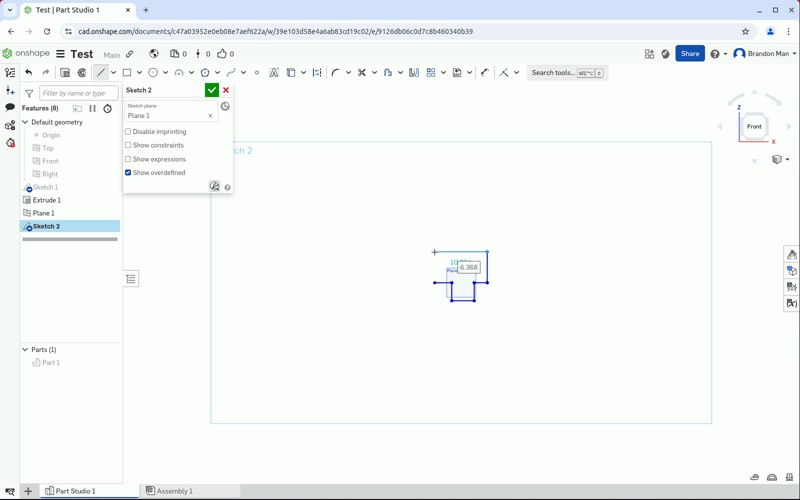
click(434, 251)
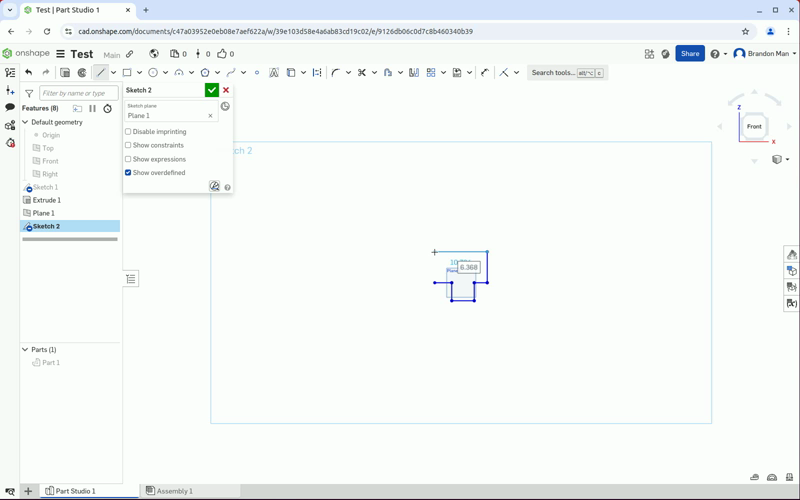
key_up(shift)
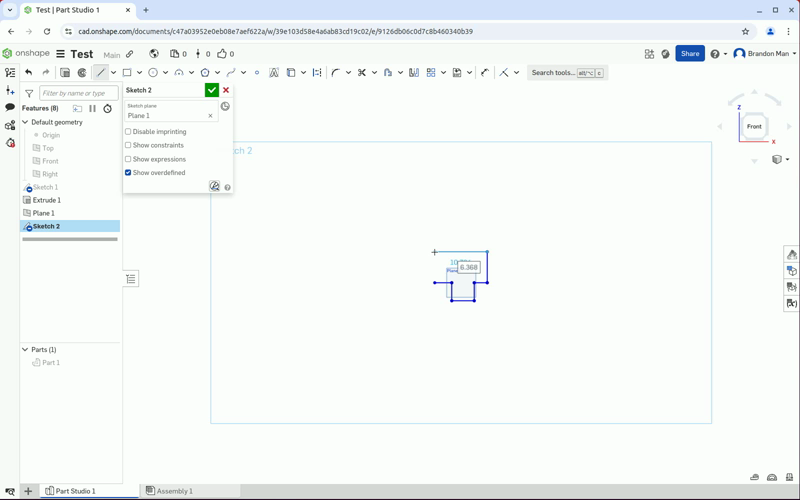
mouse_move(464, 251)
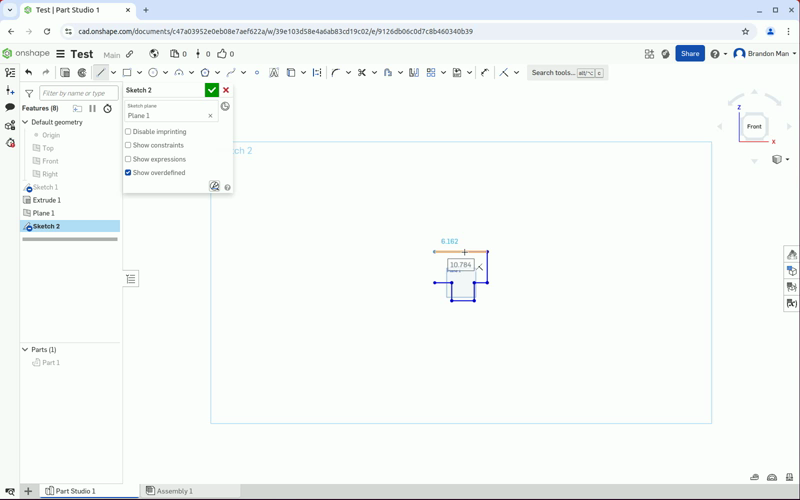
key_down(shift)
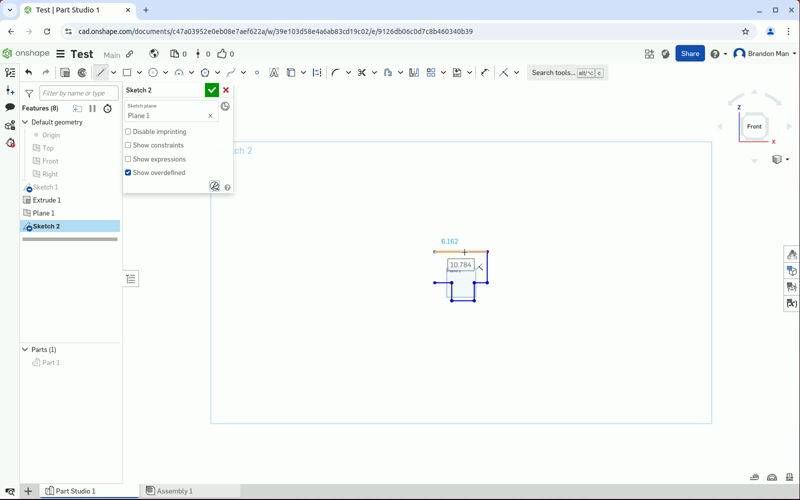
mouse_move(434, 282)
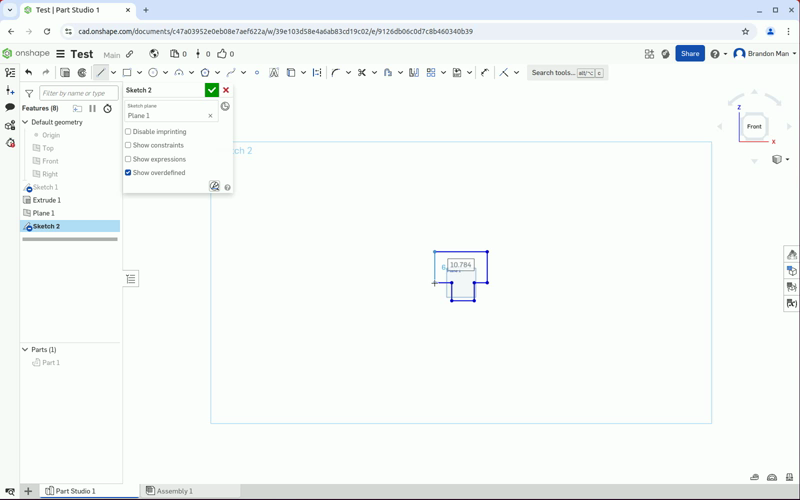
key_up(shift)
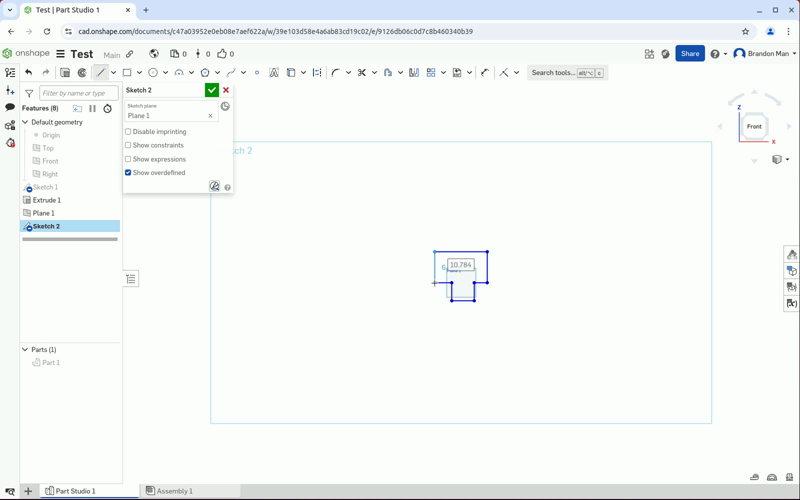
click(434, 282)
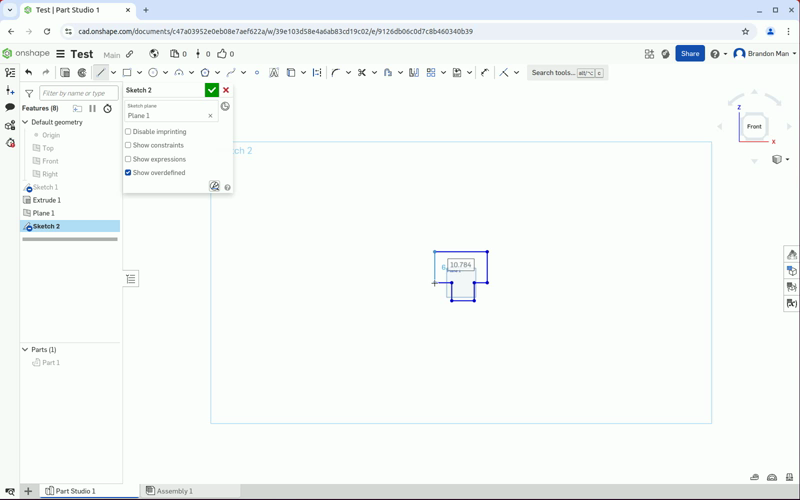
key(esc)
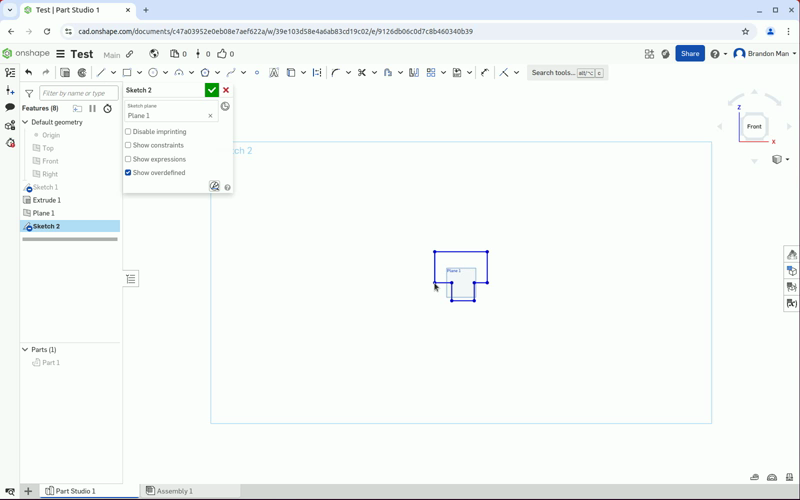
mouse_move(463, 273)
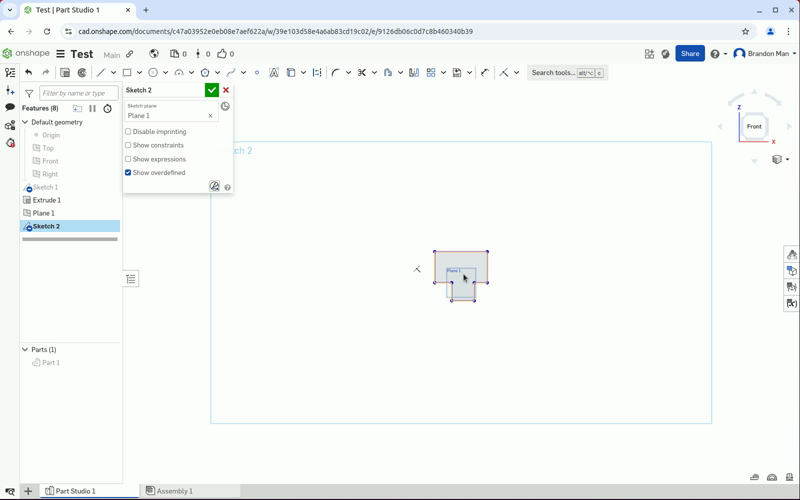
click(463, 273)
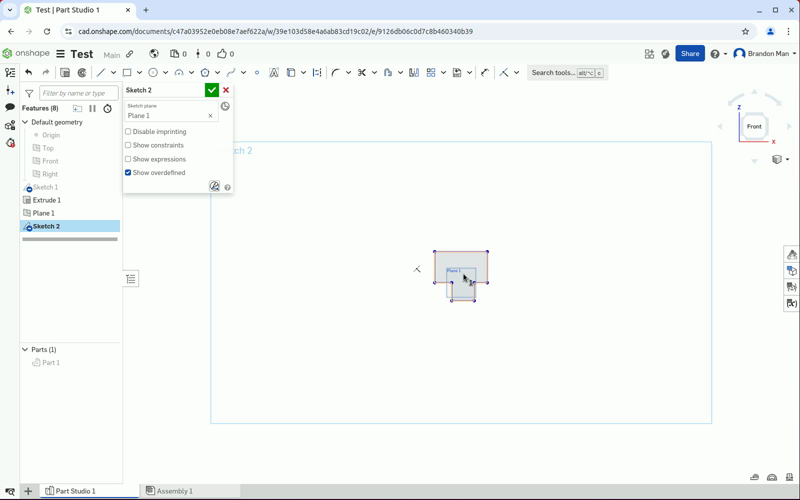
mouse_move(73, 352)
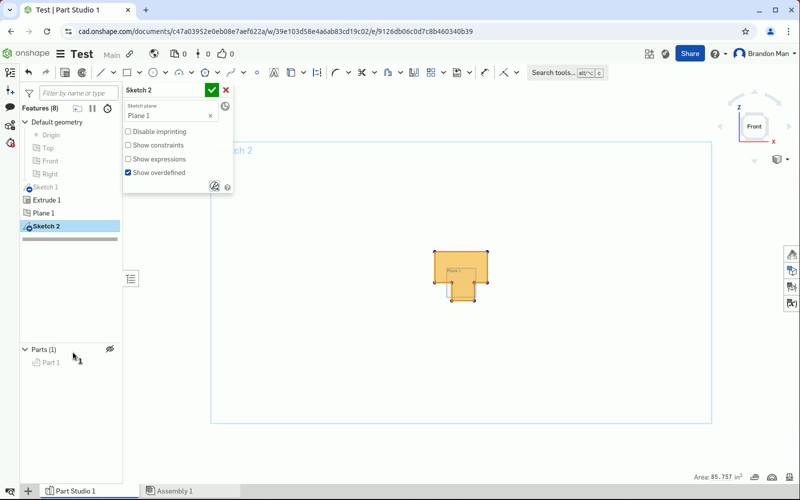
key(shift+y)
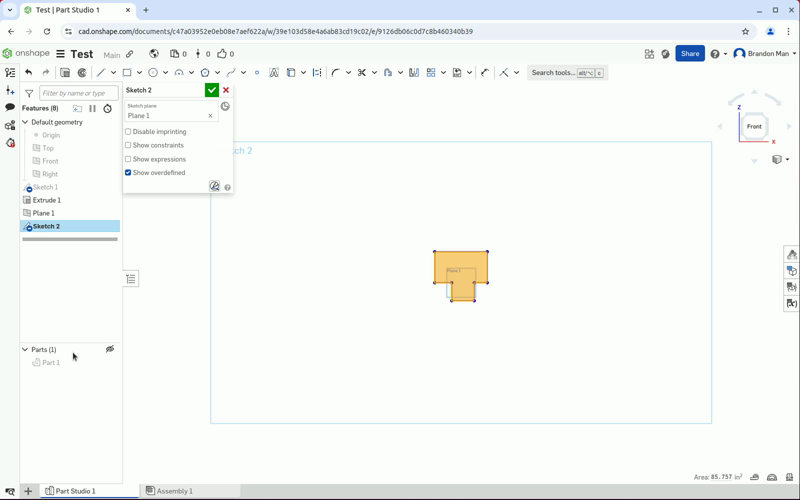
key(shift+e)
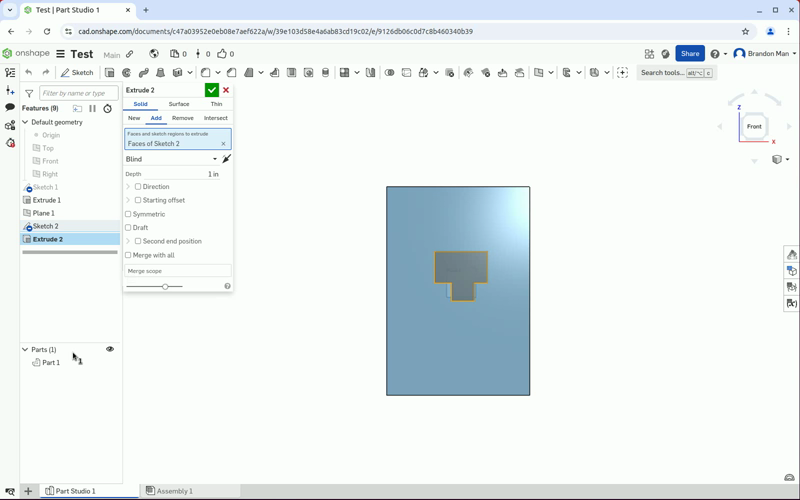
mouse_move(143, 106)
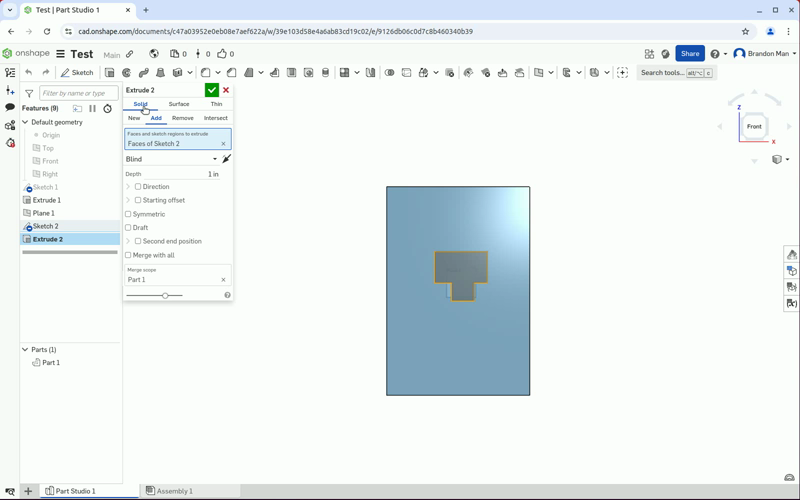
click(143, 106)
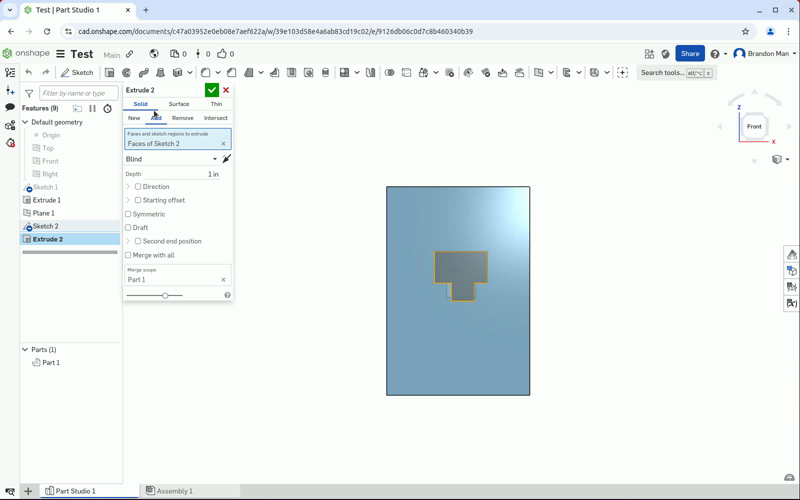
mouse_move(186, 120)
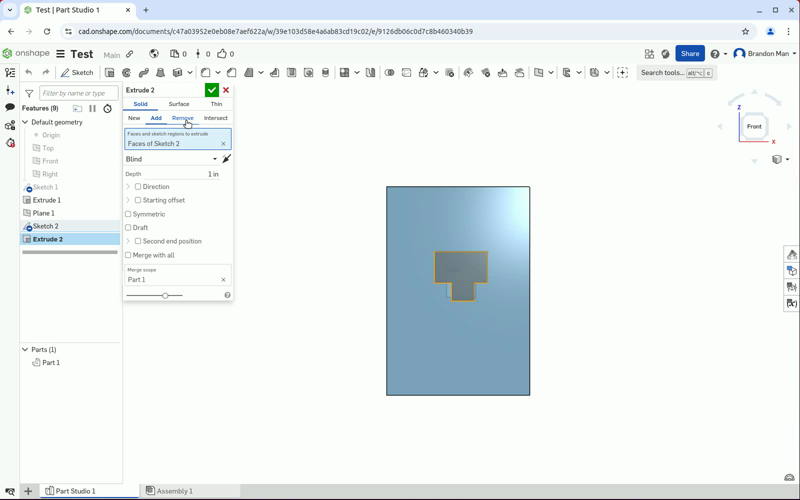
click(186, 120)
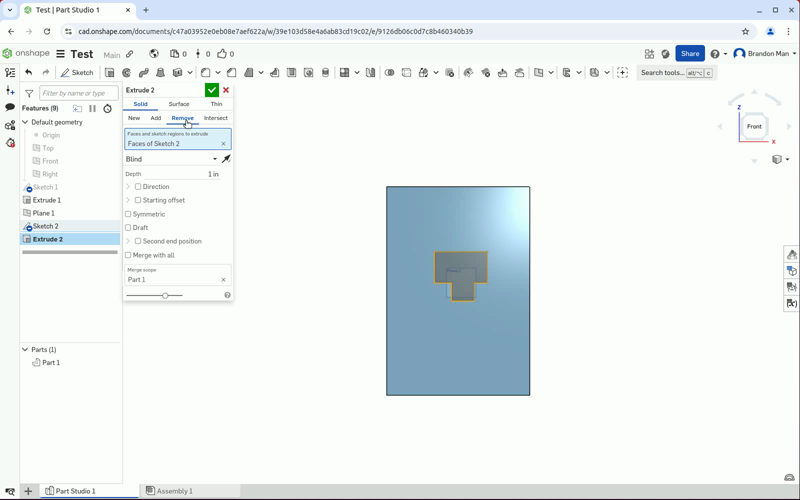
key(tab, 4)
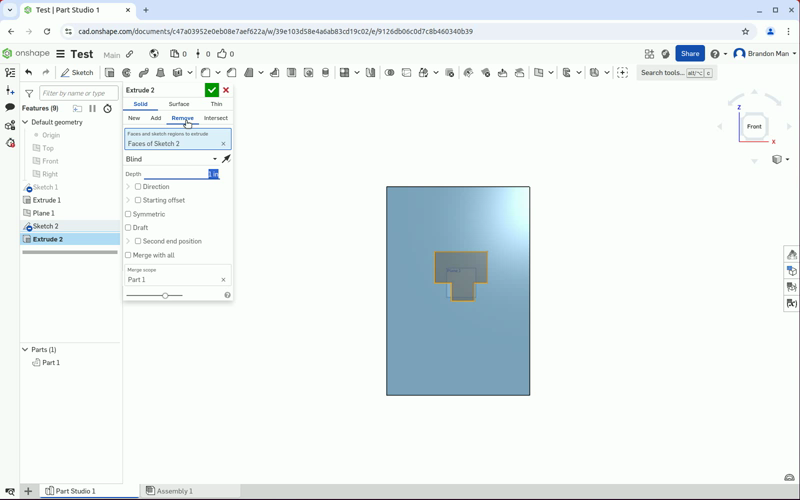
text(6.74)
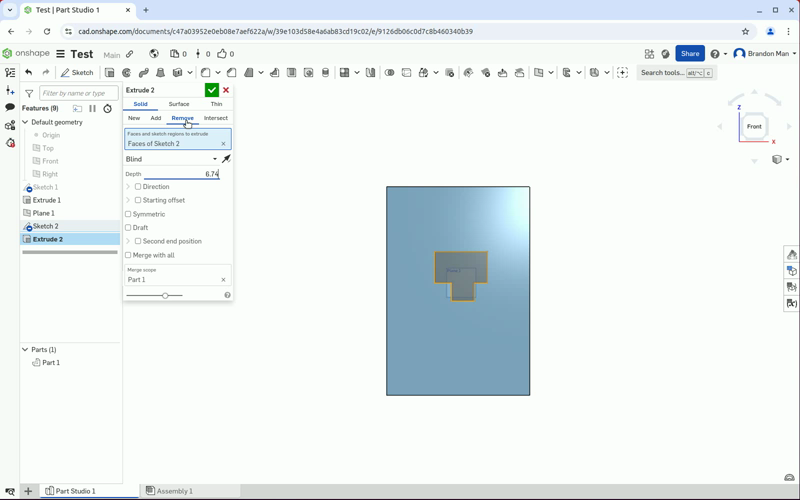
key(tab, 6)
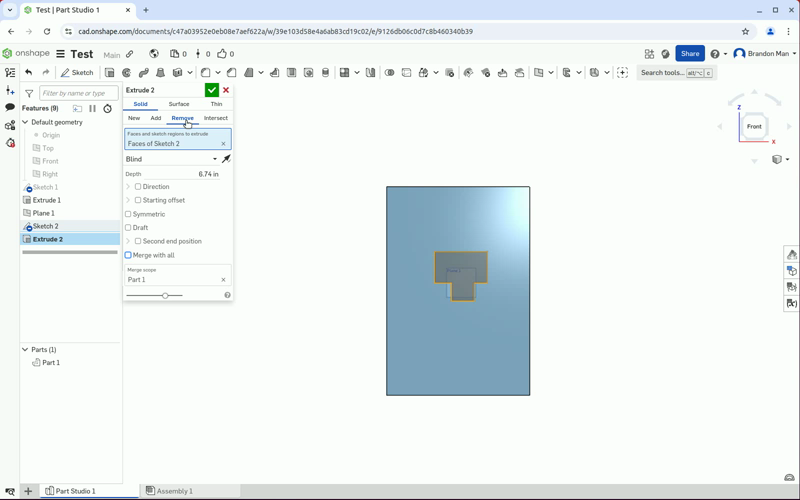
key(space)
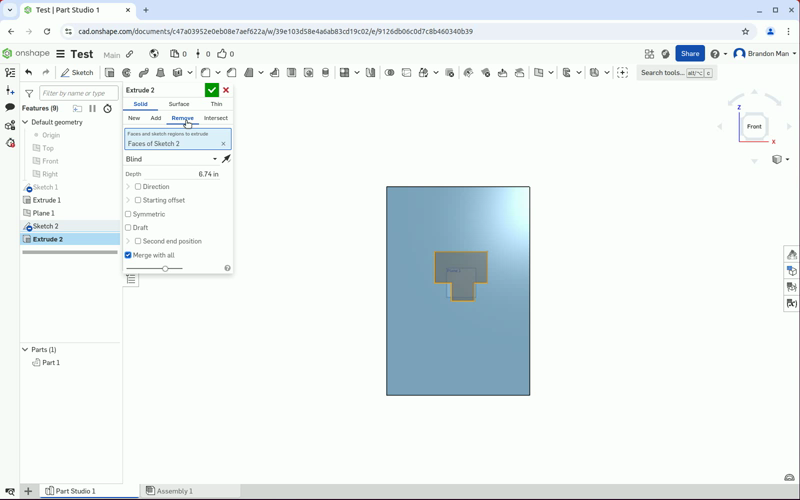
key(enter)
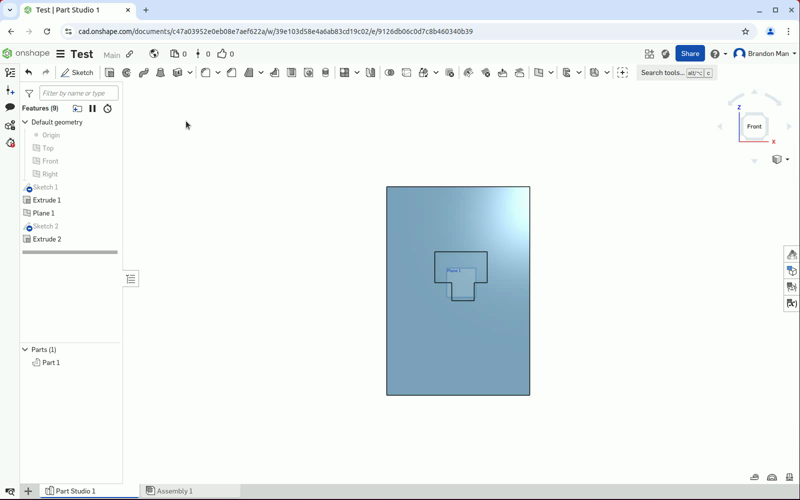
key(shift+h)
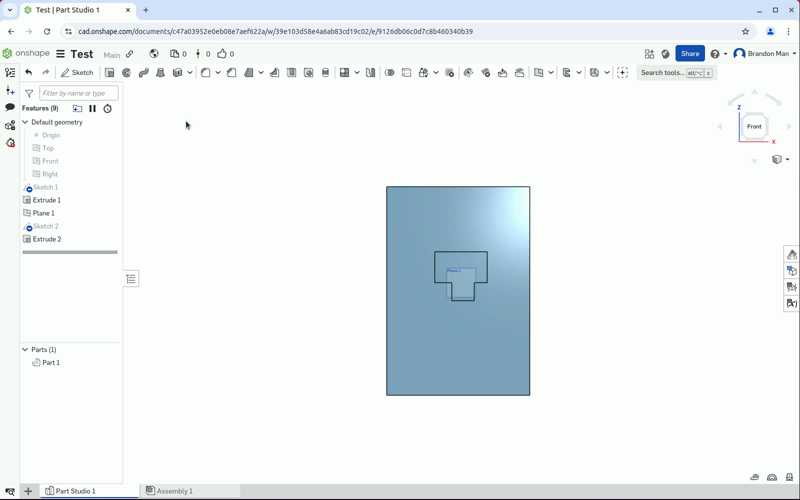
key(shift+h)
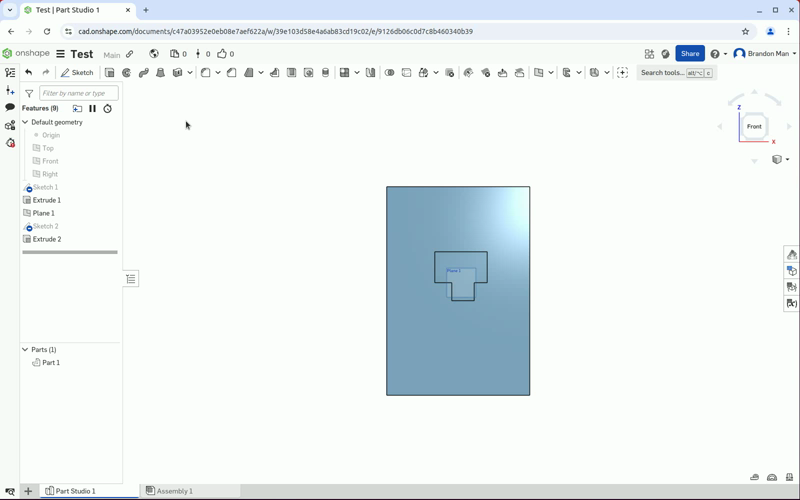
mouse_move(73, 189)
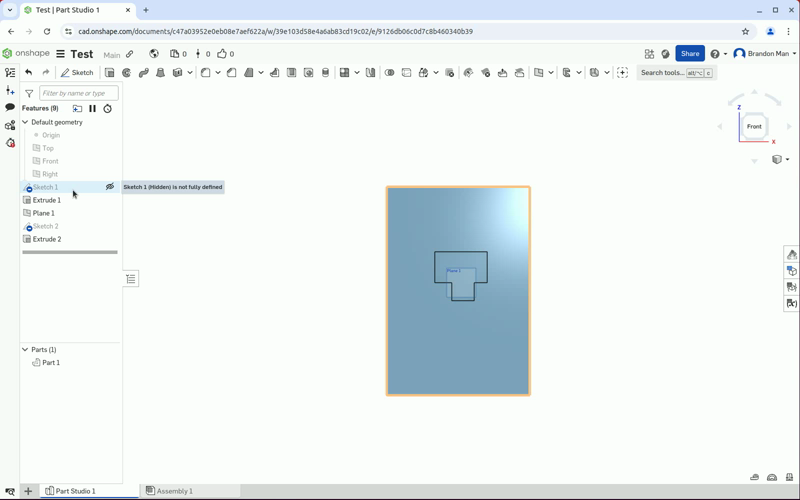
click(73, 189)
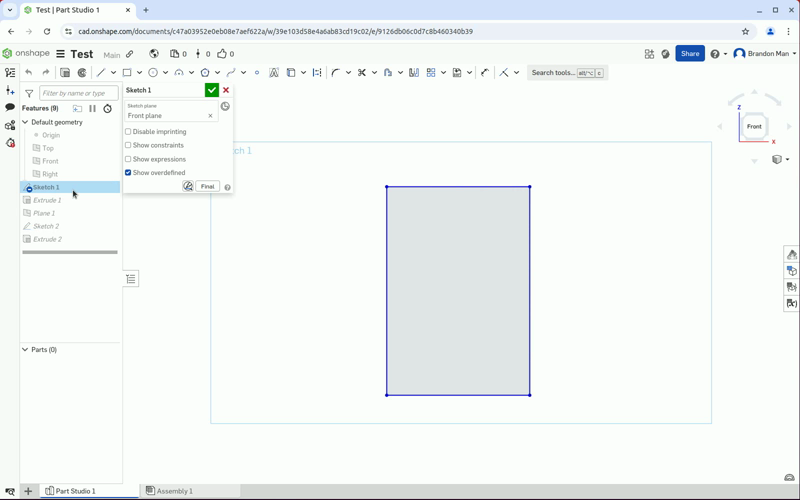
mouse_move(229, 92)
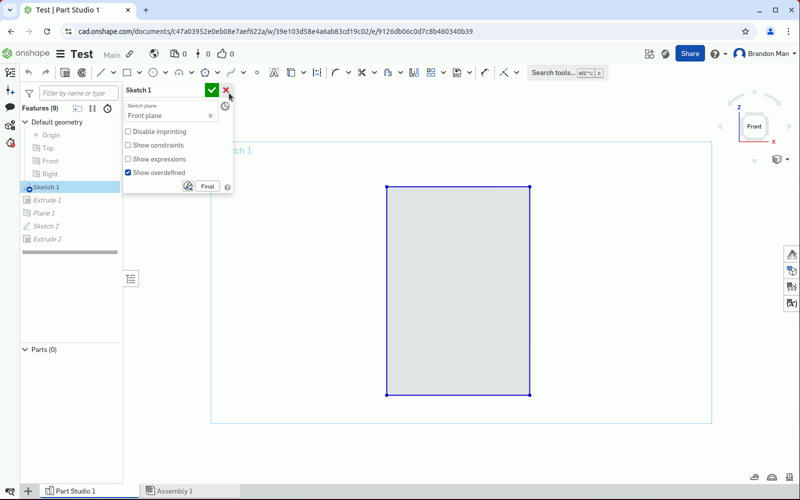
click(229, 92)
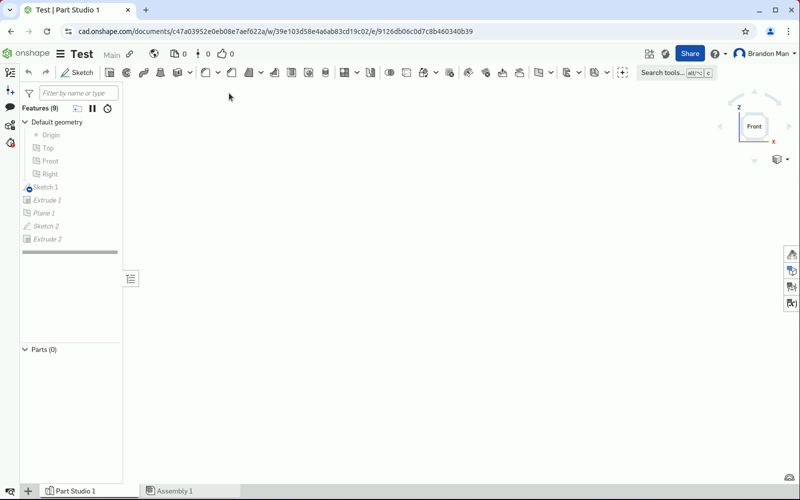
key(shift+s)
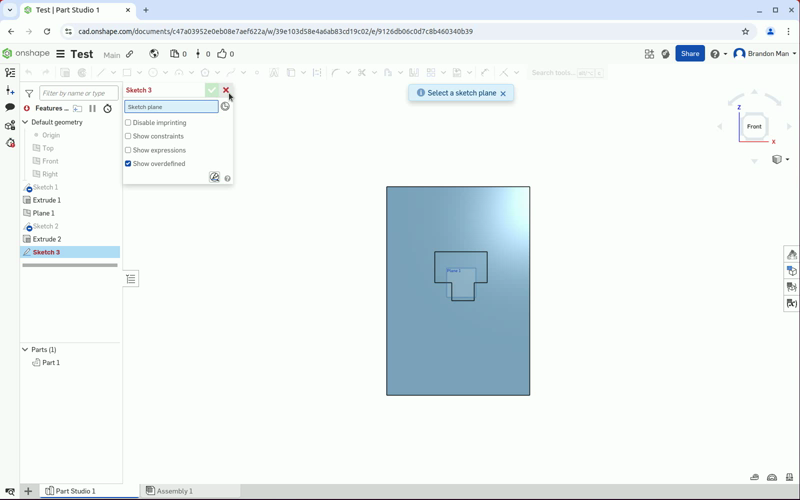
mouse_move(73, 215)
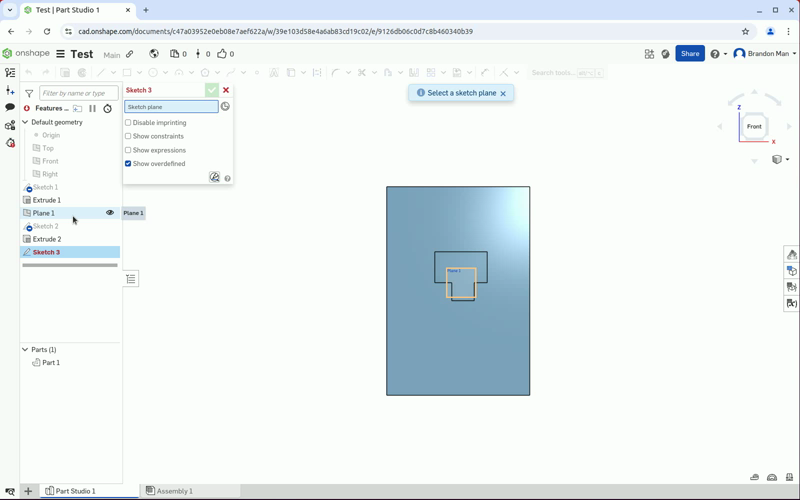
click(73, 215)
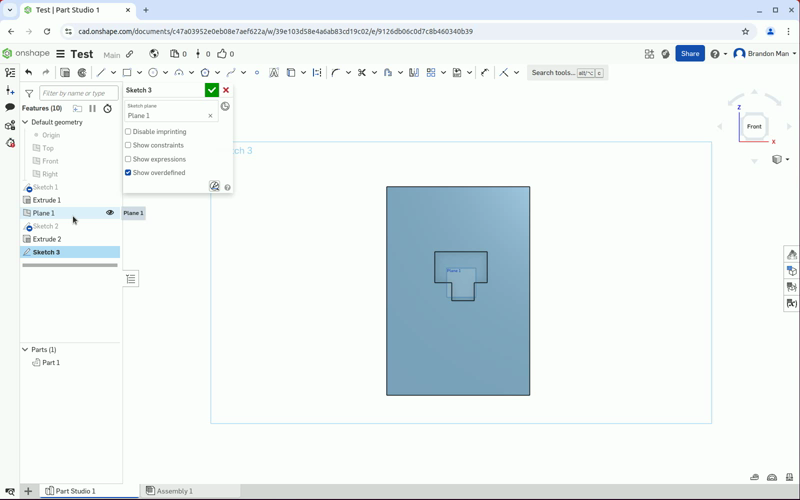
mouse_move(73, 352)
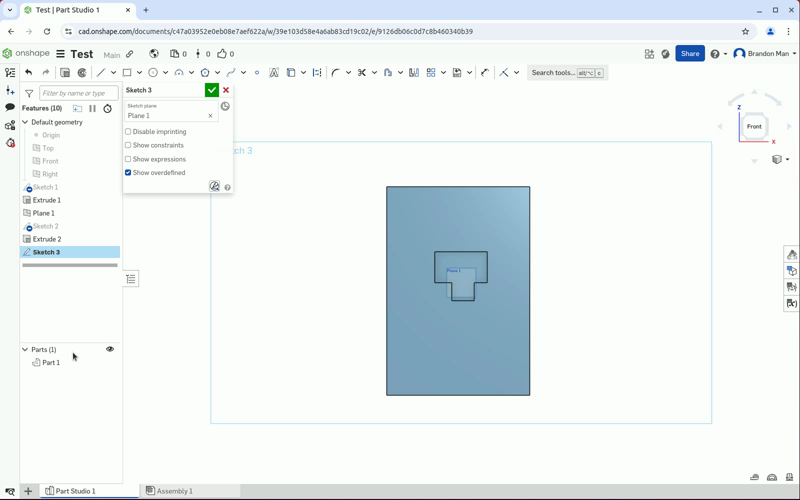
key(y)
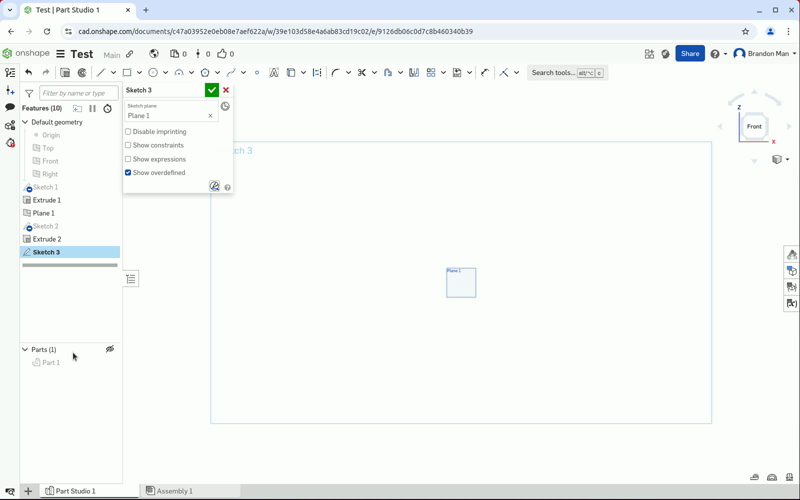
key(l)
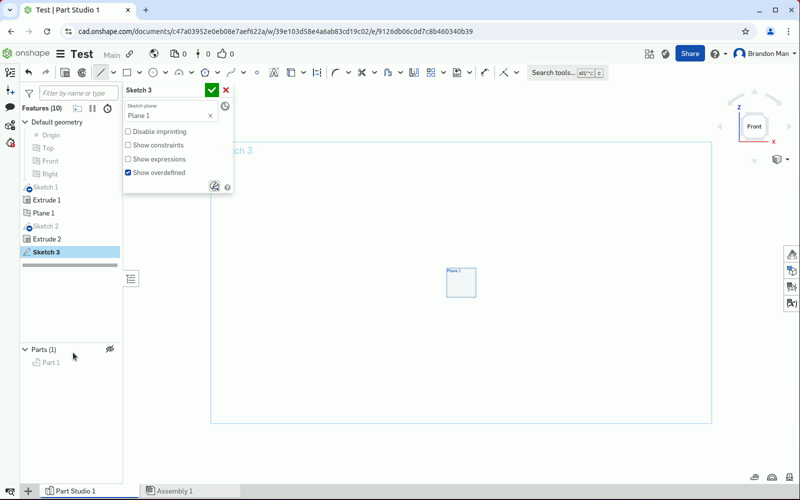
key_down(shift)
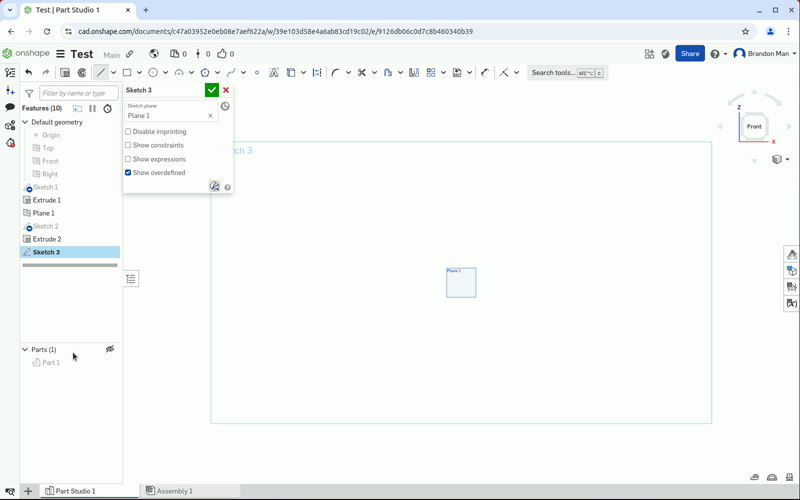
mouse_move(386, 395)
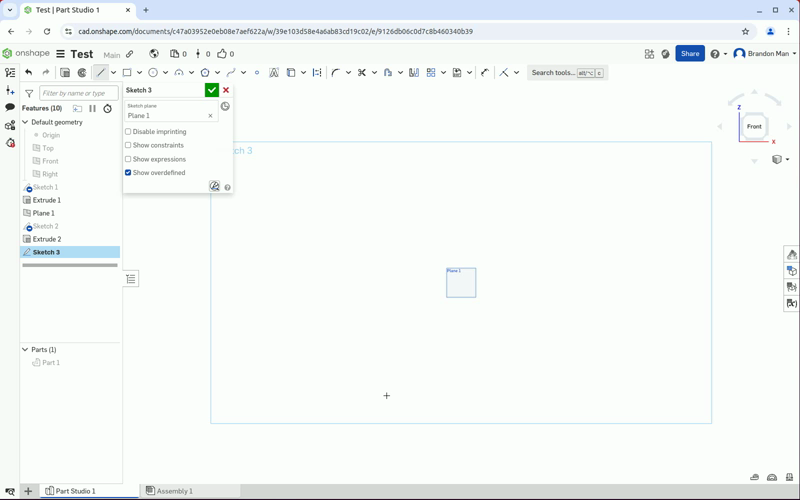
click(386, 395)
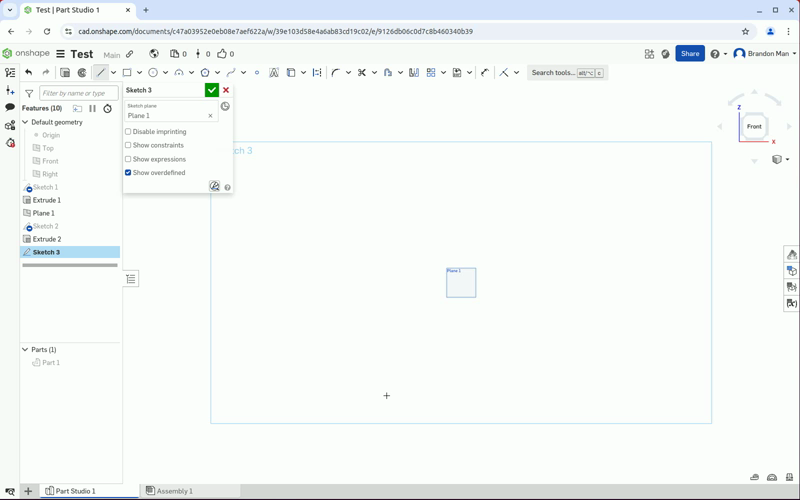
key_up(shift)
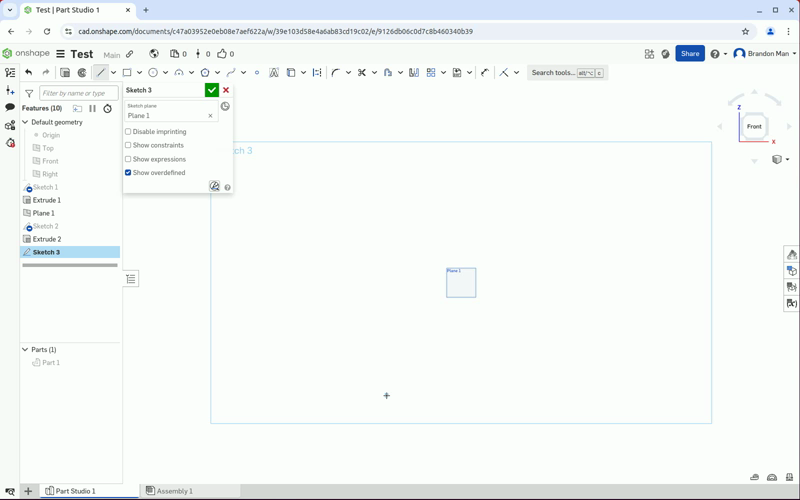
key_down(shift)
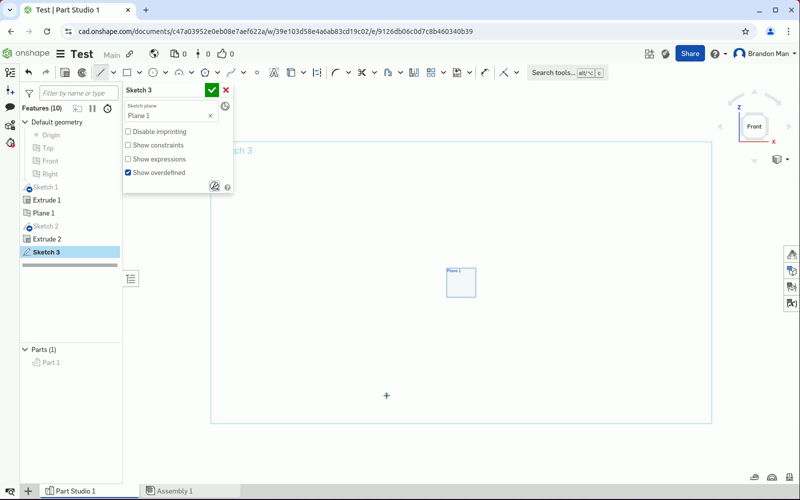
mouse_move(529, 395)
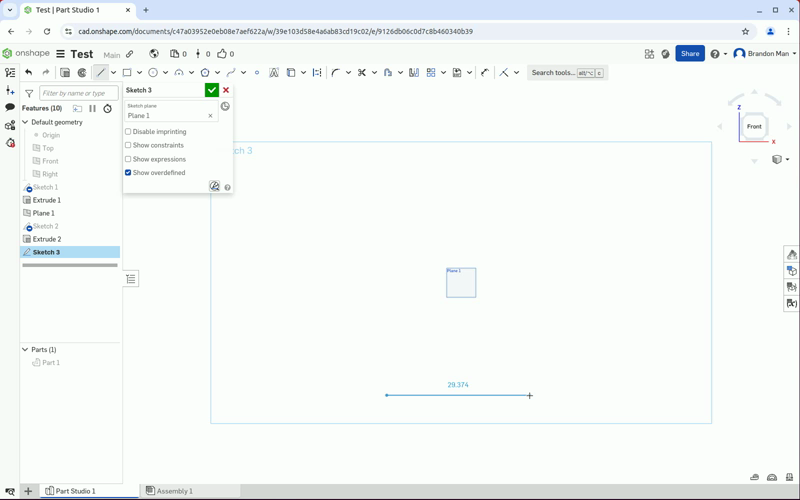
click(529, 395)
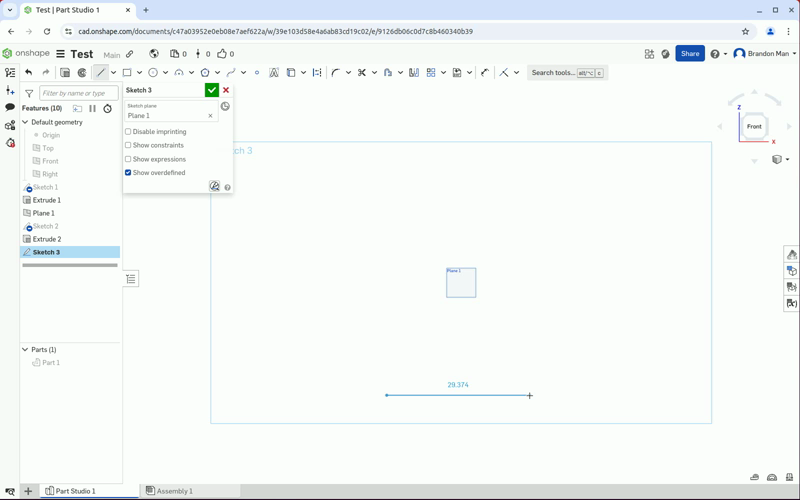
key_up(shift)
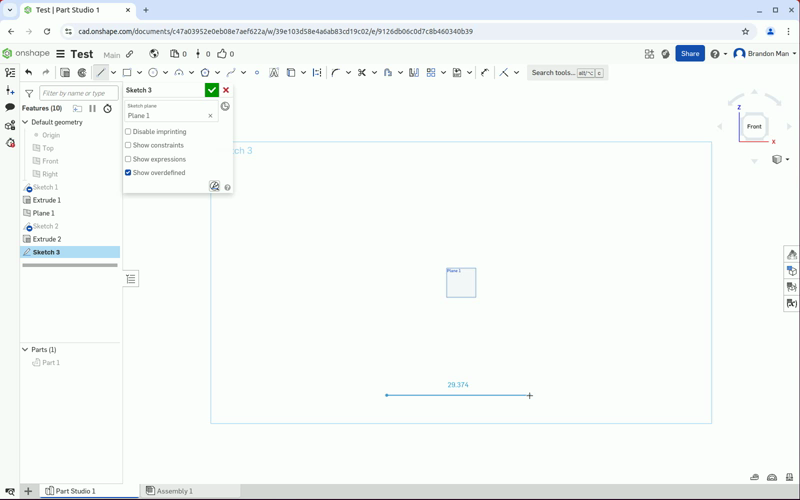
key_down(shift)
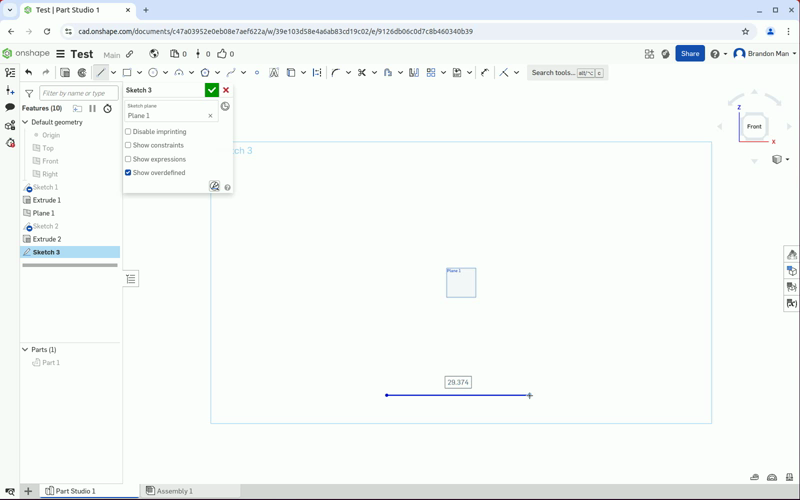
mouse_move(529, 186)
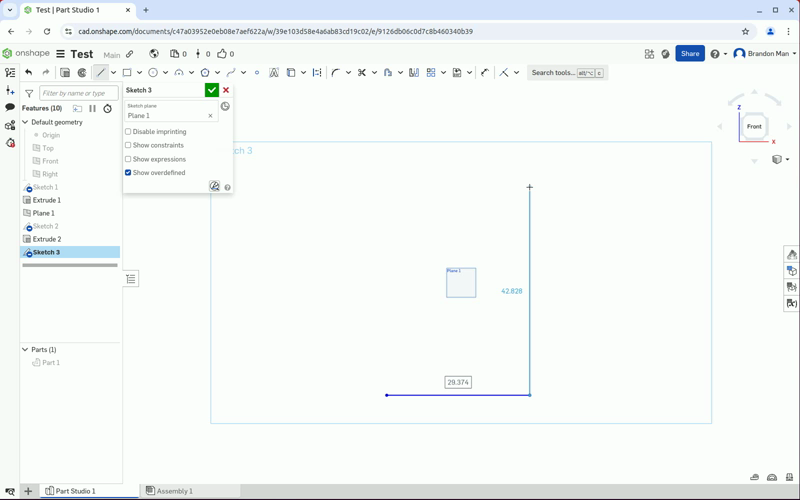
click(529, 186)
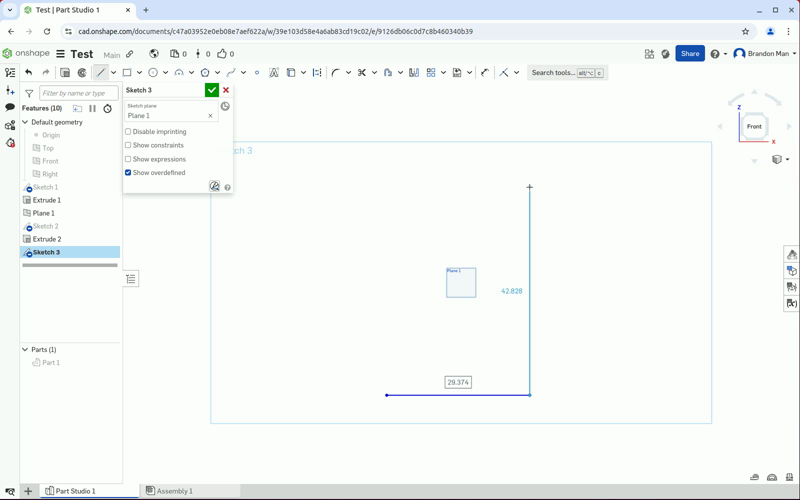
key_up(shift)
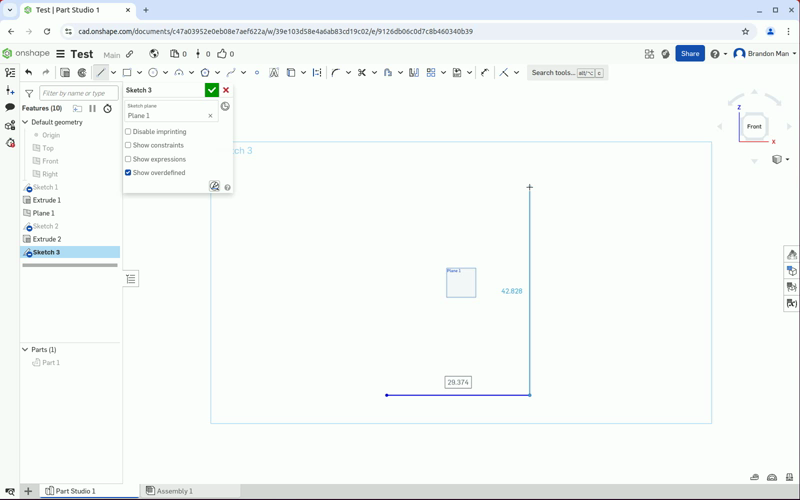
key_down(shift)
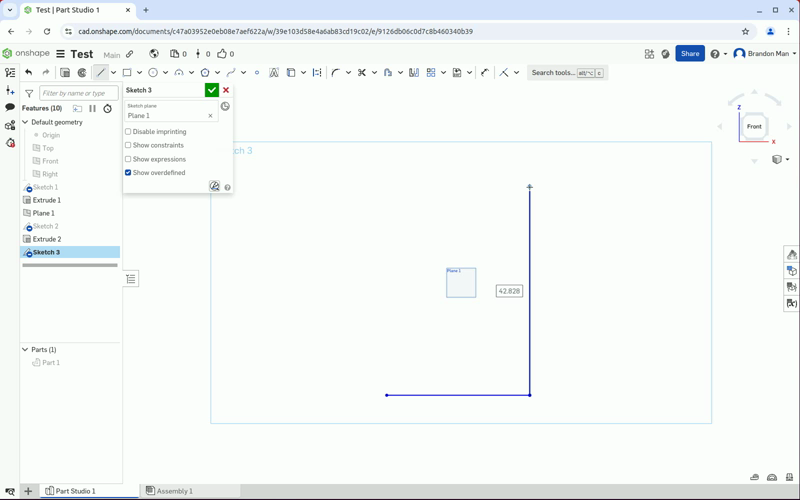
mouse_move(386, 186)
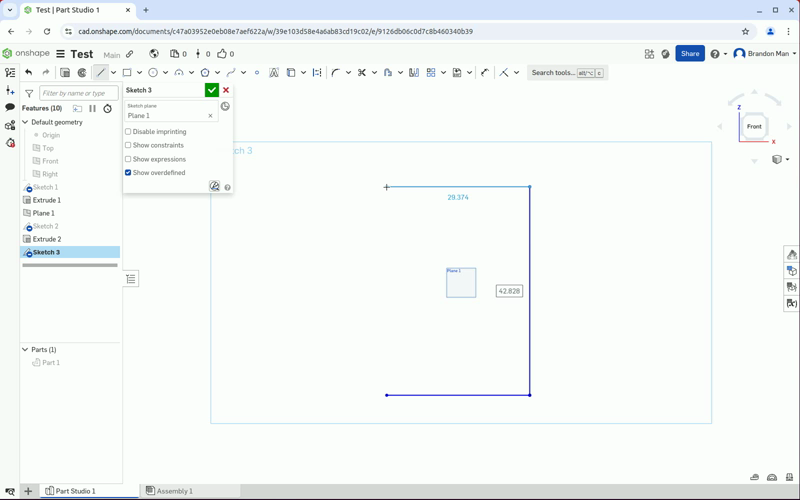
click(386, 186)
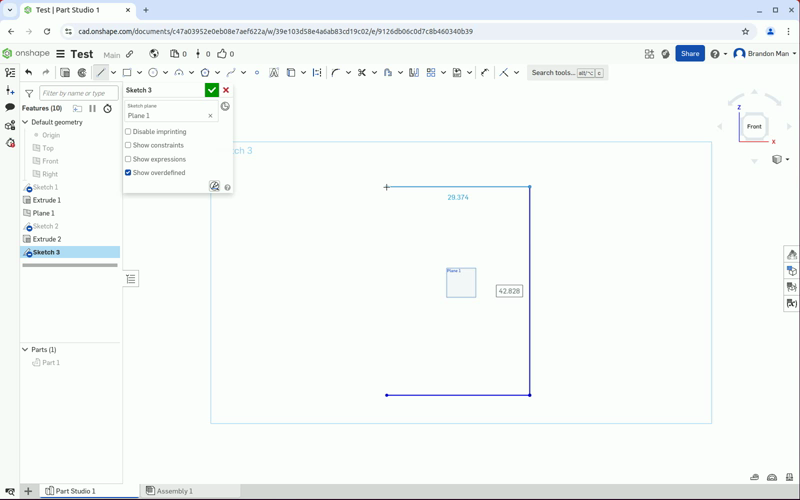
key_up(shift)
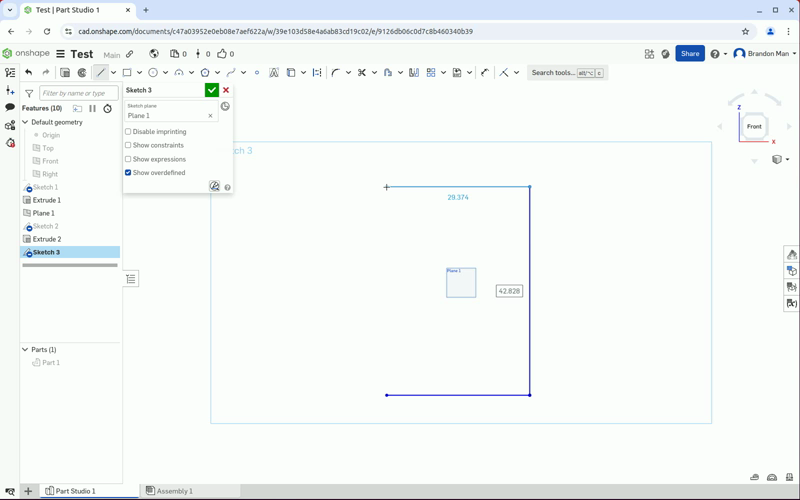
key_down(shift)
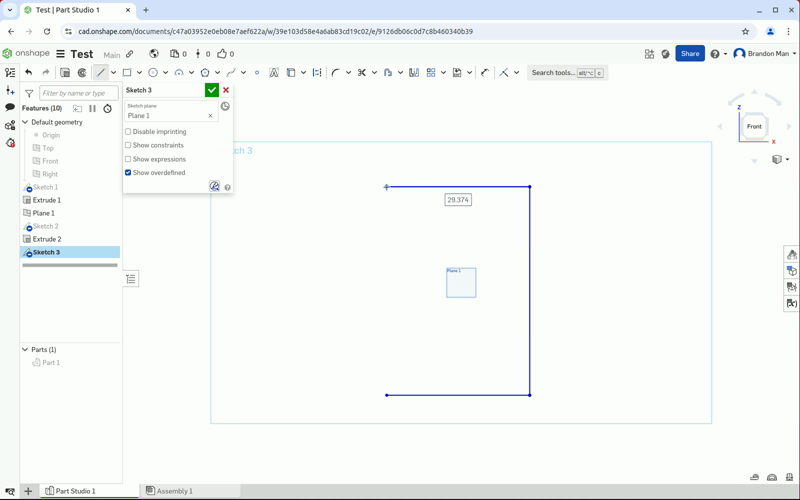
mouse_move(386, 395)
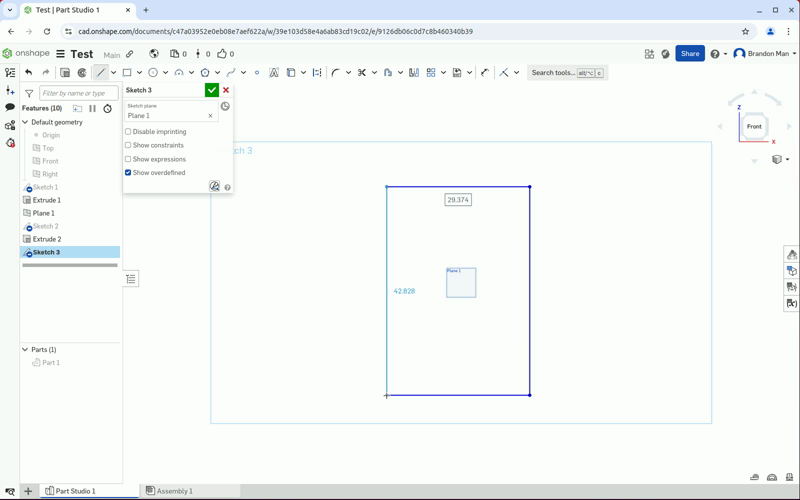
key_up(shift)
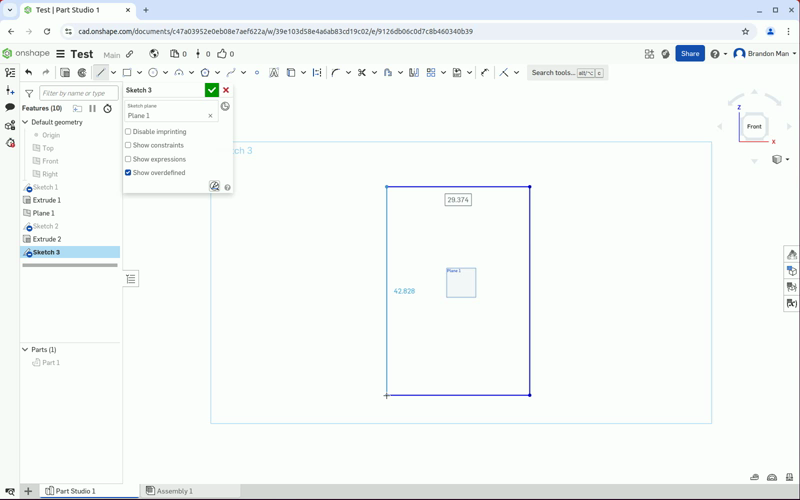
click(386, 395)
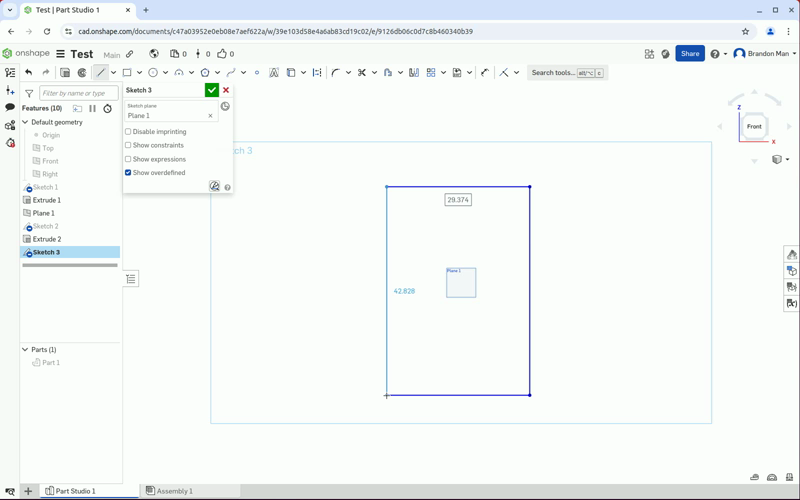
key(esc)
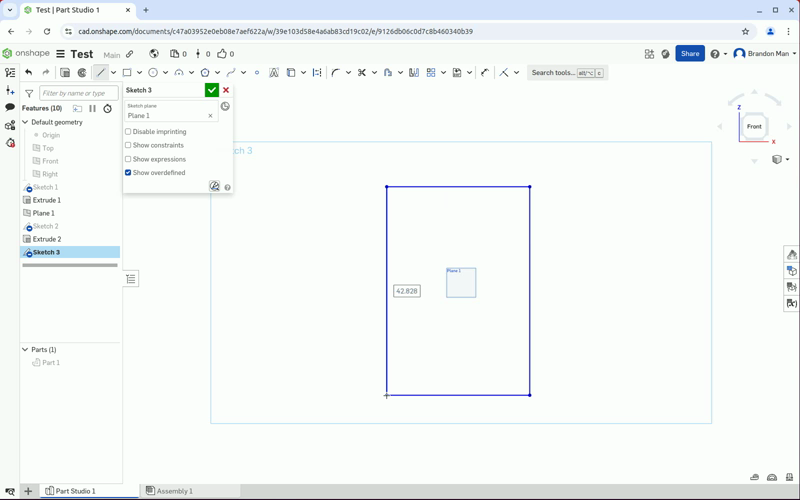
key(l)
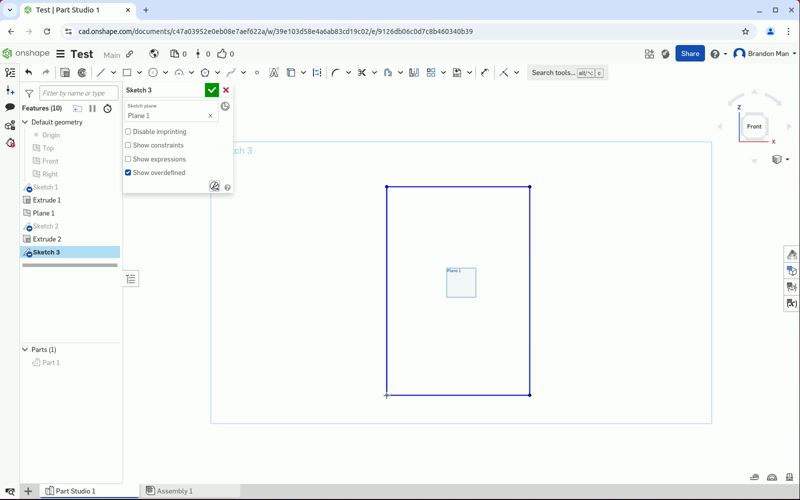
key_down(shift)
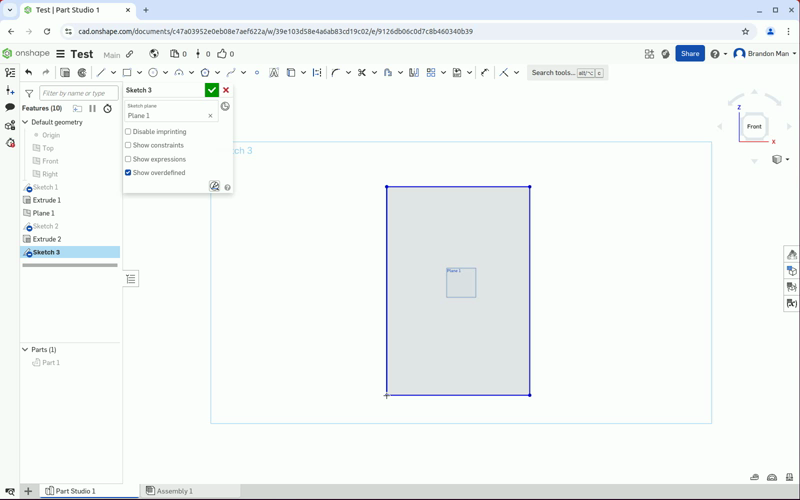
mouse_move(435, 283)
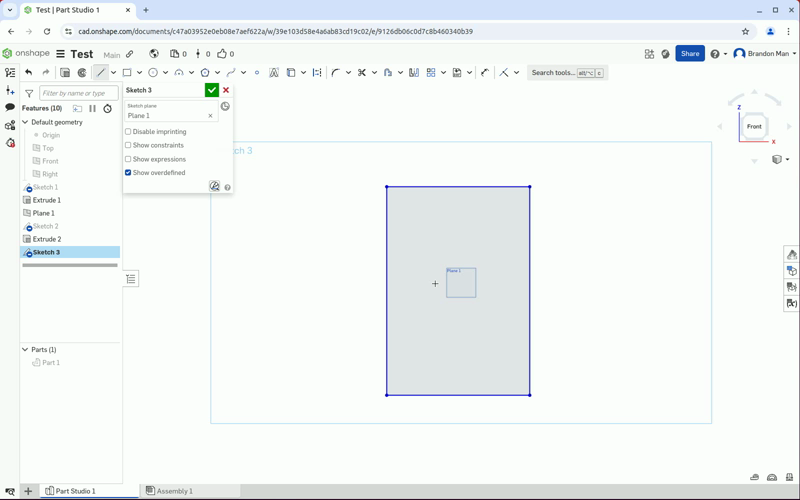
click(435, 283)
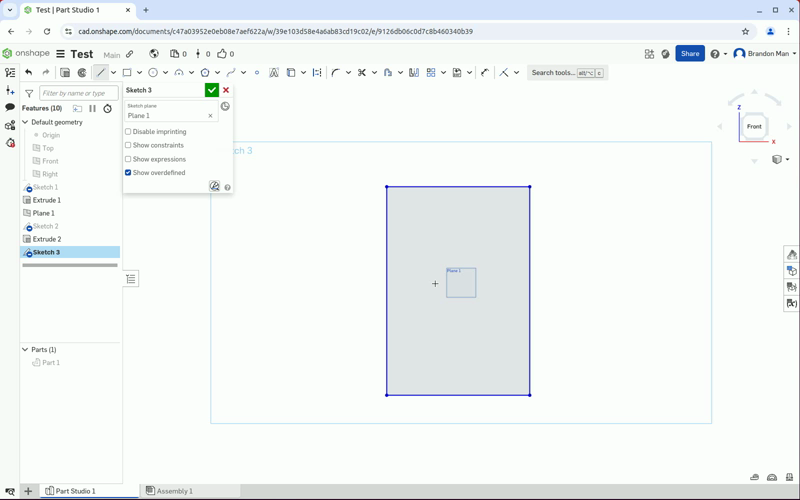
key_up(shift)
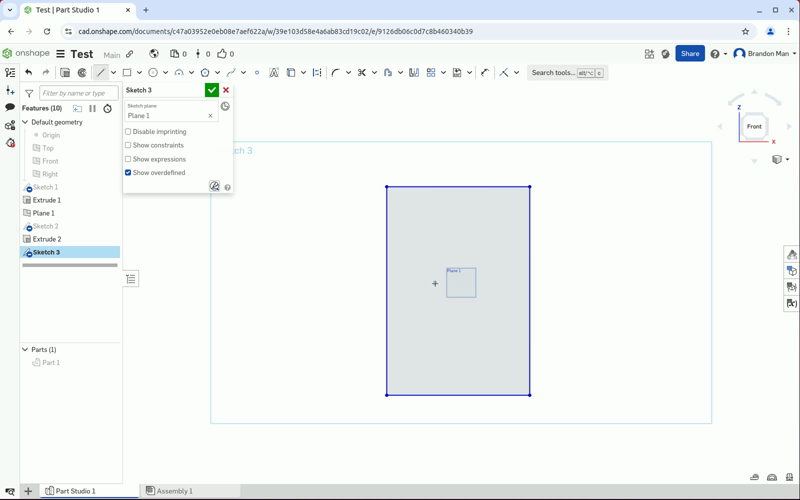
key_down(shift)
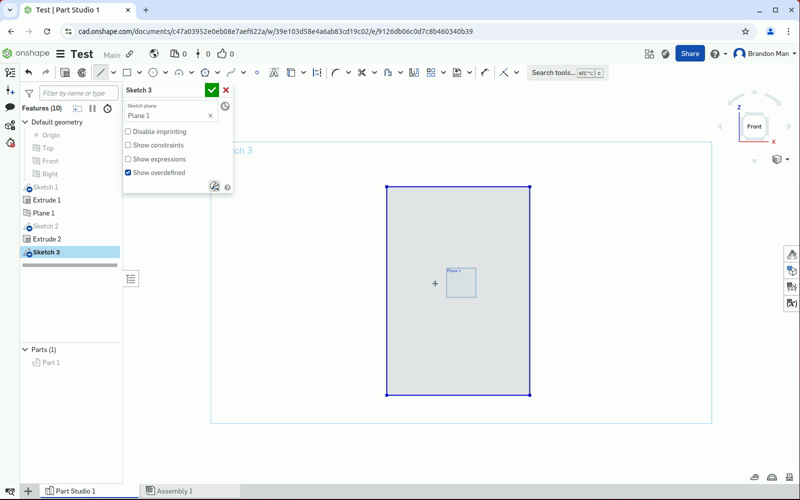
mouse_move(465, 283)
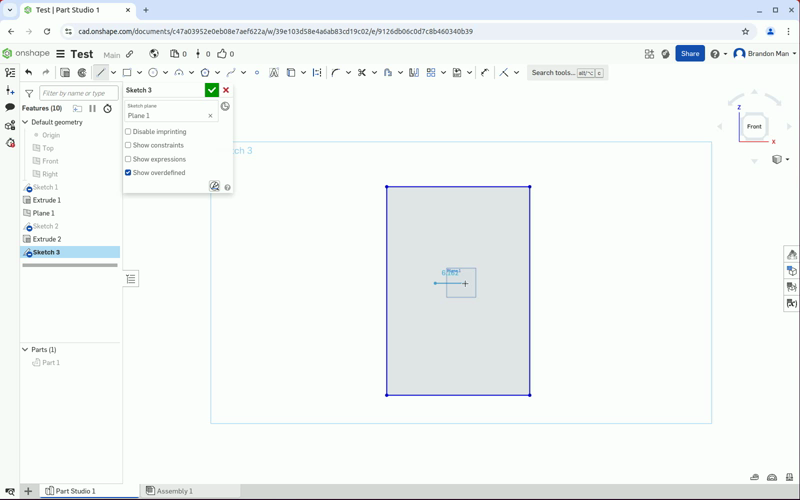
mouse_move(450, 283)
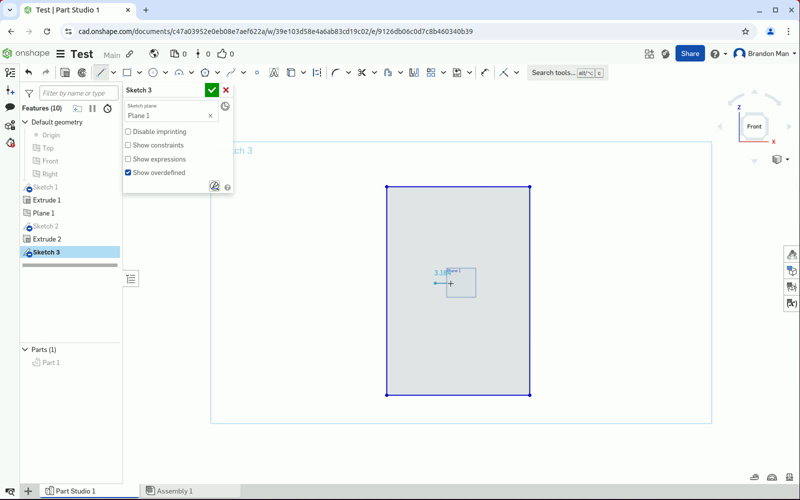
click(450, 283)
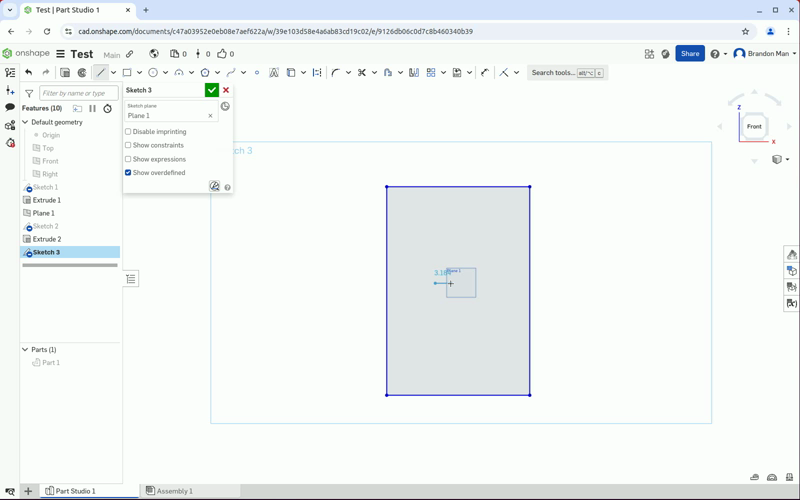
key_up(shift)
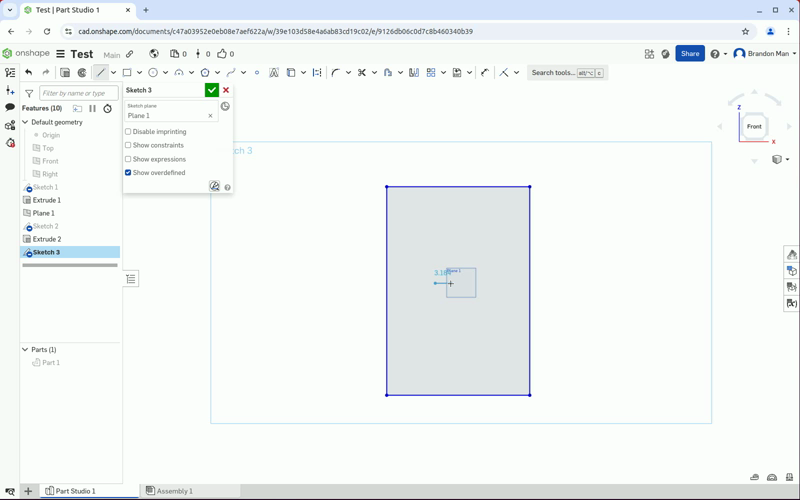
key_down(shift)
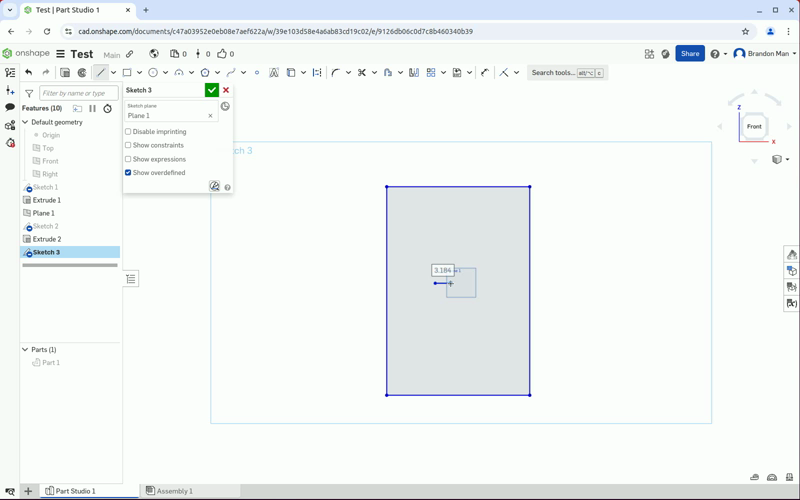
mouse_move(480, 283)
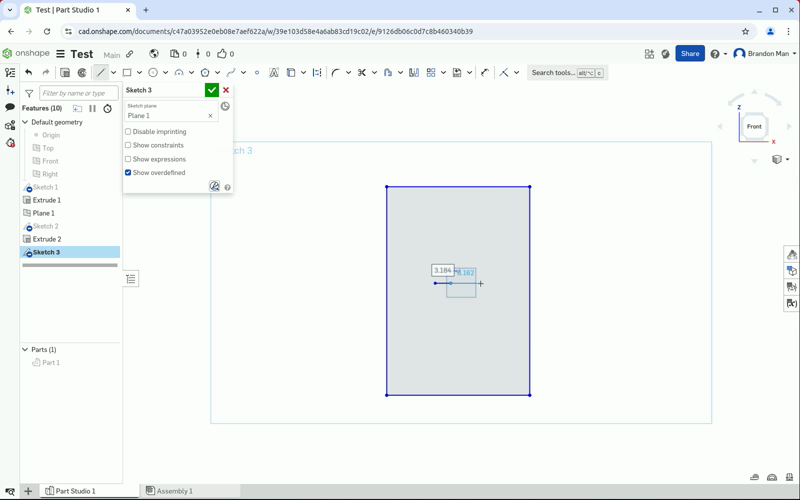
mouse_move(450, 300)
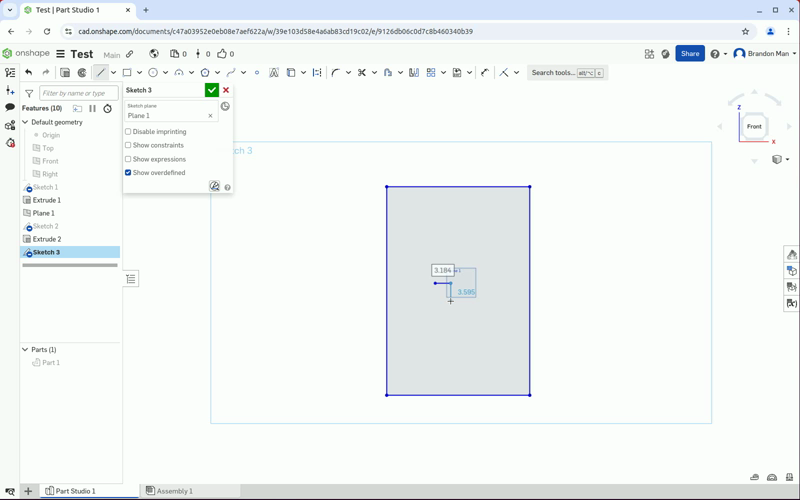
click(450, 300)
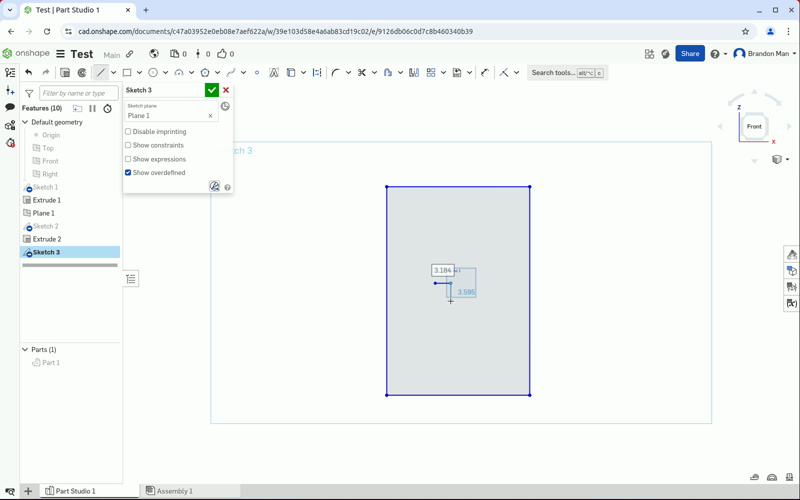
key_up(shift)
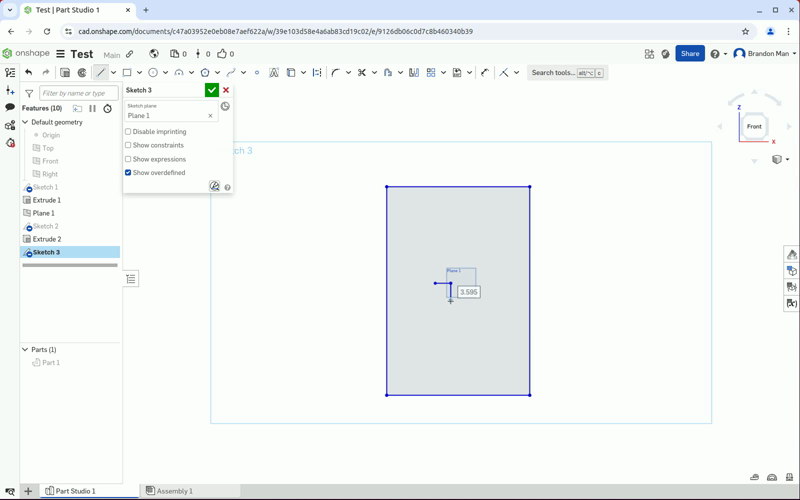
key_down(shift)
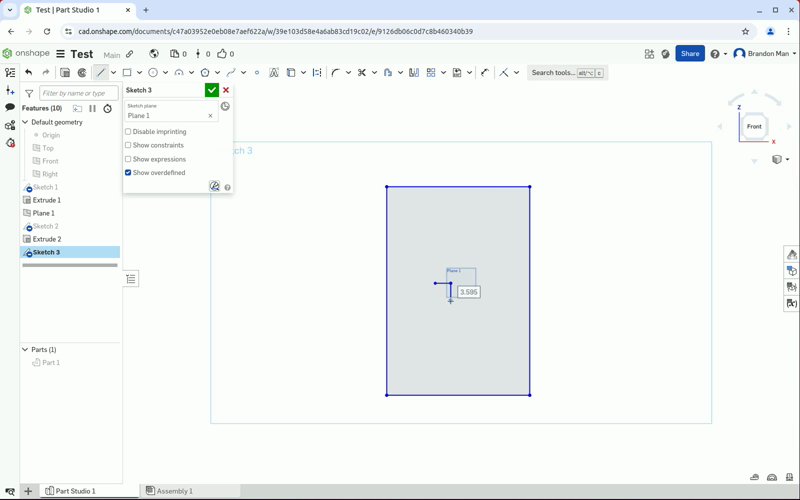
mouse_move(480, 300)
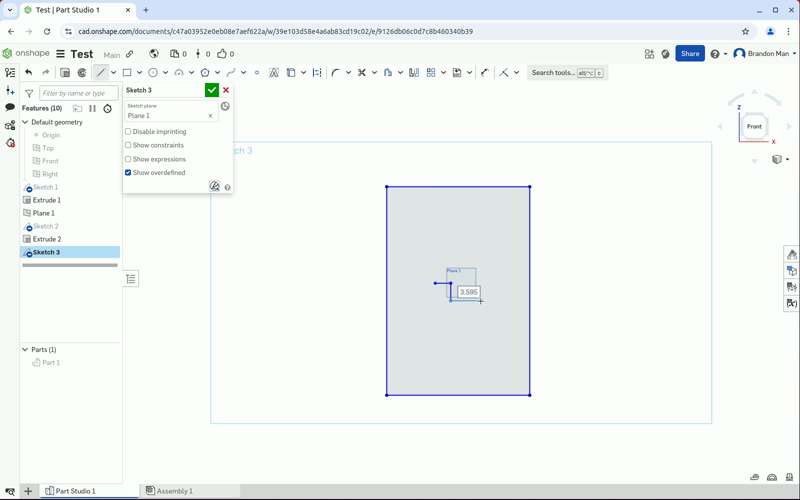
mouse_move(472, 300)
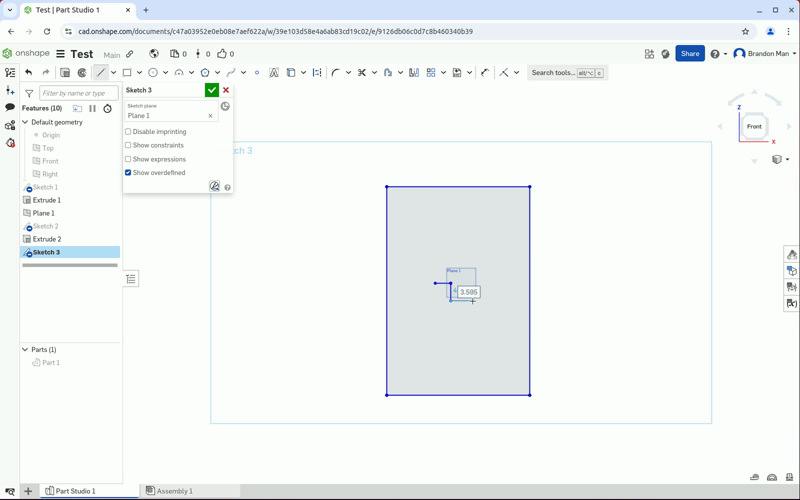
click(472, 300)
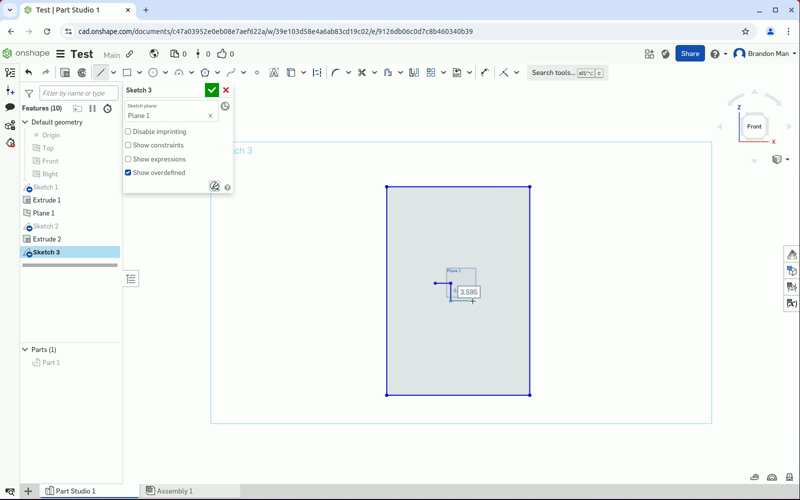
key_up(shift)
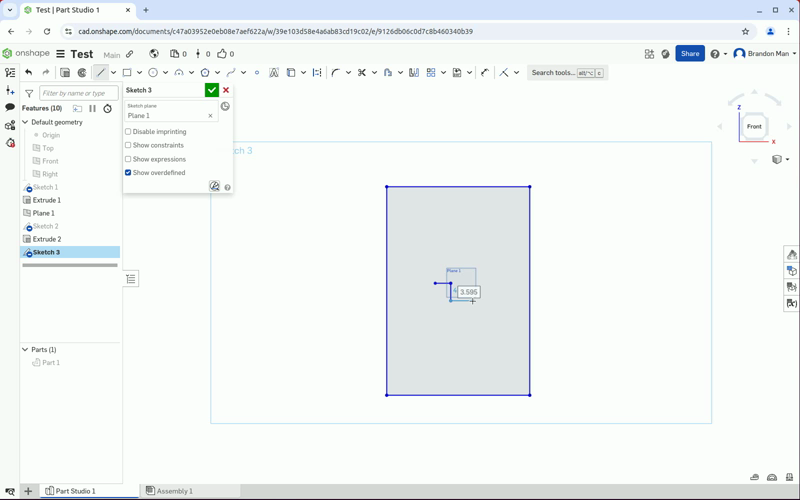
key_down(shift)
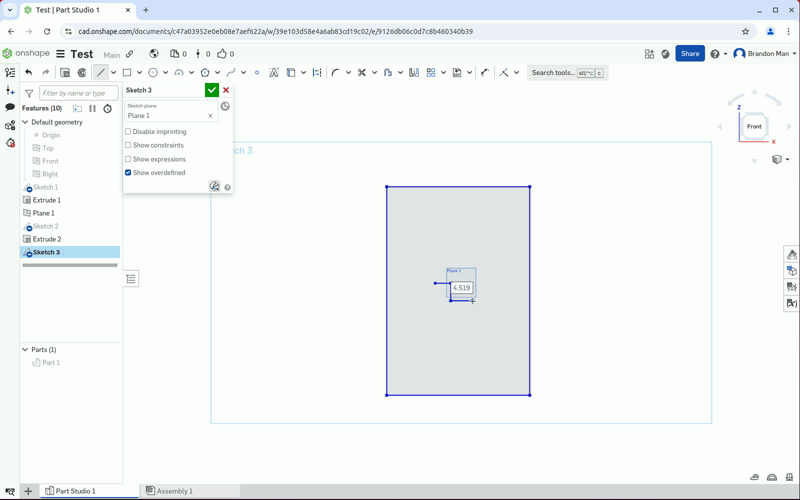
mouse_move(502, 300)
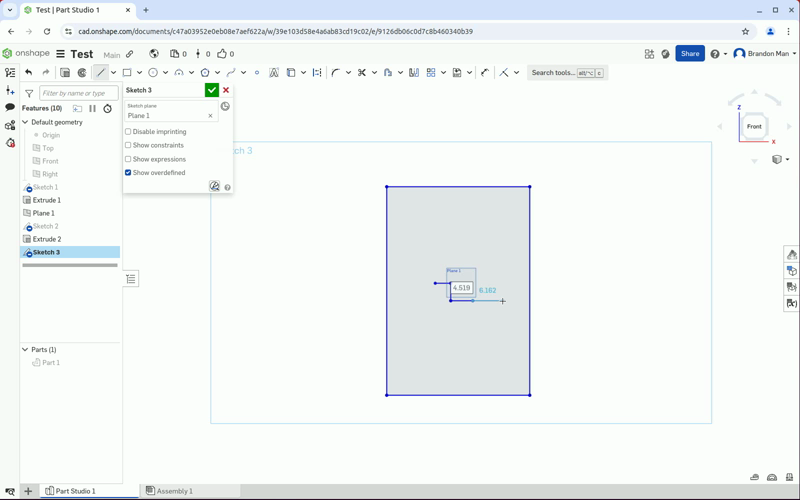
mouse_move(472, 283)
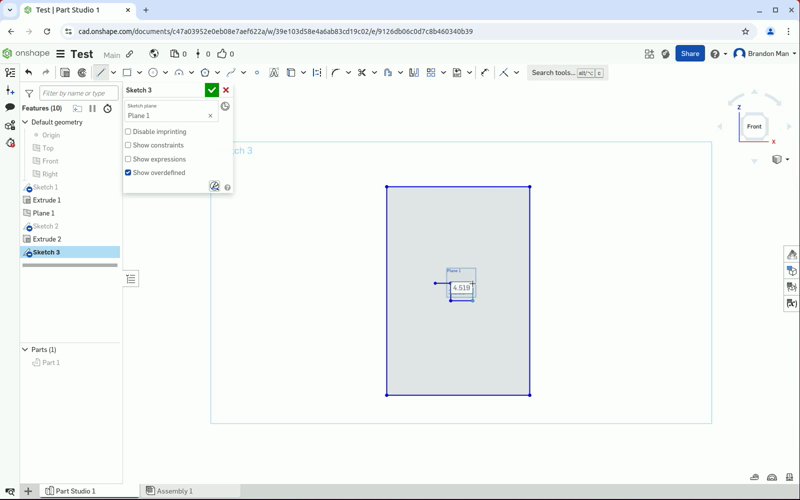
click(472, 283)
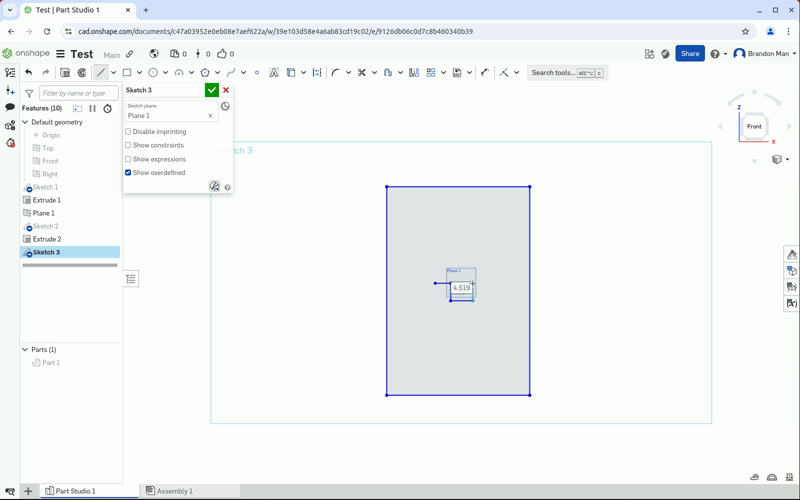
key_up(shift)
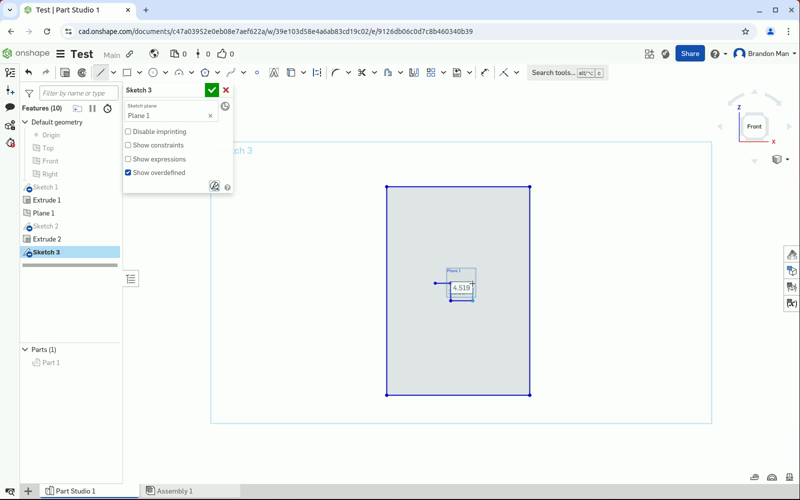
key_down(shift)
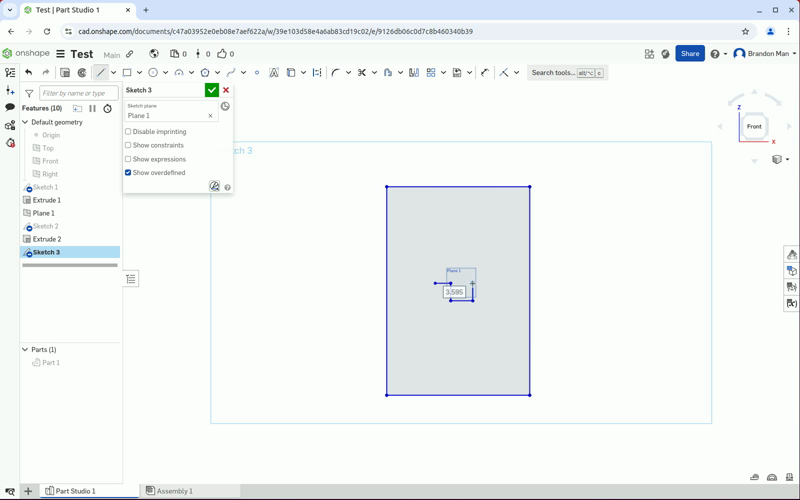
mouse_move(502, 283)
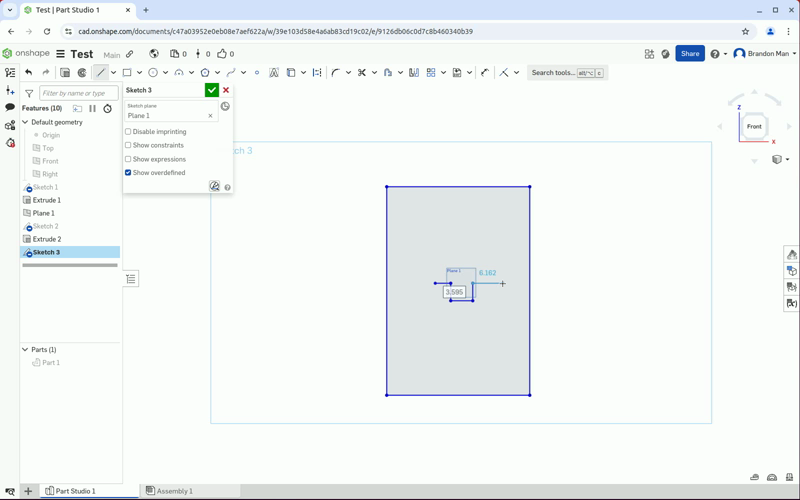
mouse_move(486, 283)
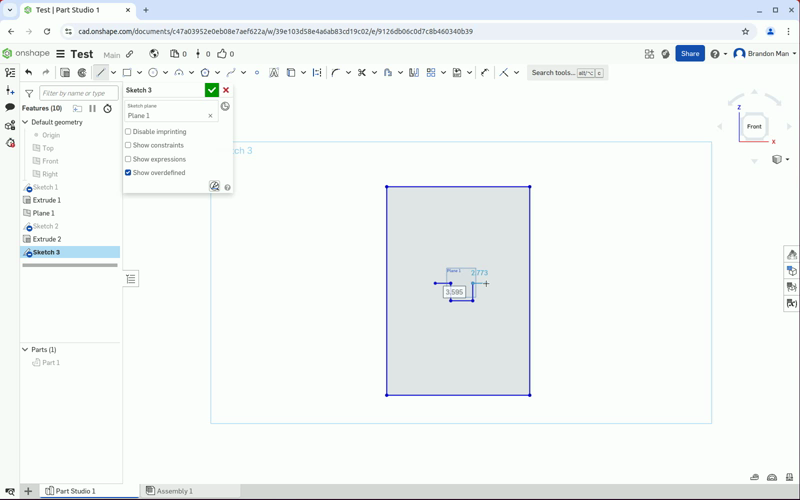
click(486, 283)
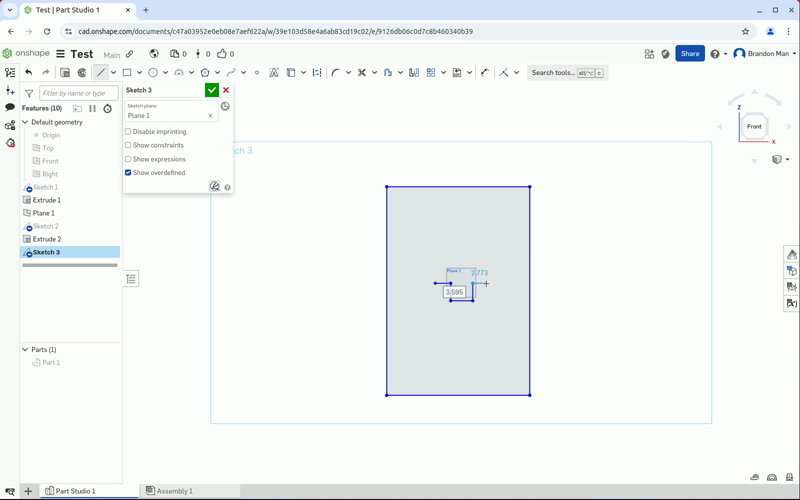
key_up(shift)
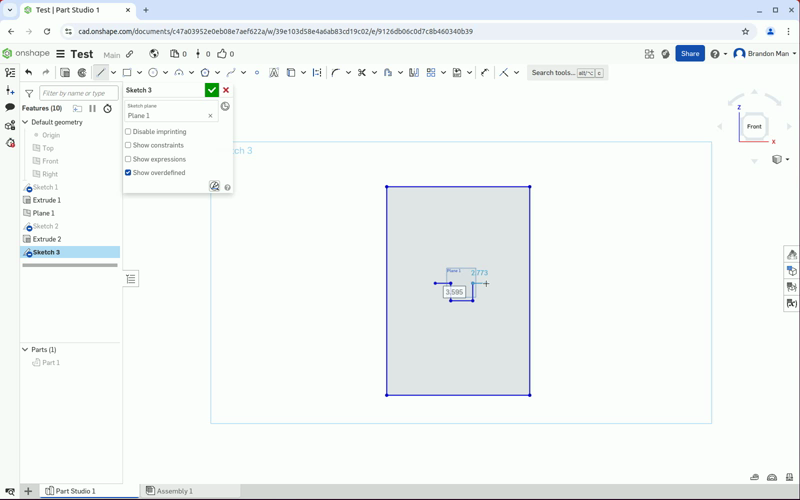
key_down(shift)
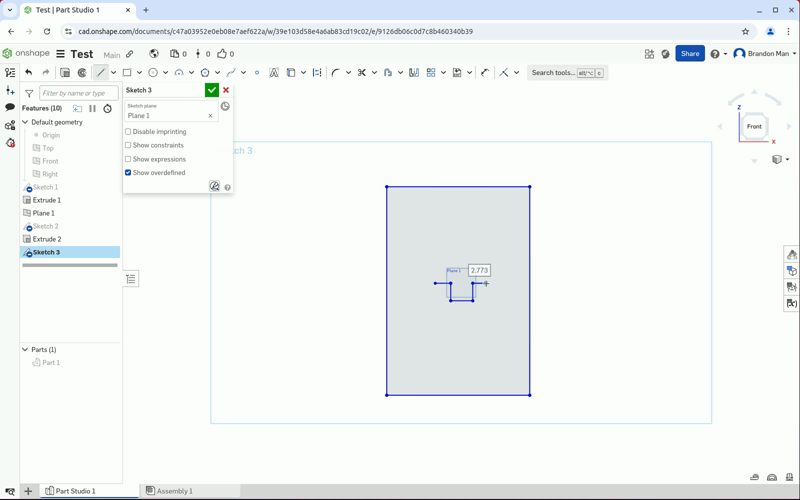
mouse_move(516, 283)
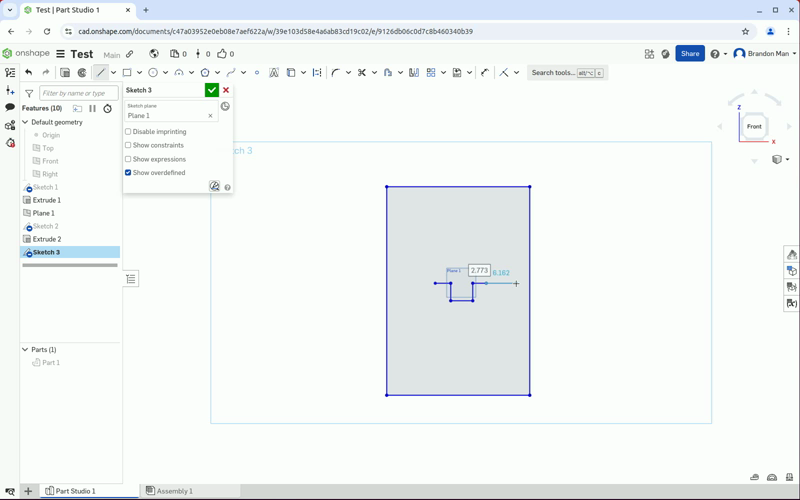
mouse_move(486, 252)
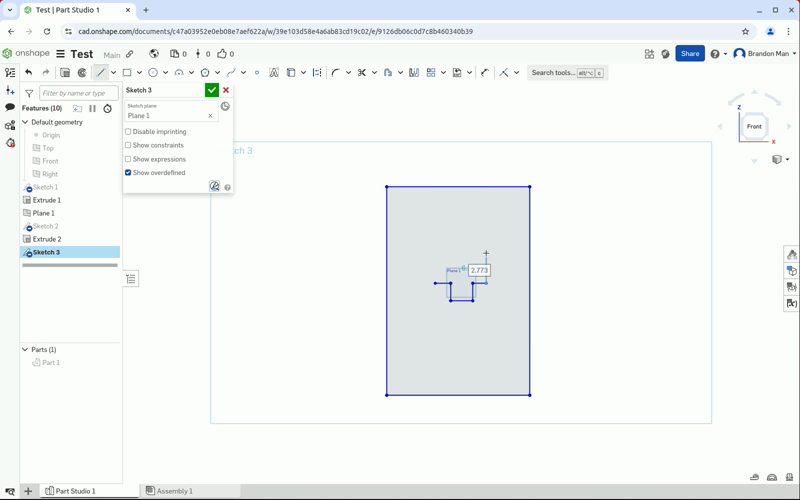
click(486, 252)
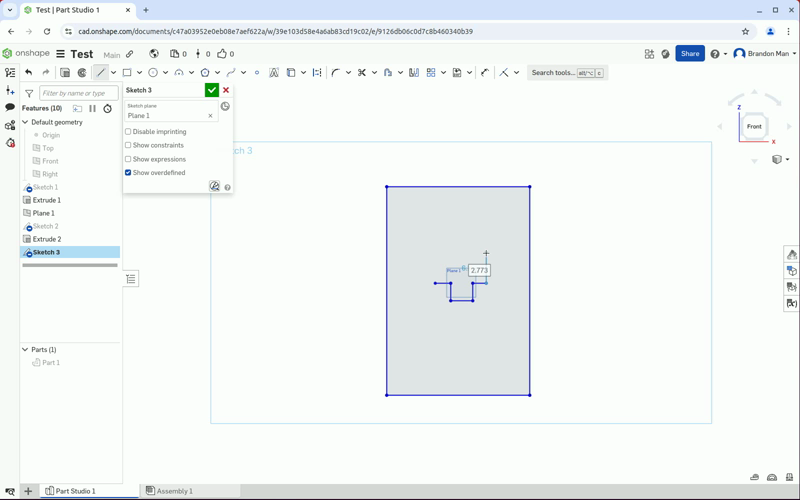
key_up(shift)
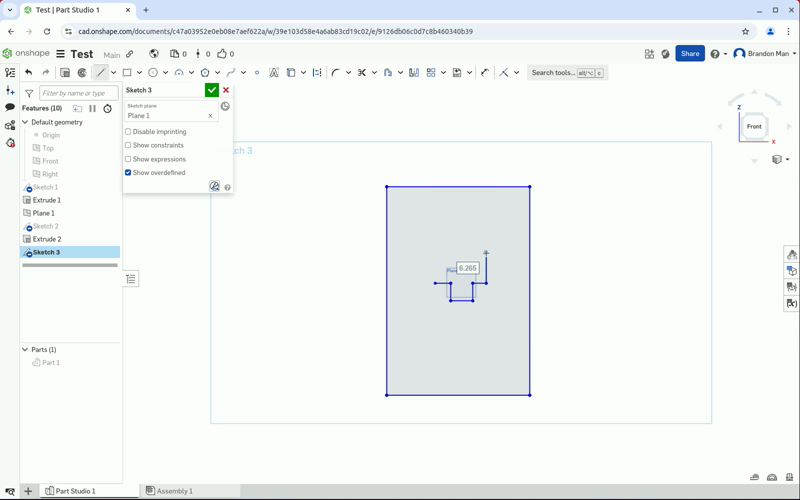
key_down(shift)
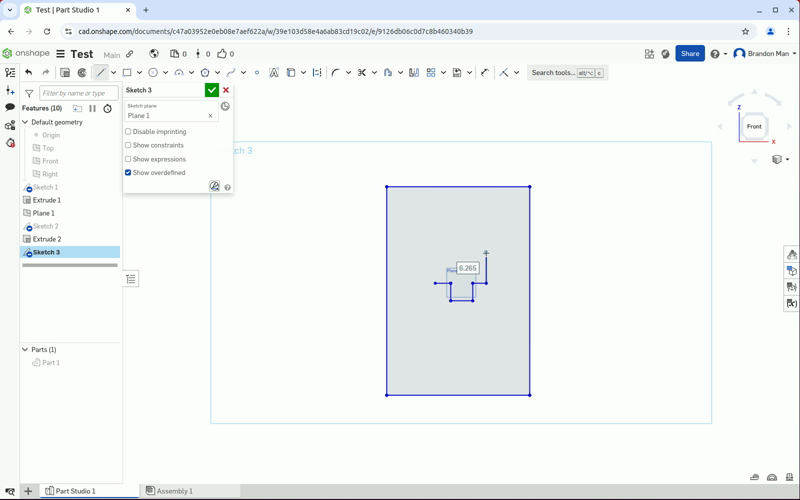
mouse_move(516, 252)
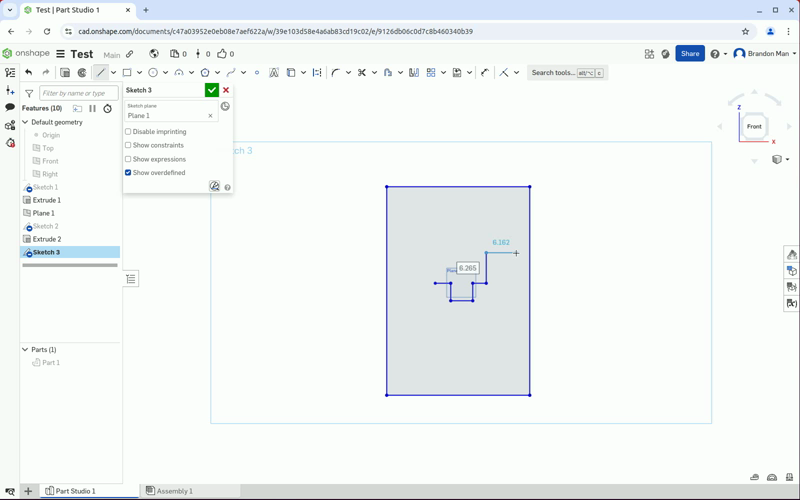
mouse_move(435, 252)
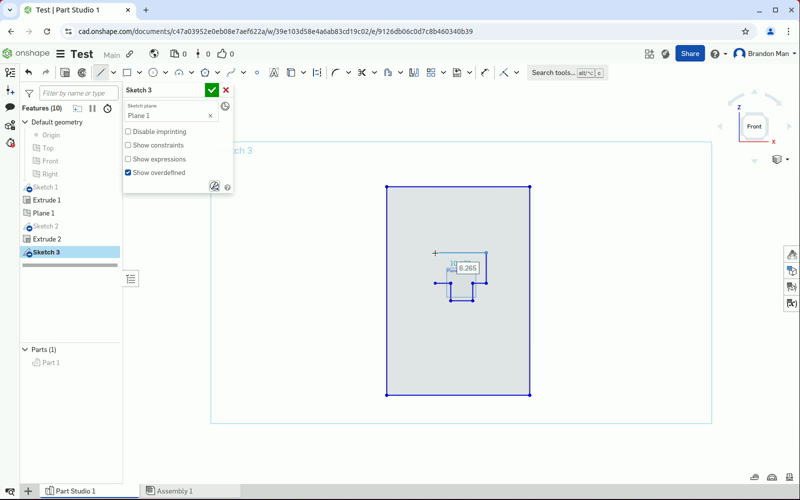
click(435, 252)
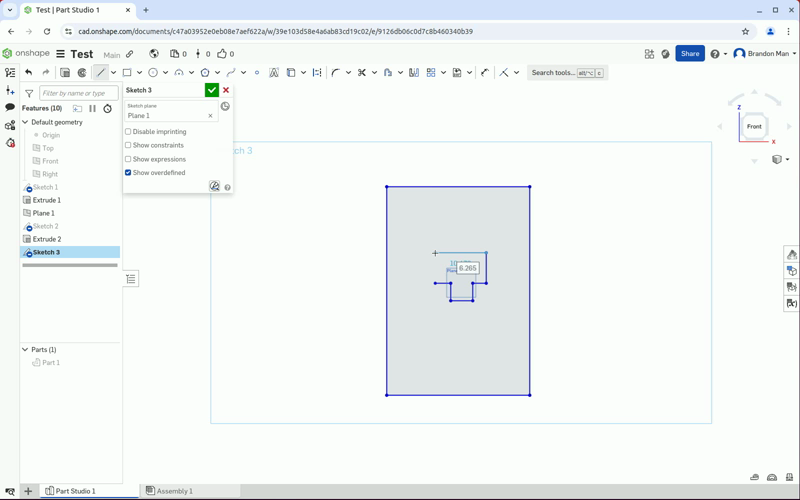
key_up(shift)
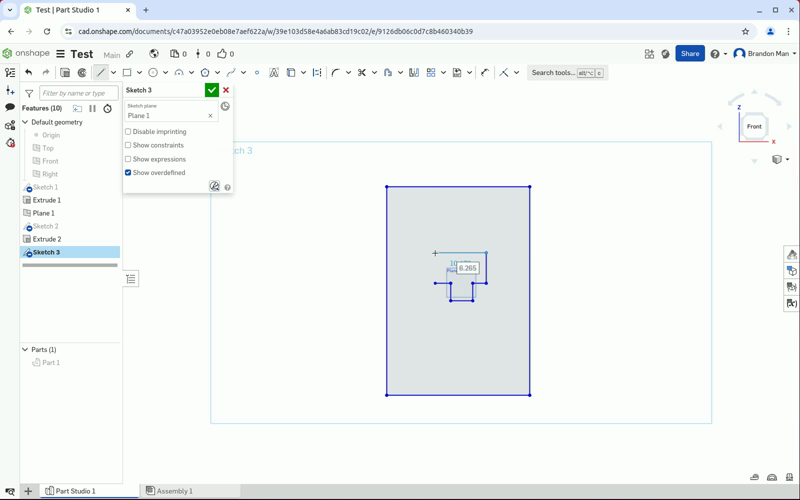
mouse_move(465, 252)
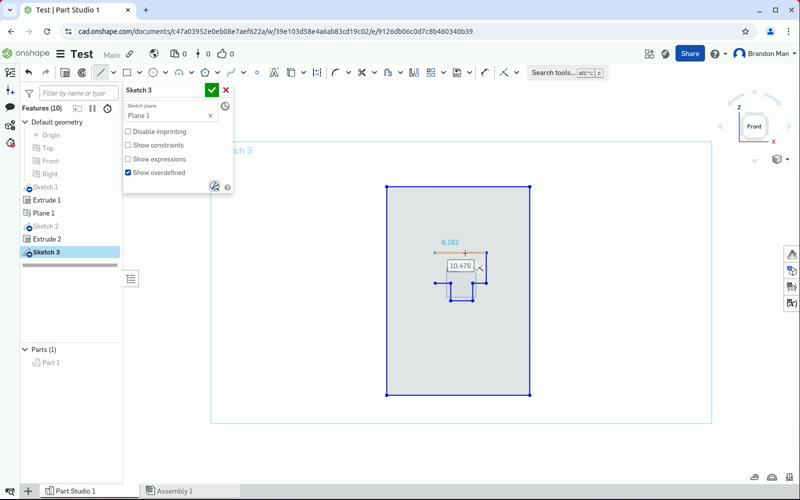
key_down(shift)
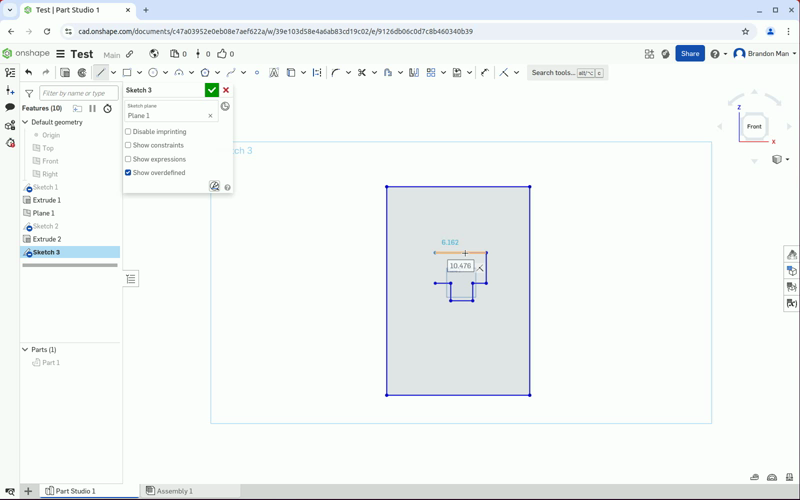
mouse_move(435, 283)
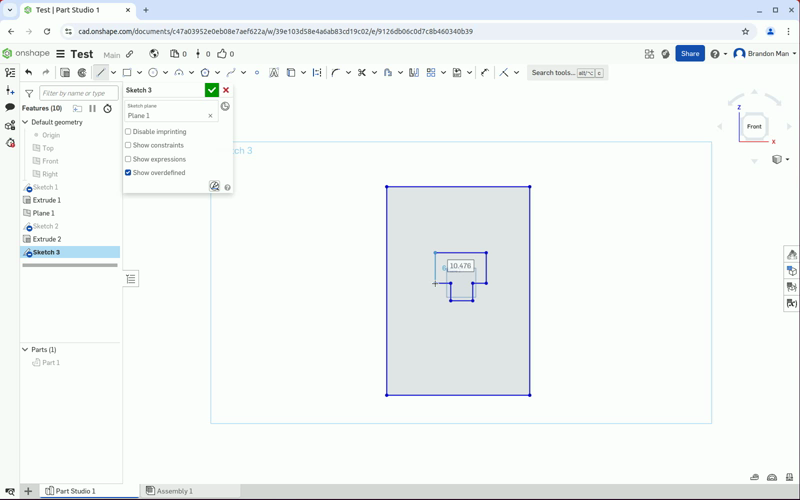
key_up(shift)
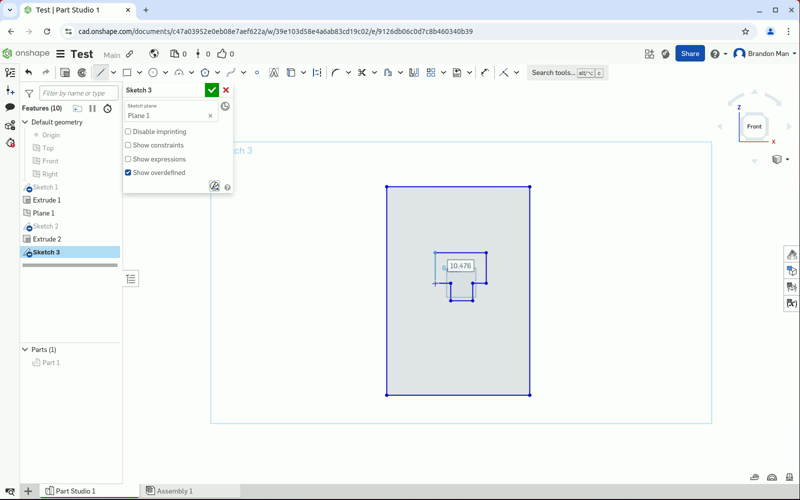
click(435, 283)
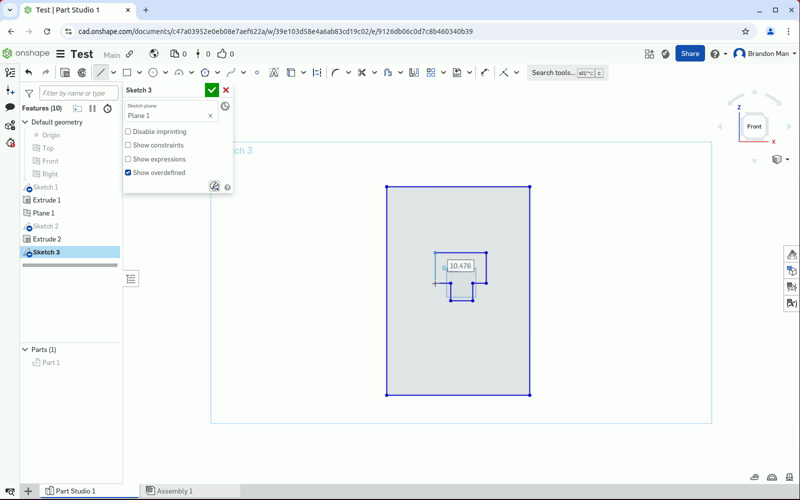
key(esc)
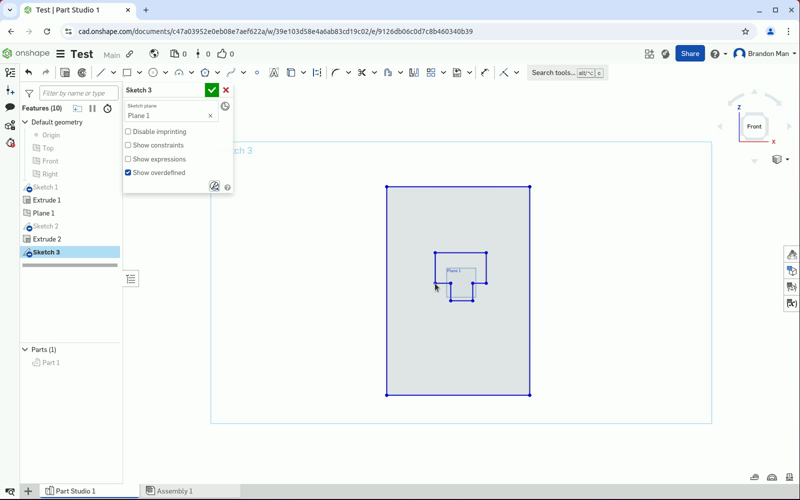
mouse_move(460, 348)
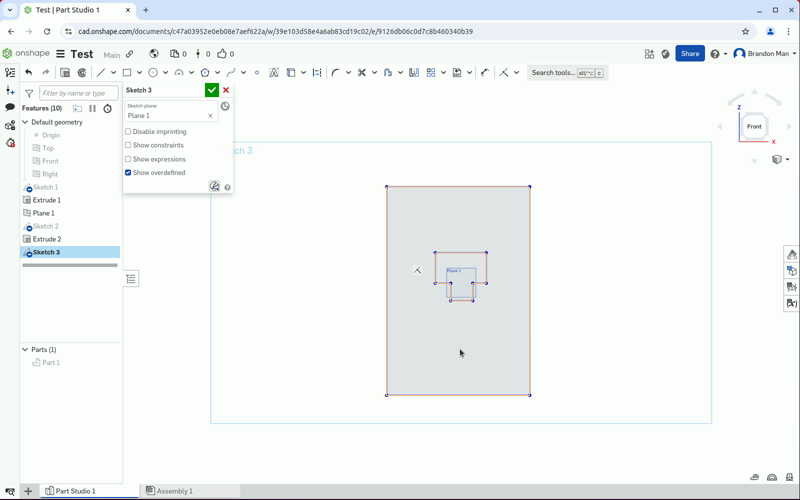
click(460, 348)
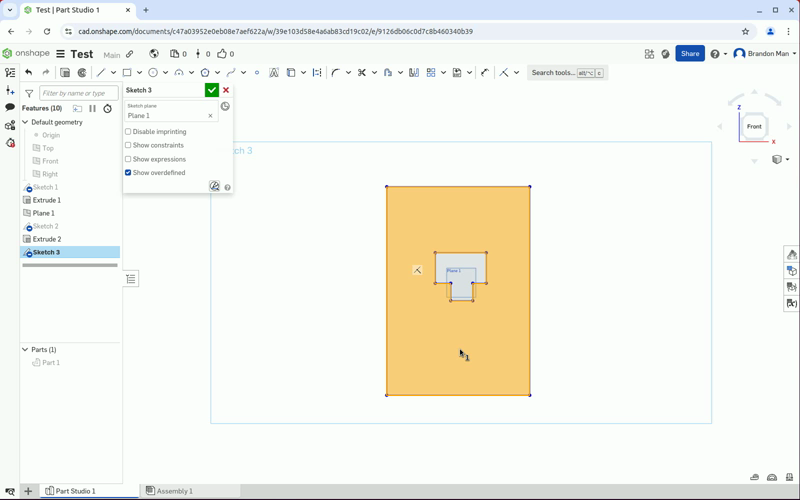
mouse_move(73, 352)
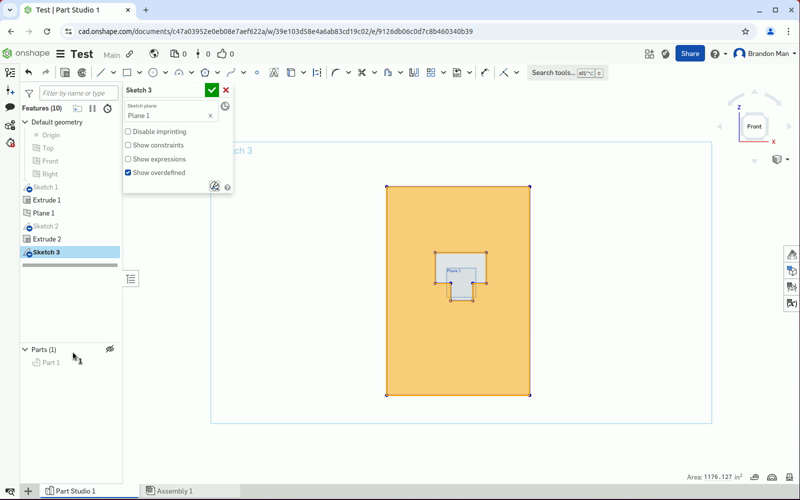
key(shift+y)
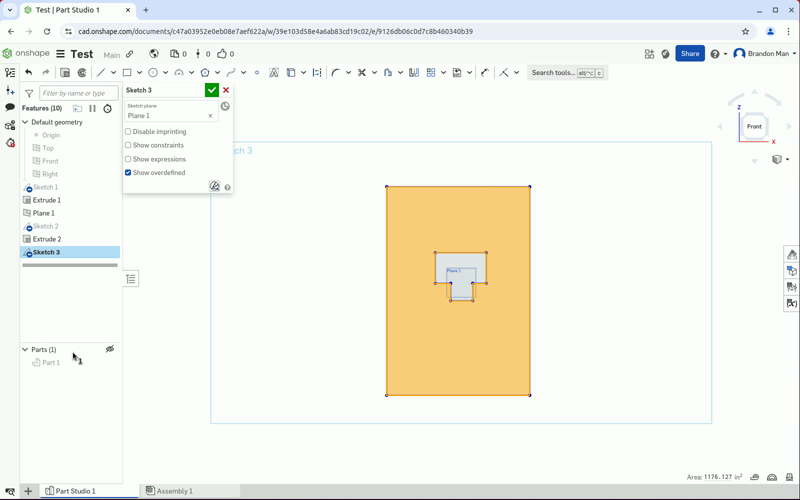
key(shift+e)
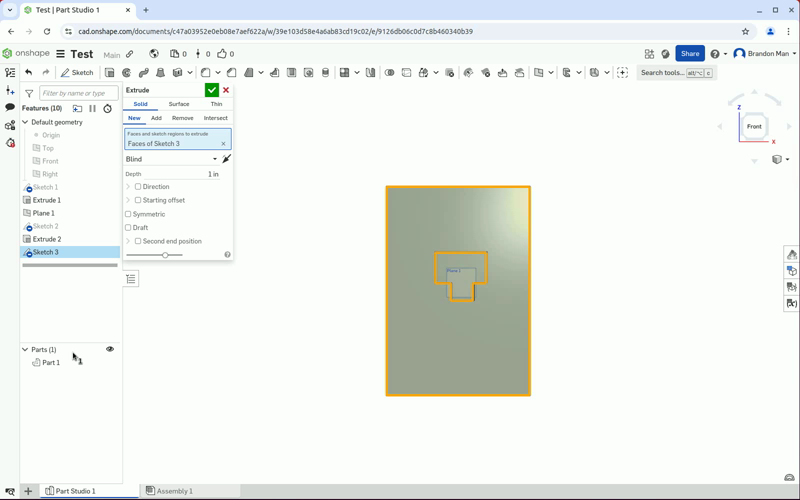
mouse_move(143, 106)
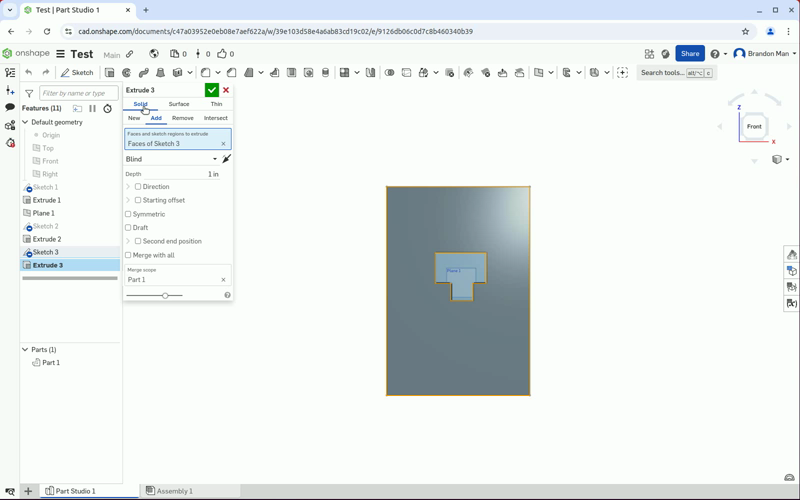
click(143, 106)
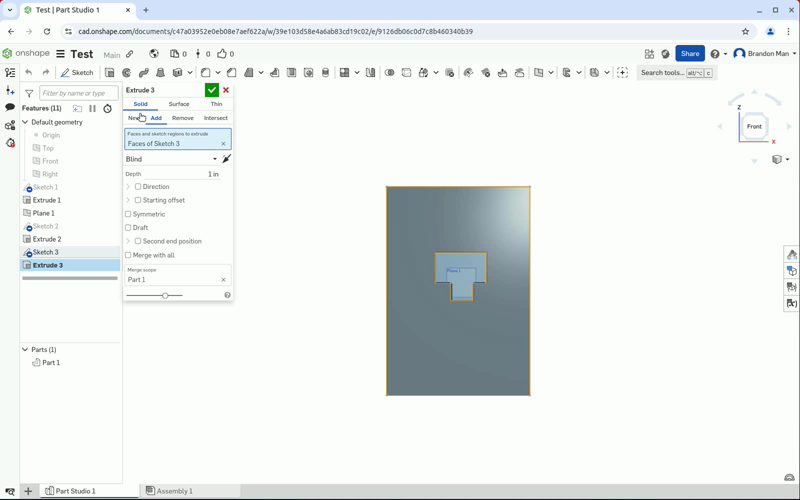
mouse_move(137, 120)
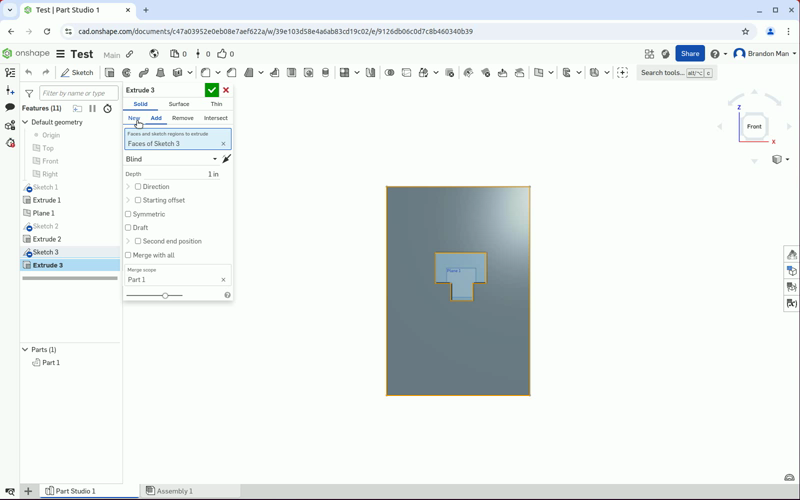
click(137, 120)
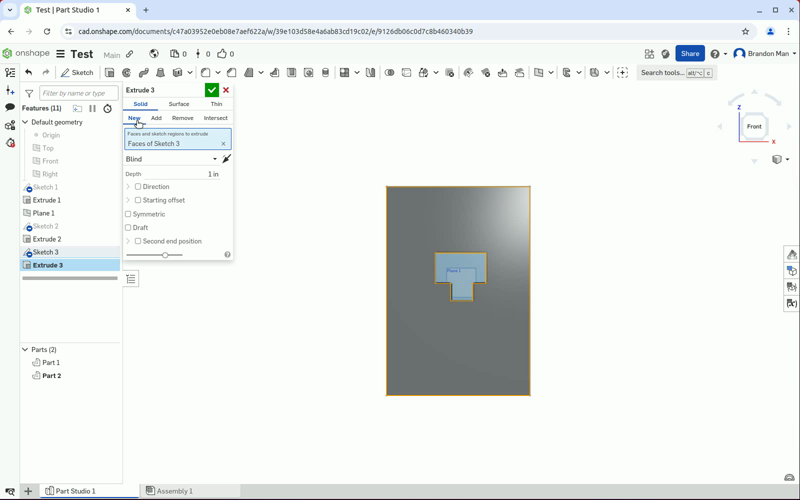
key(tab, 4)
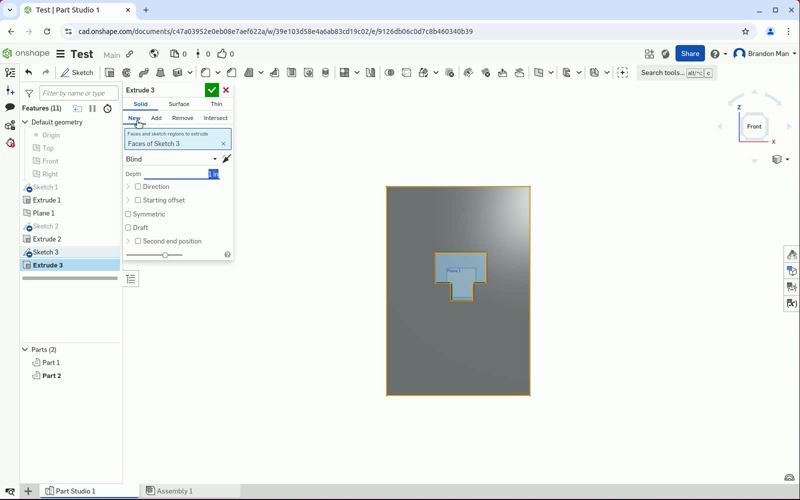
text(1.204)
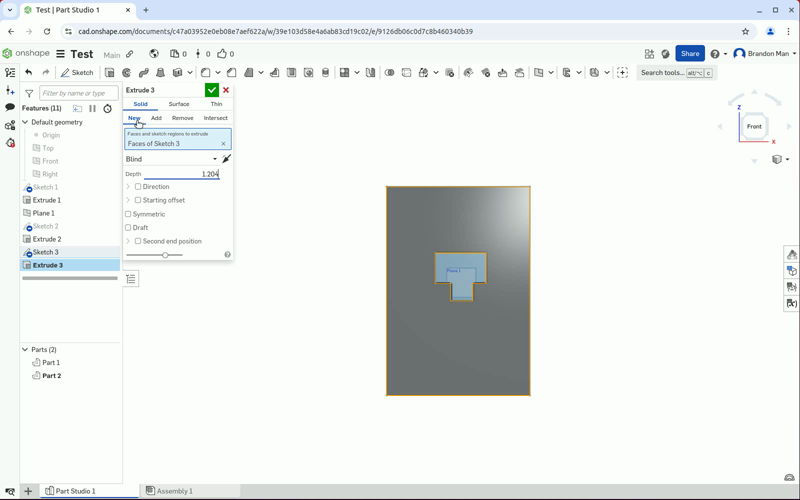
key(enter)
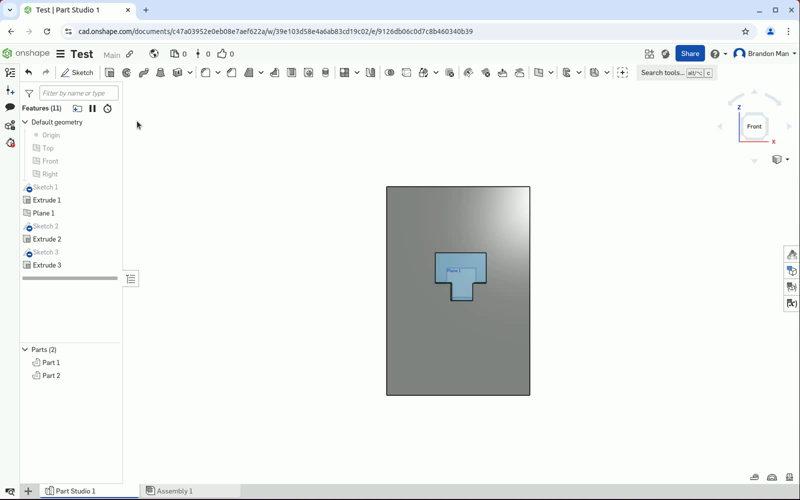
key(shift+h)
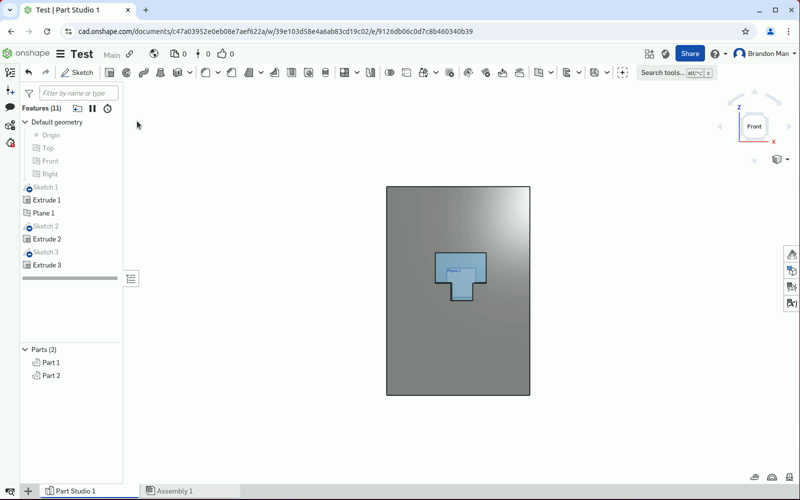
key(shift+h)
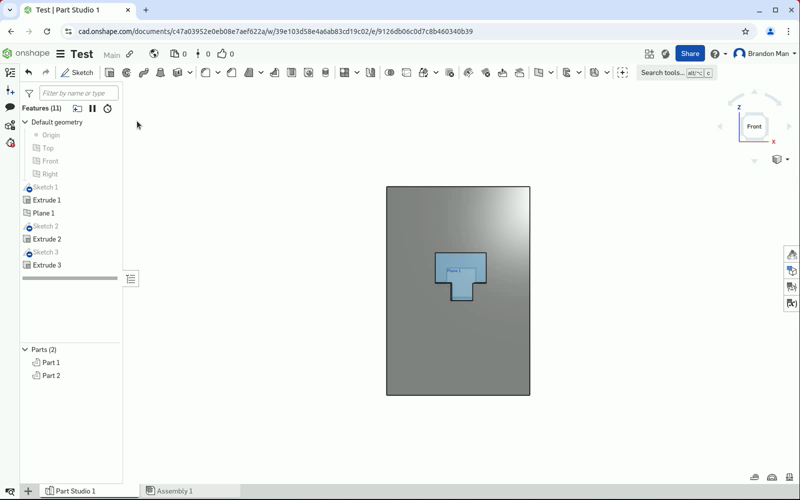
mouse_move(73, 189)
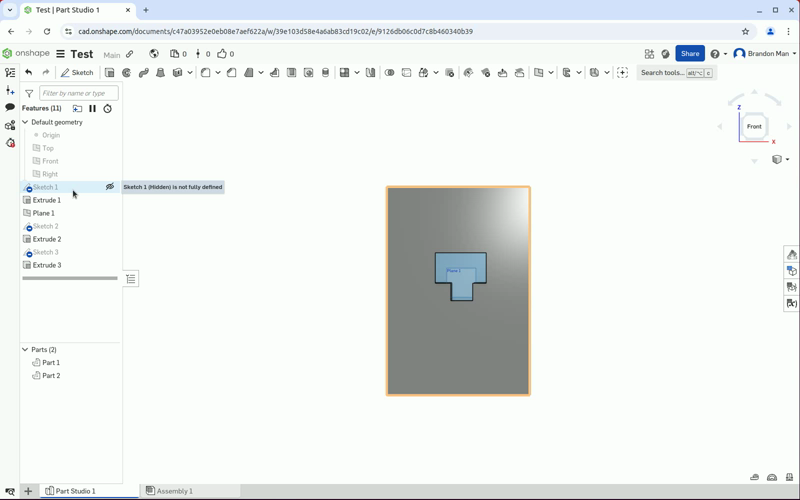
click(73, 189)
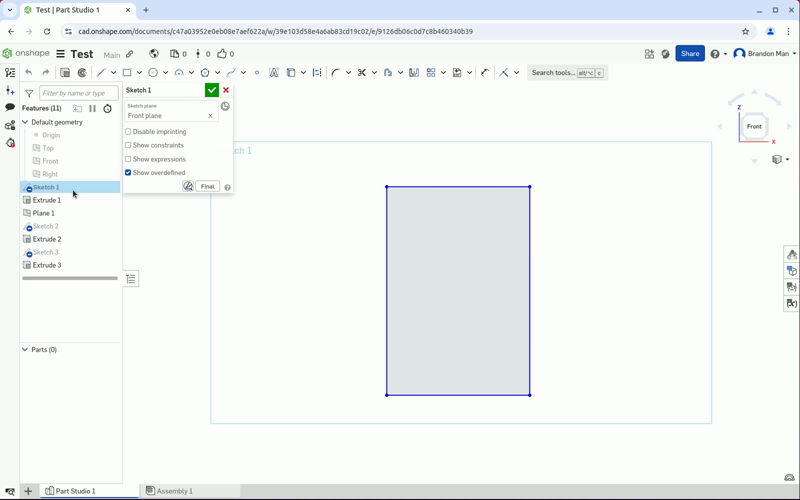
mouse_move(229, 92)
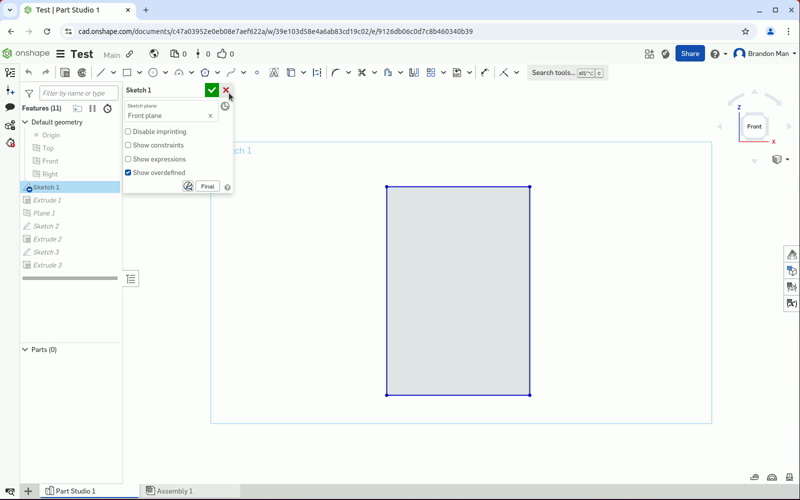
click(229, 92)
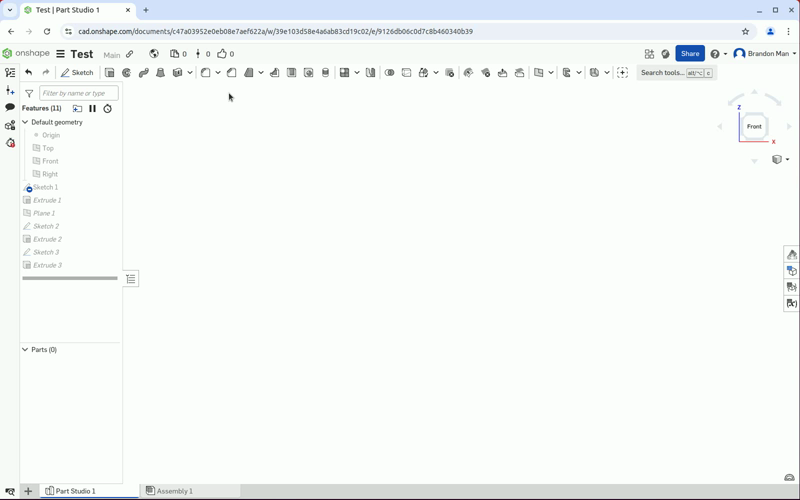
key(shift+s)
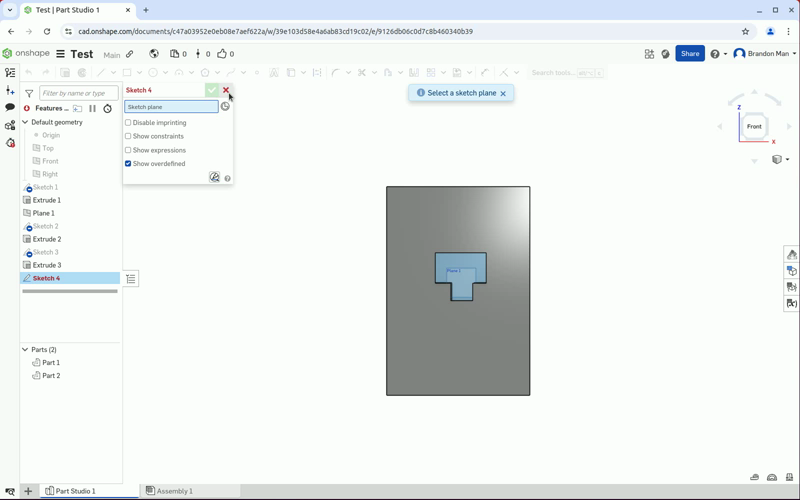
mouse_move(73, 215)
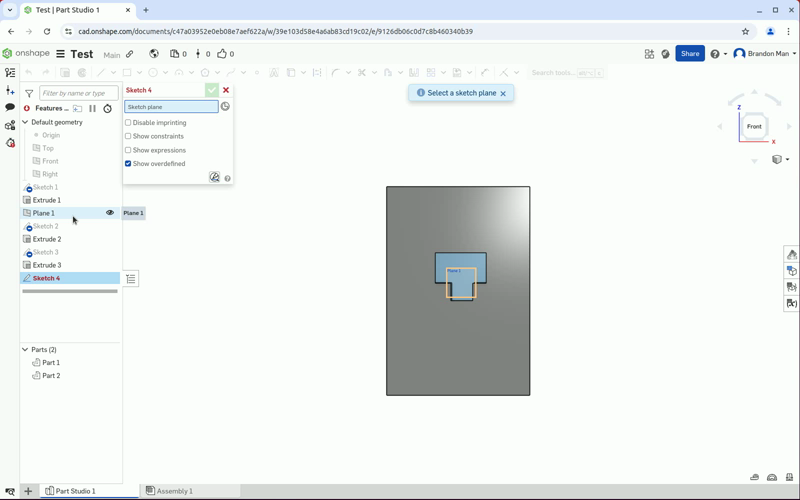
click(73, 215)
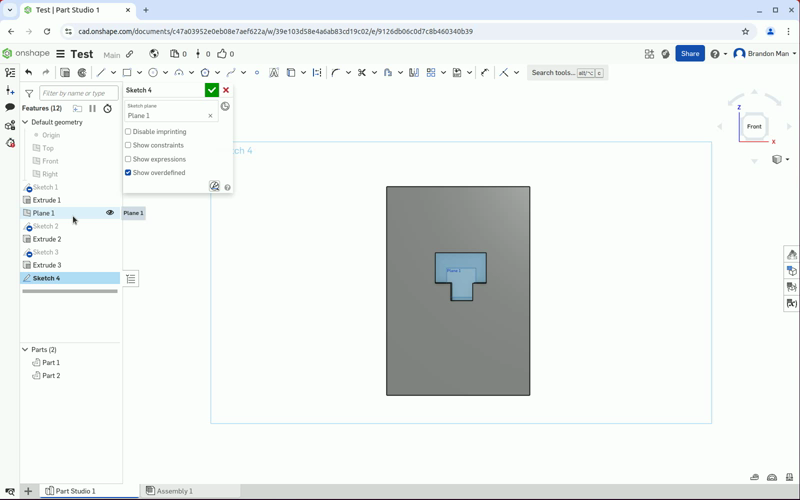
mouse_move(73, 352)
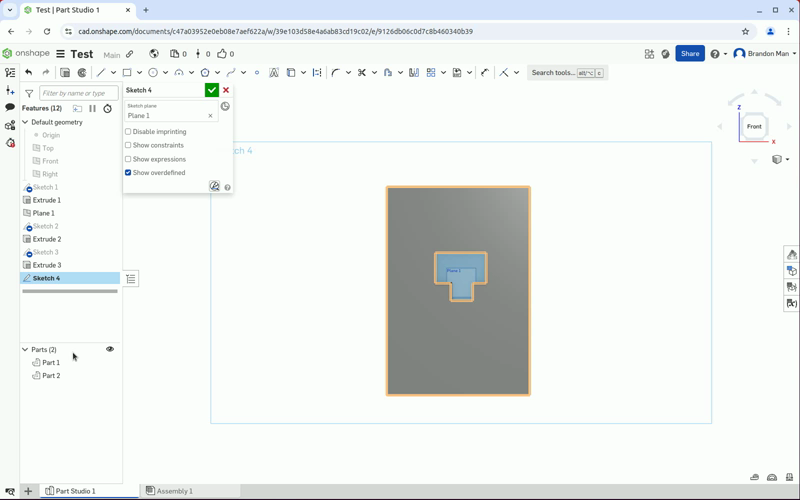
key(y)
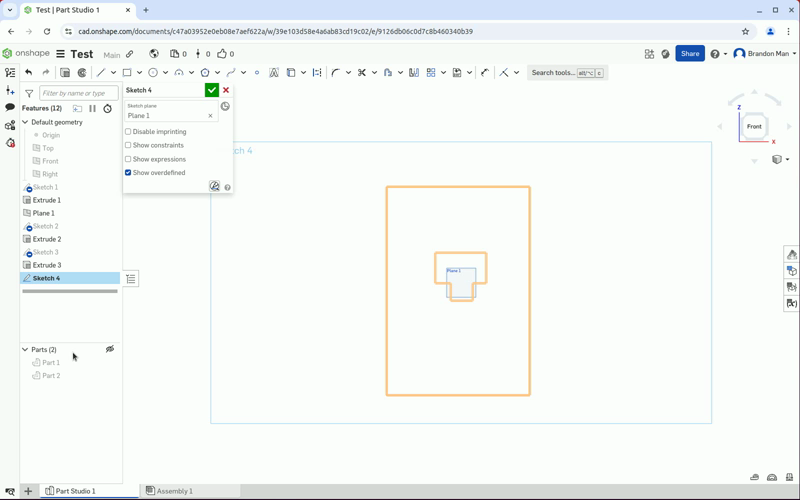
key(l)
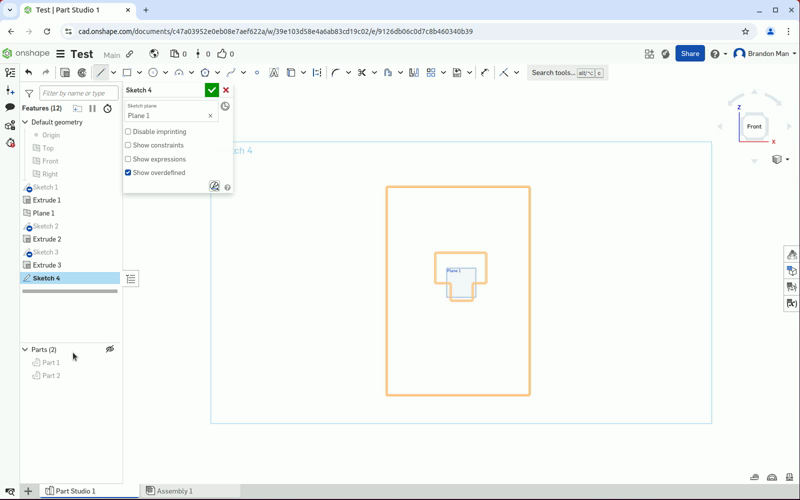
key_down(shift)
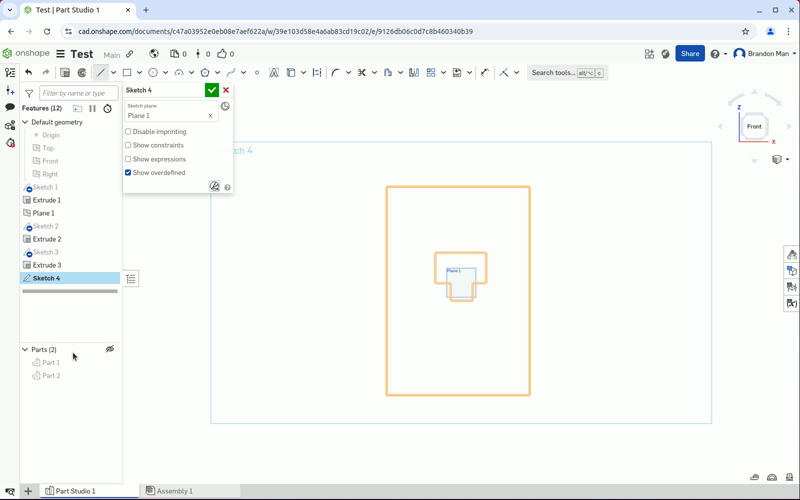
mouse_move(434, 282)
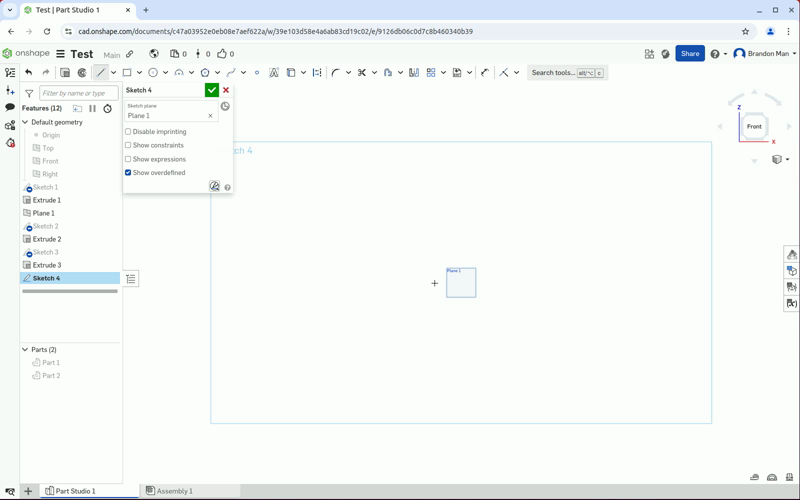
click(434, 282)
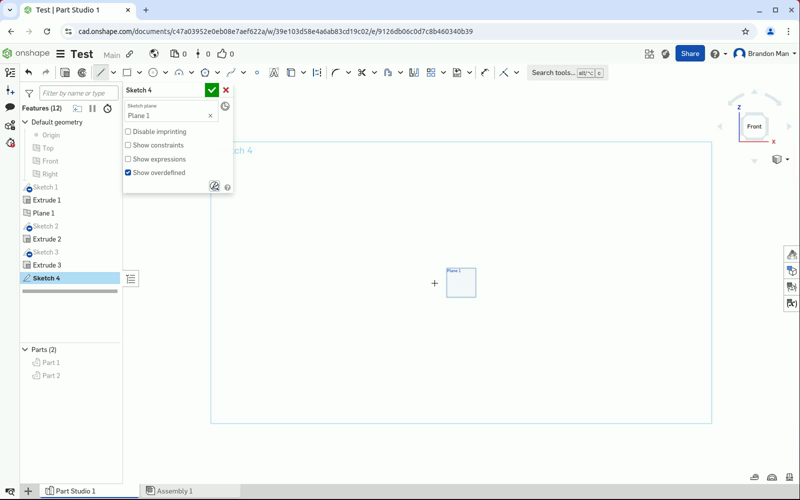
key_up(shift)
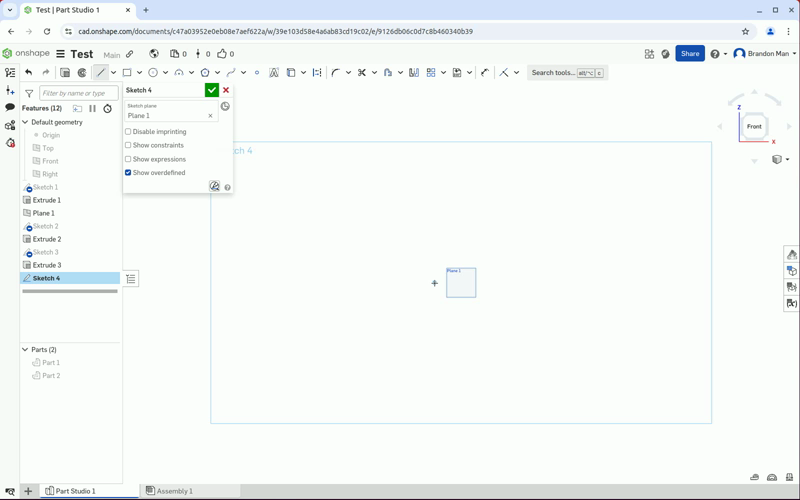
key_down(shift)
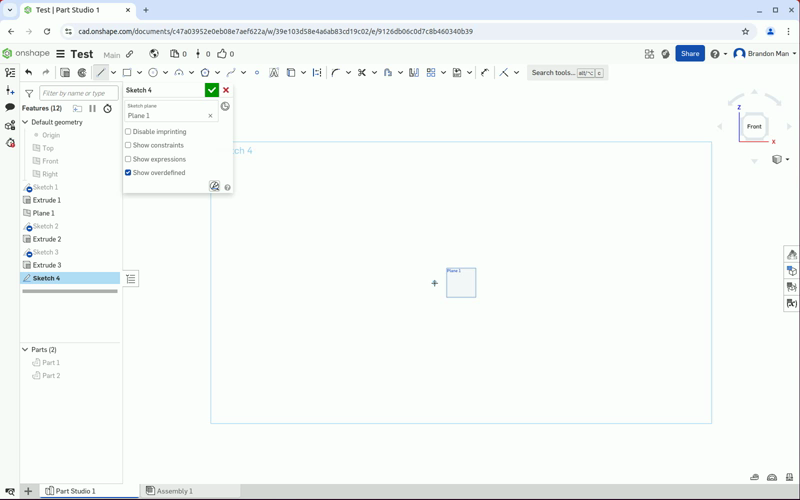
mouse_move(464, 282)
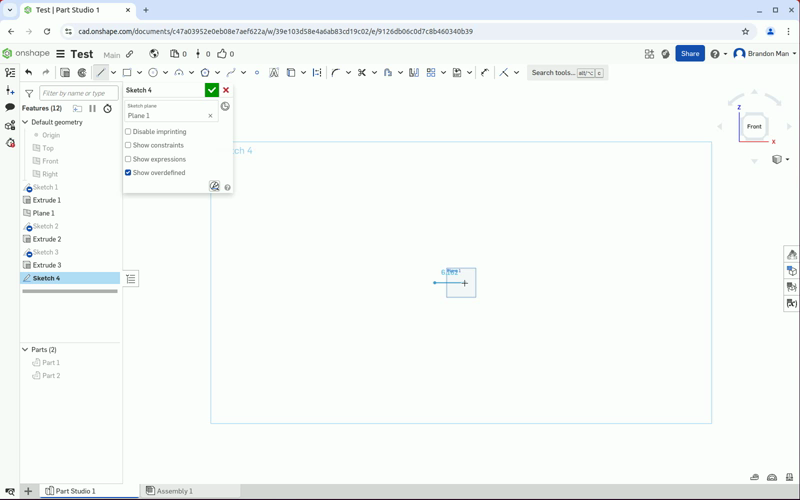
mouse_move(451, 282)
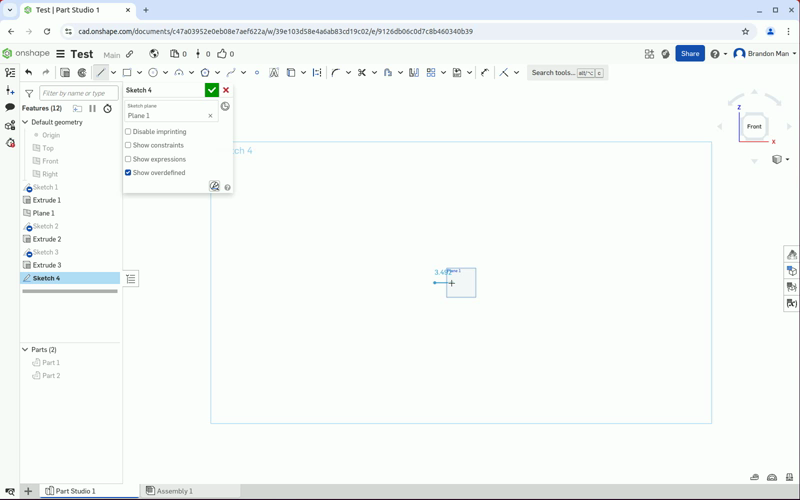
click(451, 282)
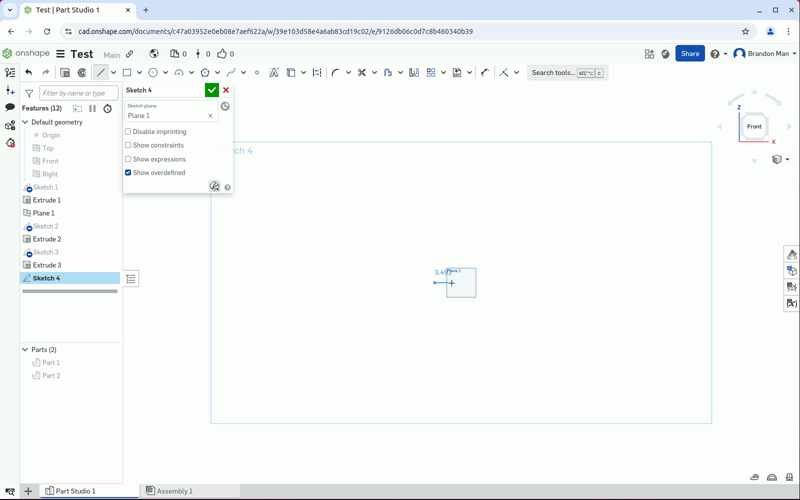
key_up(shift)
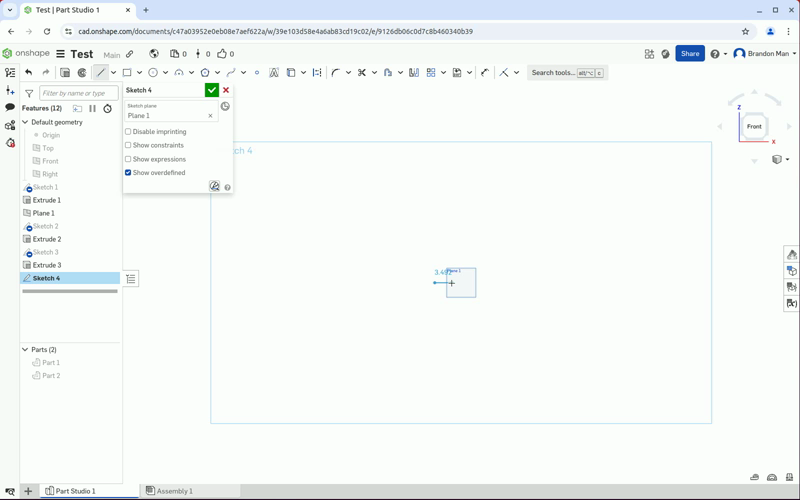
key_down(shift)
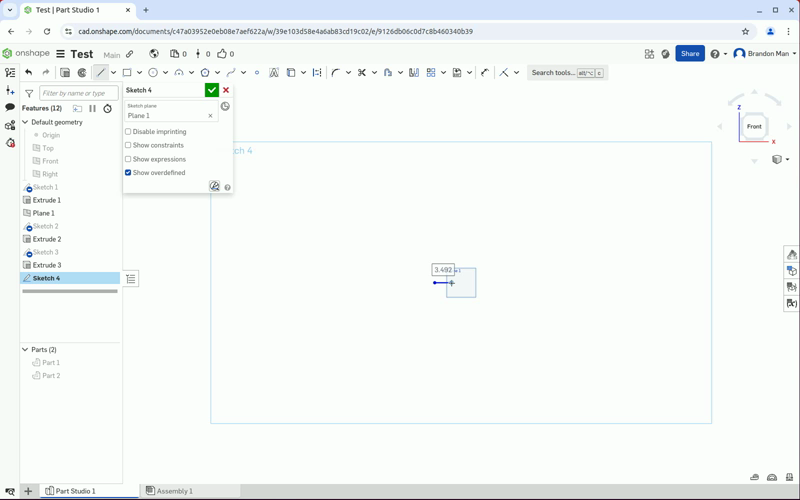
mouse_move(481, 282)
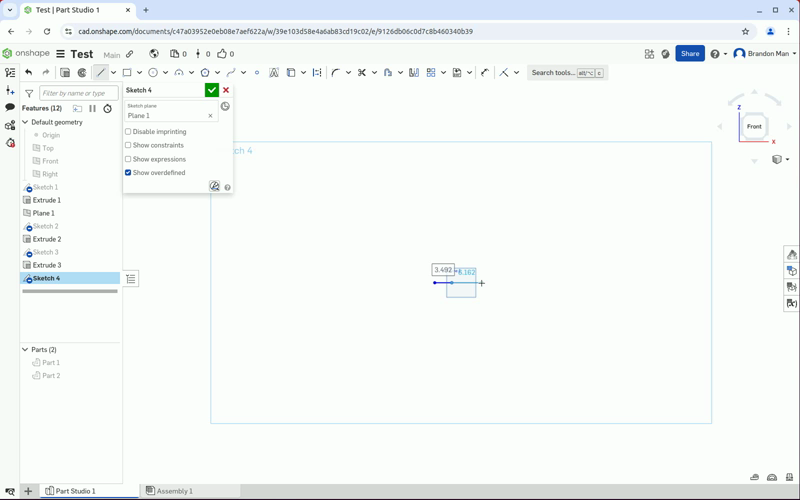
mouse_move(451, 300)
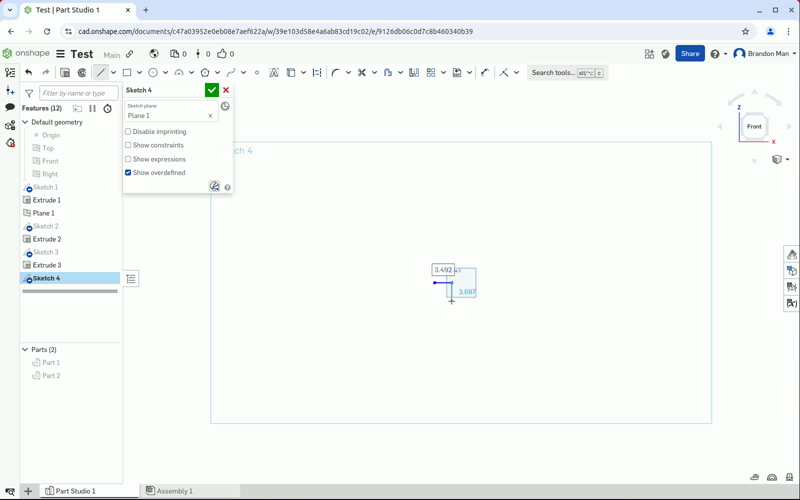
click(451, 300)
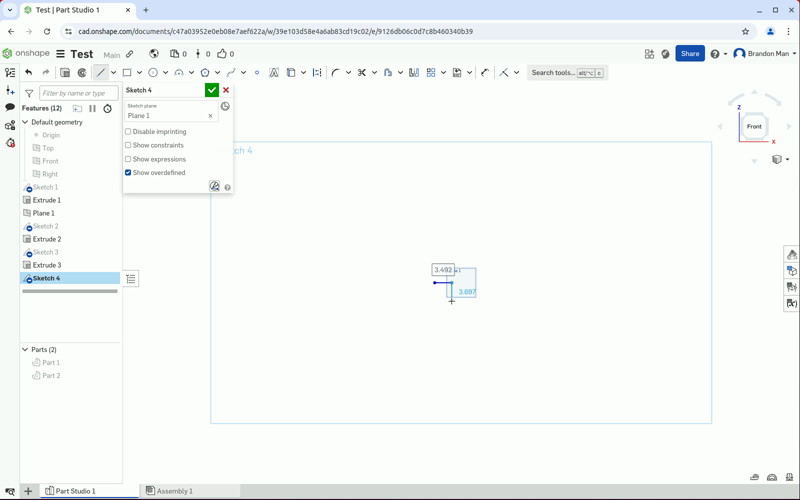
key_up(shift)
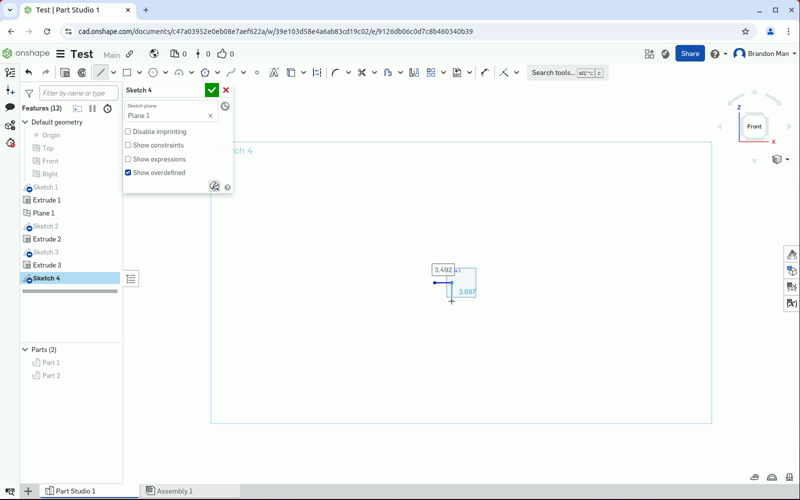
key_down(shift)
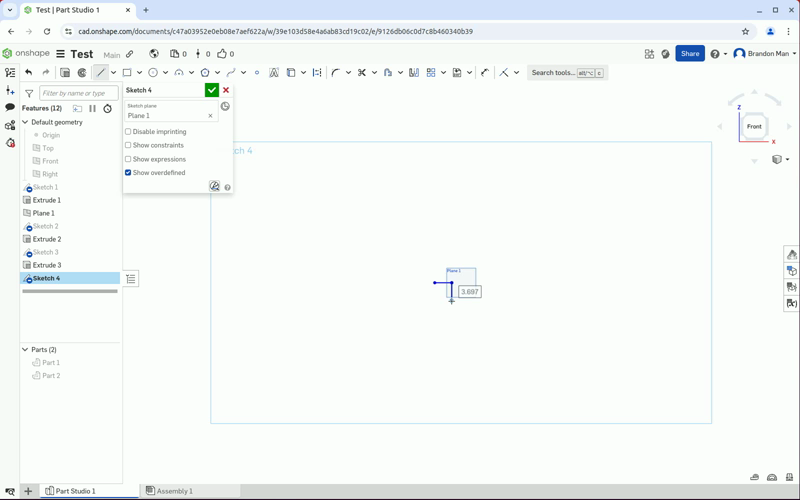
mouse_move(481, 300)
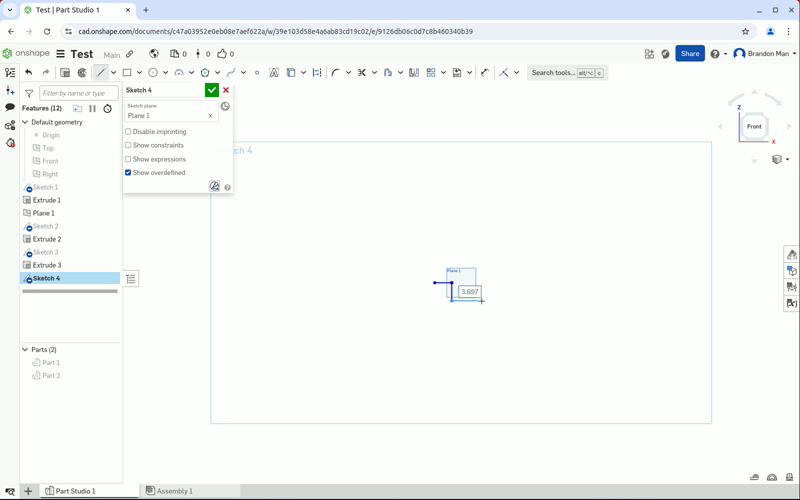
mouse_move(474, 300)
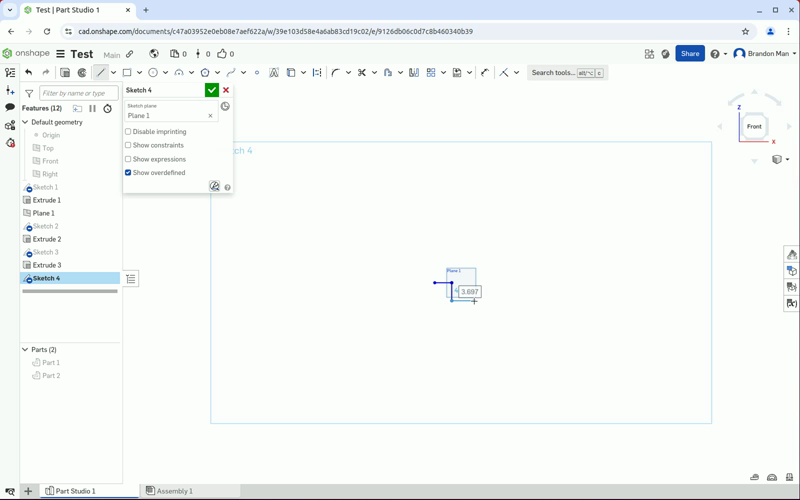
click(474, 300)
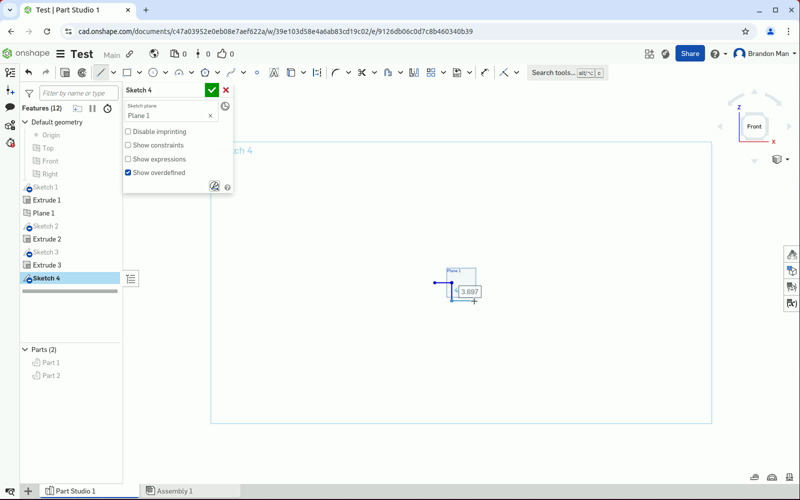
key_up(shift)
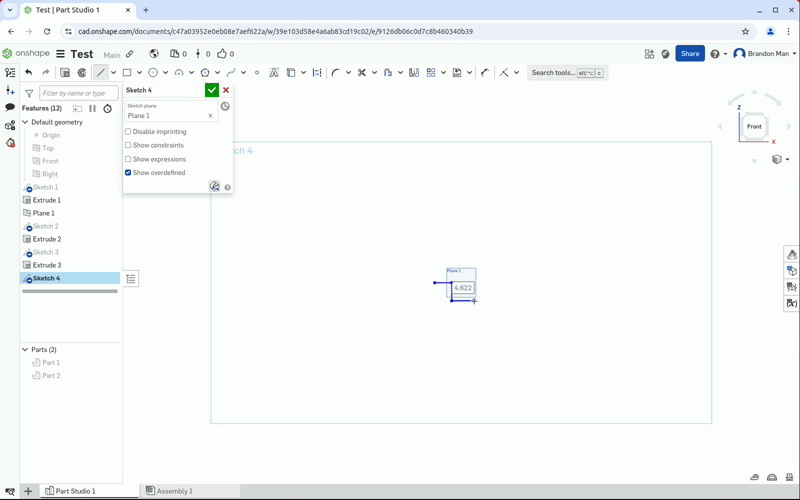
key_down(shift)
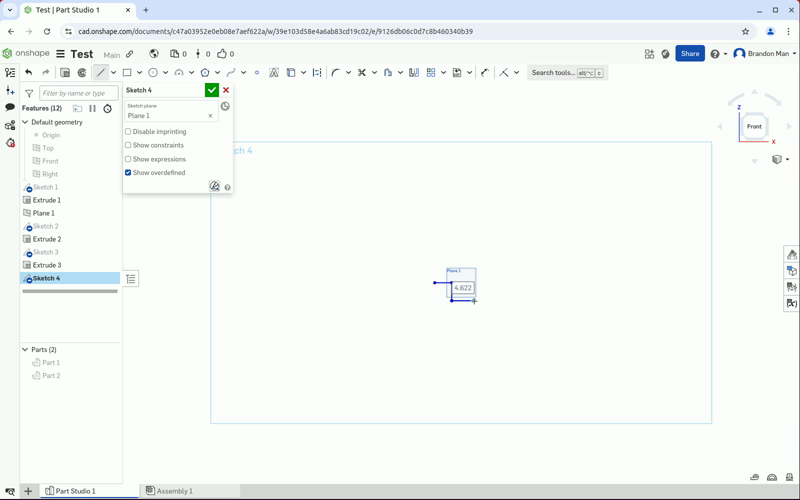
mouse_move(504, 300)
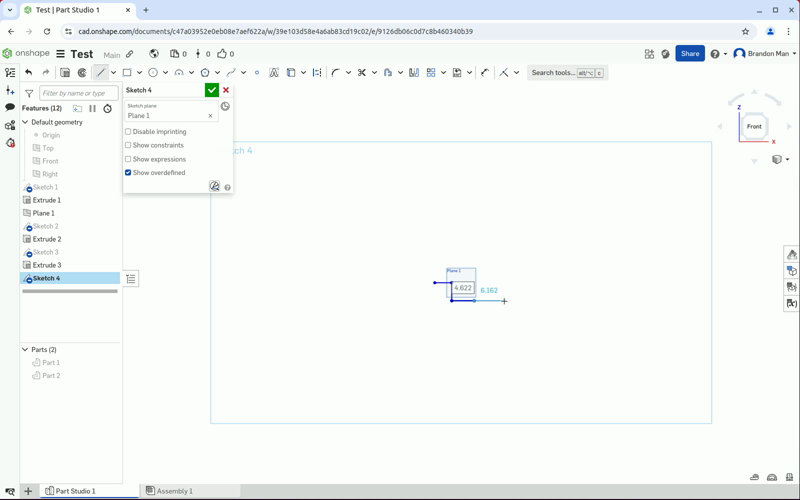
mouse_move(474, 282)
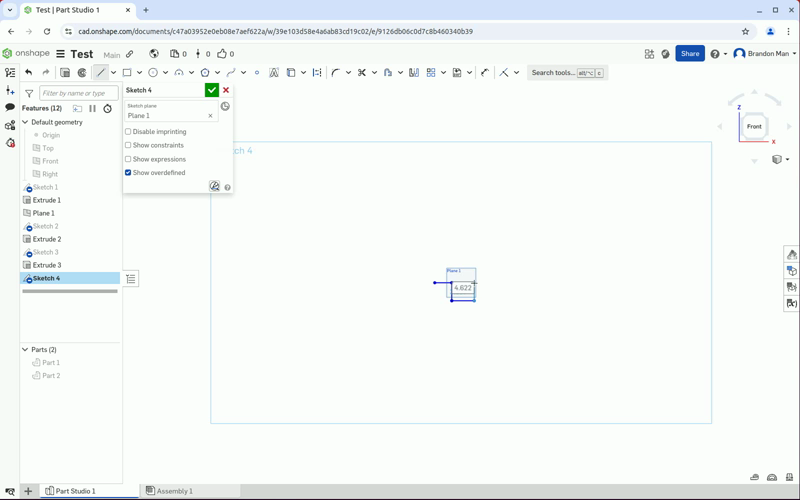
click(474, 282)
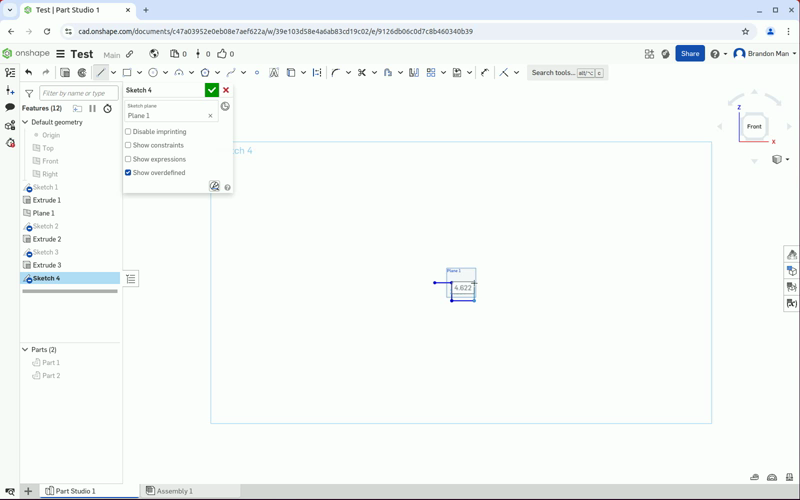
key_up(shift)
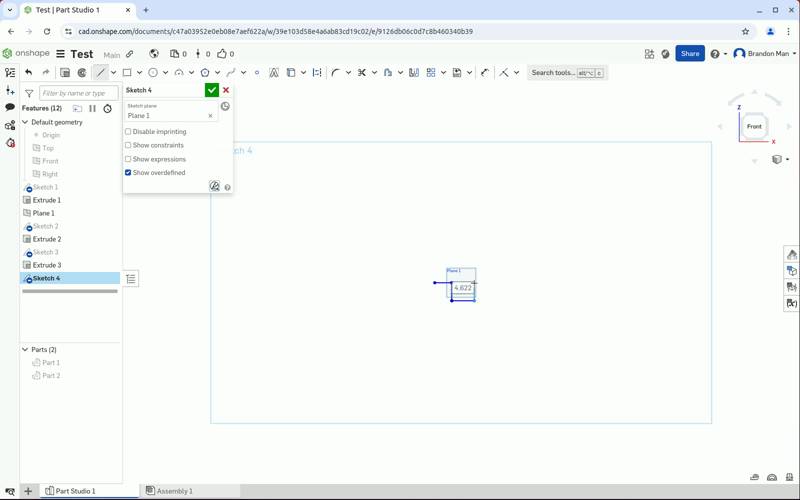
key_down(shift)
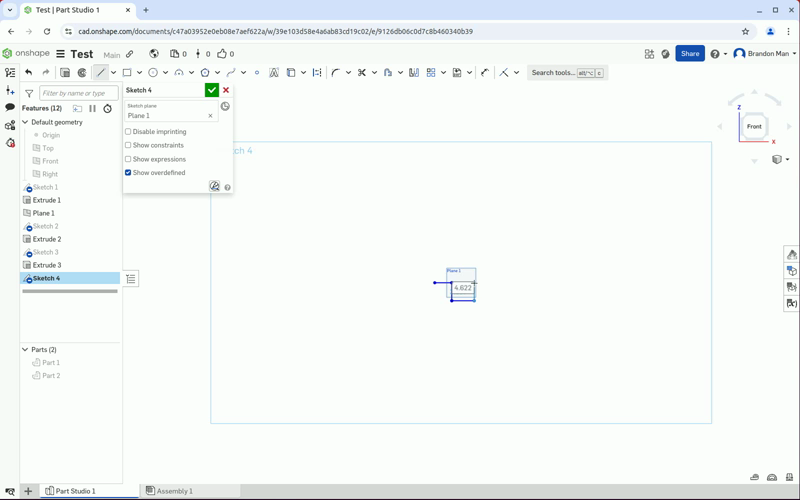
mouse_move(504, 282)
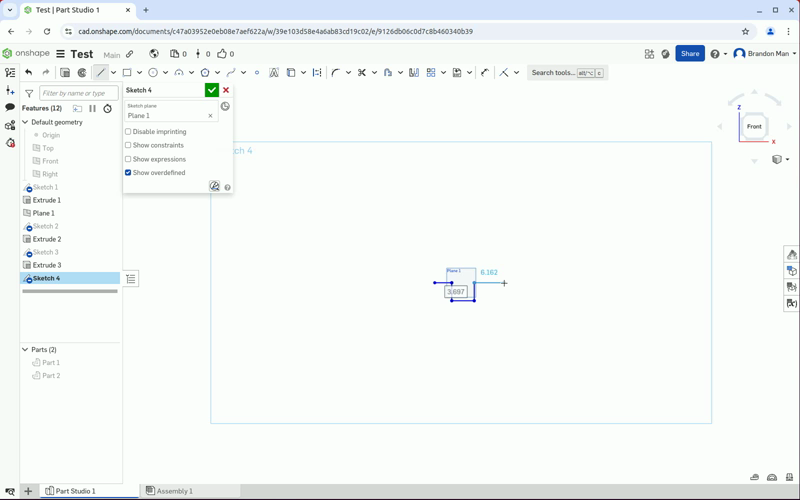
mouse_move(487, 282)
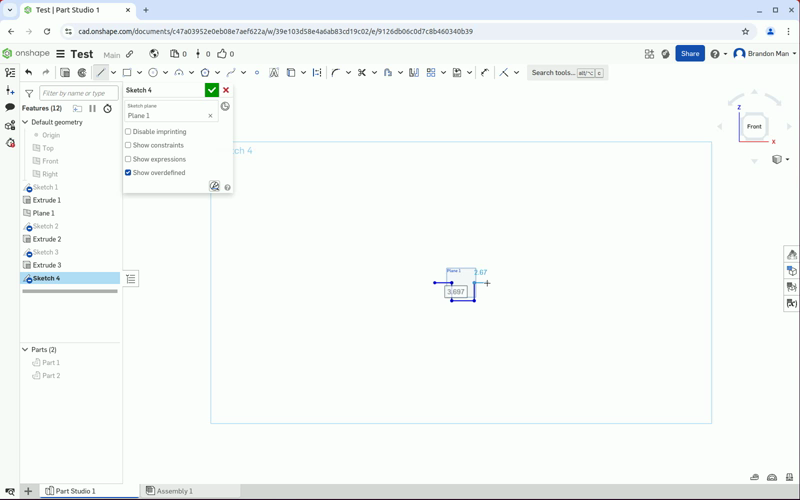
click(487, 282)
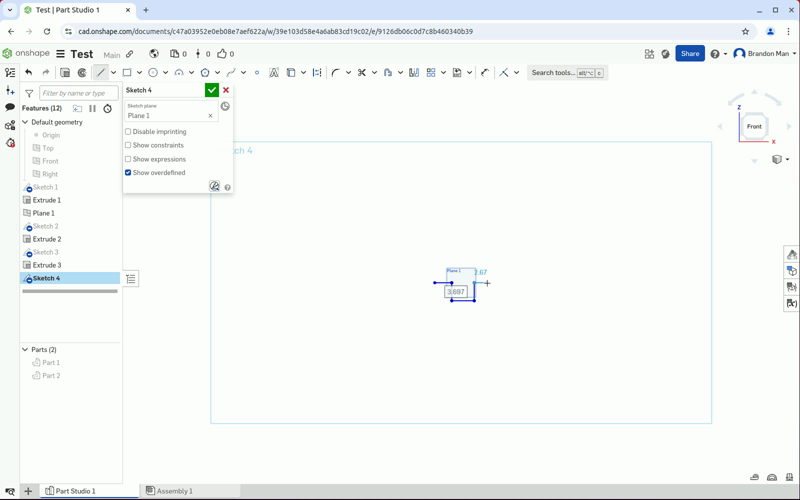
key_up(shift)
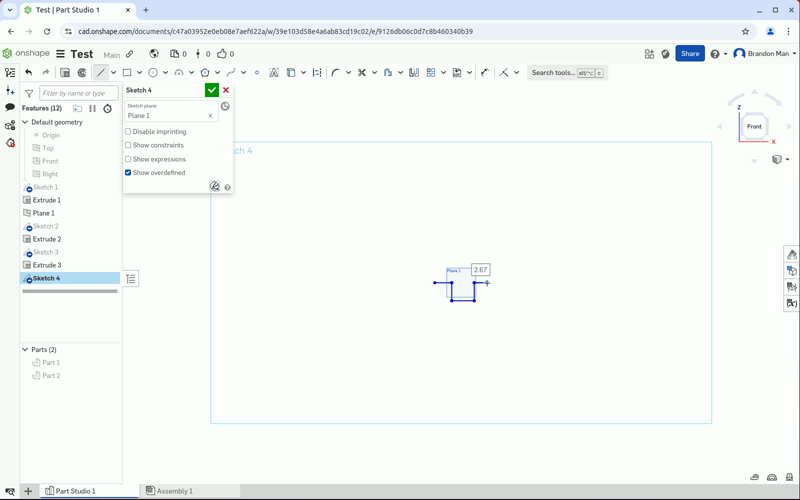
key_down(shift)
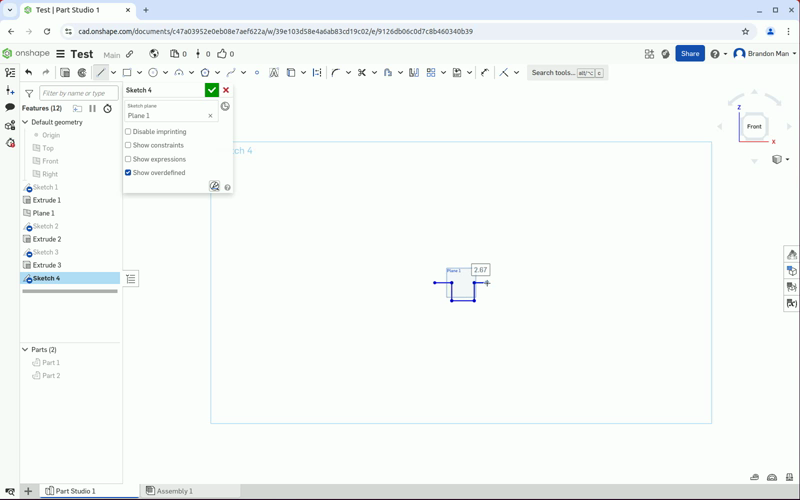
mouse_move(517, 282)
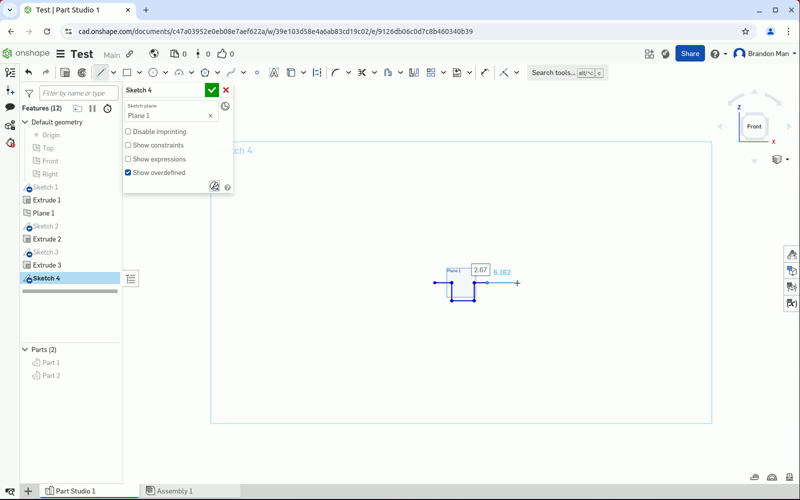
mouse_move(487, 251)
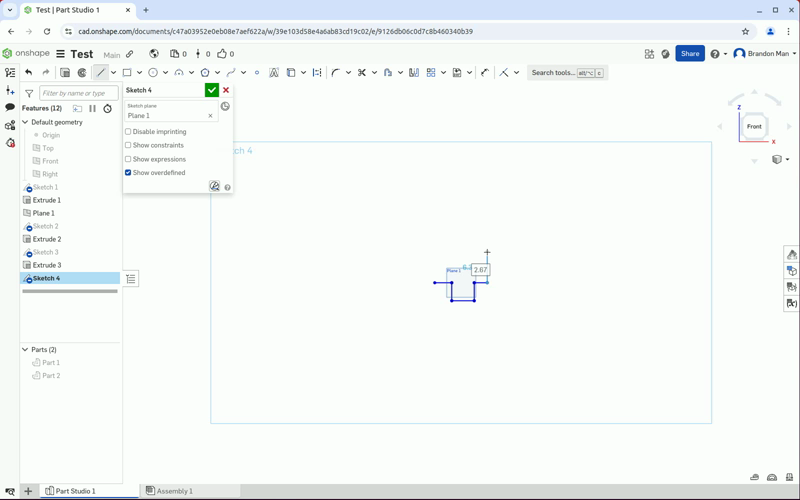
click(487, 251)
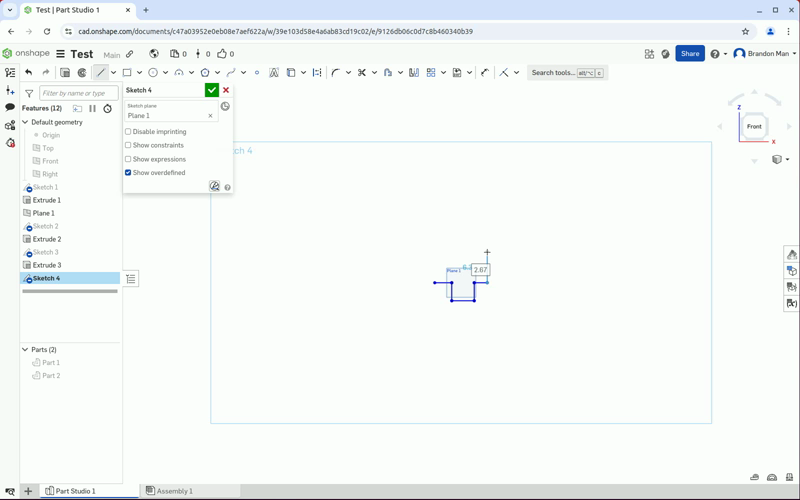
key_up(shift)
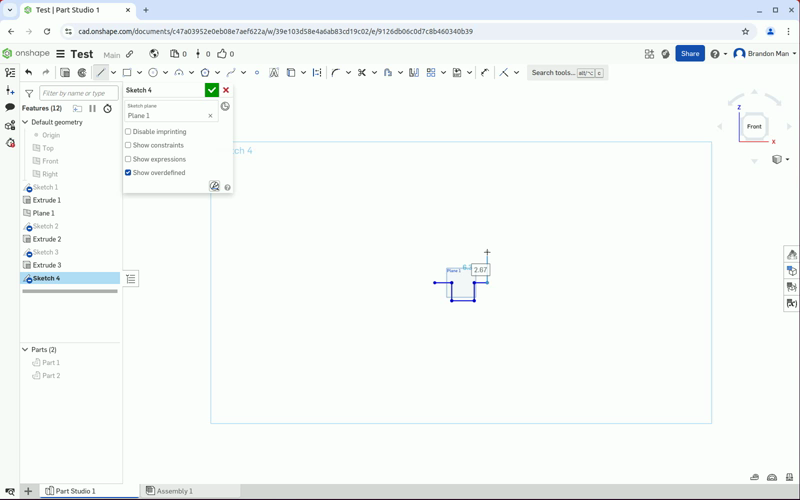
key_down(shift)
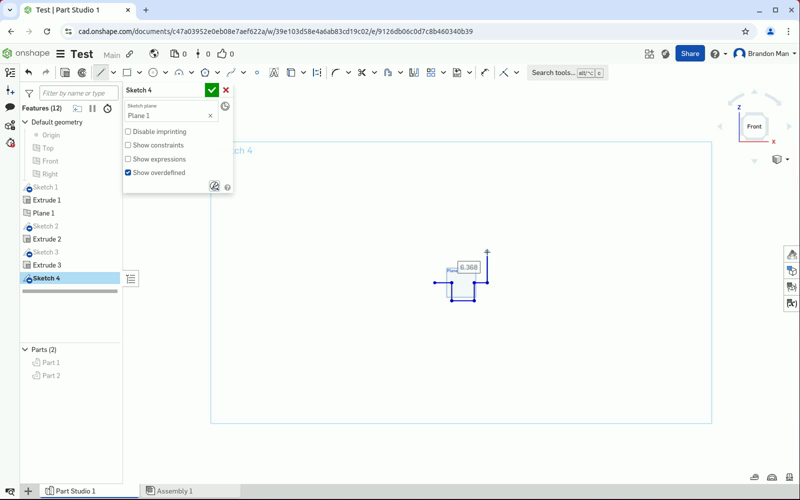
mouse_move(517, 251)
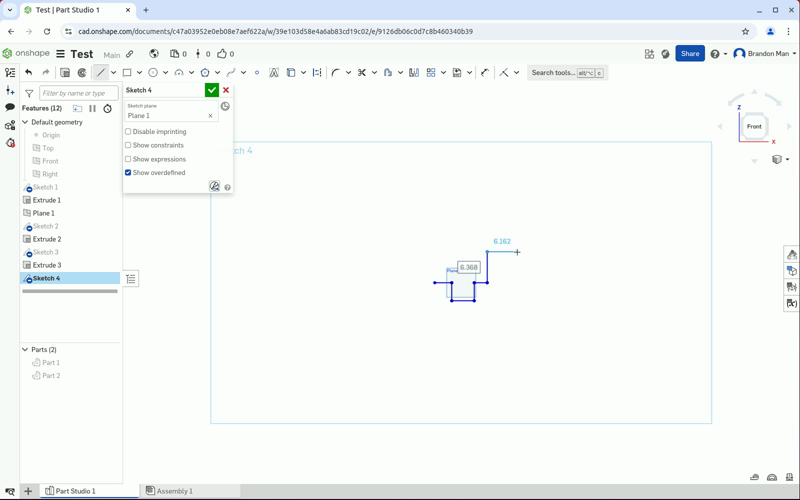
mouse_move(434, 251)
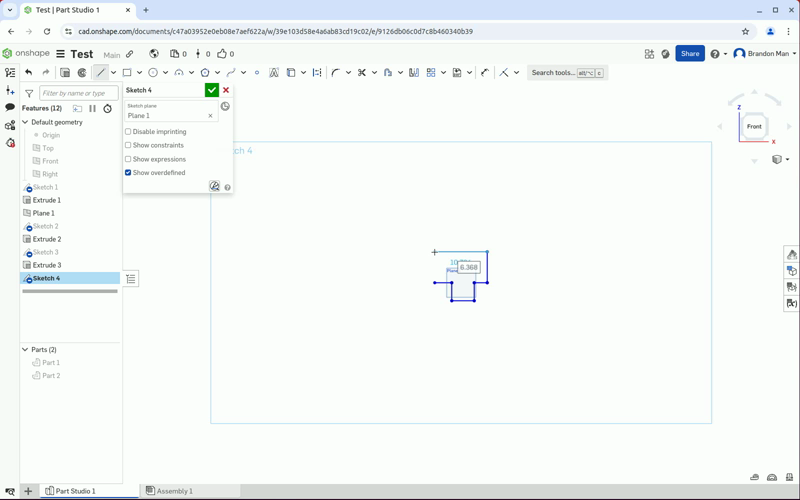
click(434, 251)
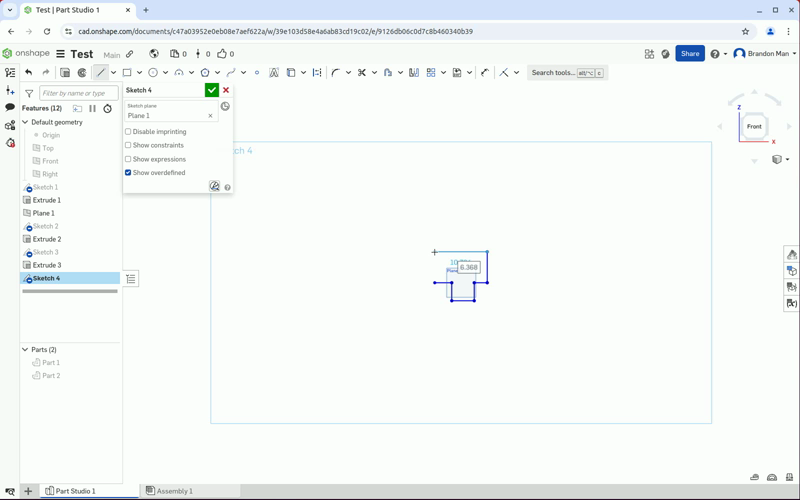
key_up(shift)
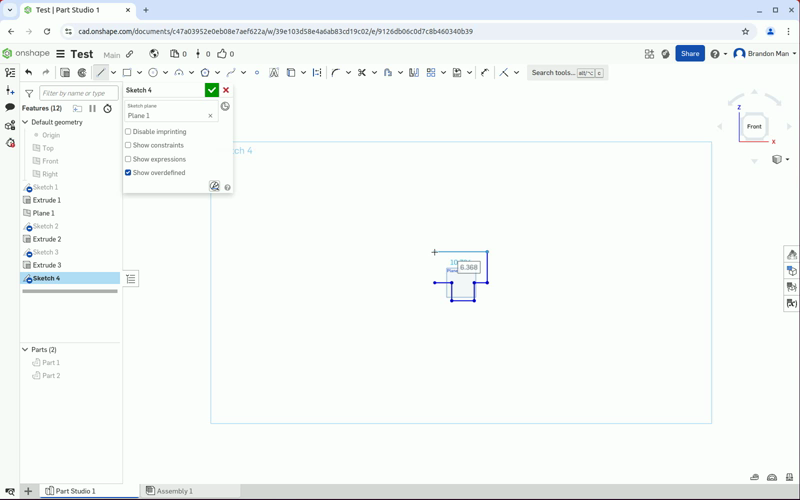
mouse_move(464, 251)
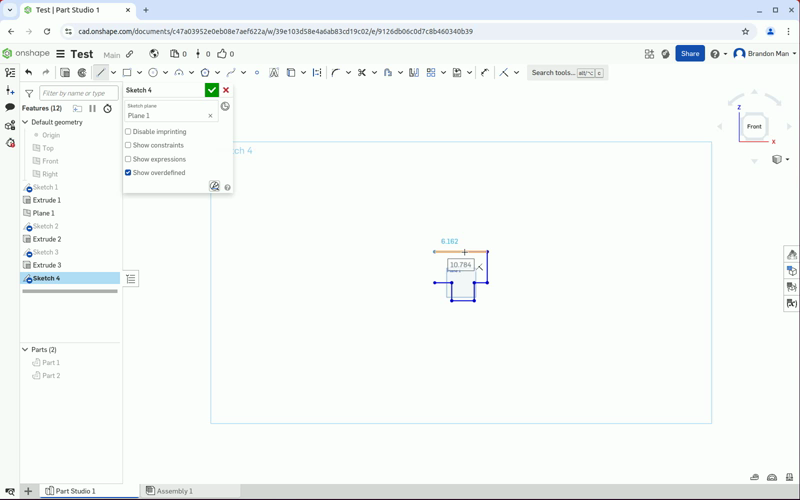
key_down(shift)
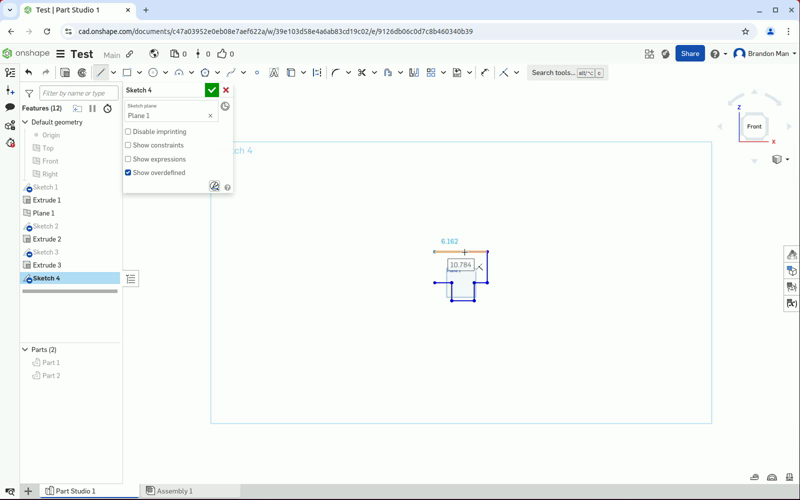
mouse_move(434, 282)
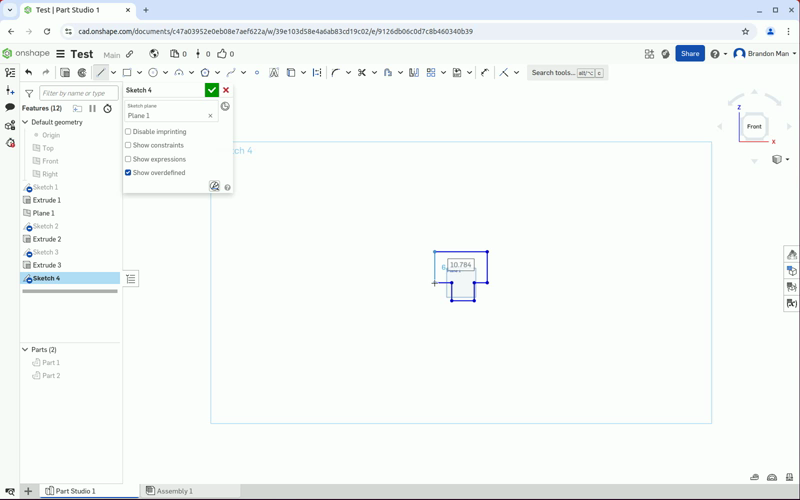
key_up(shift)
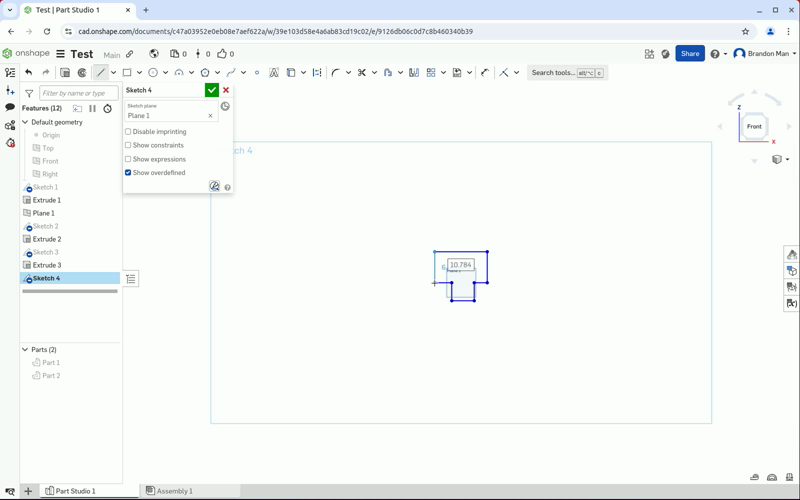
click(434, 282)
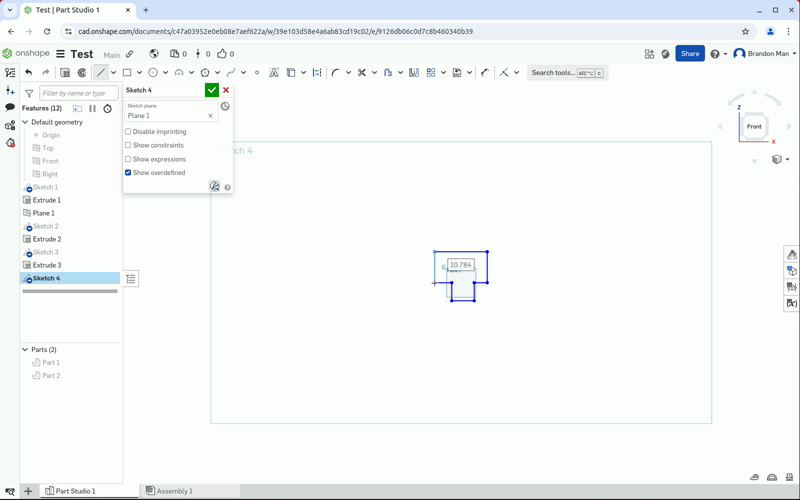
key(esc)
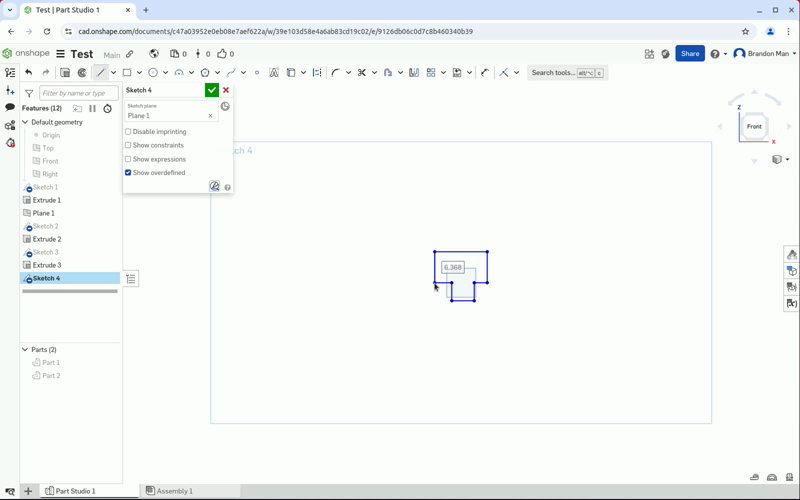
mouse_move(447, 267)
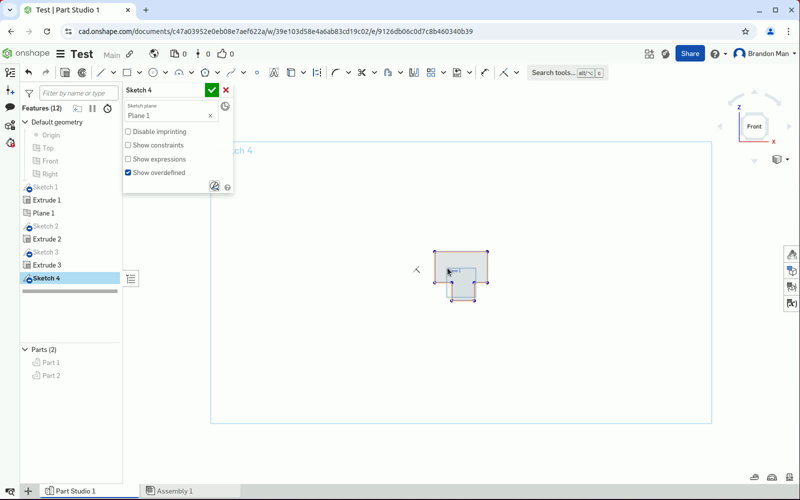
click(447, 267)
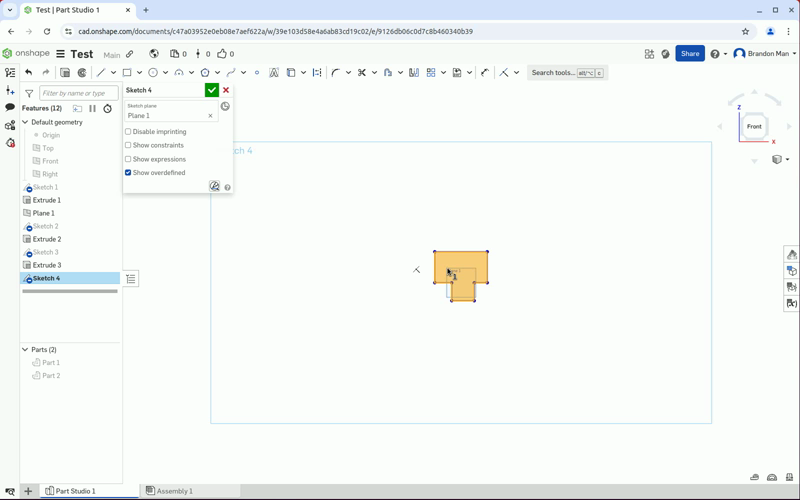
mouse_move(73, 352)
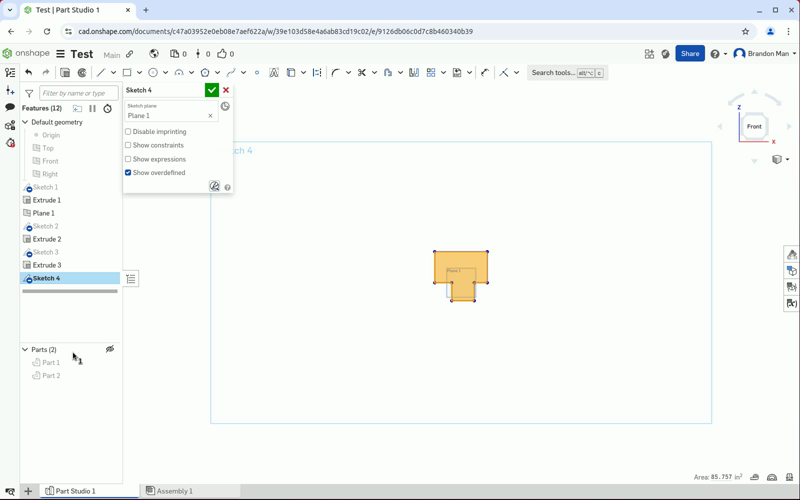
key(shift+y)
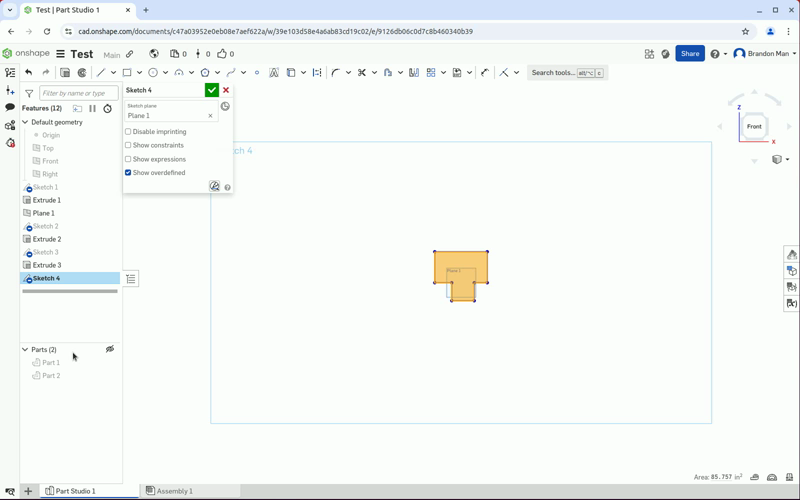
key(shift+e)
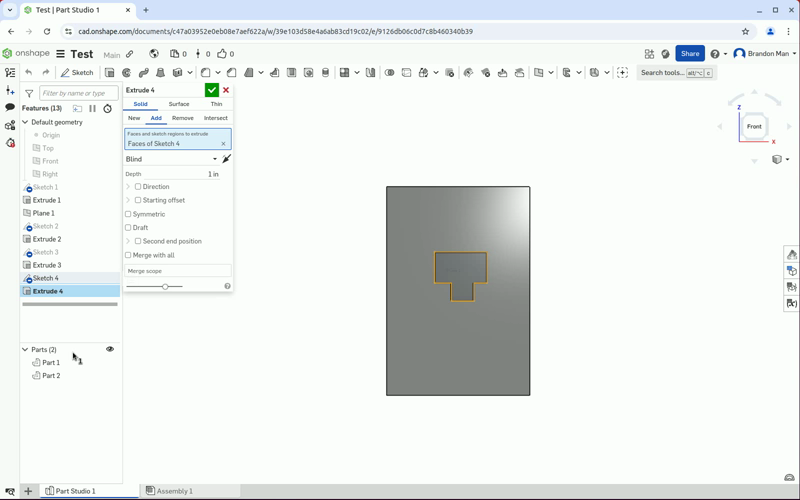
mouse_move(143, 106)
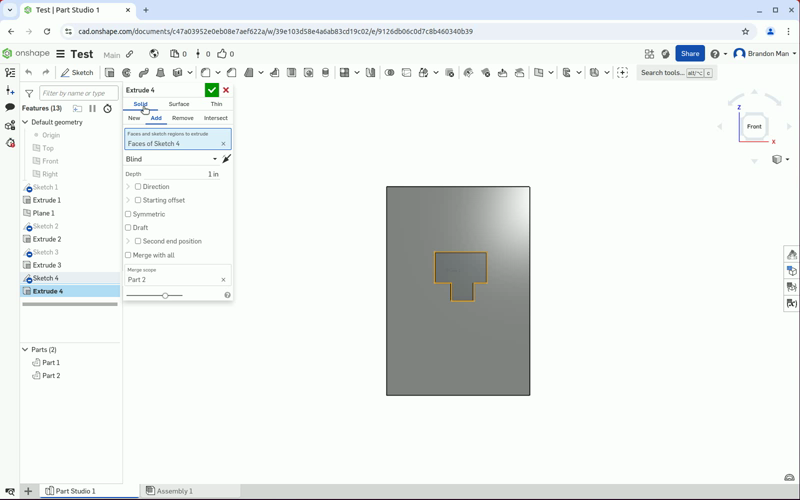
click(143, 106)
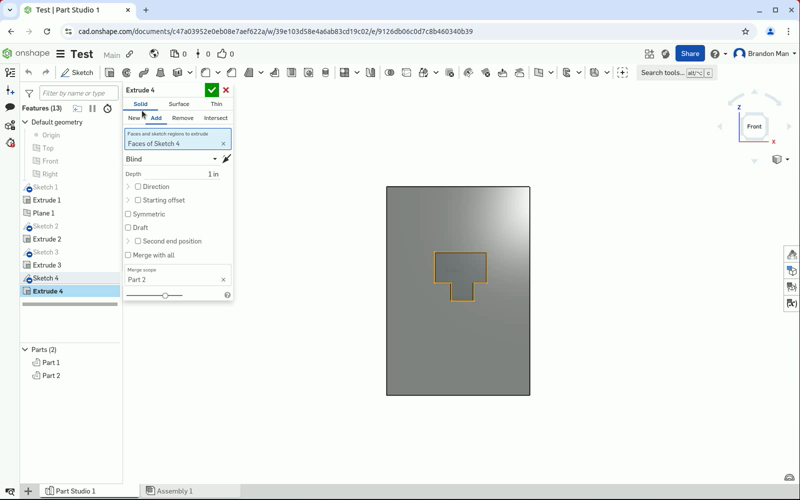
mouse_move(137, 120)
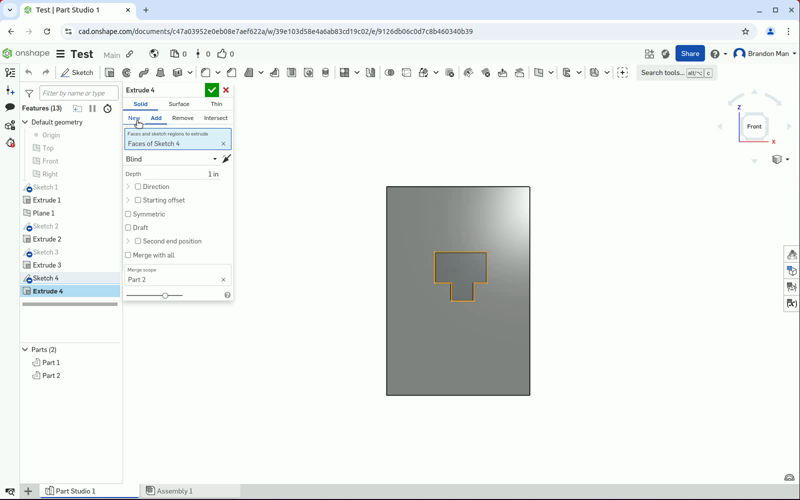
click(137, 120)
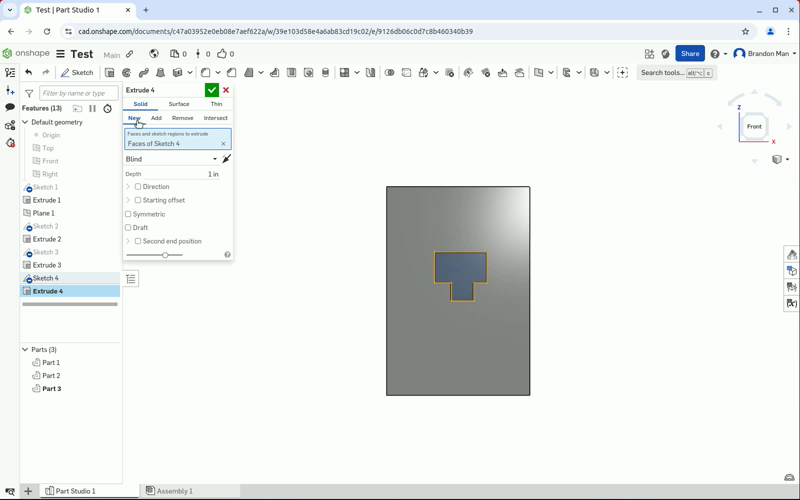
key(tab, 4)
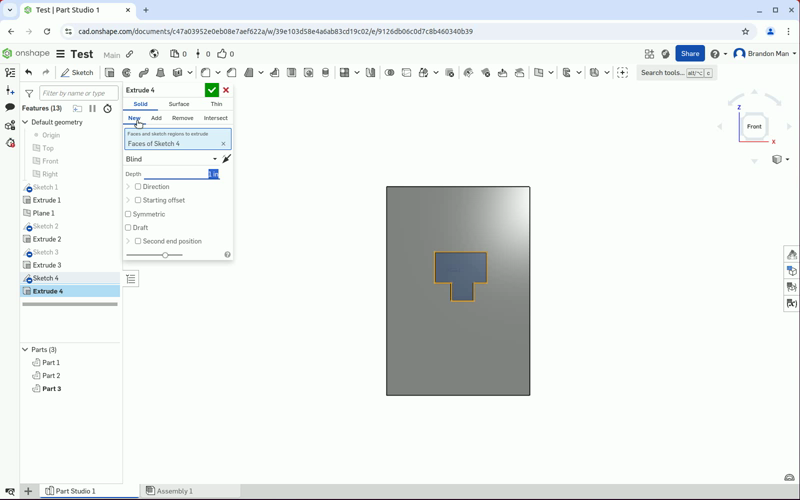
text(1.204)
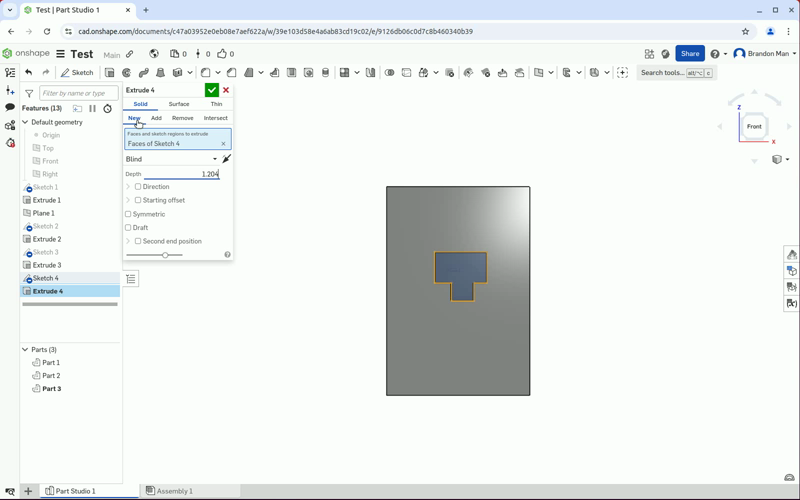
key(enter)
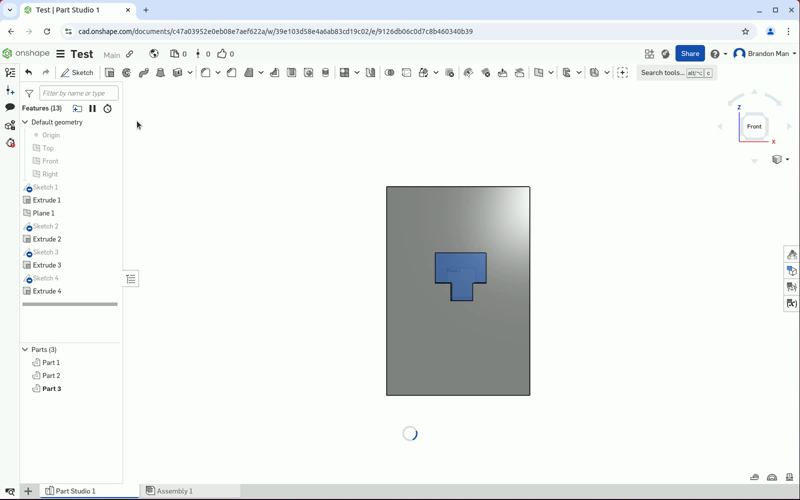
key(shift+h)
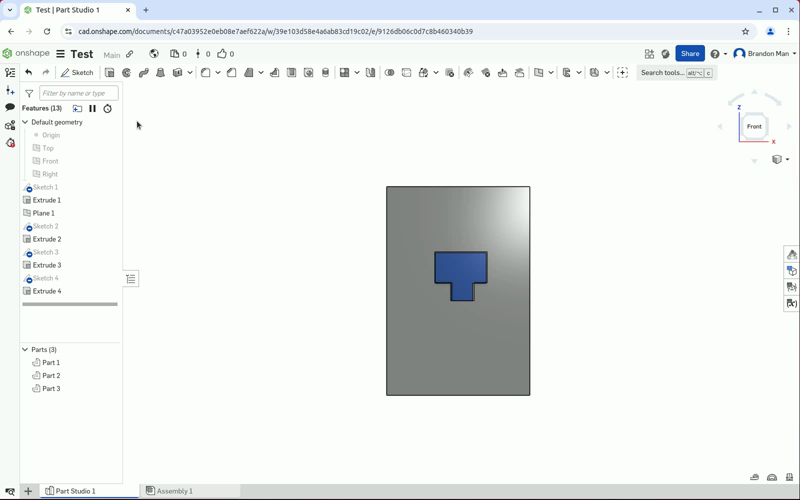
key(shift+h)
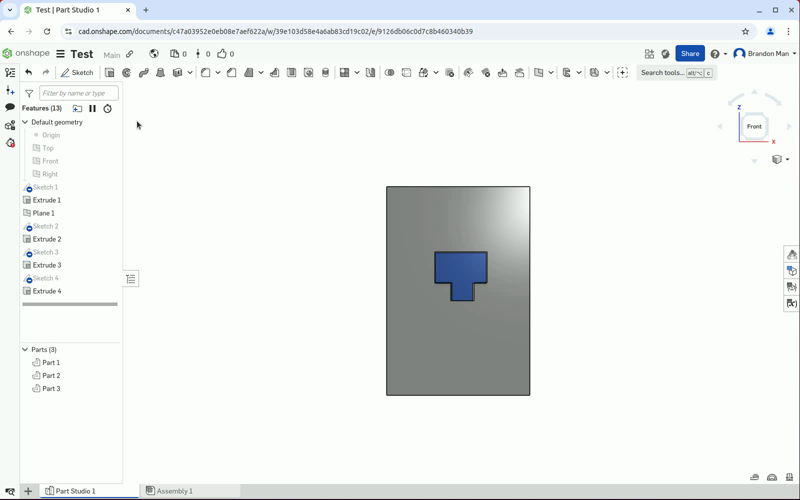
mouse_move(73, 189)
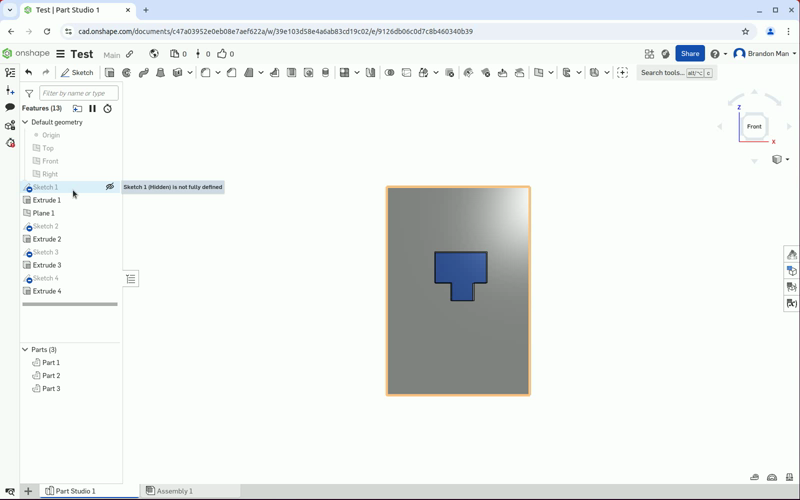
click(73, 189)
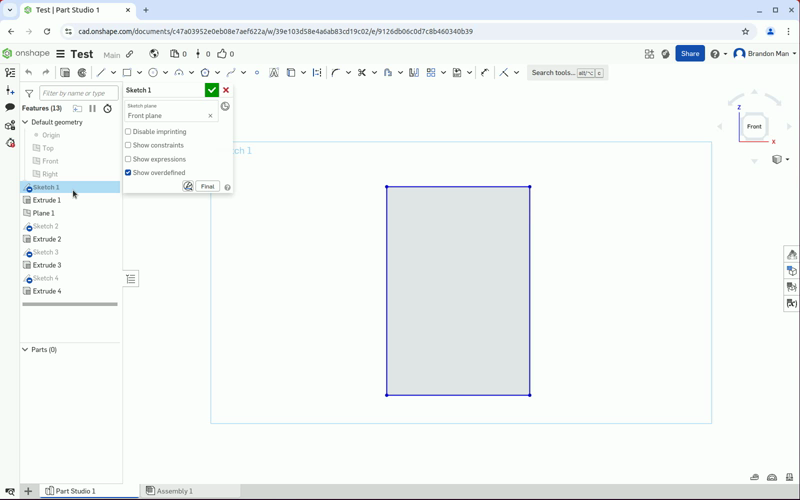
mouse_move(229, 92)
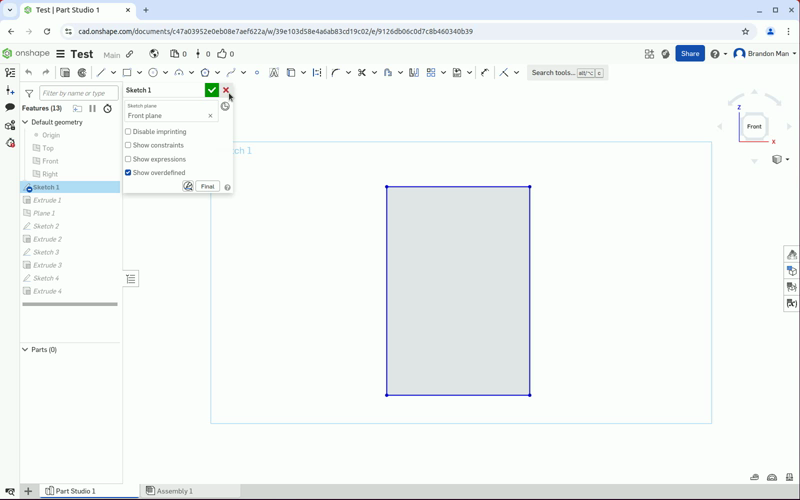
click(229, 92)
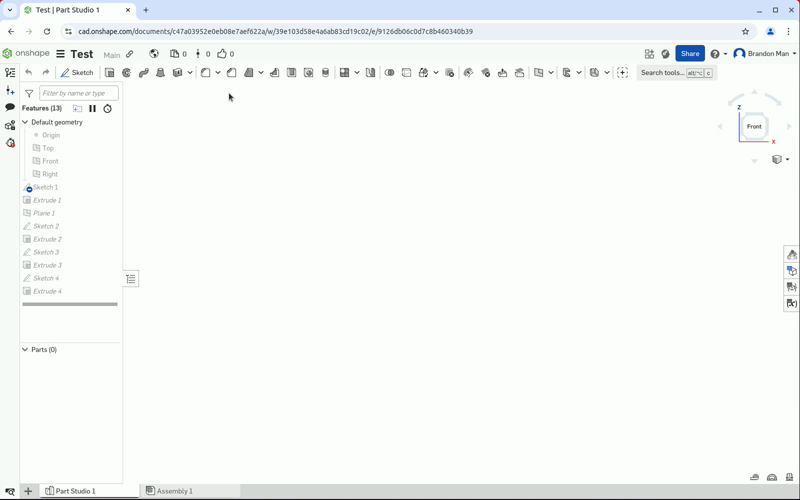
mouse_move(541, 75)
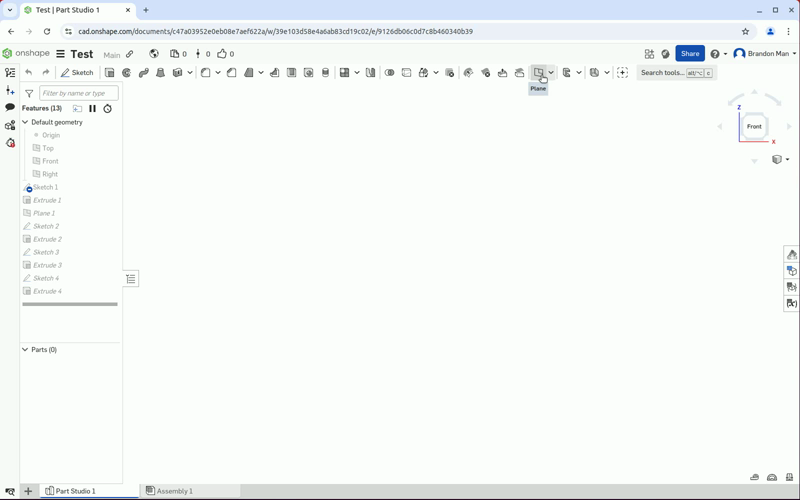
click(541, 75)
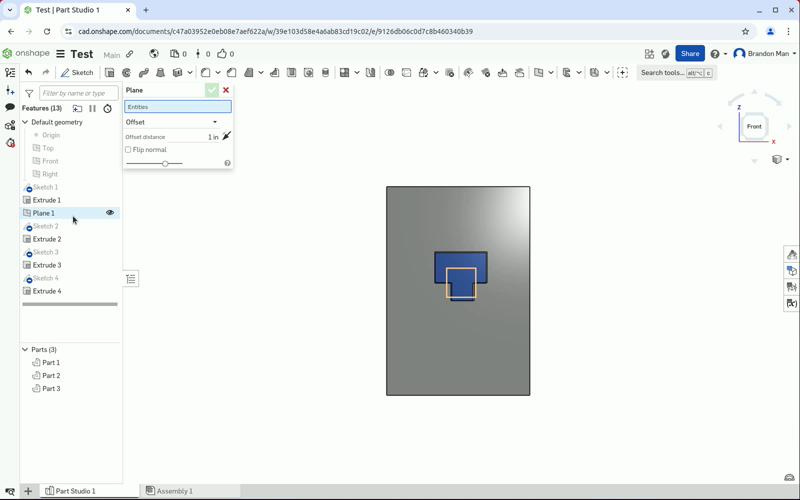
scroll(3)
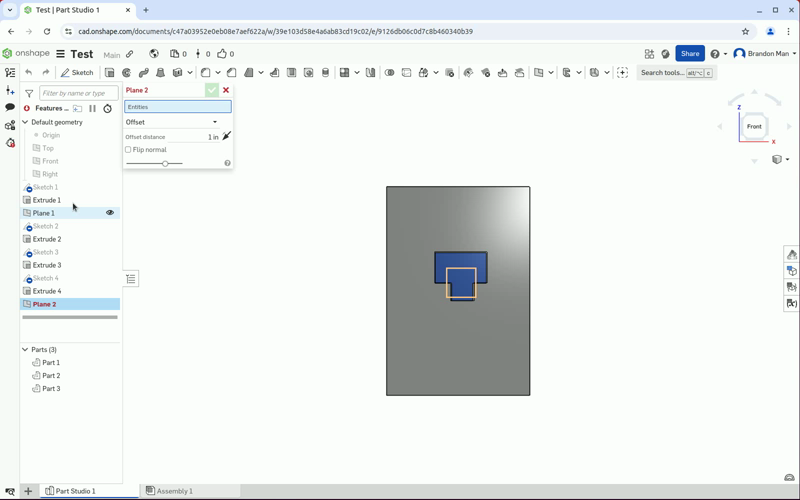
mouse_move(73, 163)
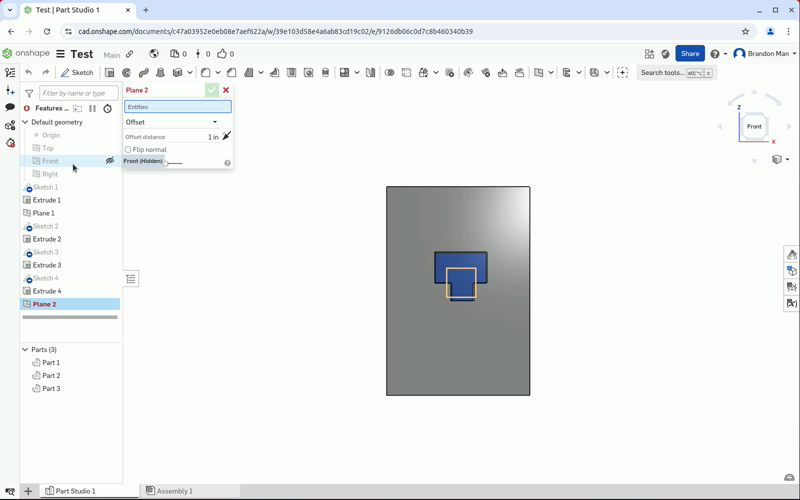
click(73, 163)
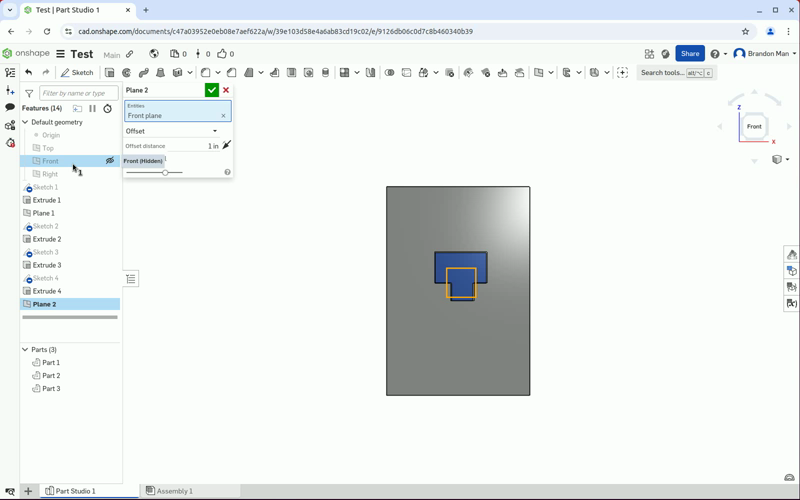
key(tab, 2)
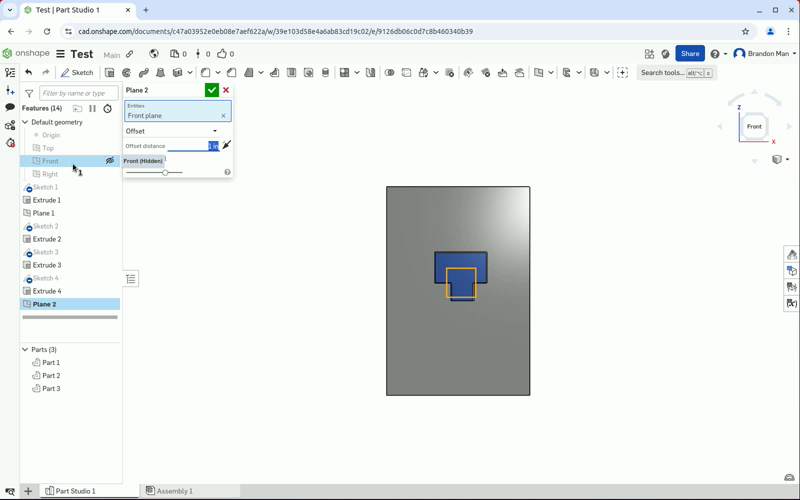
text(12.756)
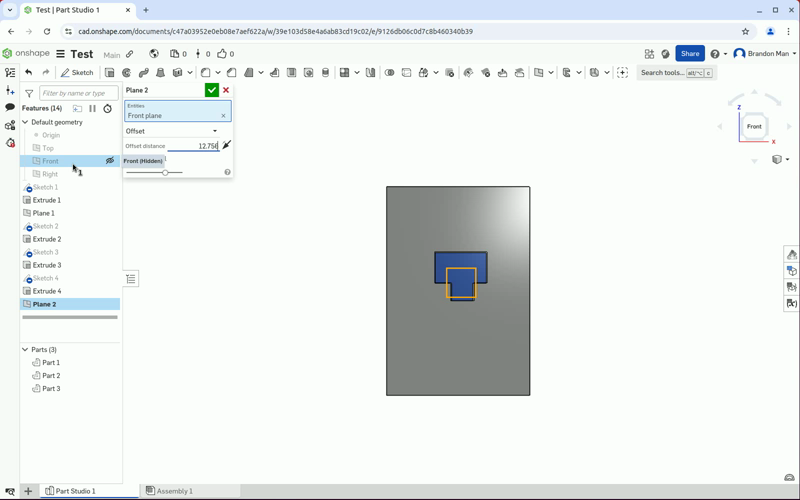
key(enter, 2)
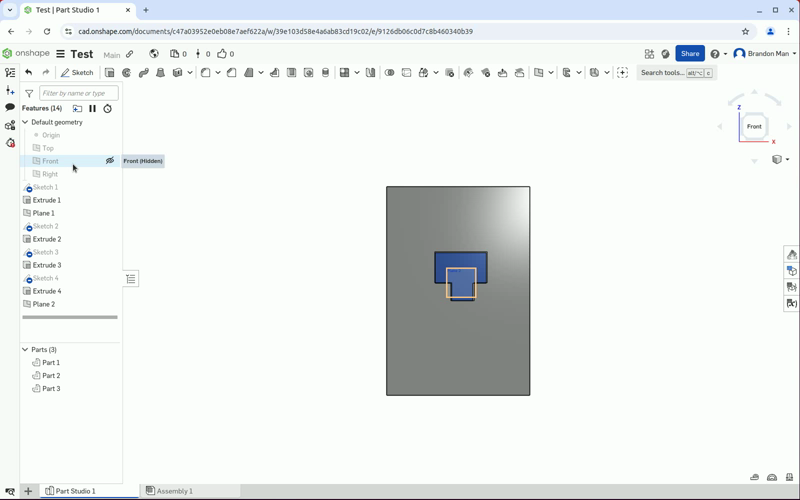
key(shift+s)
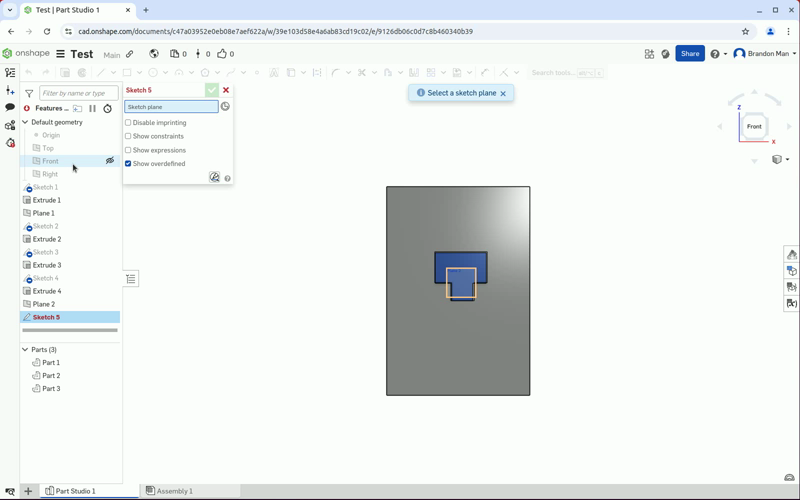
mouse_move(73, 306)
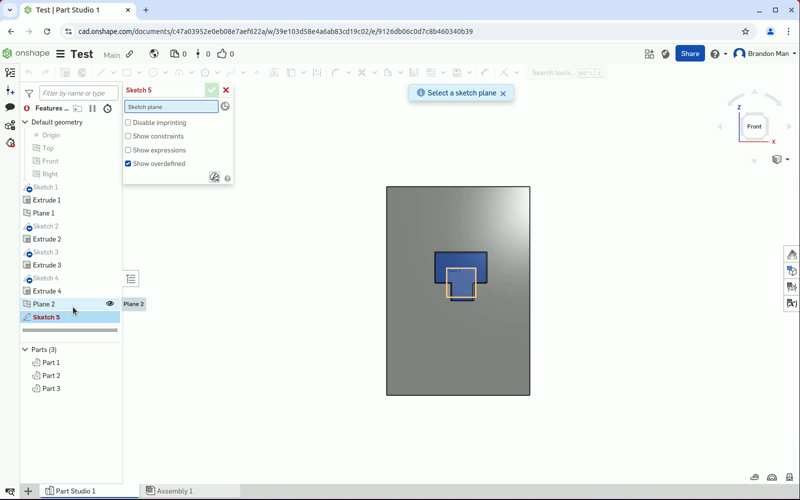
click(73, 306)
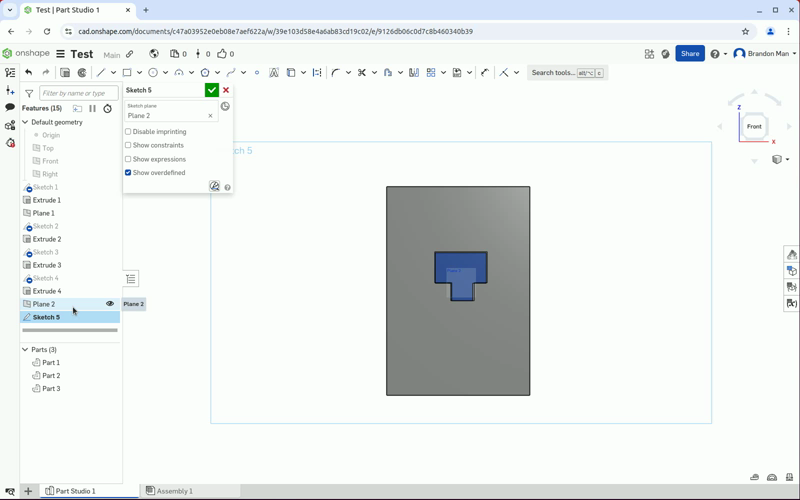
mouse_move(73, 352)
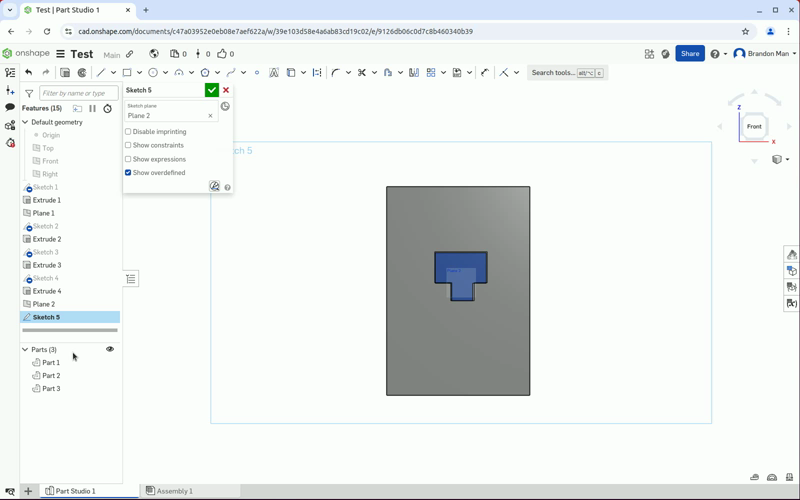
key(y)
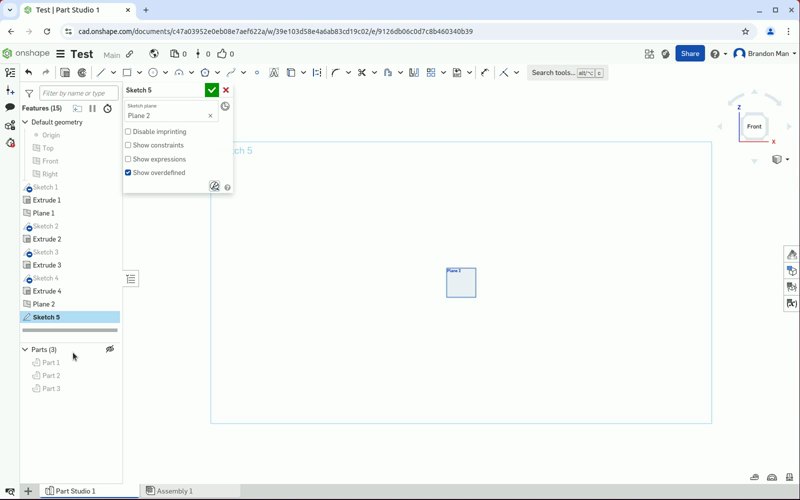
key(l)
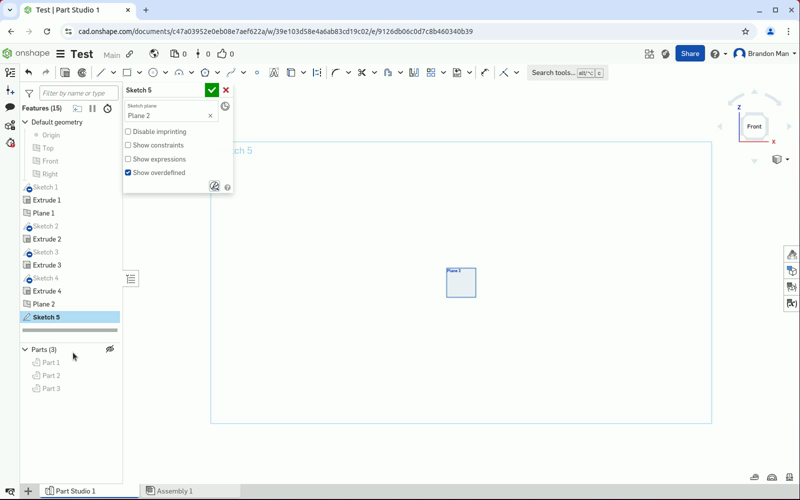
key_down(shift)
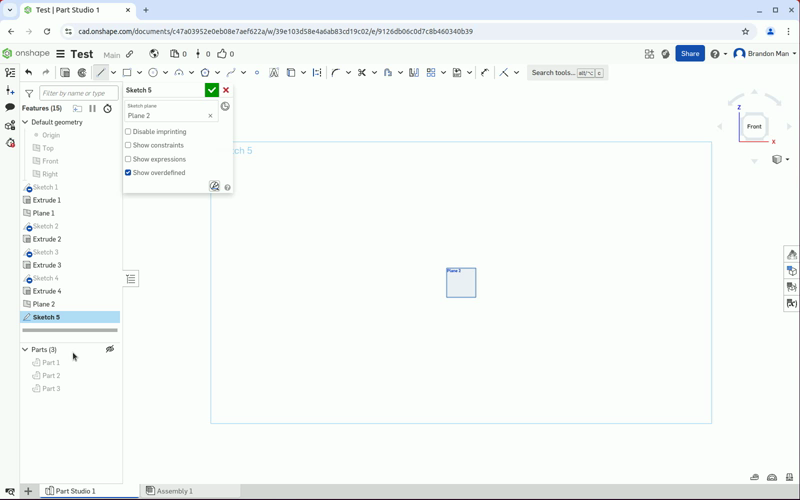
mouse_move(420, 321)
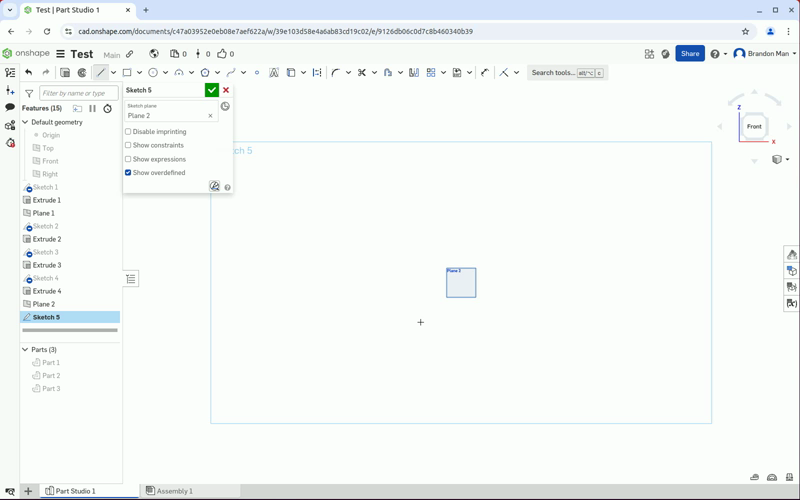
click(420, 321)
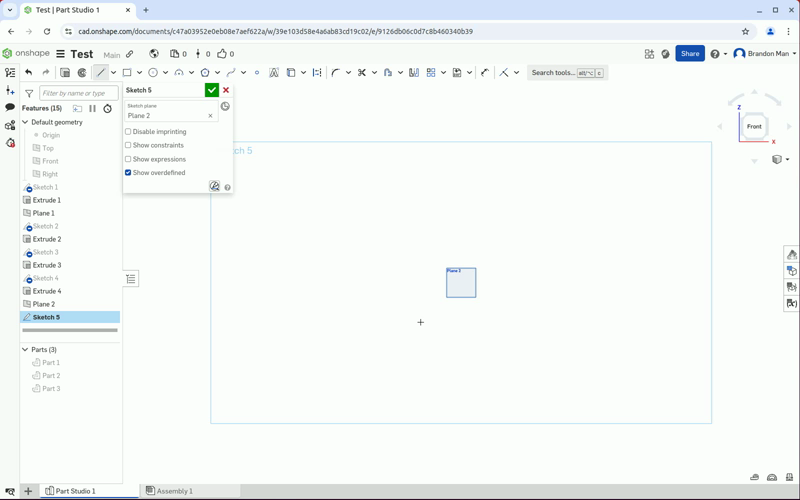
key_up(shift)
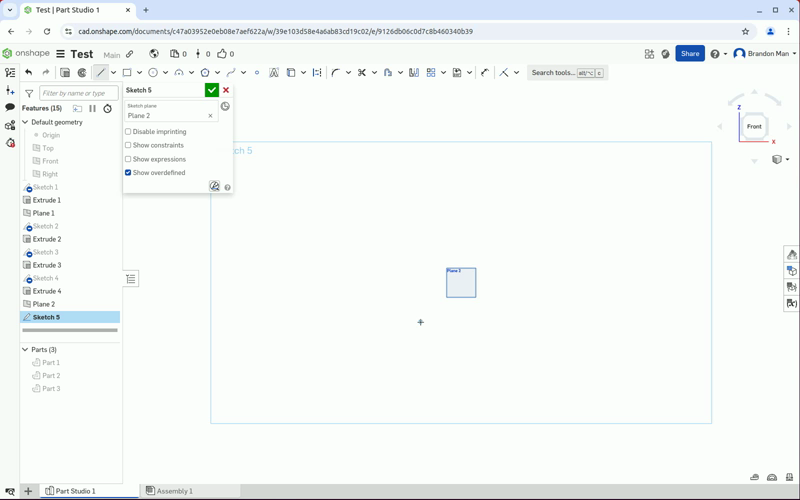
key_down(shift)
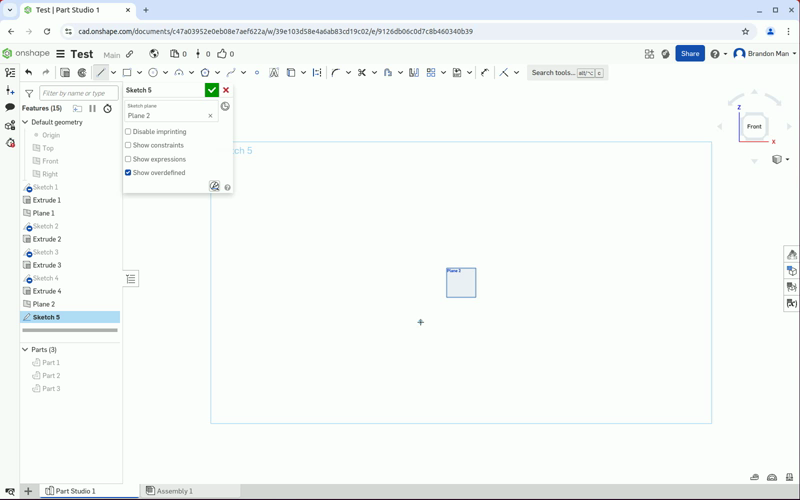
mouse_move(504, 321)
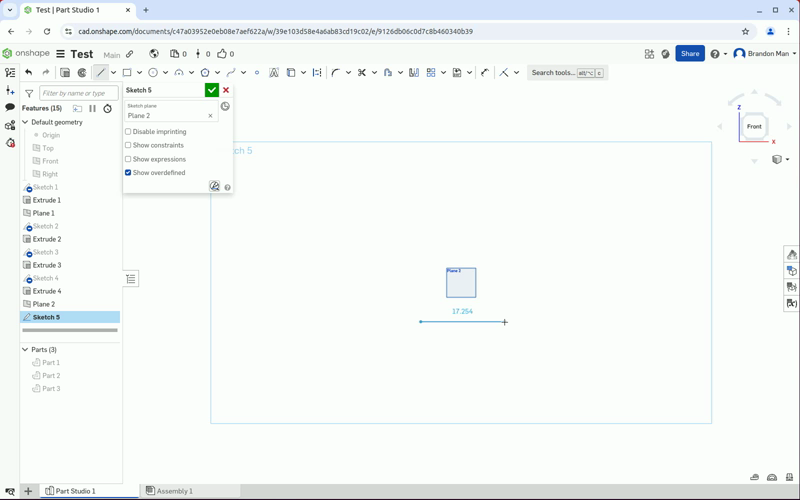
click(504, 321)
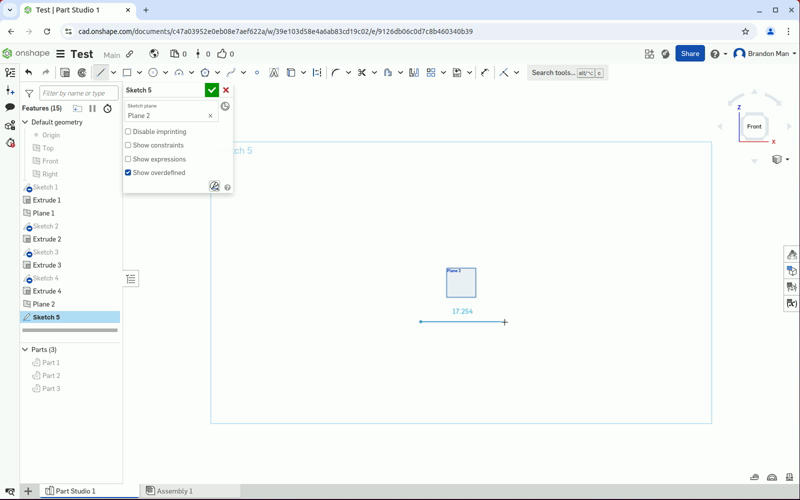
key_up(shift)
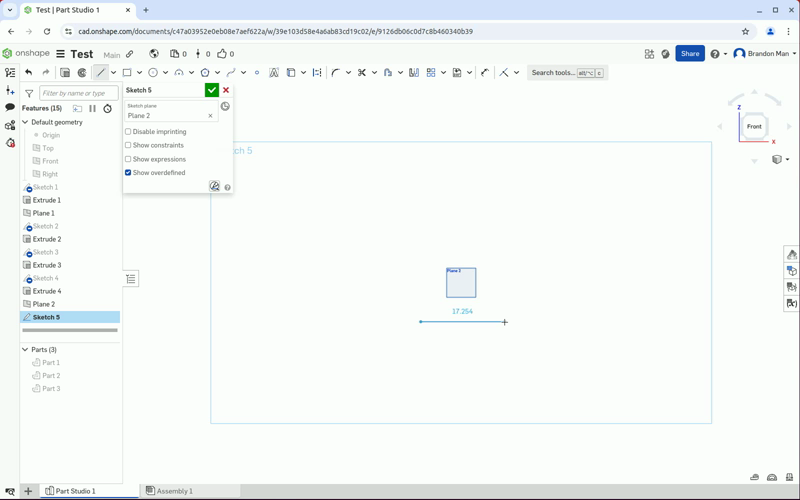
key_down(shift)
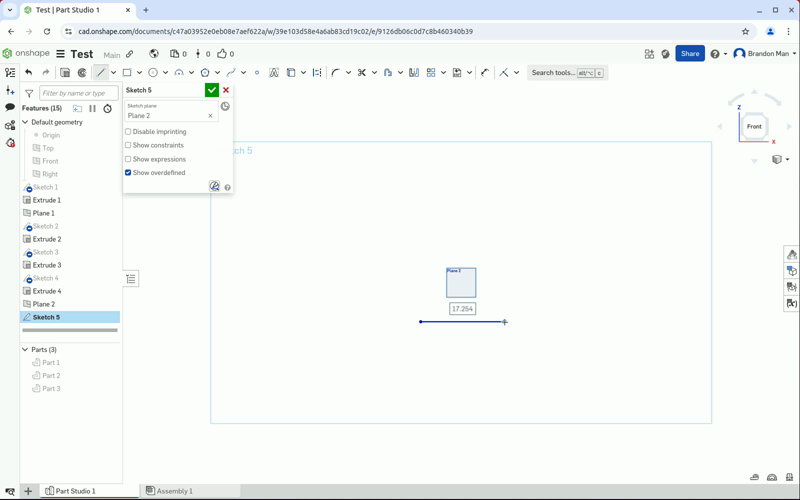
mouse_move(504, 232)
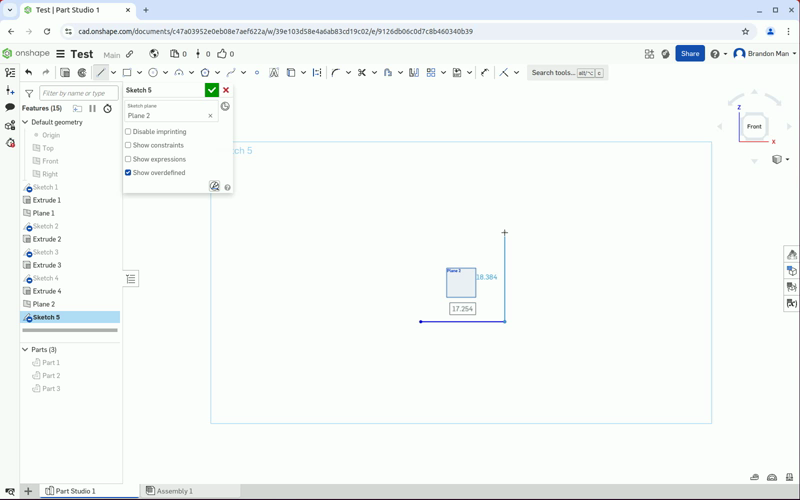
click(504, 232)
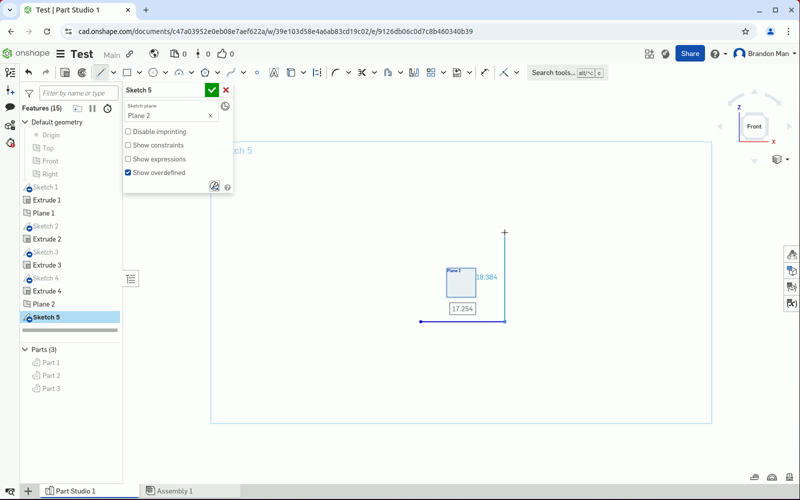
key_up(shift)
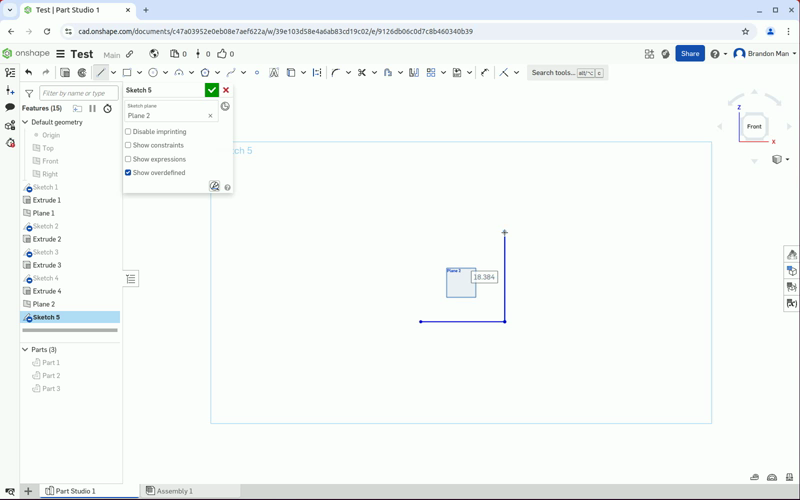
key_down(shift)
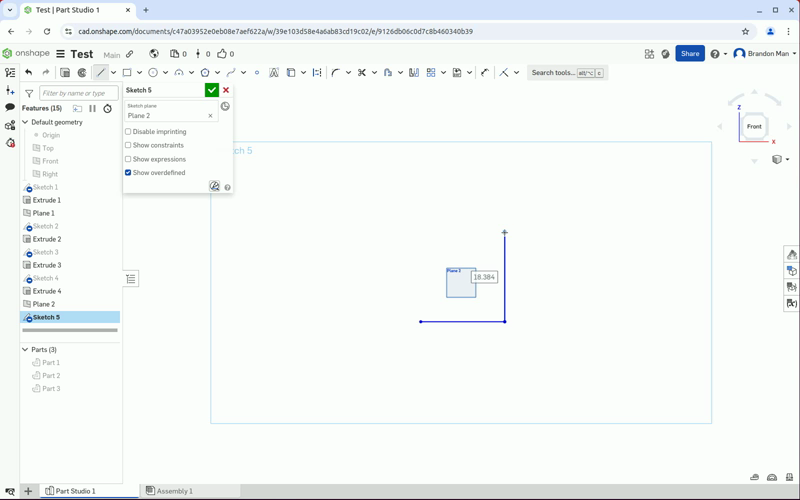
mouse_move(420, 232)
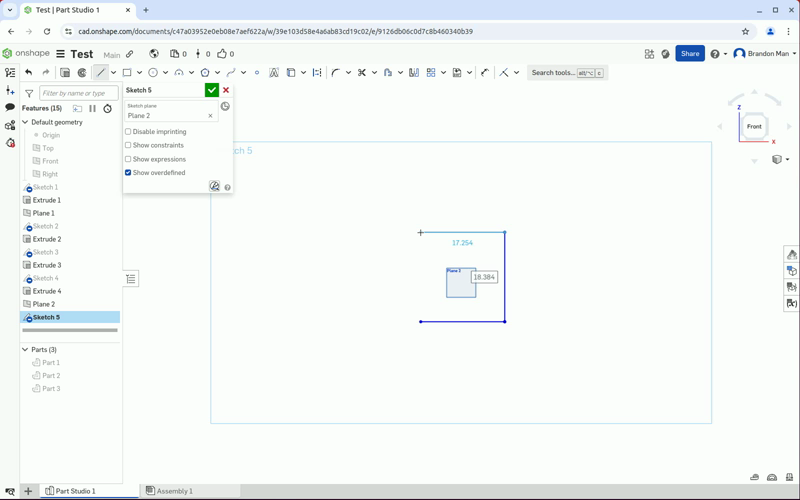
click(420, 232)
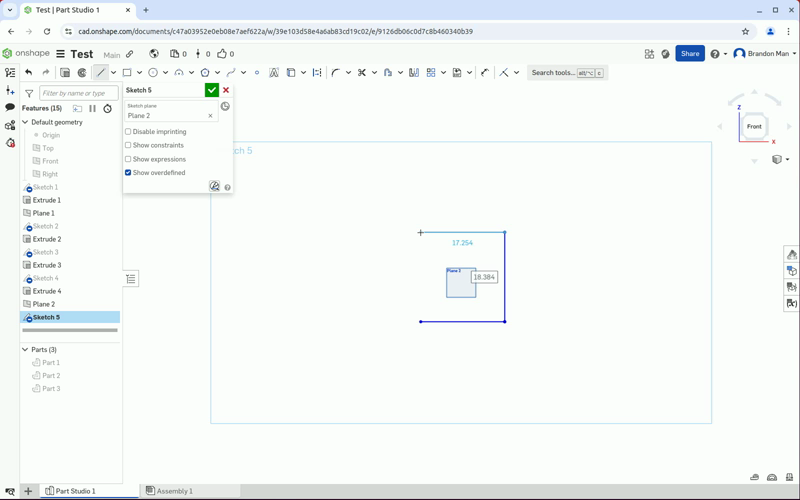
key_up(shift)
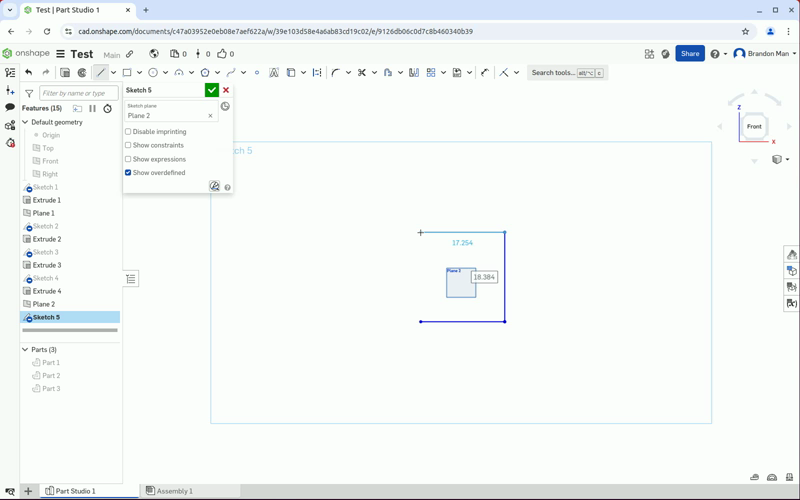
key_down(shift)
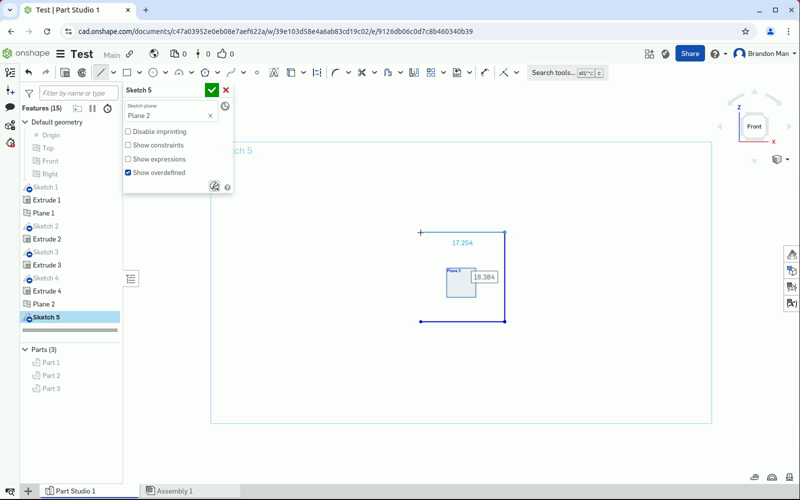
mouse_move(420, 321)
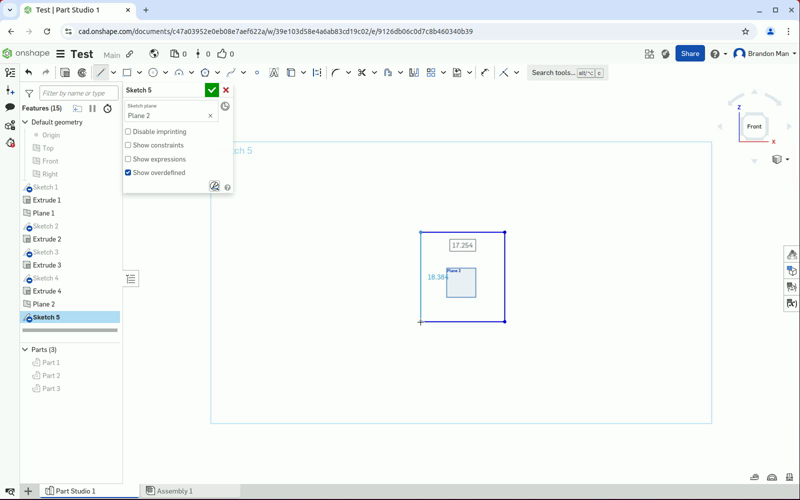
key_up(shift)
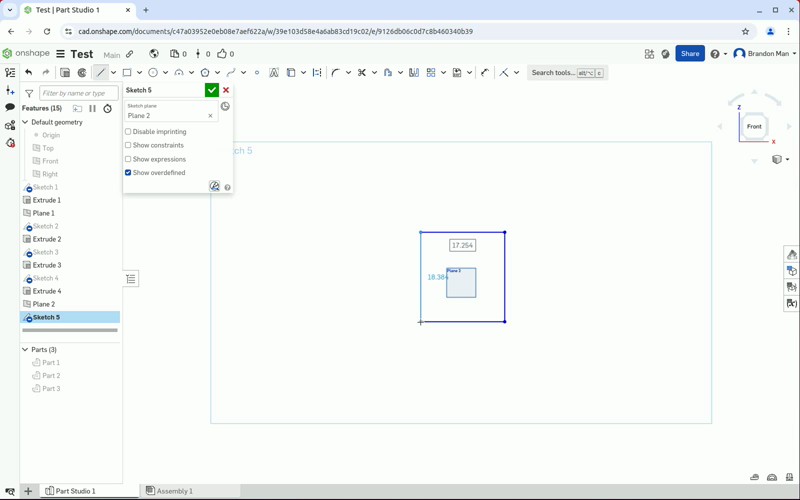
click(420, 321)
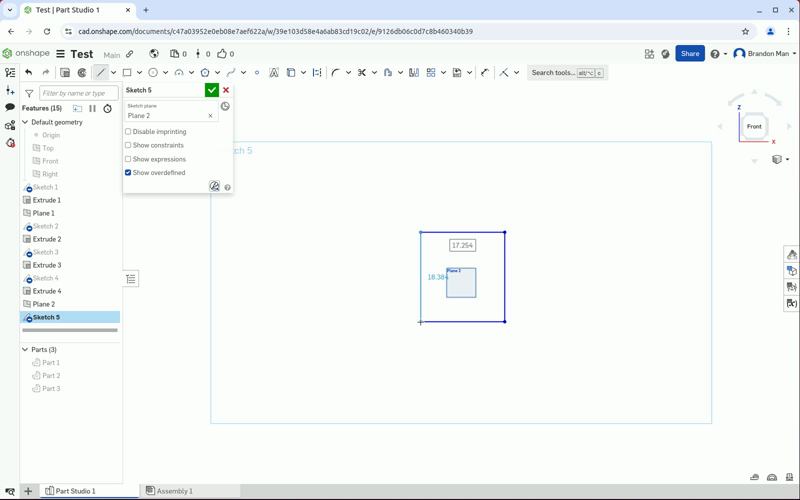
key(esc)
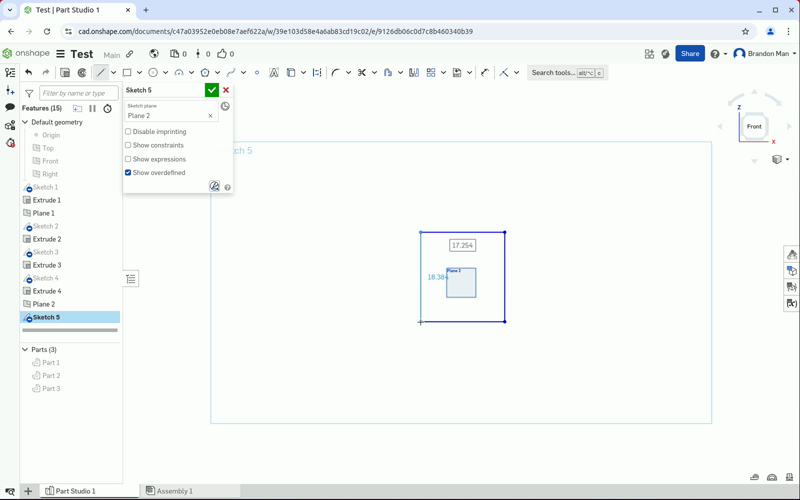
mouse_move(456, 296)
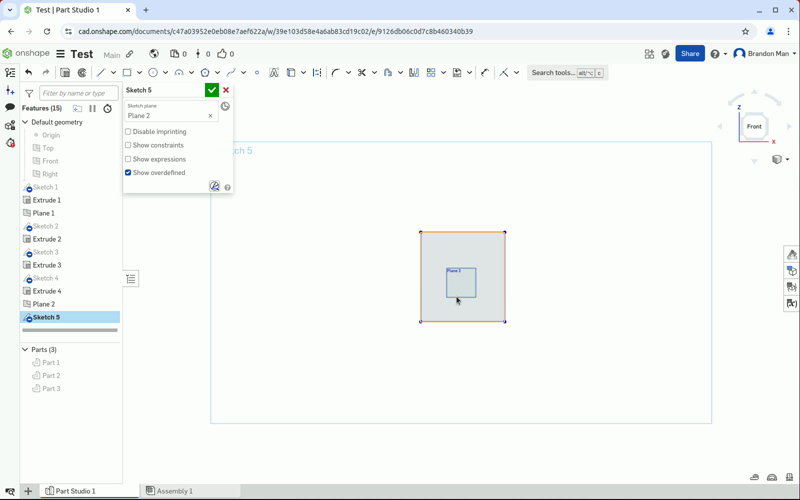
click(456, 296)
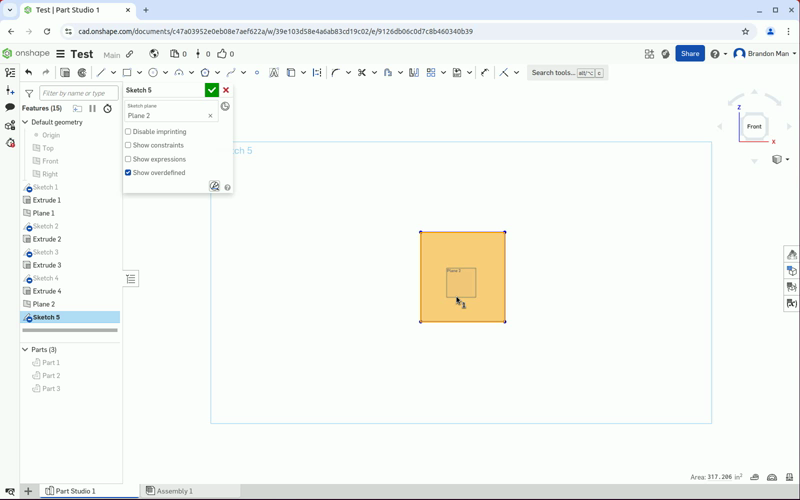
mouse_move(73, 352)
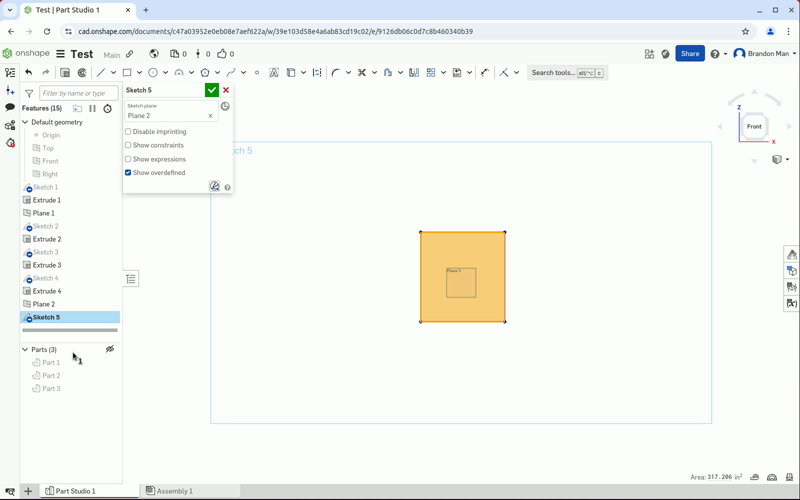
key(shift+y)
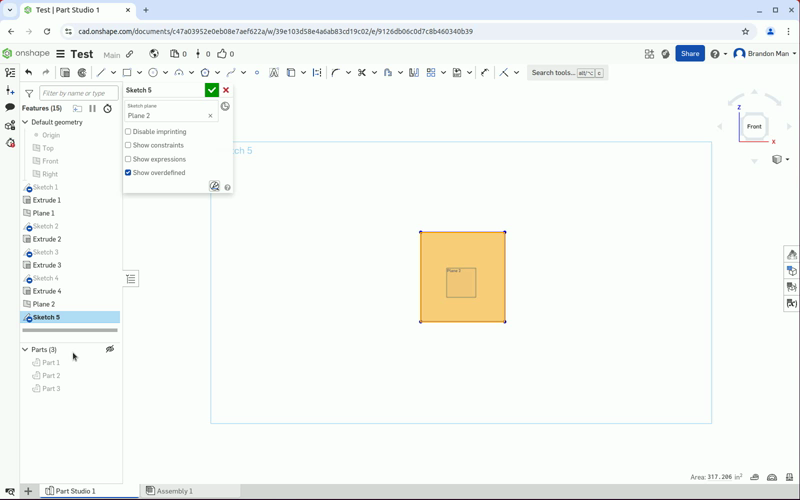
key(shift+e)
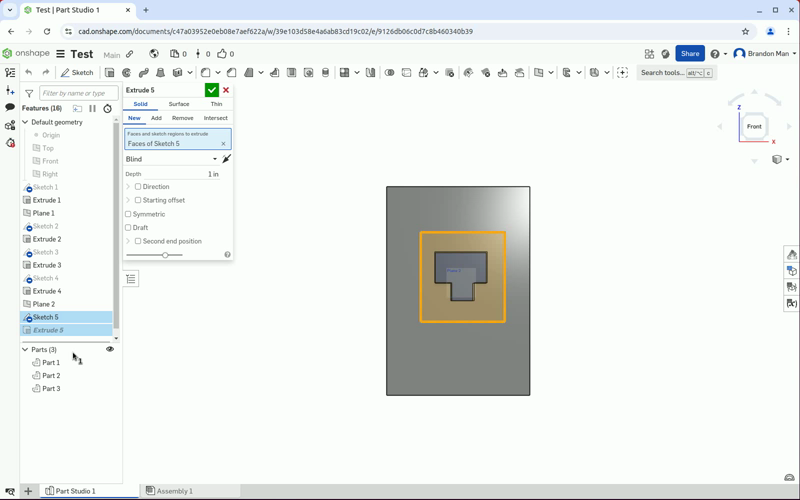
mouse_move(143, 106)
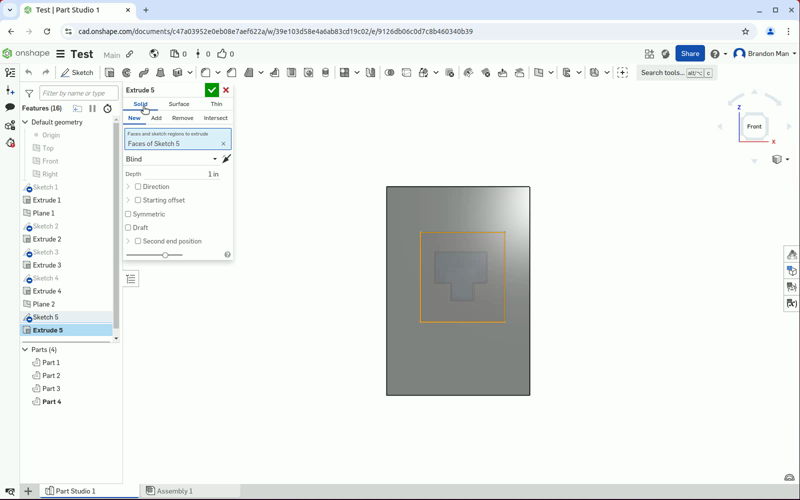
click(143, 106)
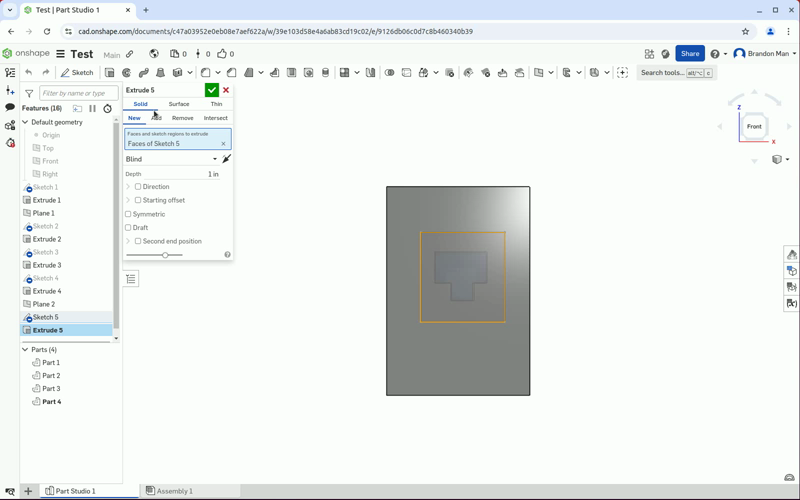
mouse_move(186, 120)
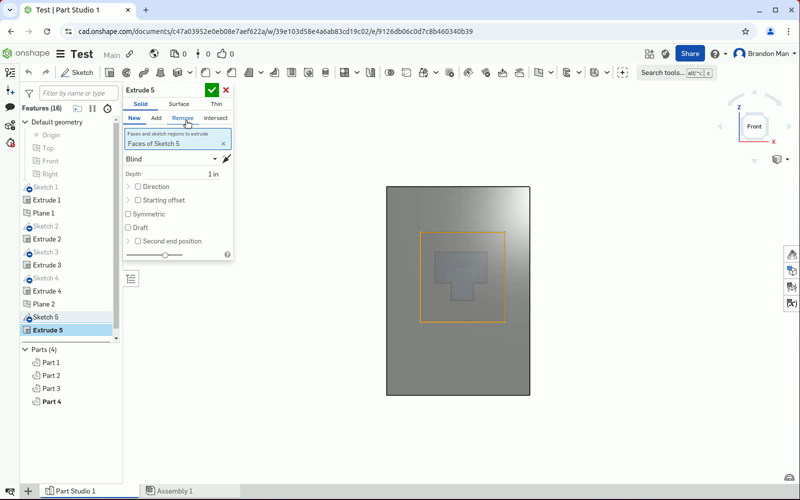
click(186, 120)
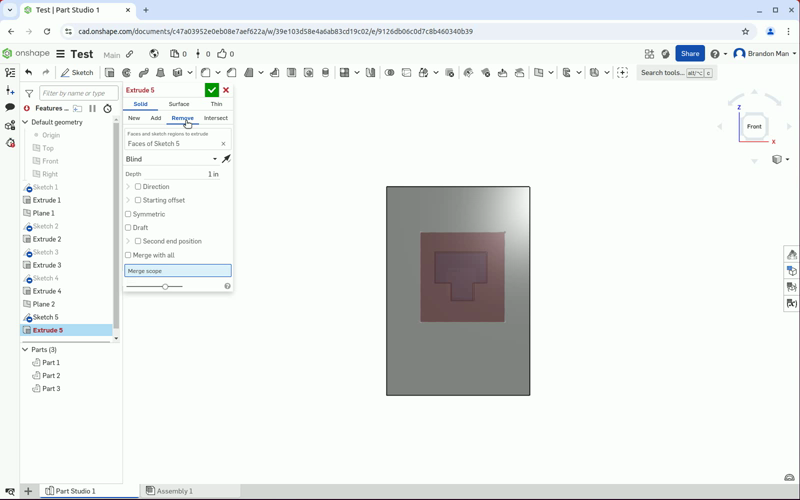
key(tab, 4)
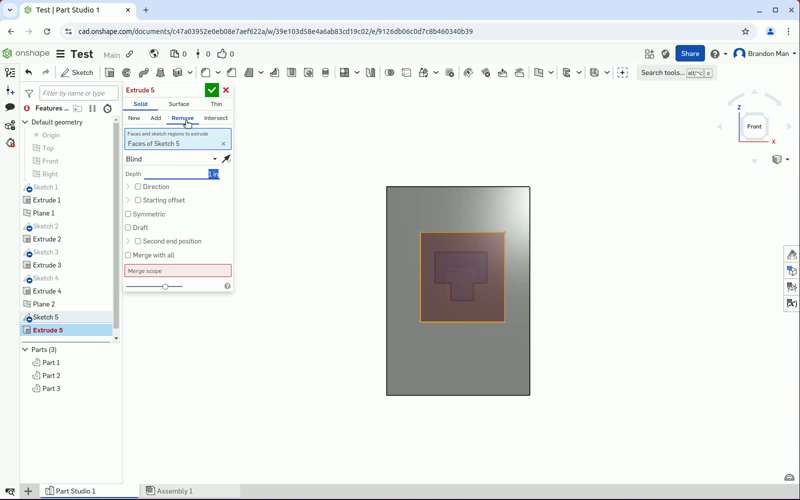
text(13.48)
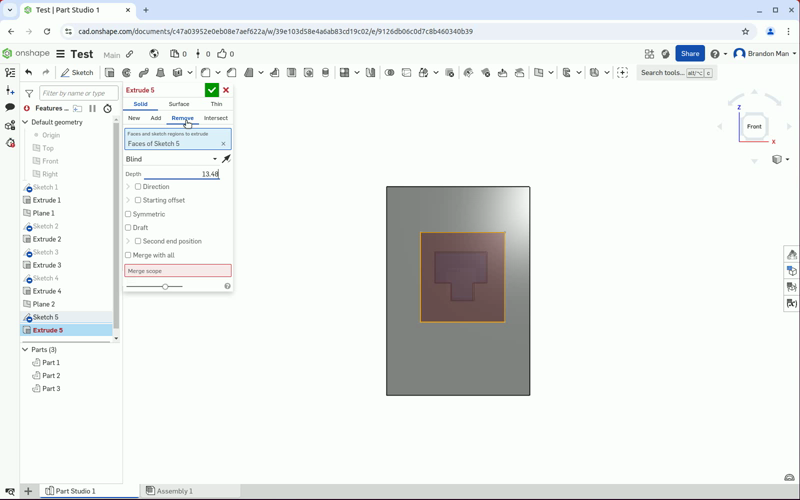
key(tab, 6)
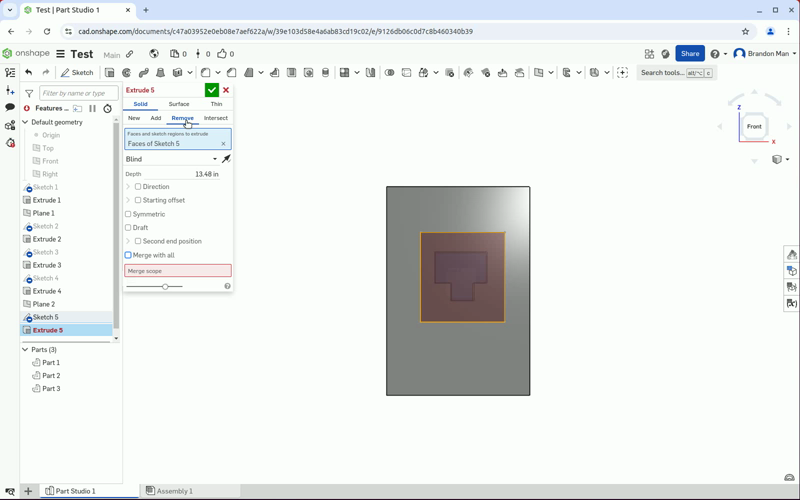
key(space)
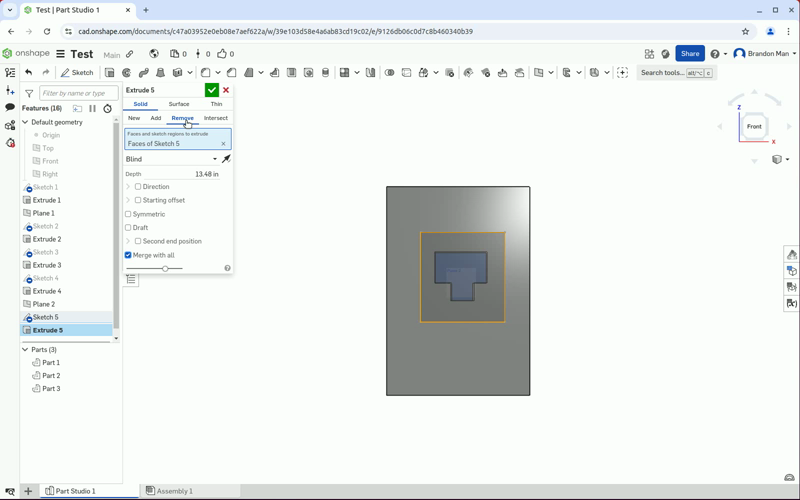
key(enter)
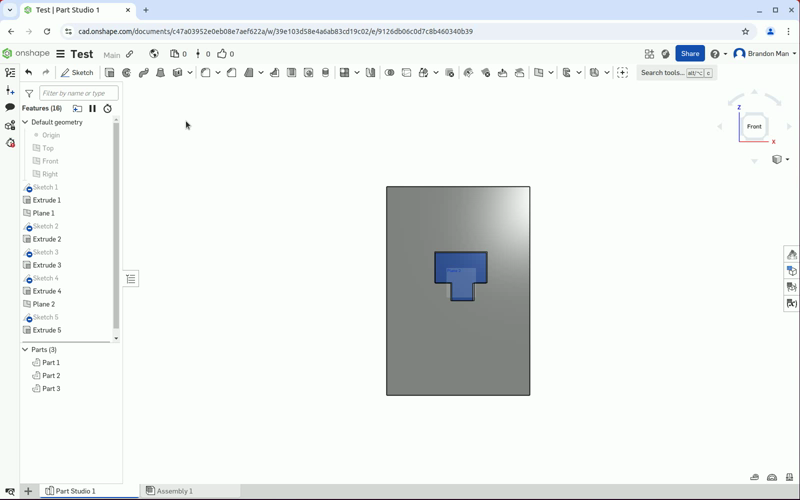
key(shift+h)
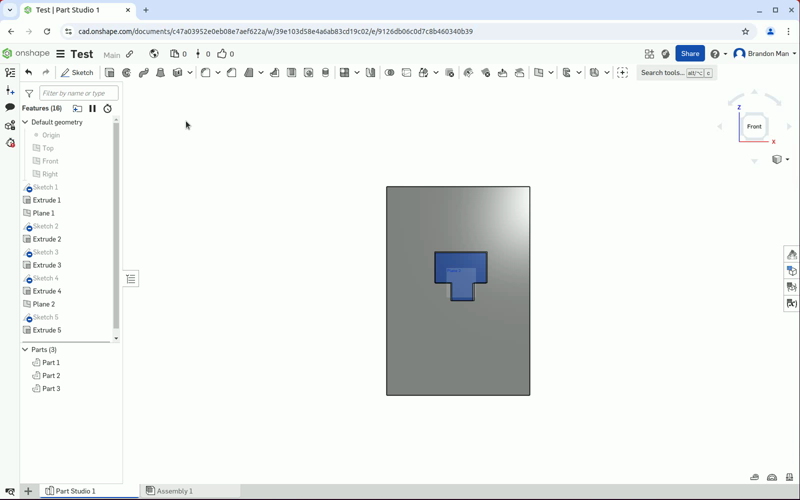
key(shift+h)
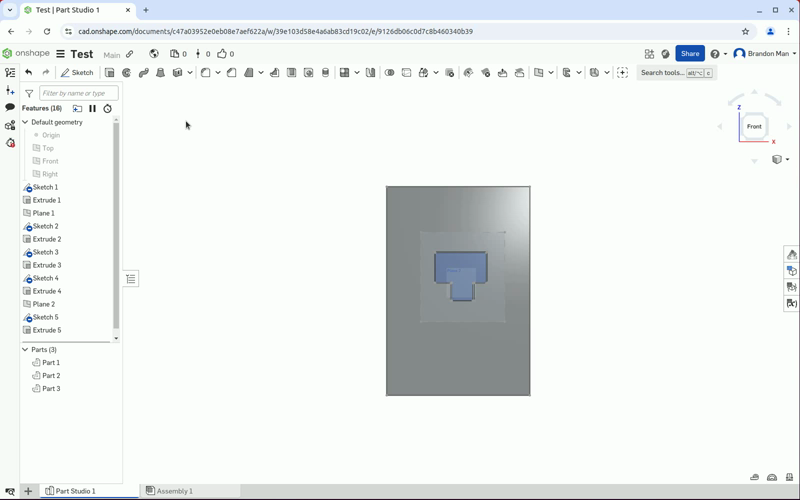
key(shift+7)
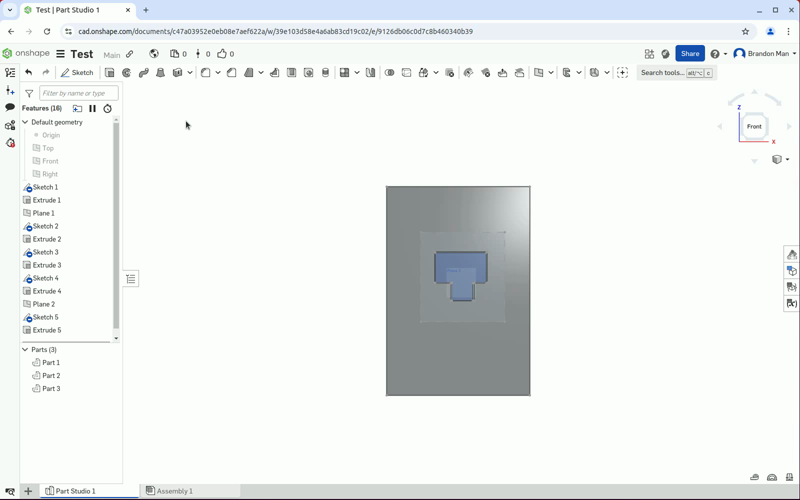
key(left, 2)
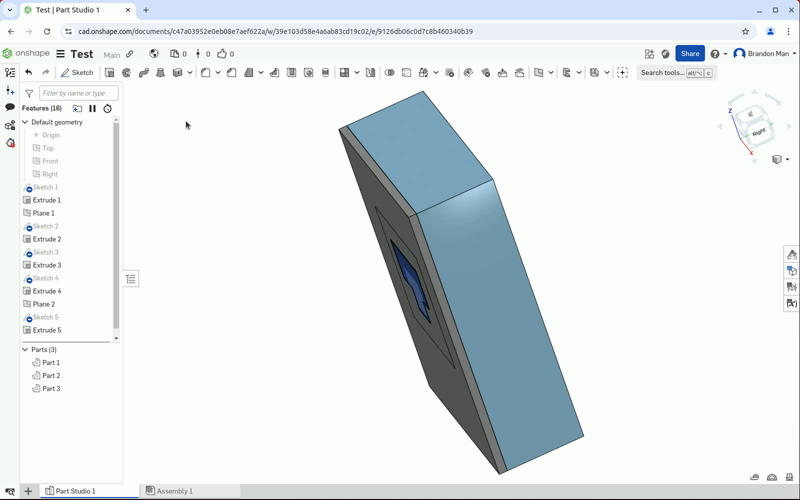
key(down, 2)
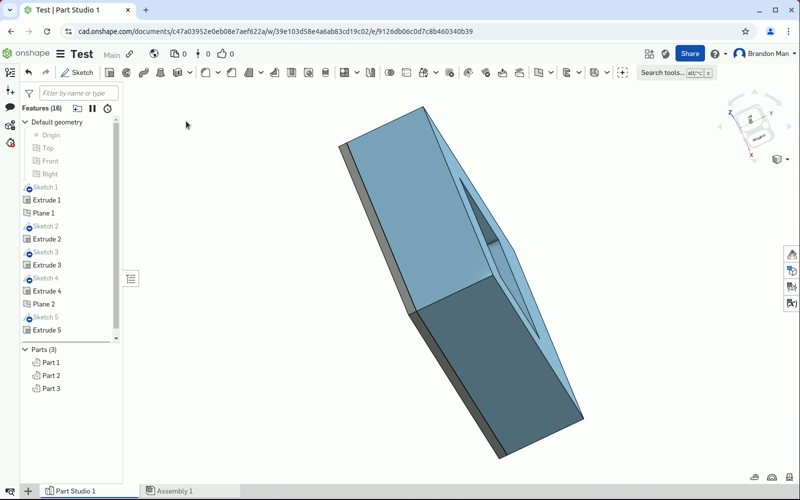
key(up, 2)
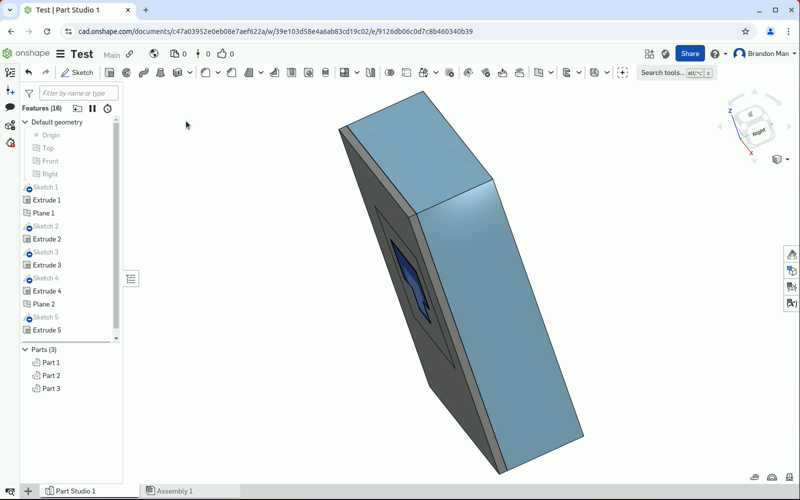
key(right, 2)
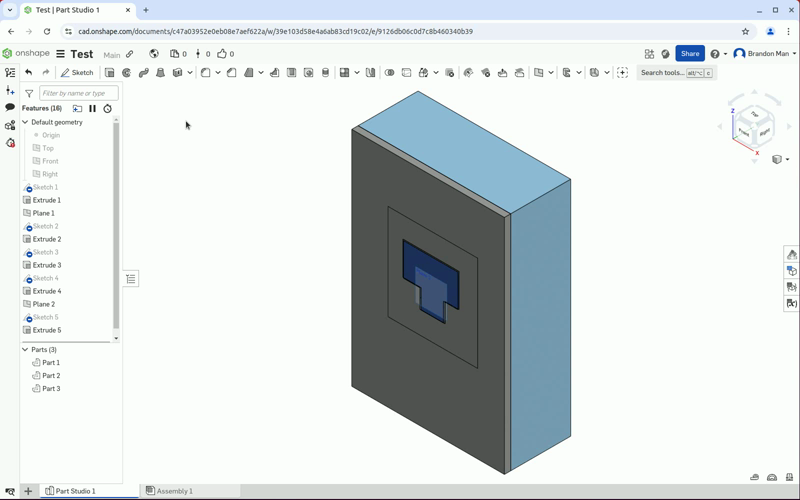
mouse_move(69, 189)
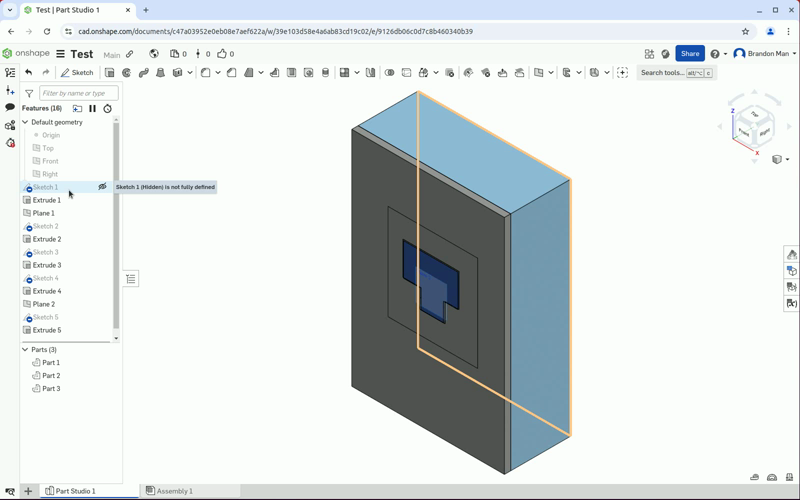
click(69, 189)